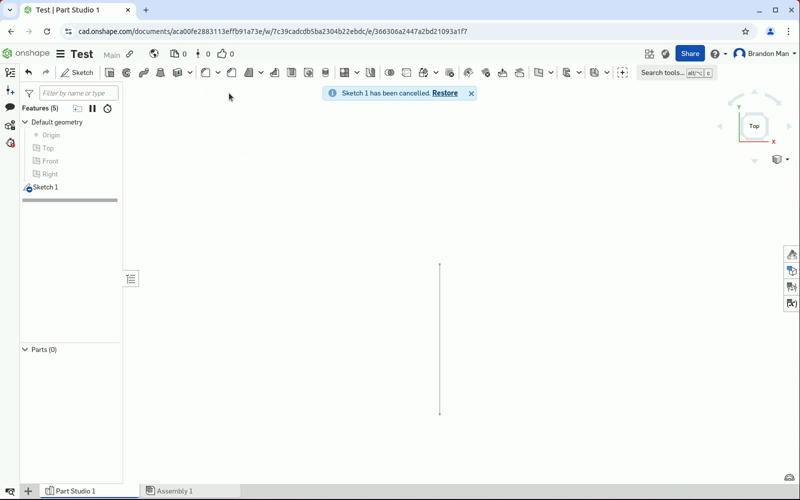
key(shift+h)
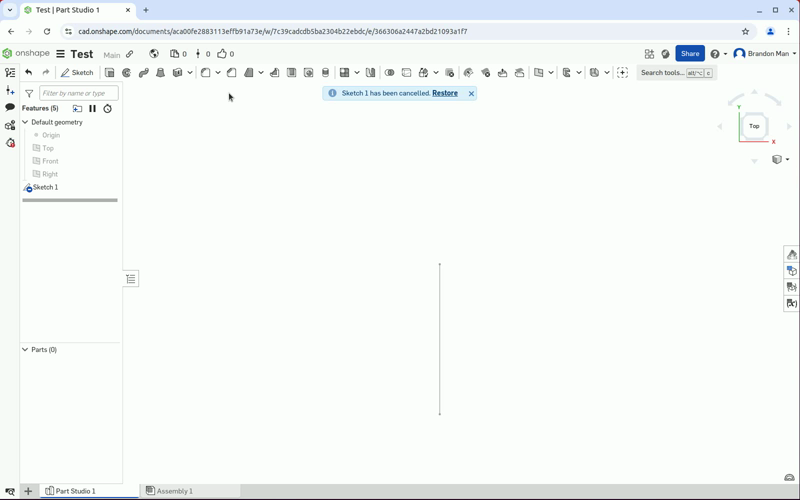
key(shift+s)
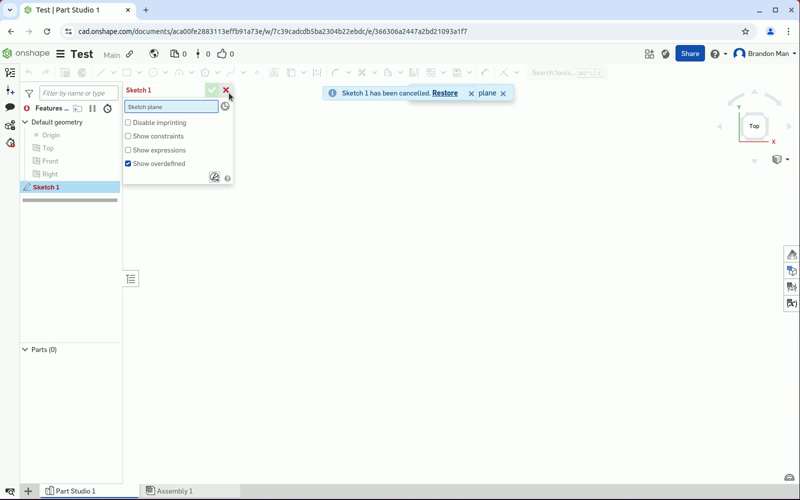
mouse_move(73, 150)
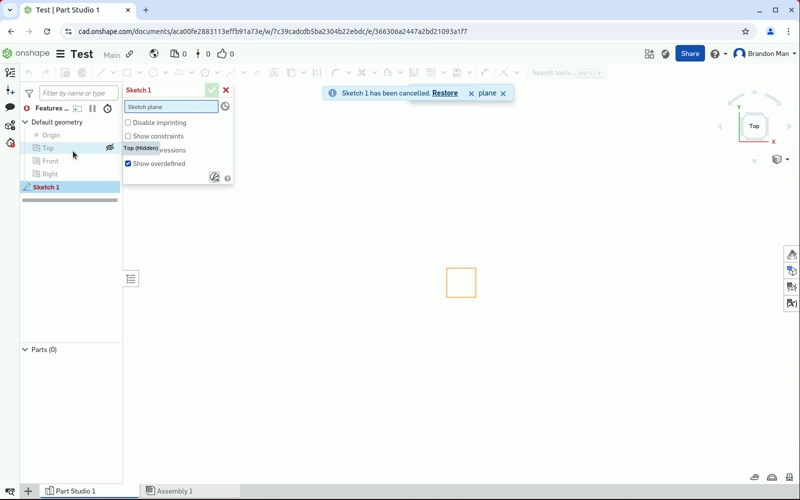
click(73, 150)
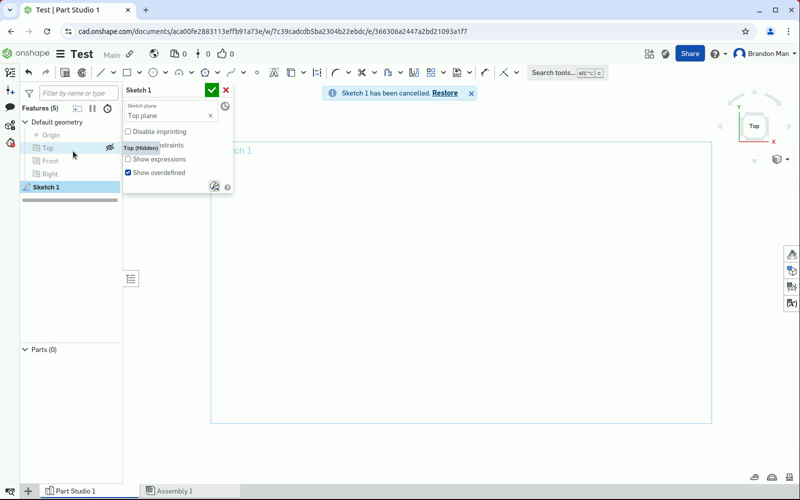
mouse_move(73, 352)
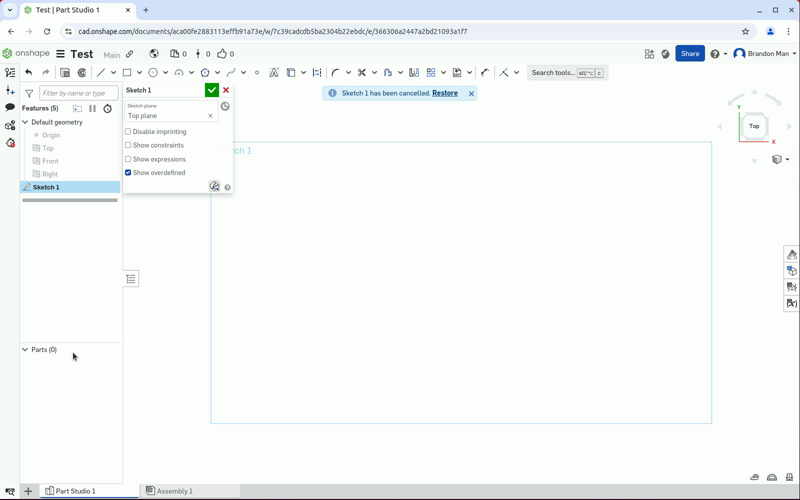
key(y)
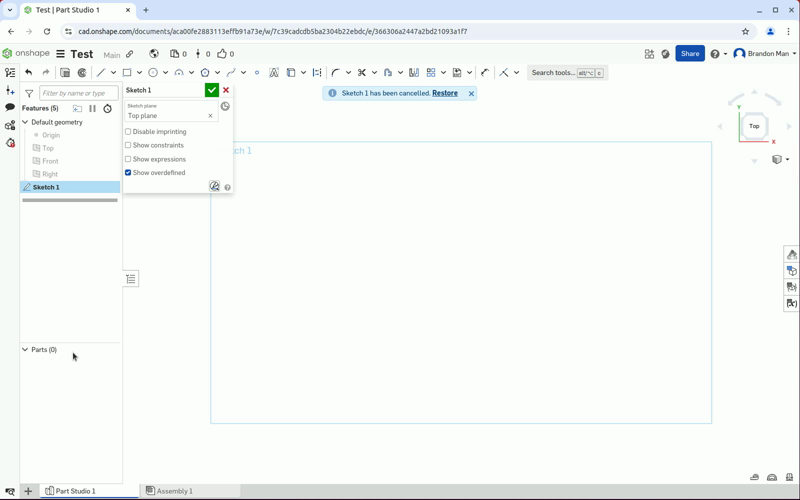
key(l)
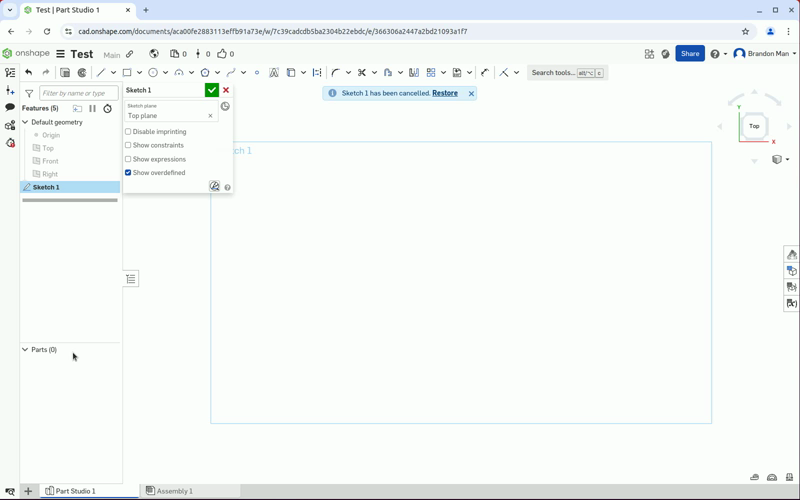
key_down(shift)
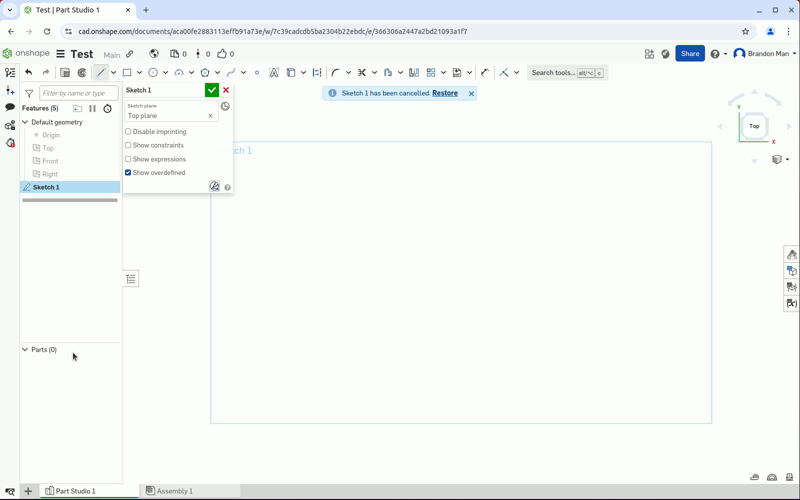
mouse_move(348, 301)
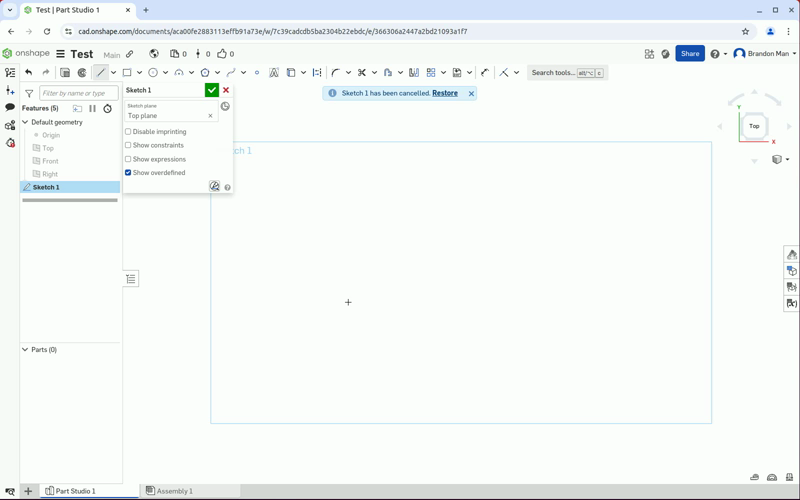
click(348, 301)
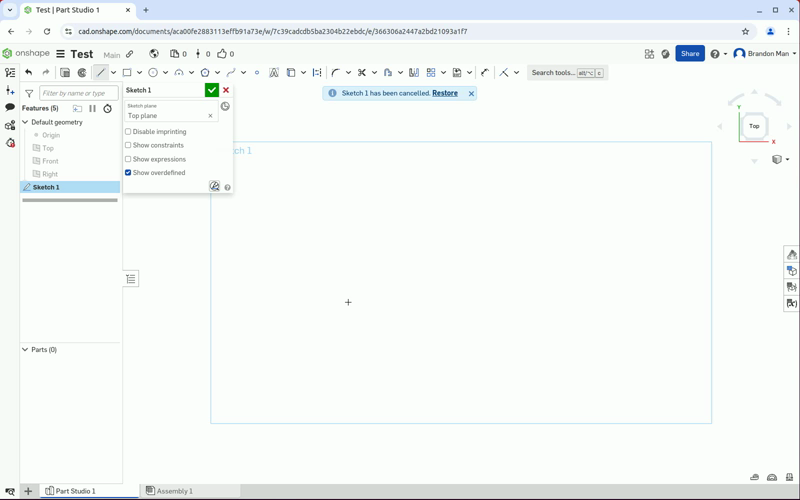
key_up(shift)
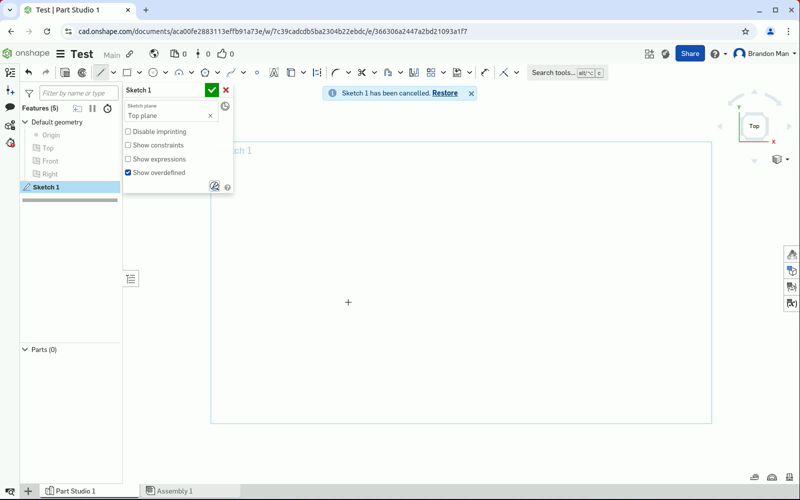
key_down(shift)
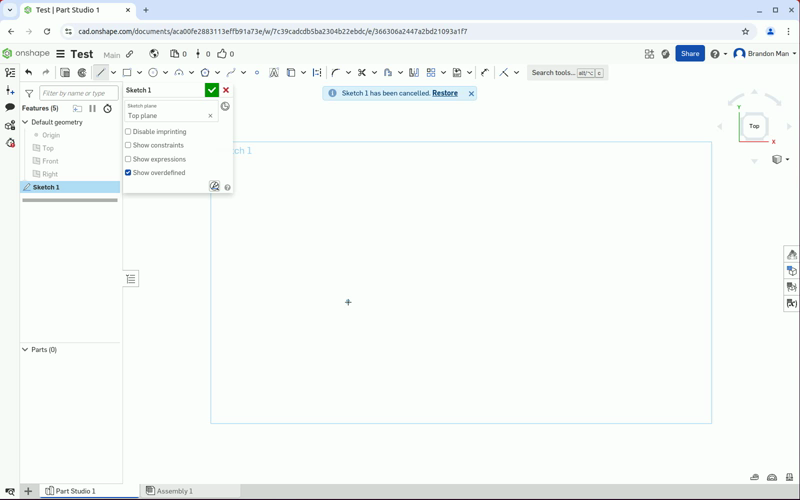
mouse_move(378, 301)
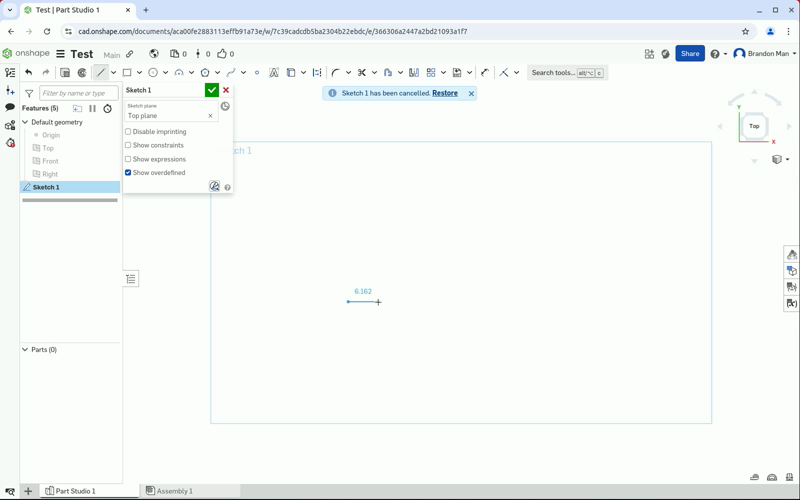
mouse_move(354, 307)
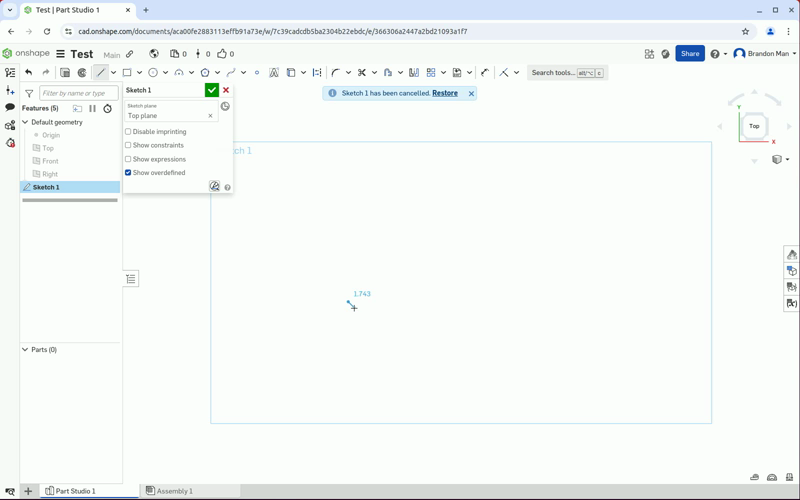
click(354, 307)
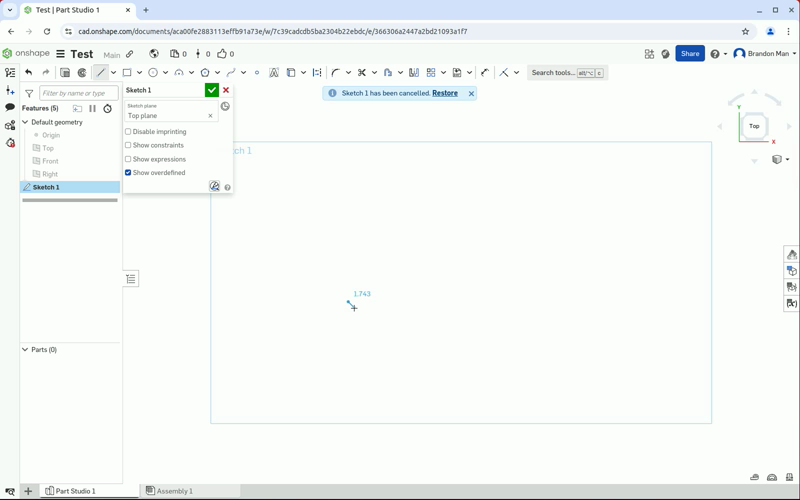
key_up(shift)
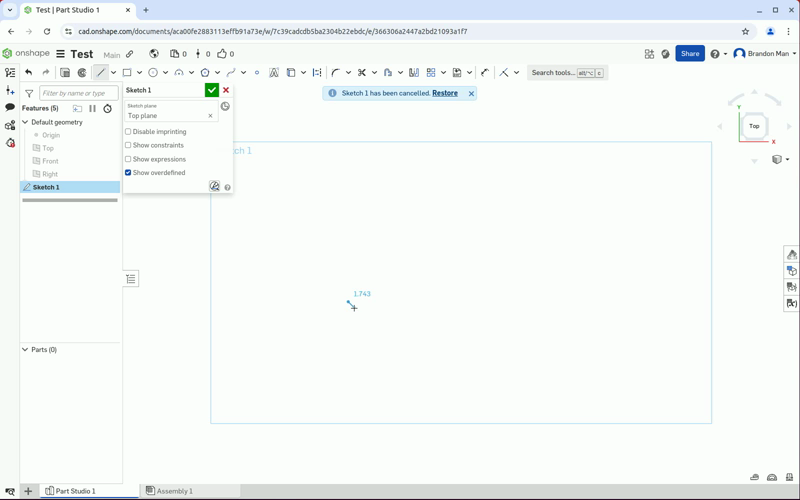
key_down(shift)
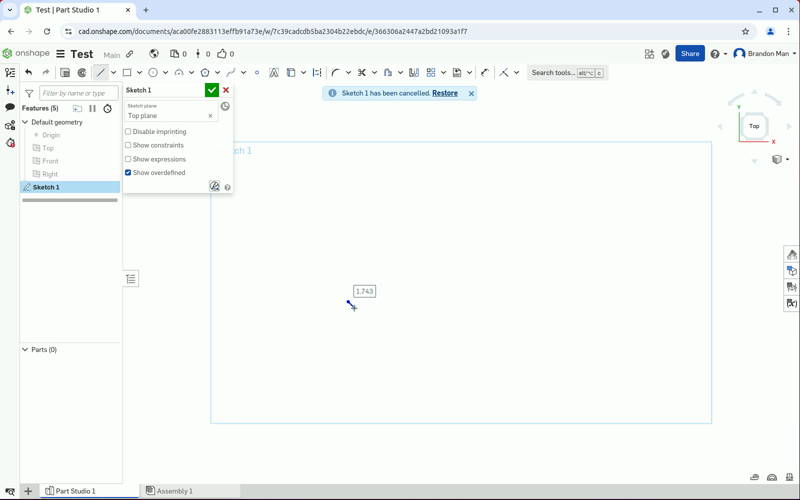
mouse_move(384, 307)
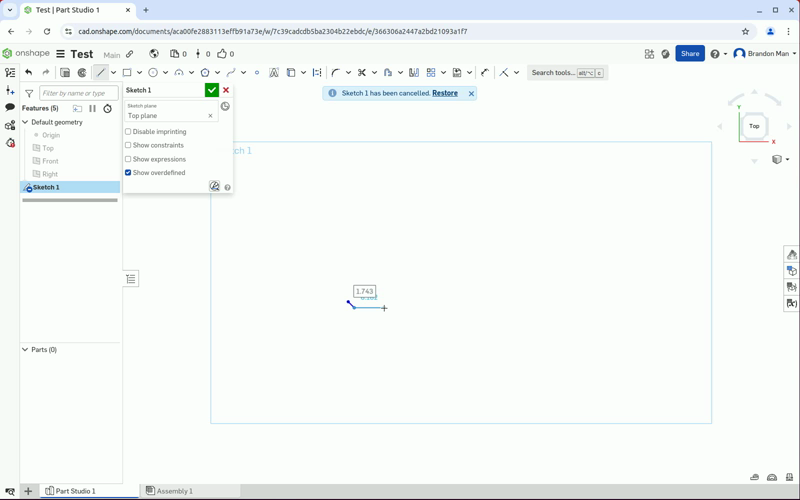
mouse_move(354, 333)
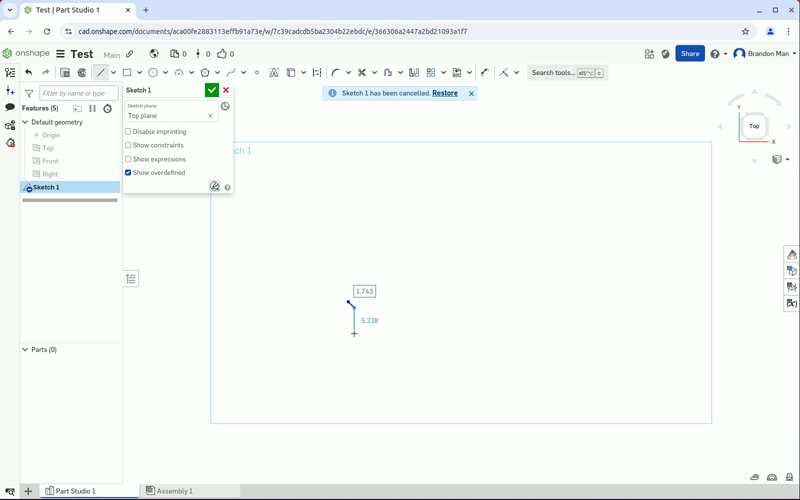
click(354, 333)
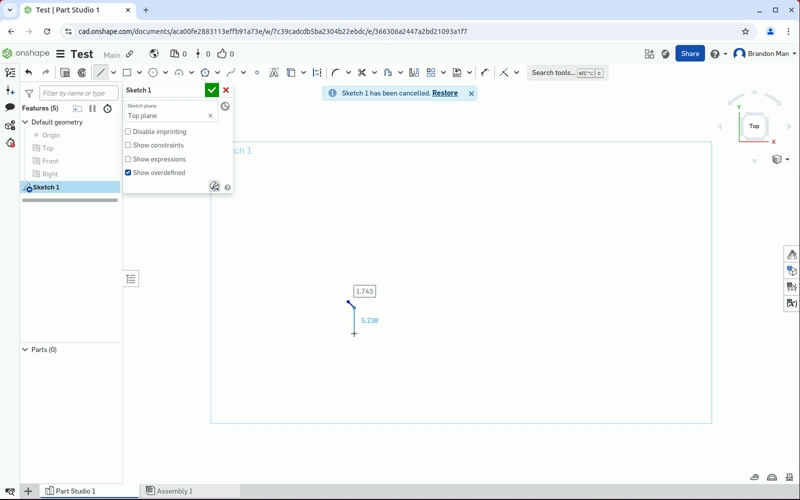
key_up(shift)
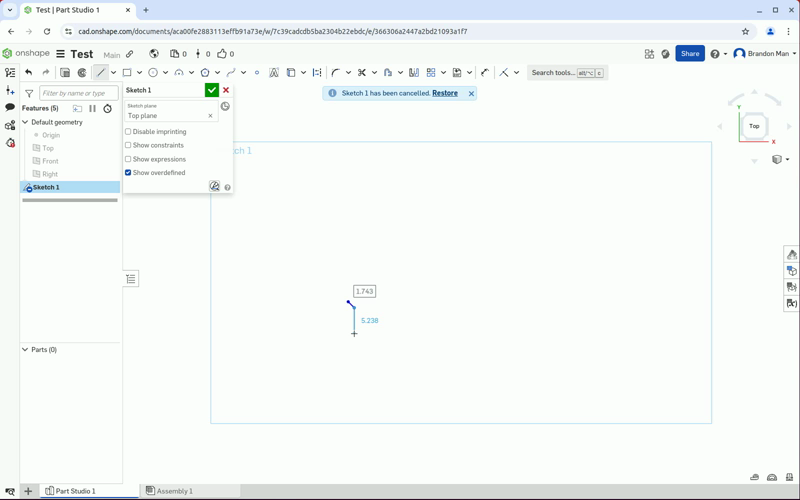
key_down(shift)
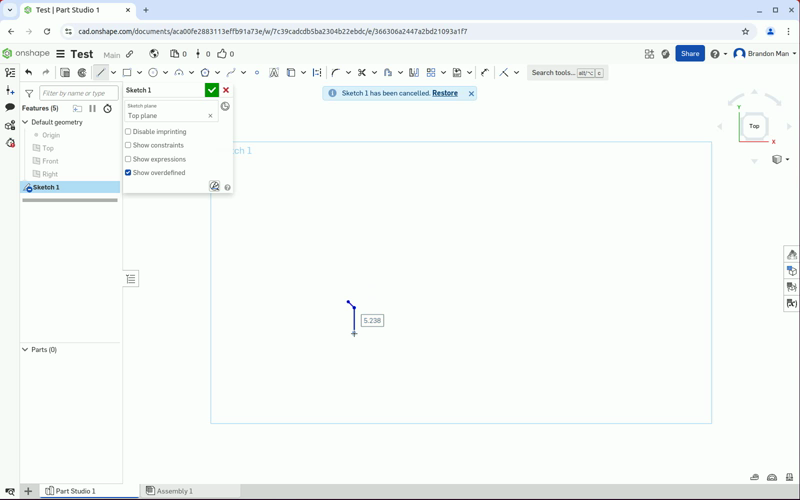
mouse_move(492, 333)
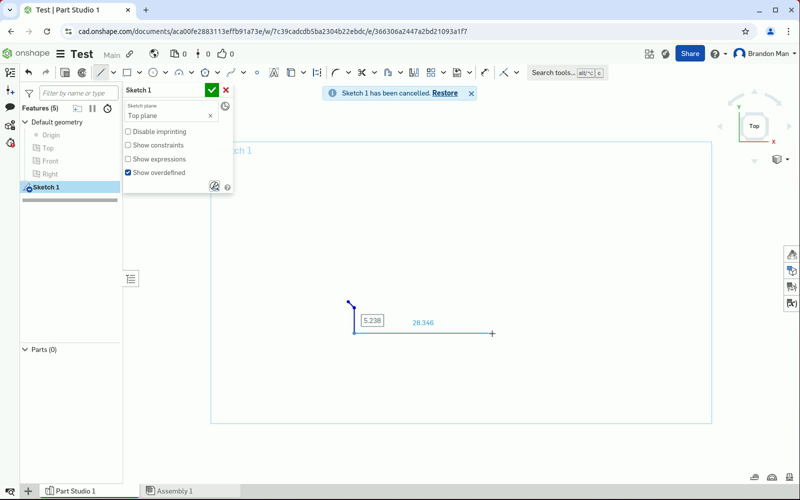
click(492, 333)
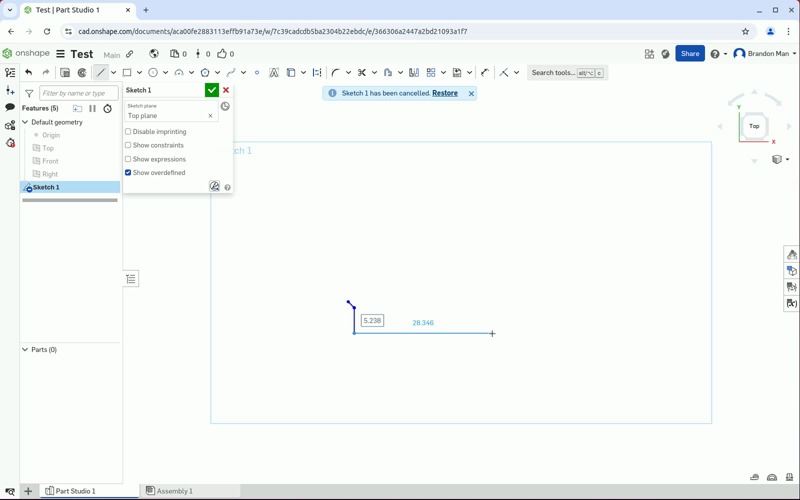
key_up(shift)
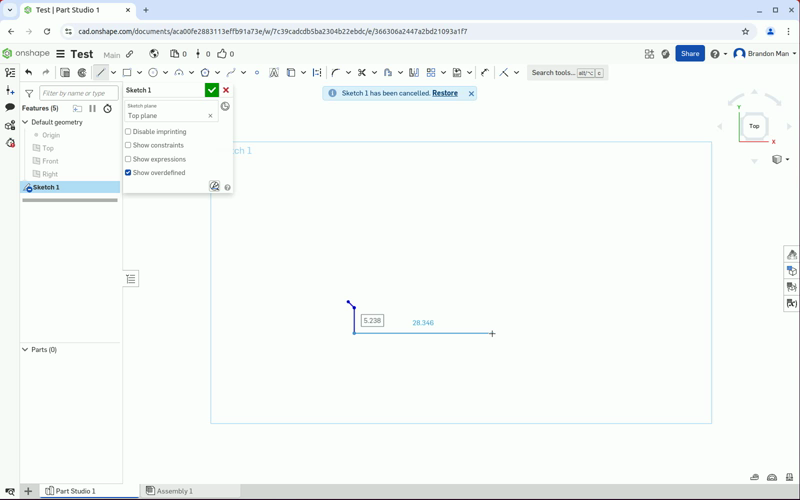
key_down(shift)
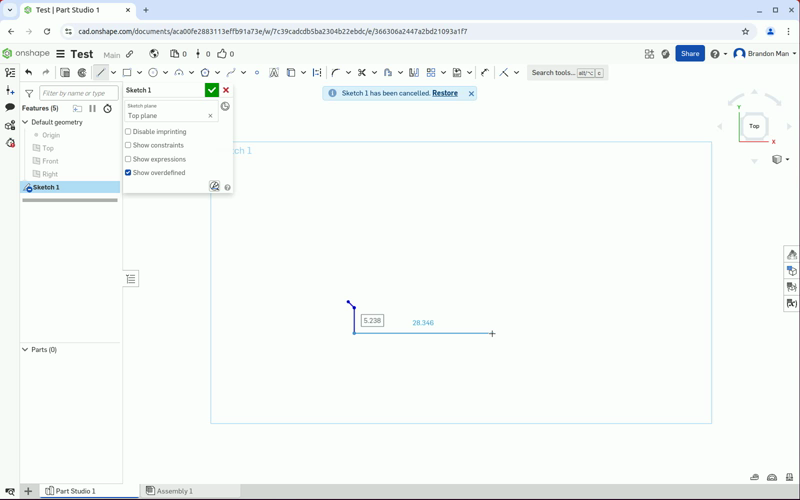
mouse_move(492, 227)
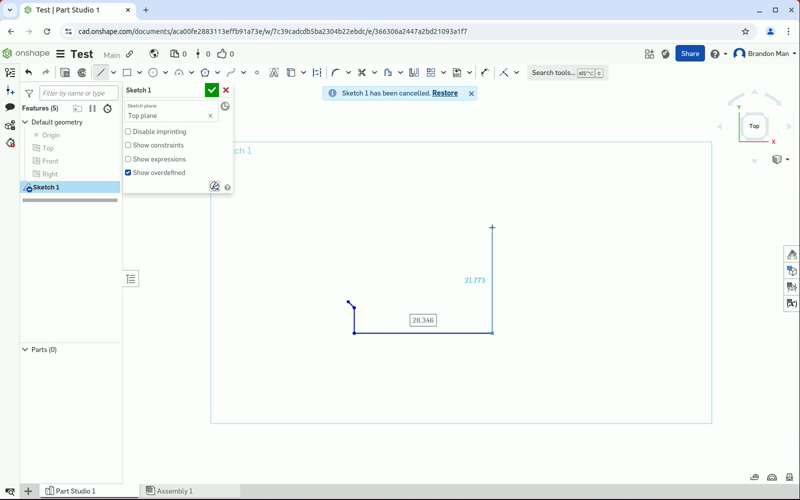
click(492, 227)
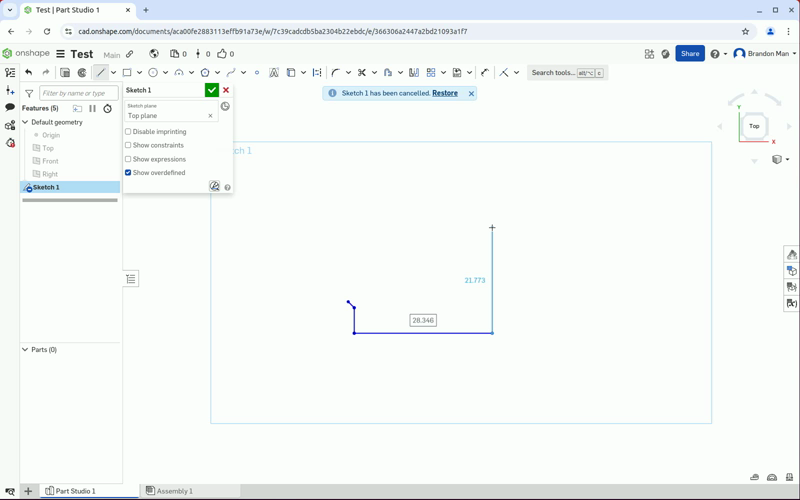
key_up(shift)
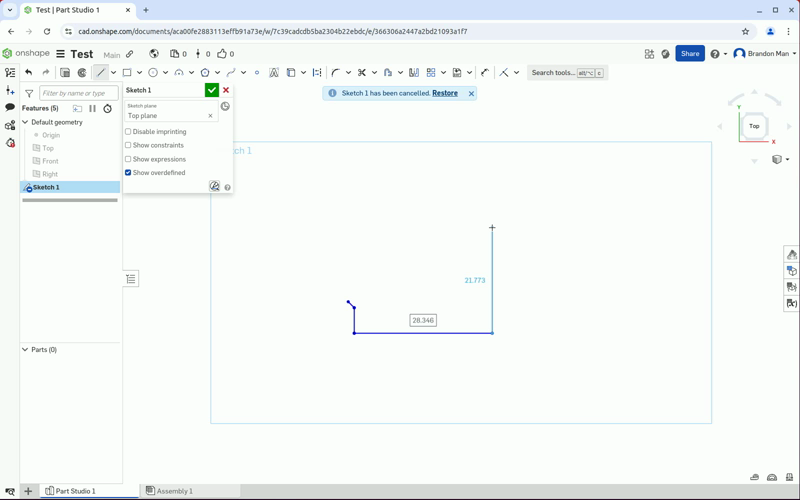
key_down(shift)
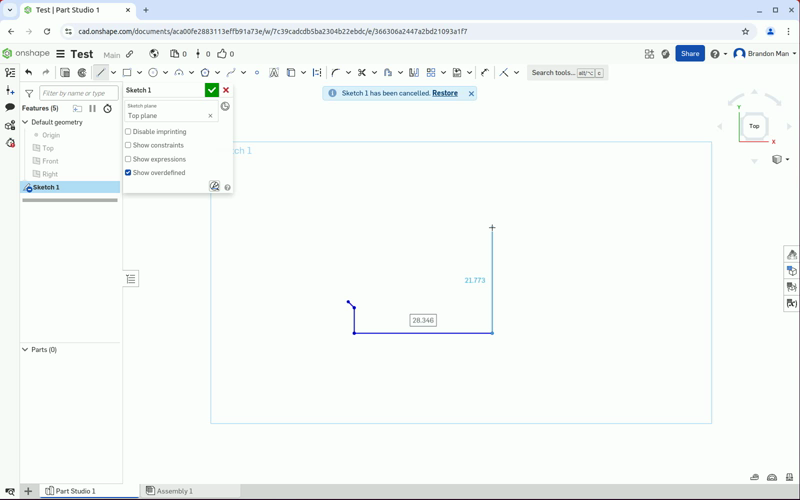
mouse_move(354, 227)
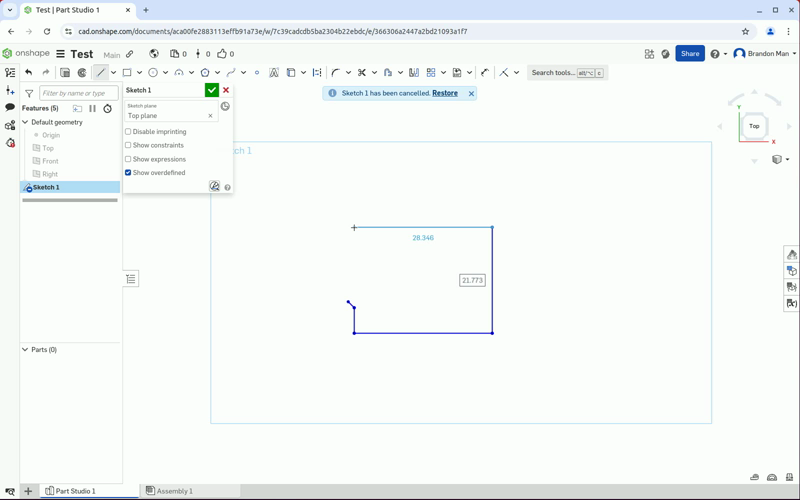
click(354, 227)
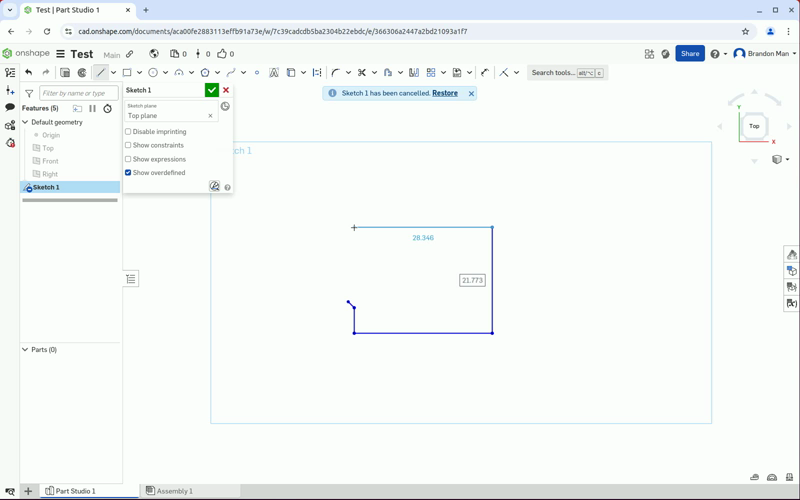
key_up(shift)
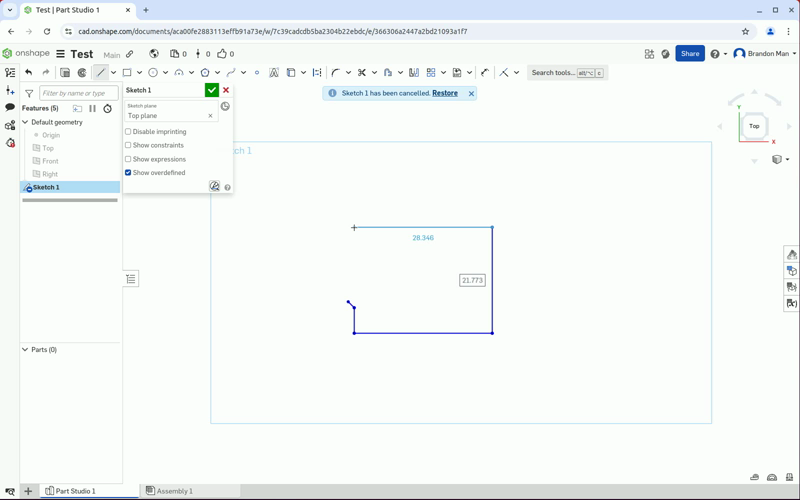
key_down(shift)
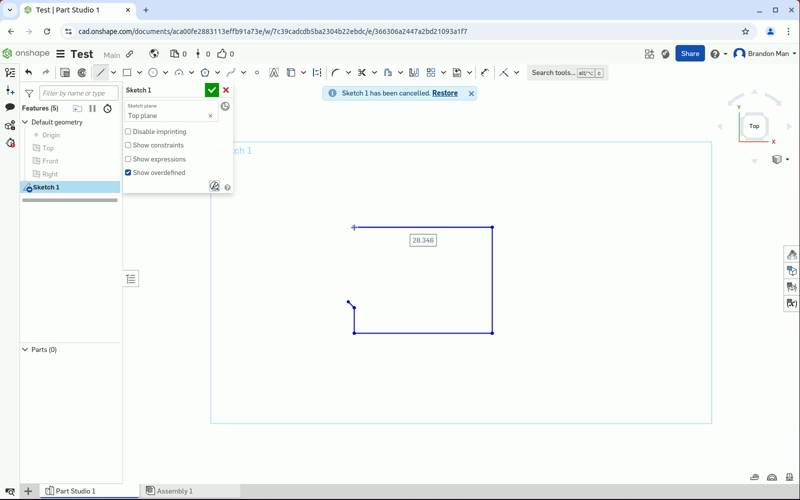
mouse_move(384, 227)
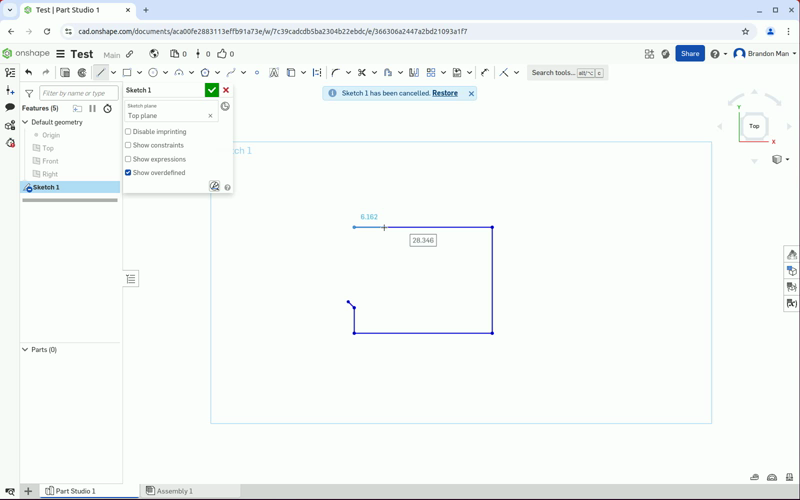
mouse_move(354, 233)
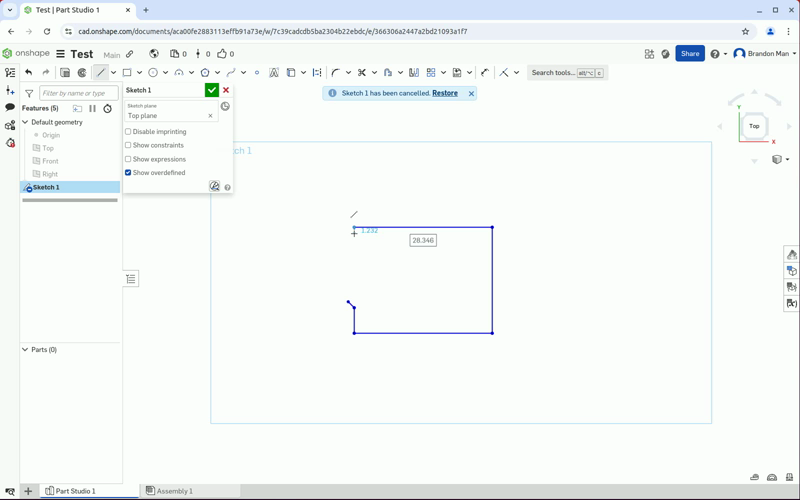
scroll(6)
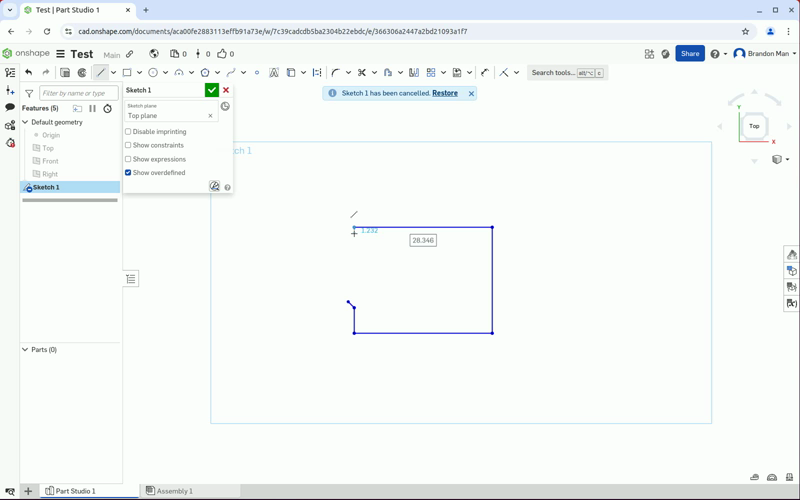
scroll(6)
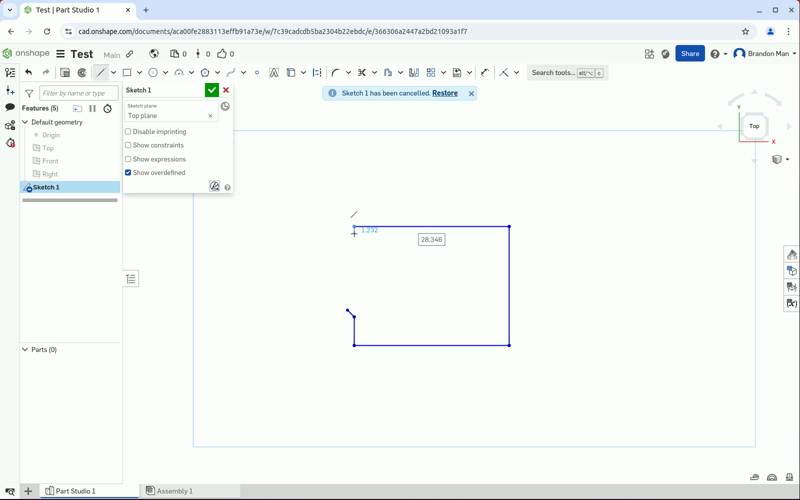
scroll(6)
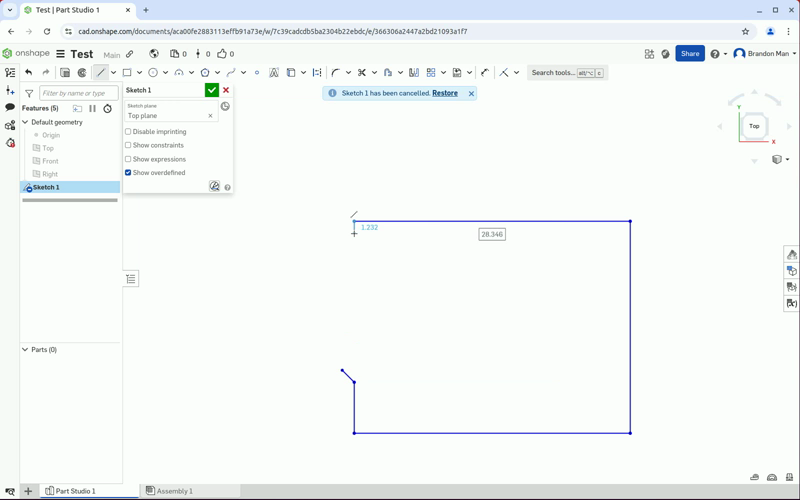
scroll(6)
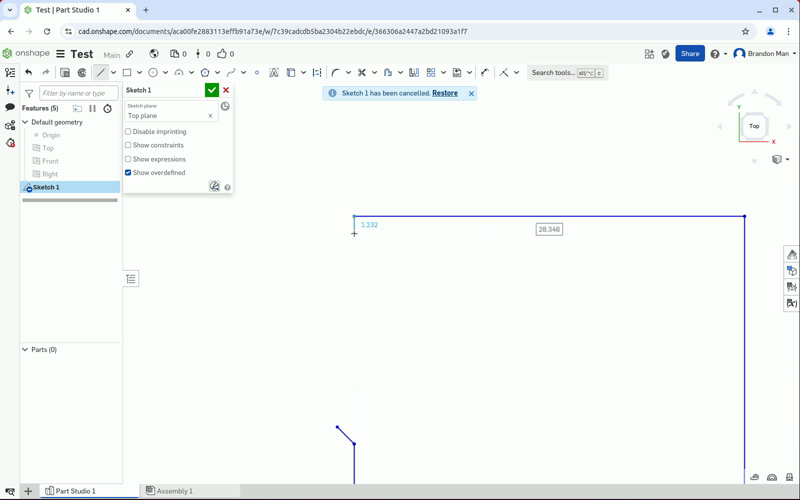
scroll(6)
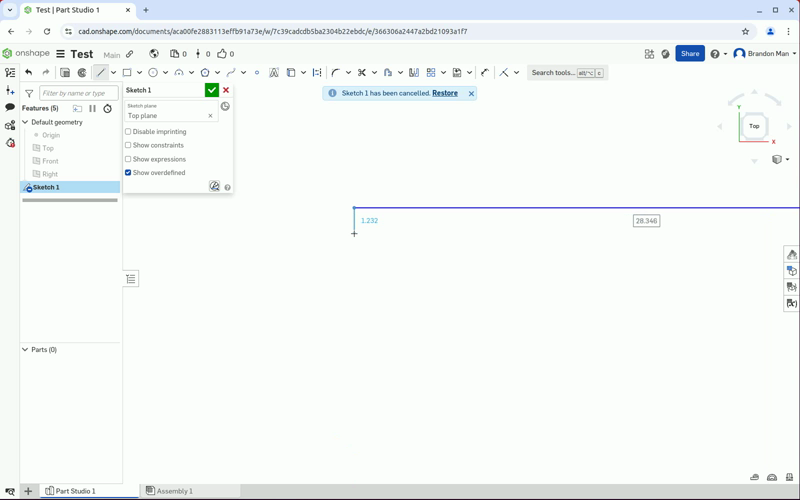
scroll(6)
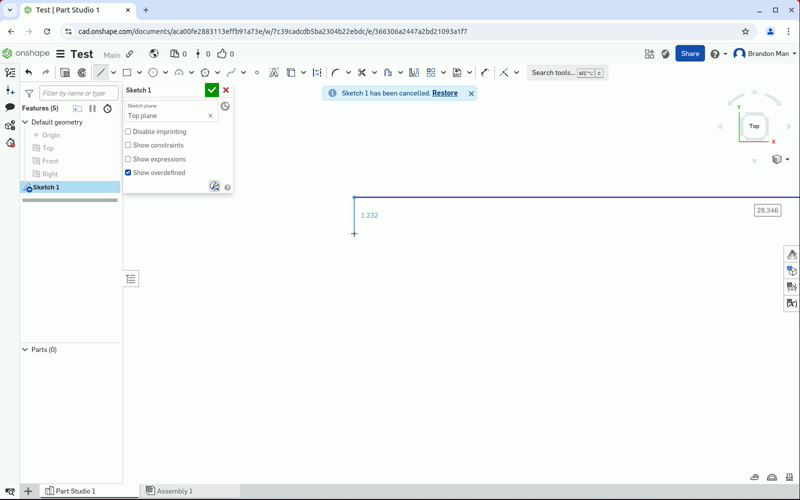
scroll(6)
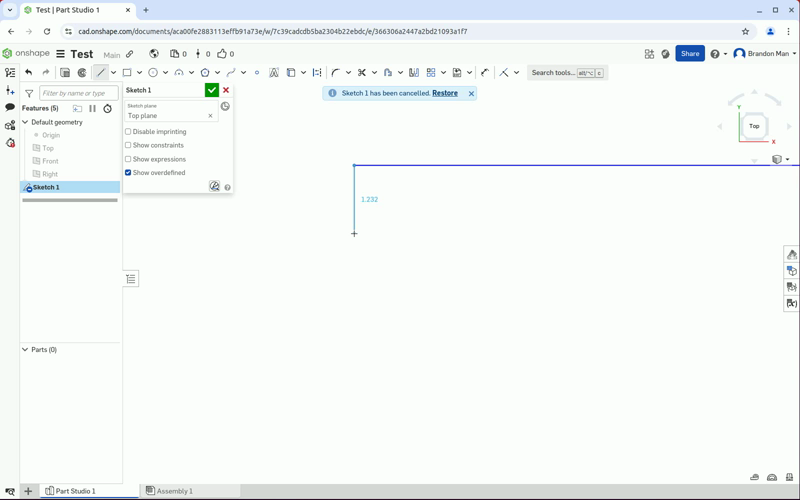
click(354, 233)
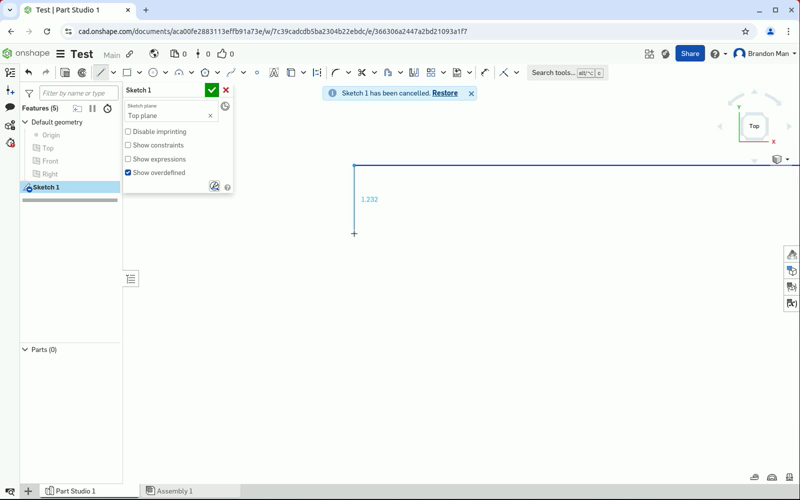
scroll(-6)
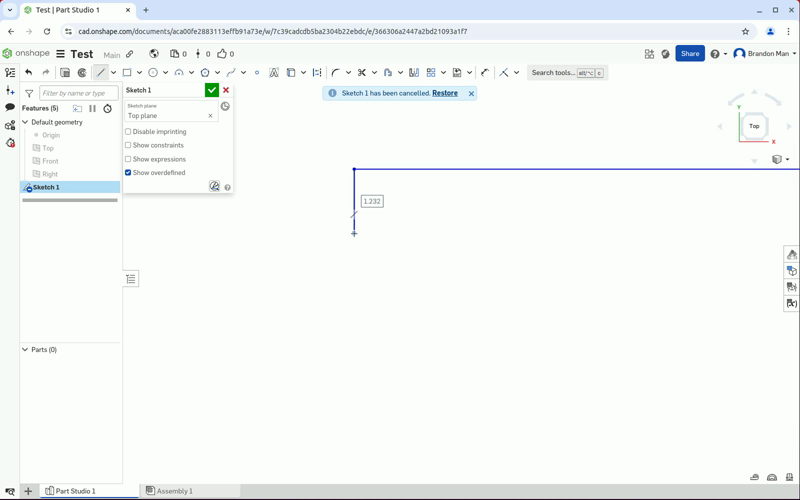
scroll(-6)
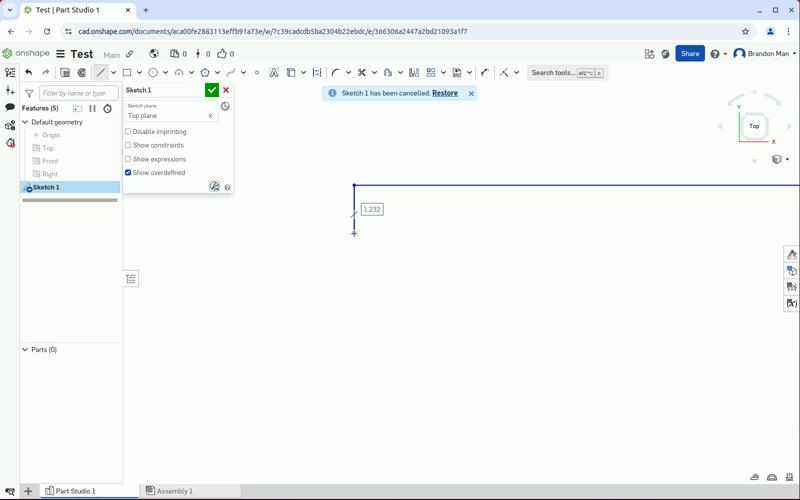
scroll(-6)
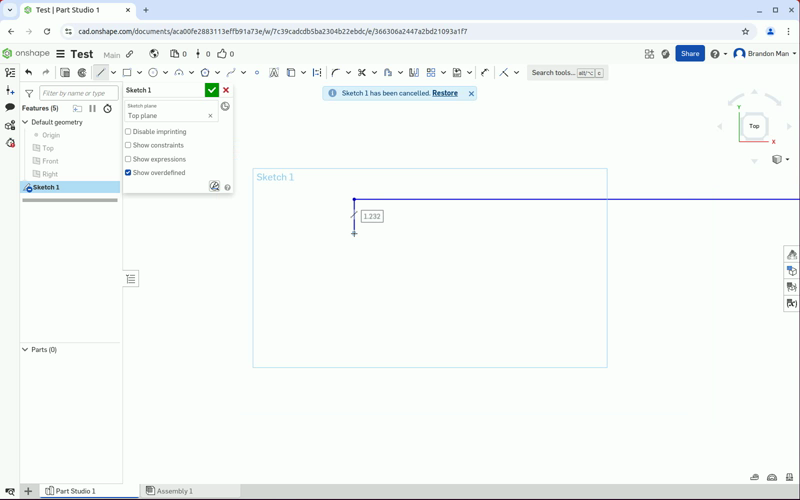
scroll(-6)
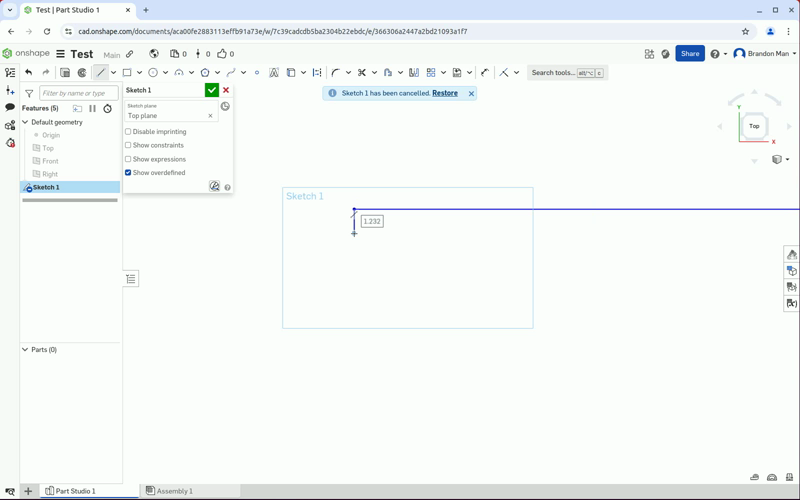
scroll(-6)
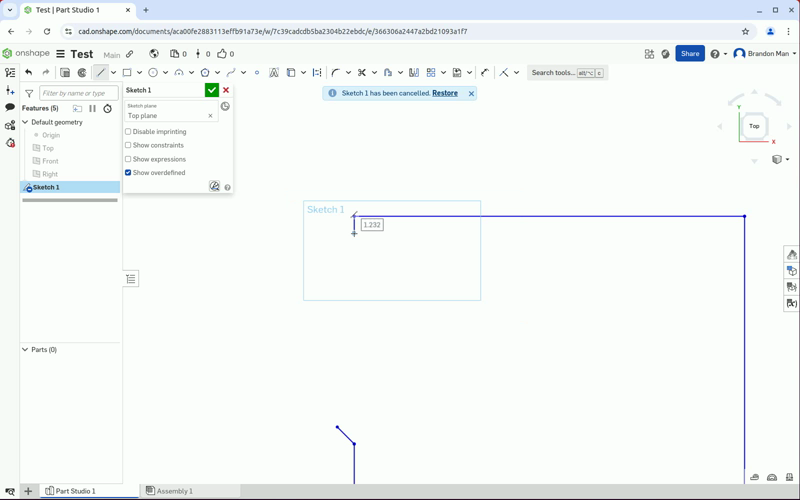
scroll(-6)
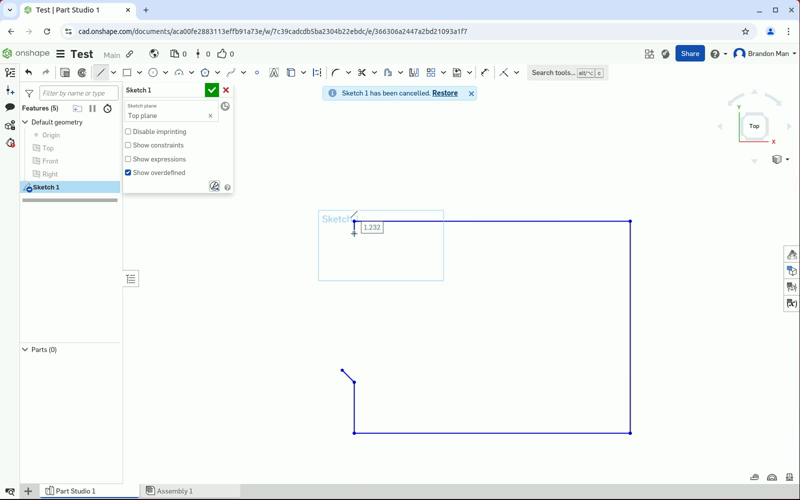
scroll(-6)
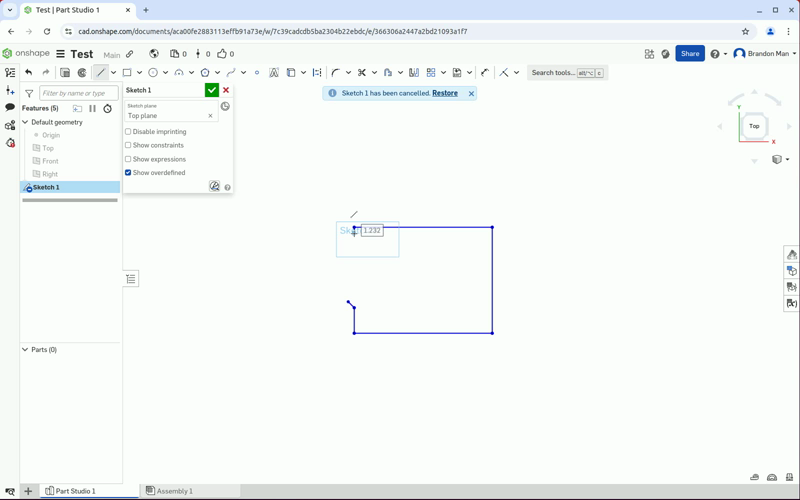
key_up(shift)
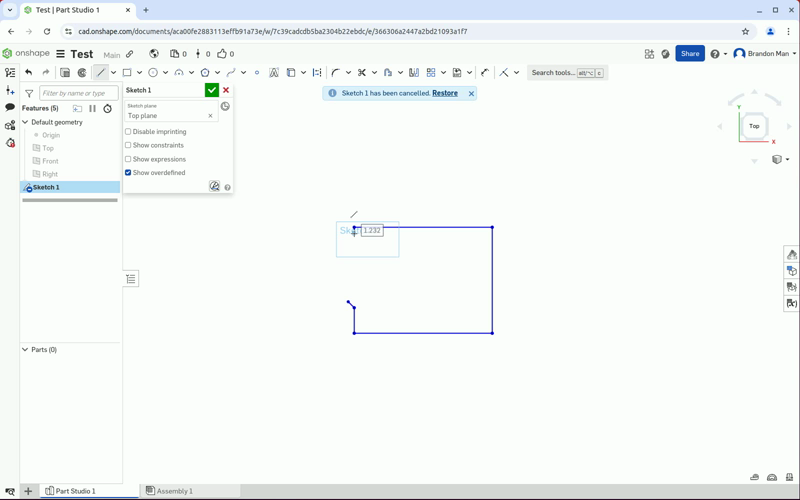
key_down(shift)
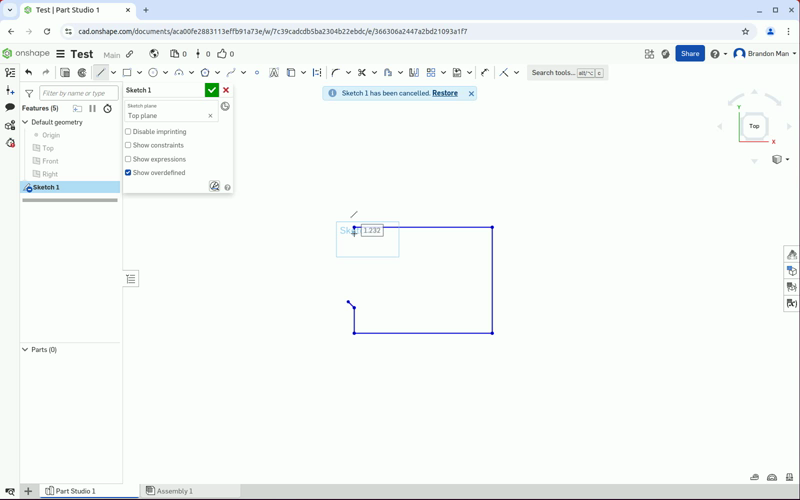
mouse_move(384, 233)
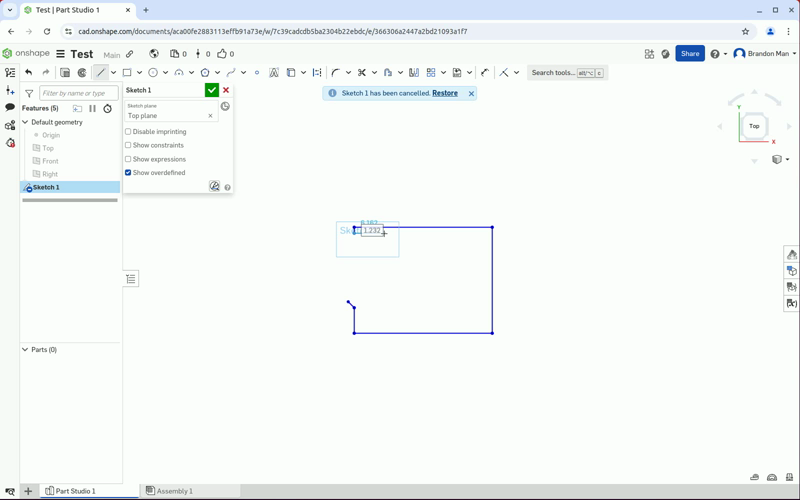
mouse_move(348, 238)
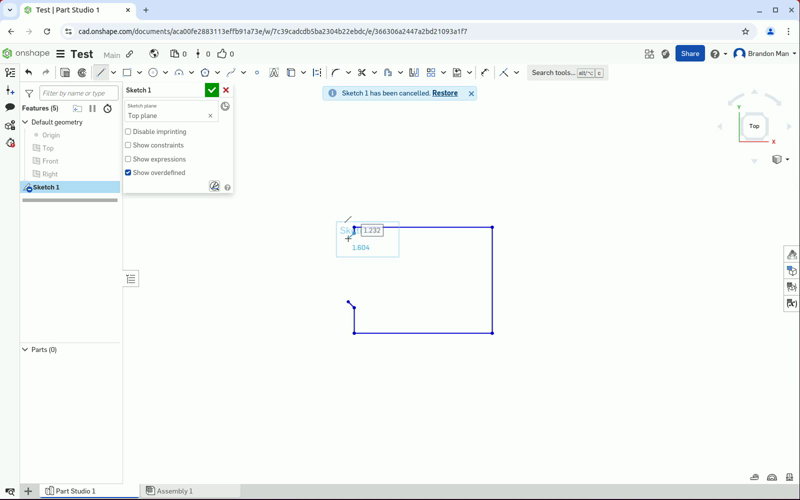
click(348, 238)
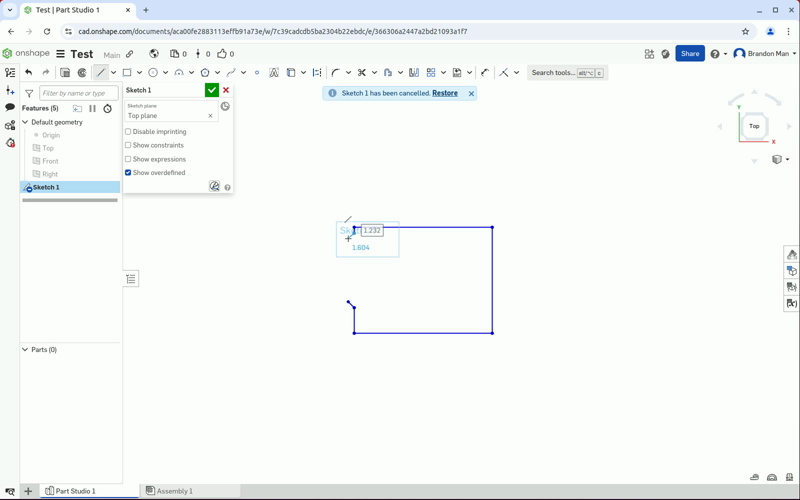
key_up(shift)
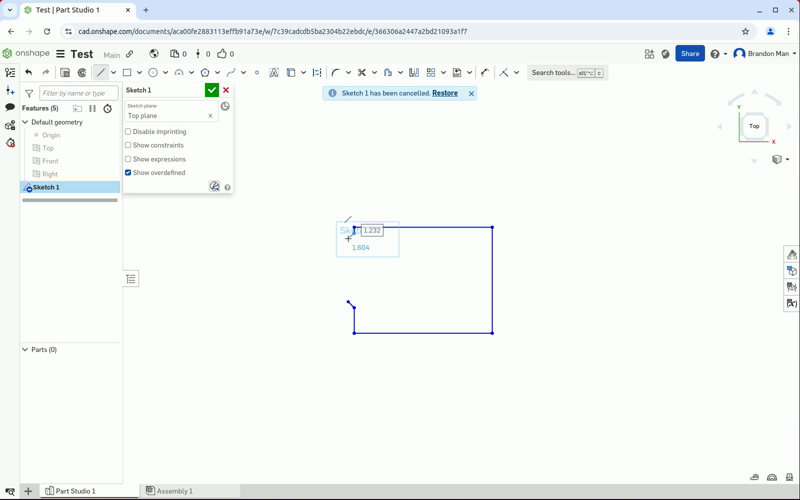
key_down(shift)
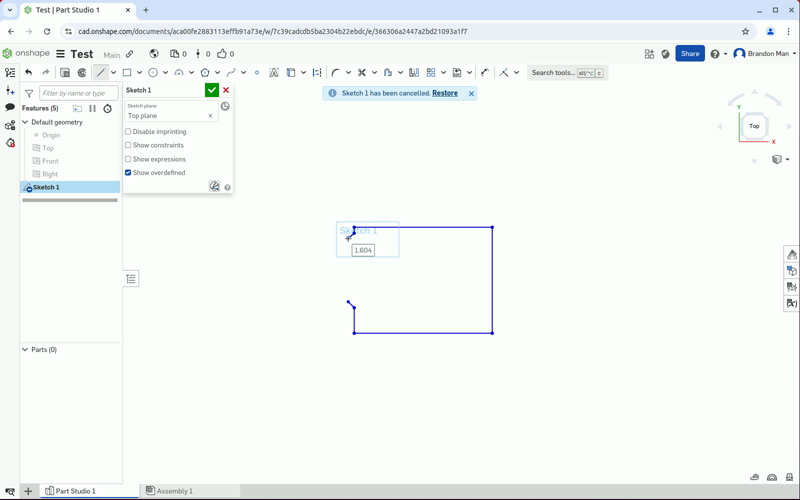
mouse_move(348, 301)
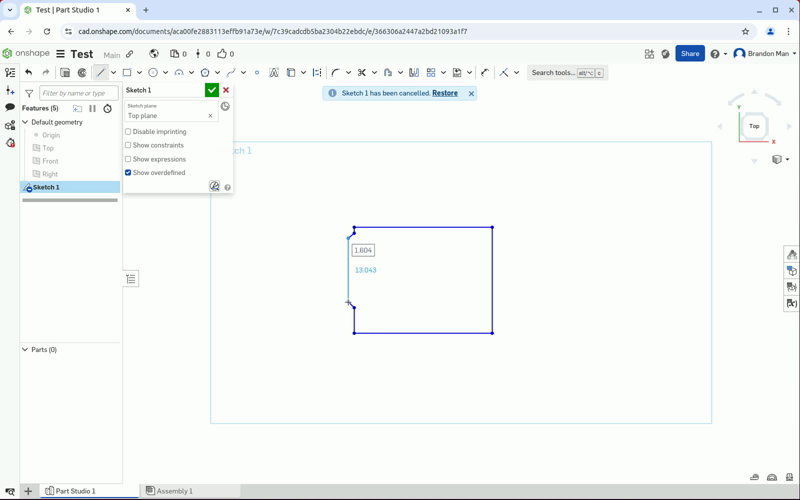
key_up(shift)
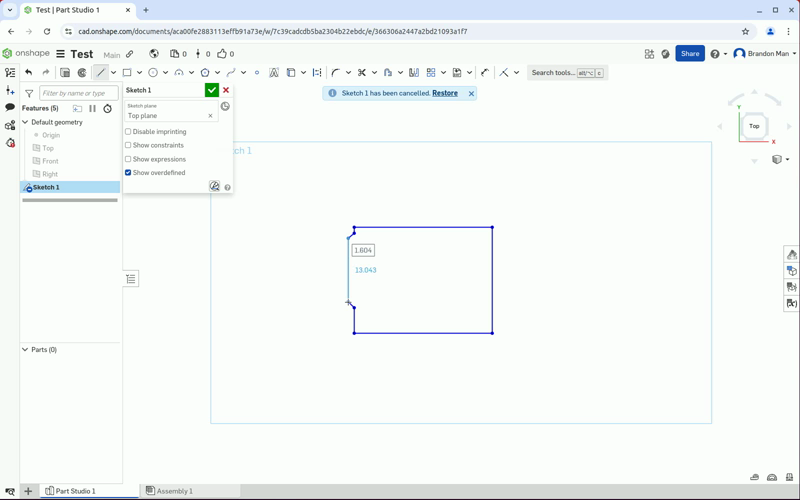
click(348, 301)
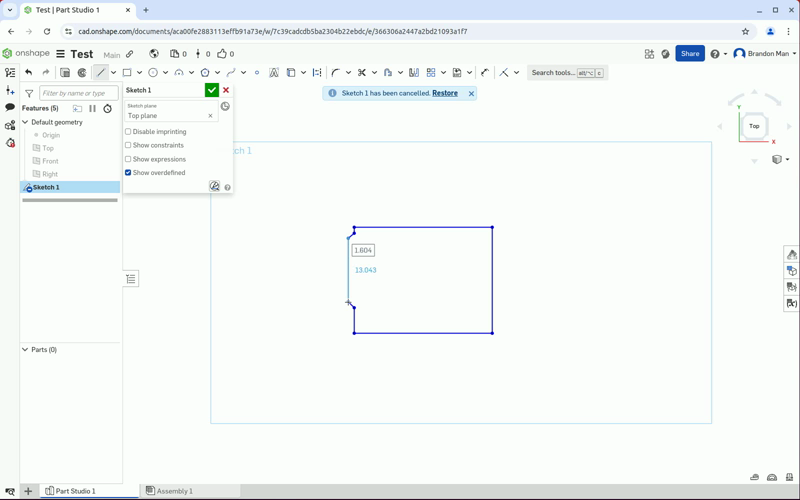
key(esc)
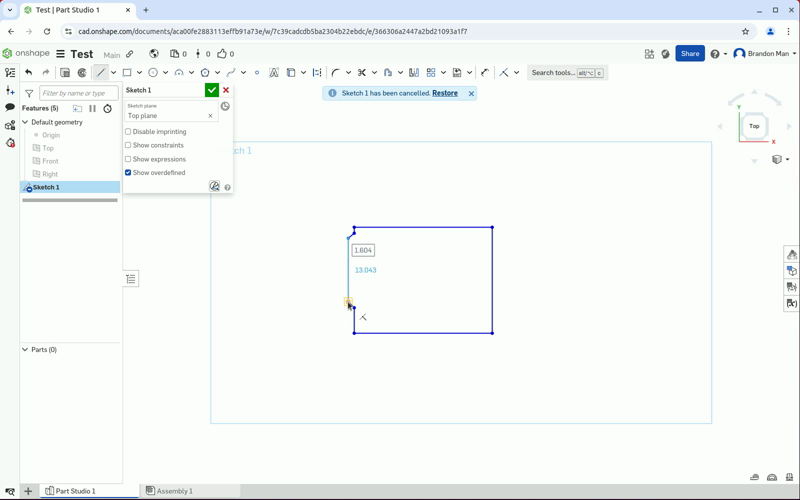
key(c)
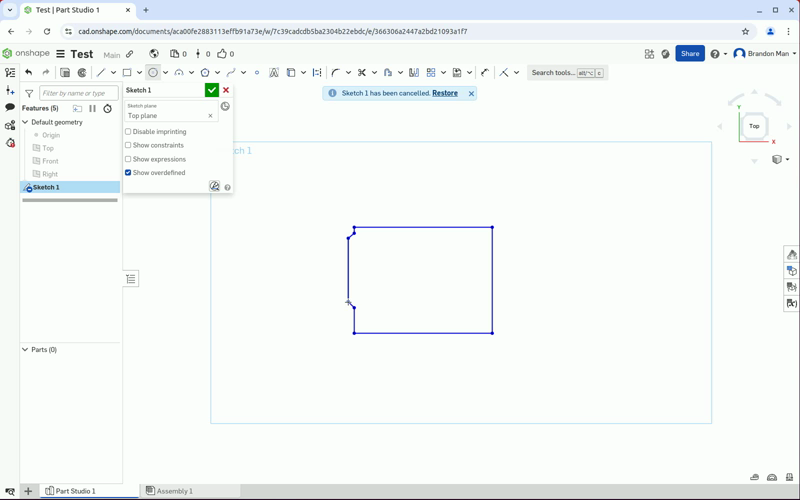
key_down(shift)
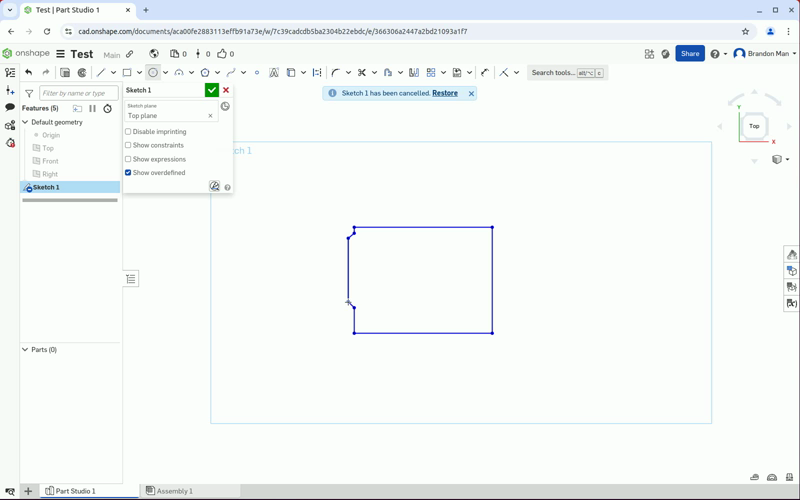
mouse_move(352, 297)
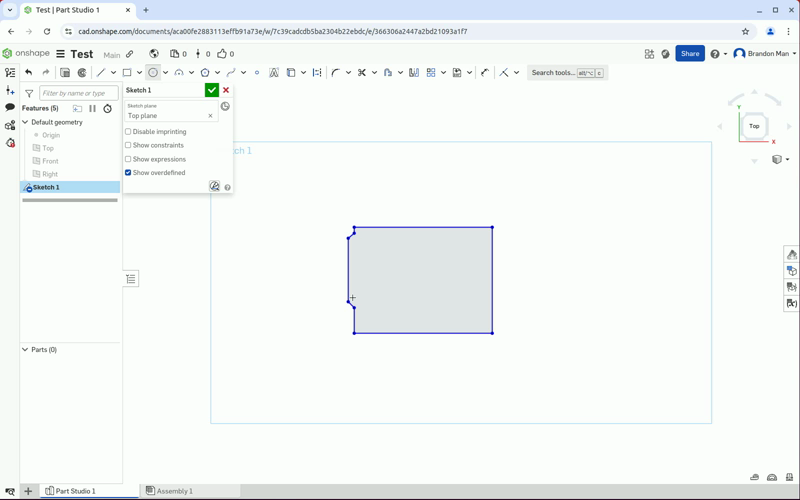
click(352, 297)
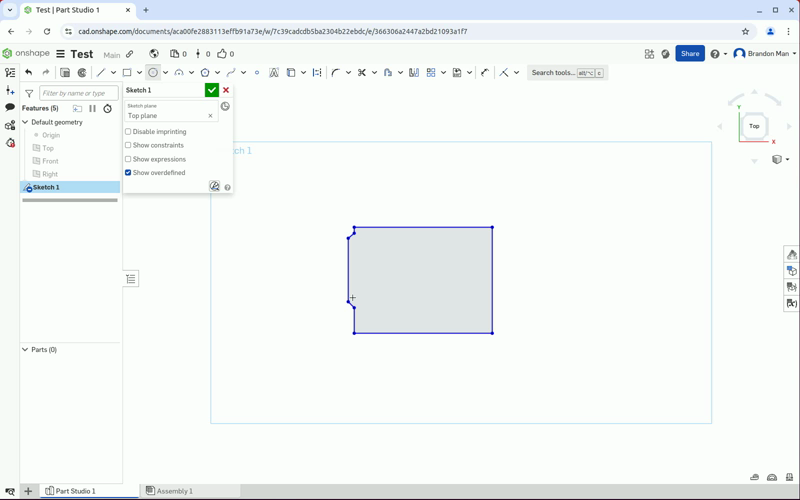
key_up(shift)
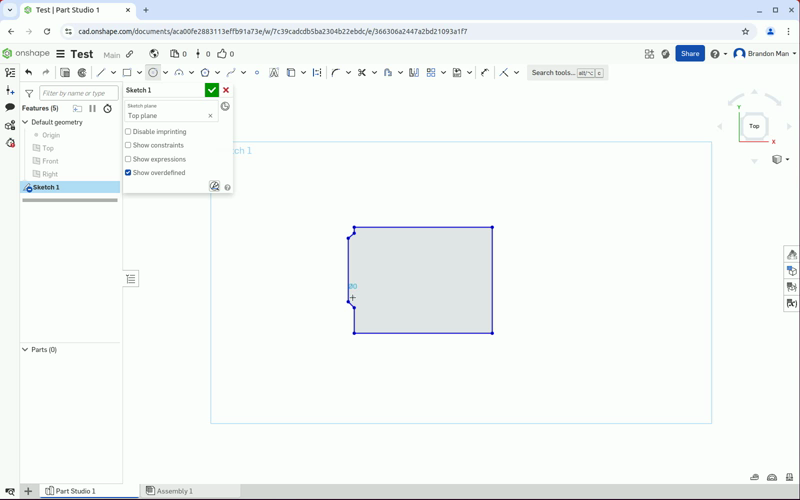
mouse_move(355, 297)
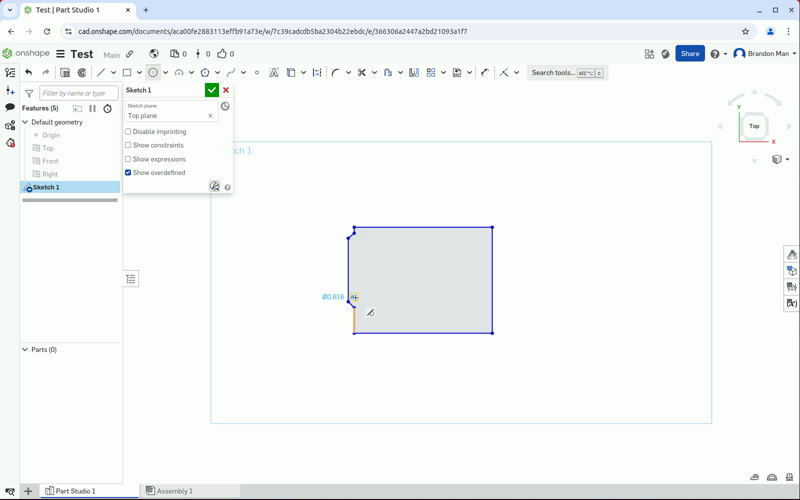
click(355, 297)
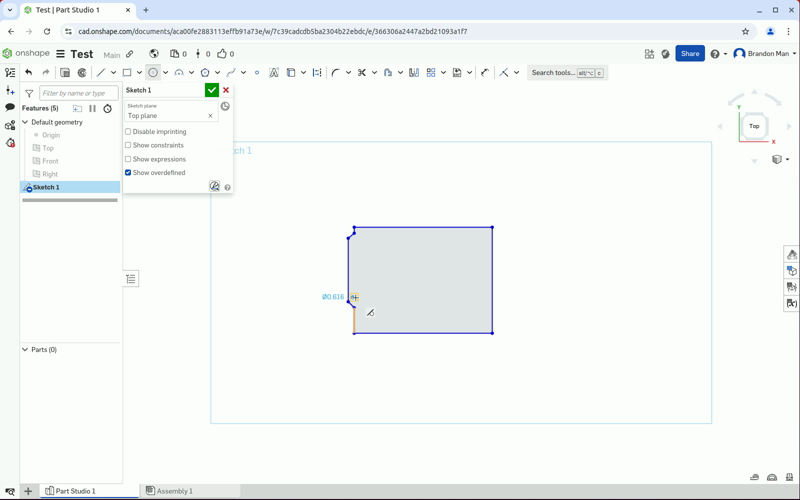
key(esc)
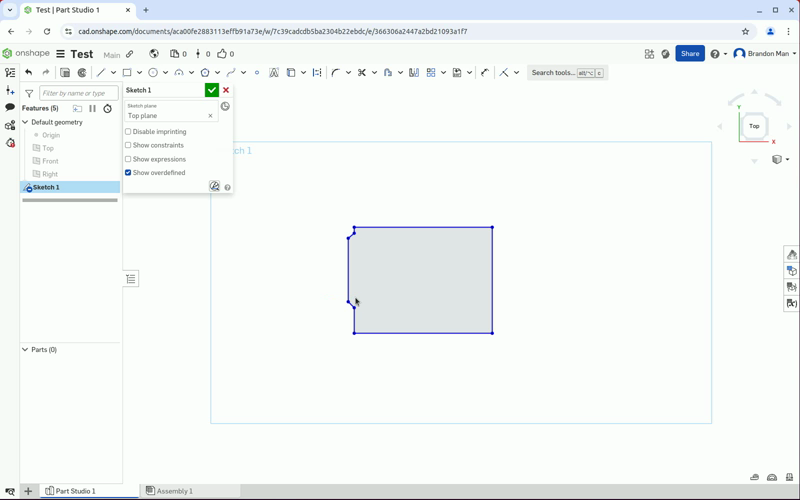
key(c)
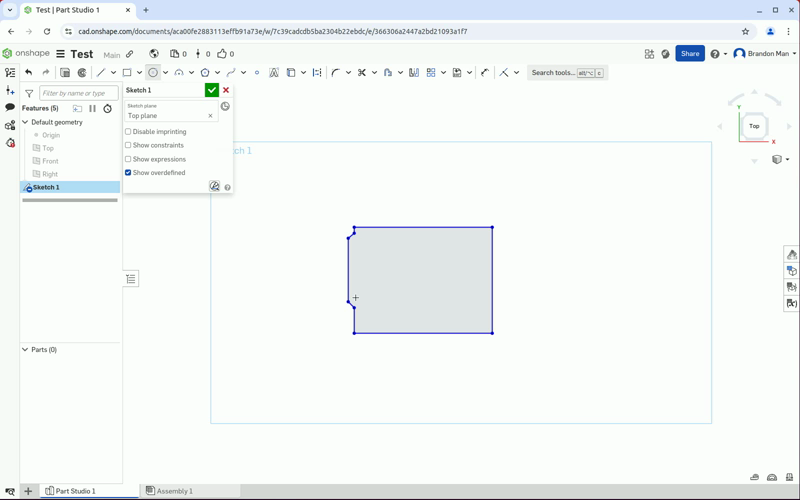
key_down(shift)
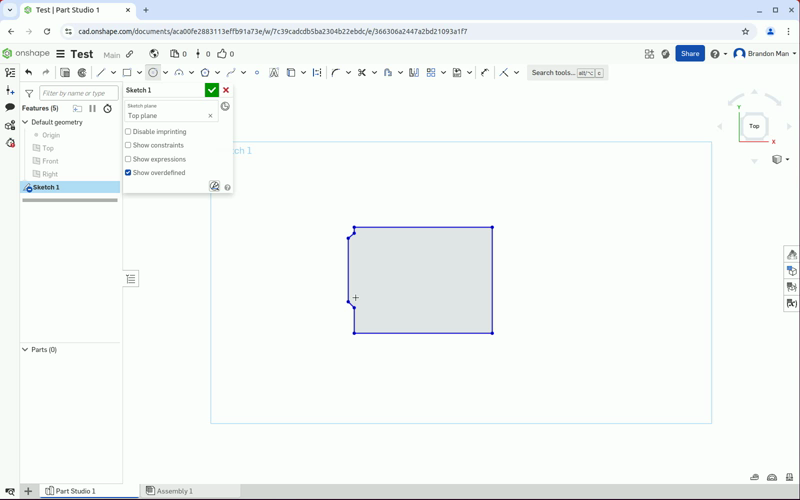
mouse_move(352, 244)
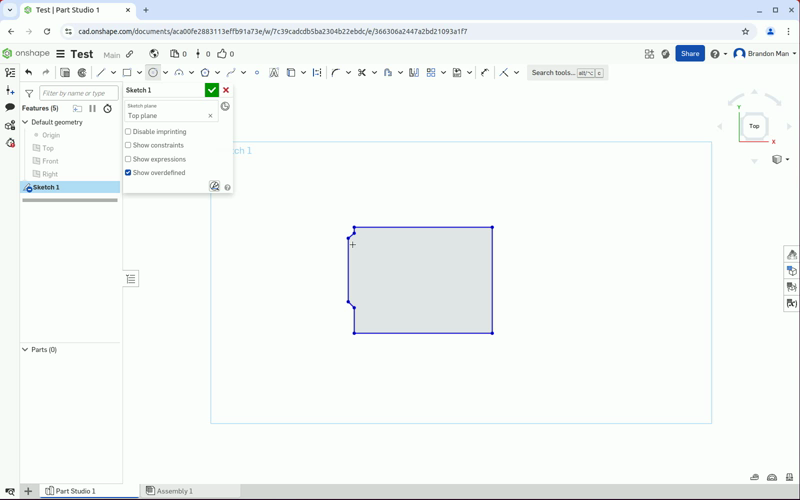
click(352, 244)
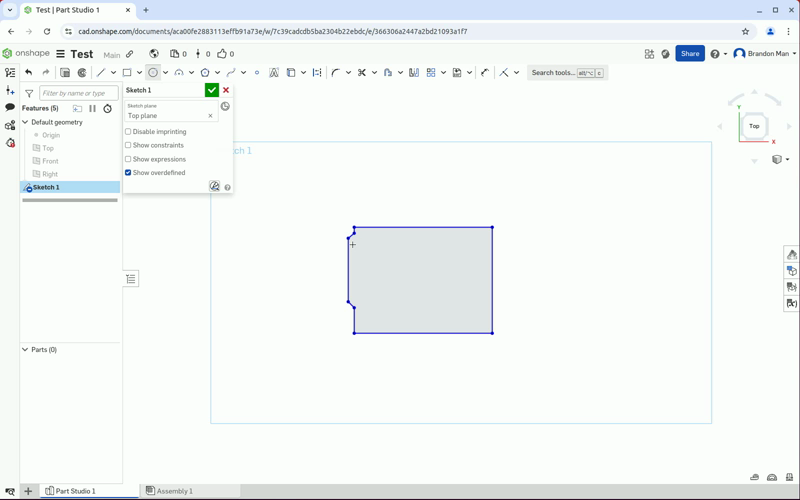
key_up(shift)
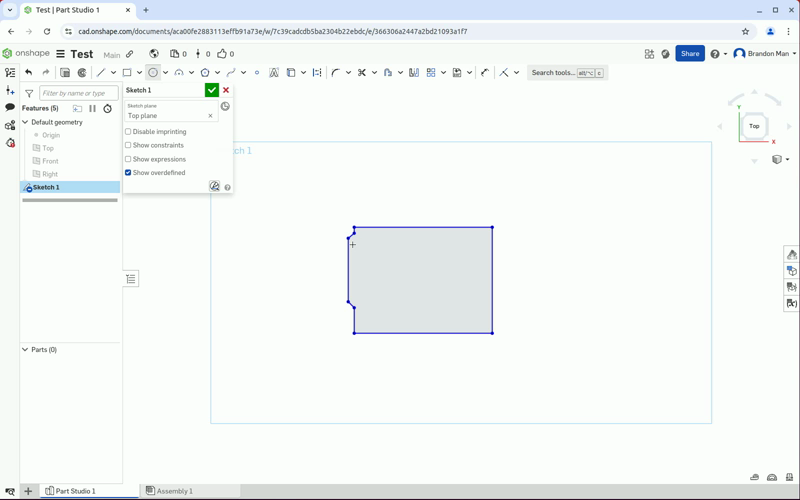
mouse_move(355, 244)
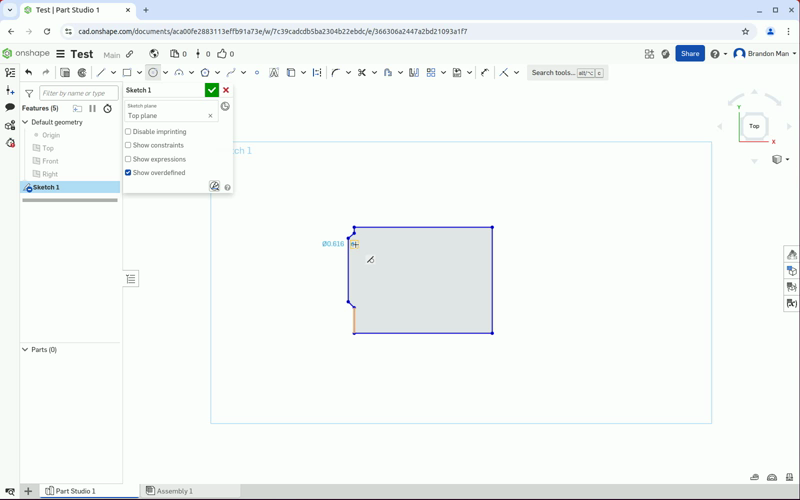
click(355, 244)
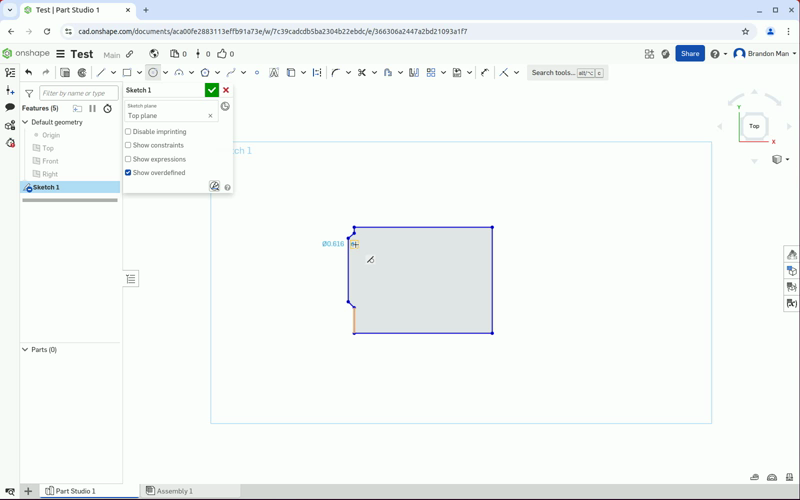
key(esc)
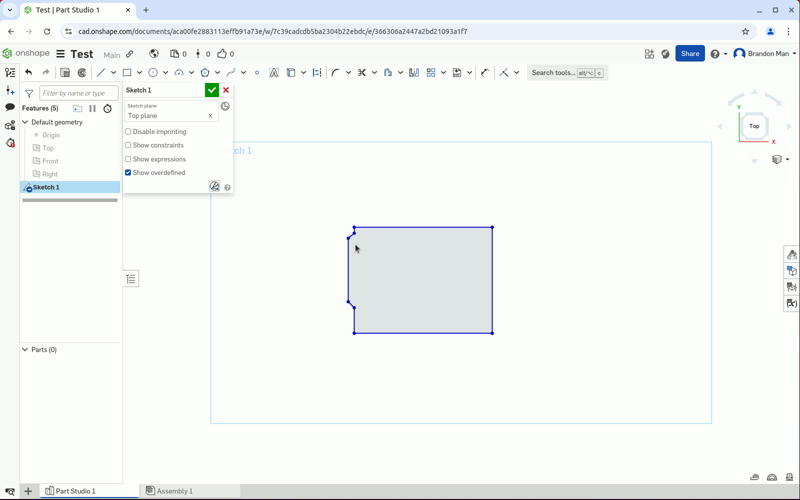
key(c)
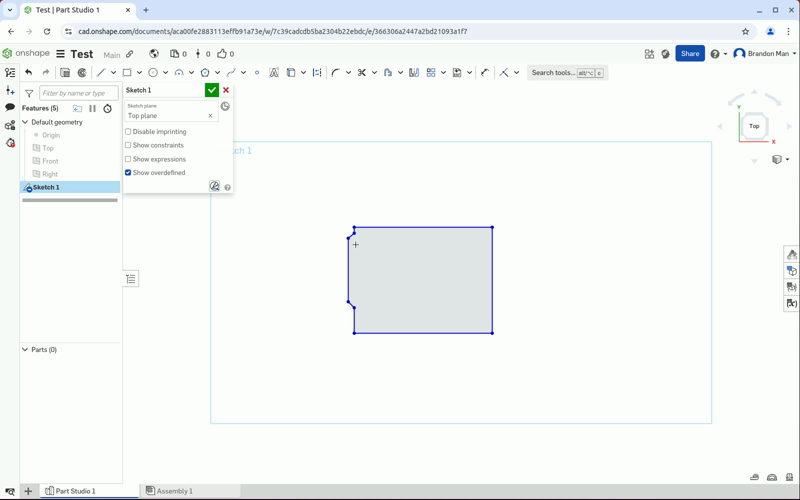
key_down(shift)
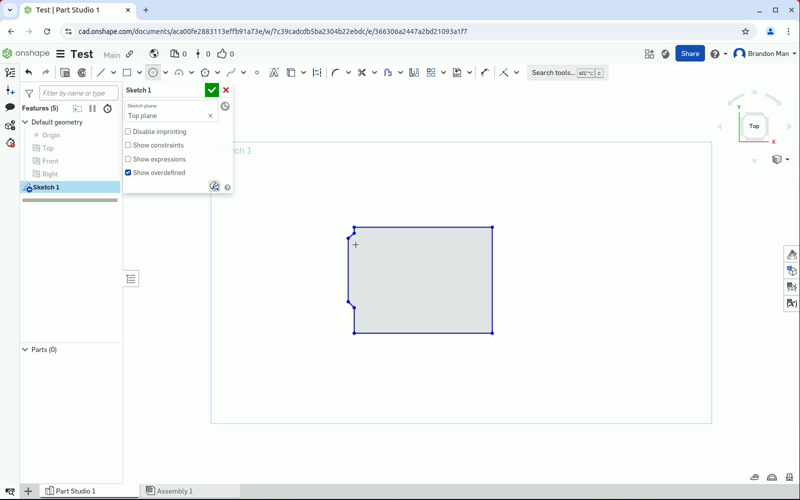
mouse_move(460, 327)
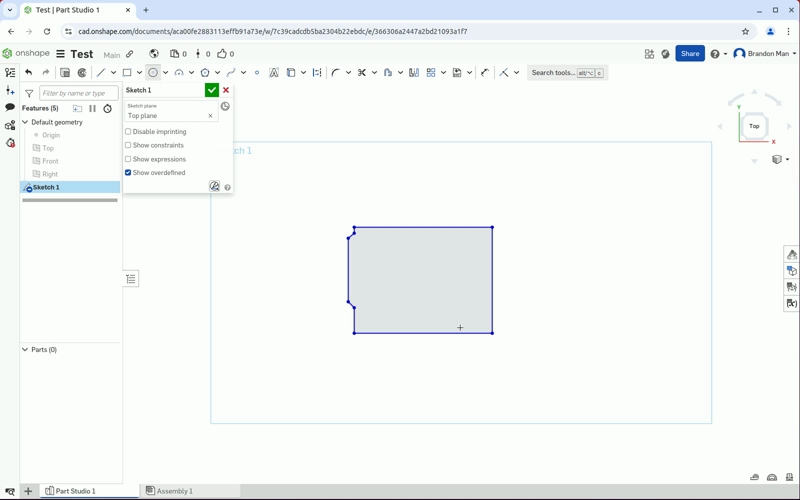
click(460, 327)
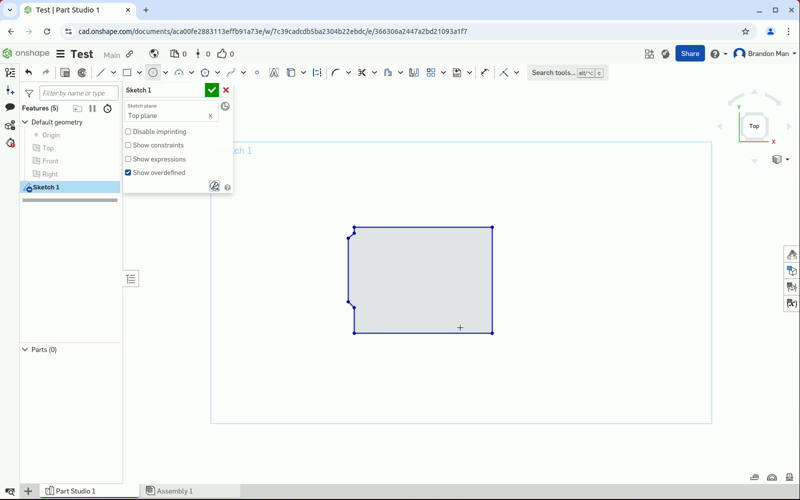
key_up(shift)
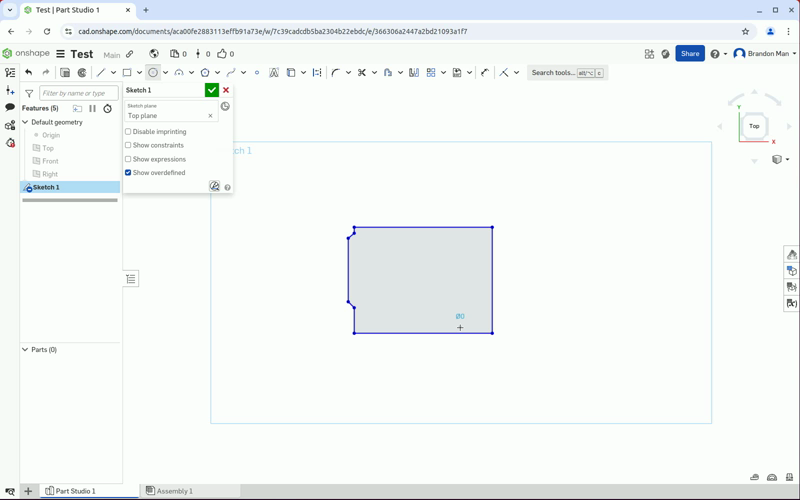
mouse_move(463, 327)
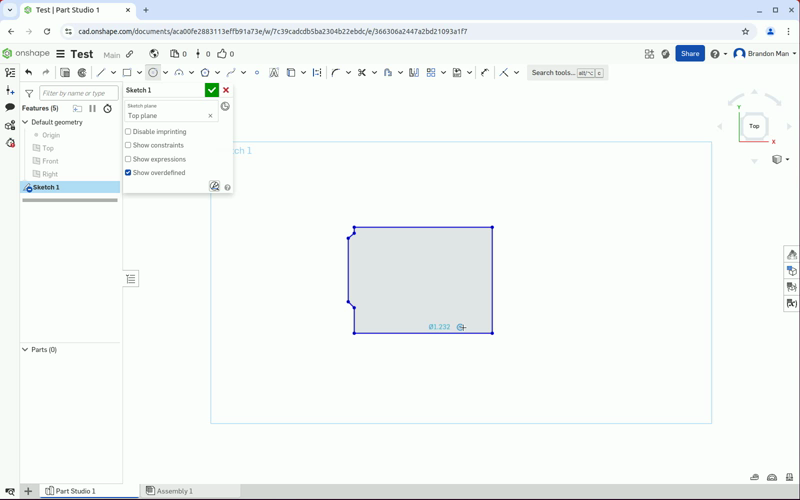
click(463, 327)
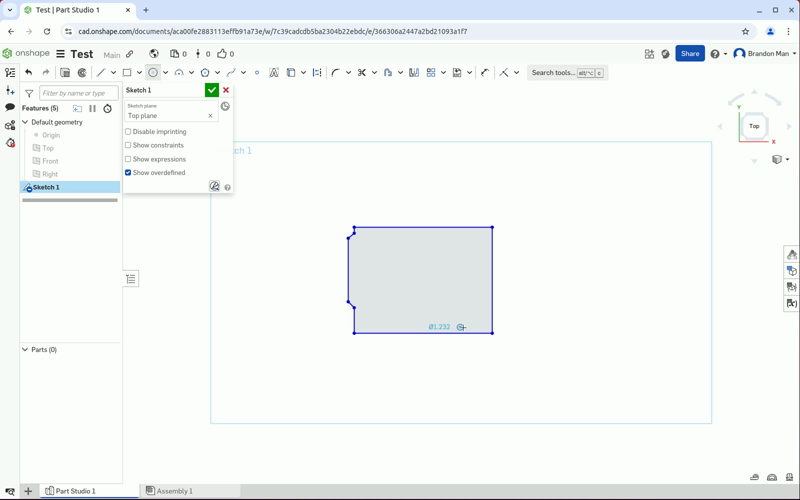
key(esc)
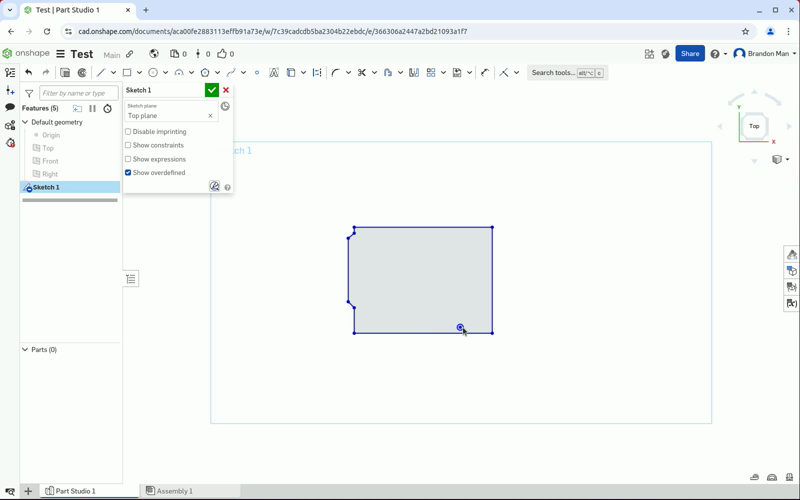
key(c)
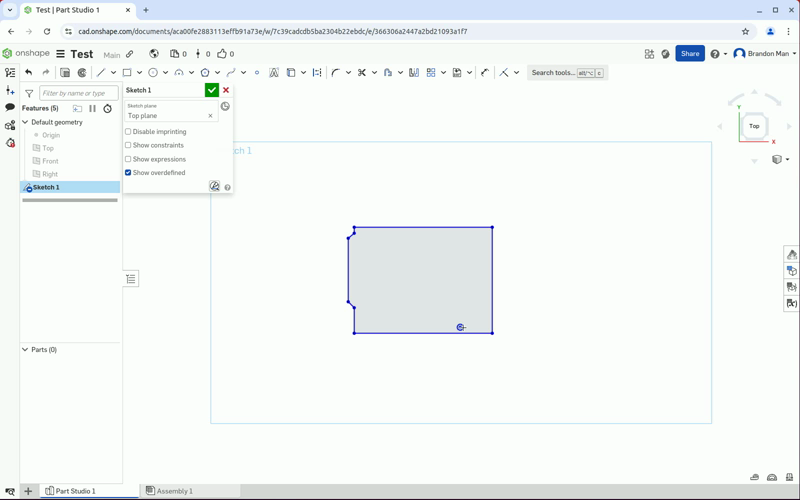
key_down(shift)
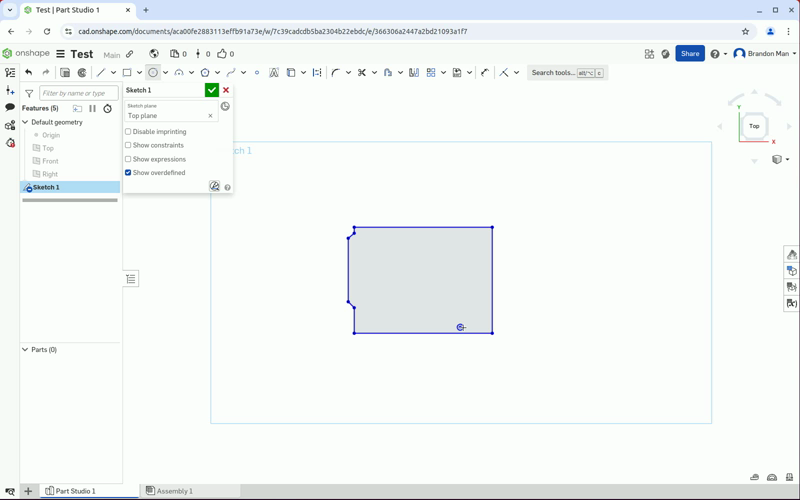
mouse_move(461, 233)
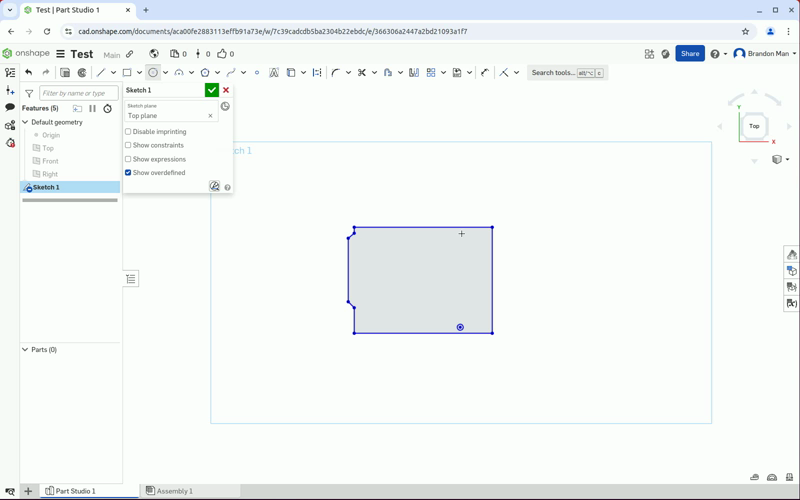
click(461, 233)
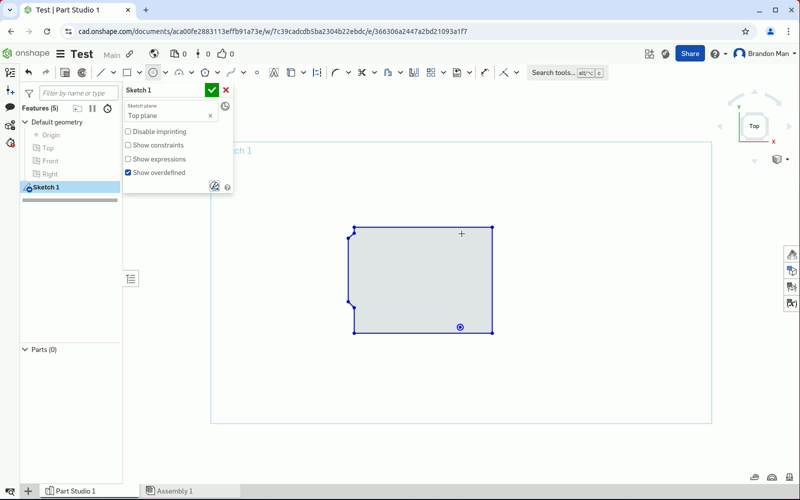
key_up(shift)
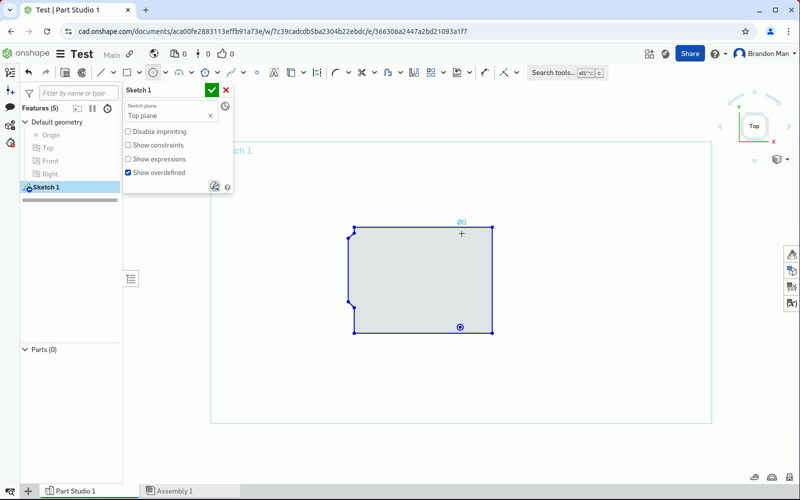
mouse_move(464, 233)
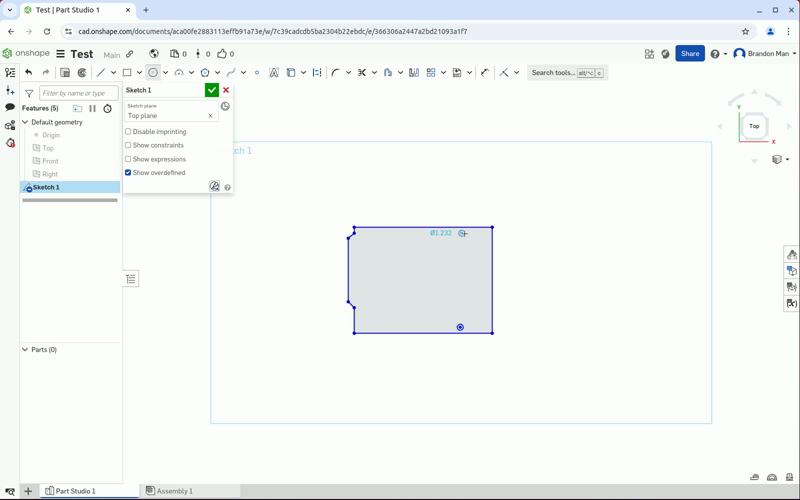
click(464, 233)
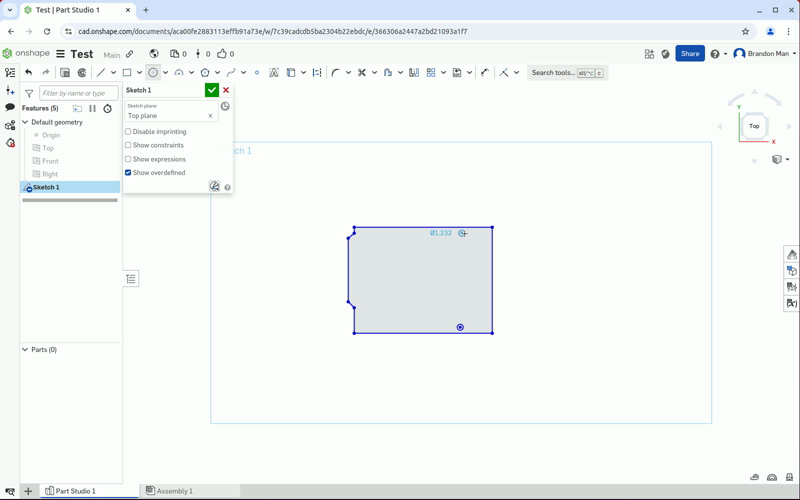
key(esc)
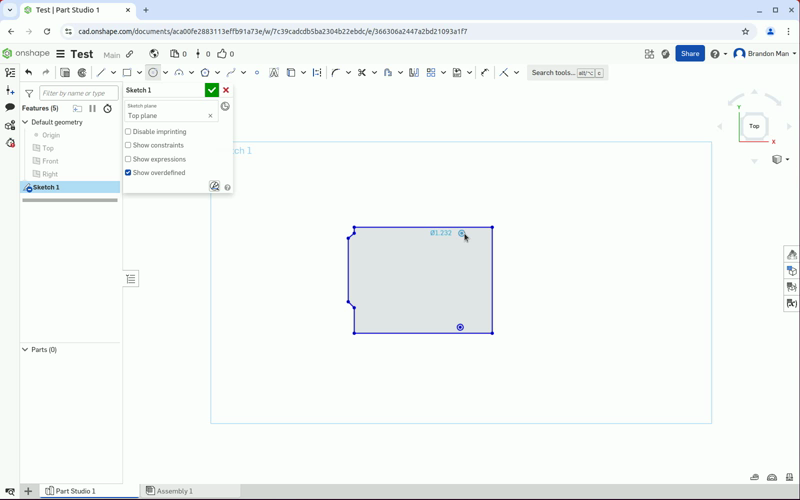
mouse_move(420, 256)
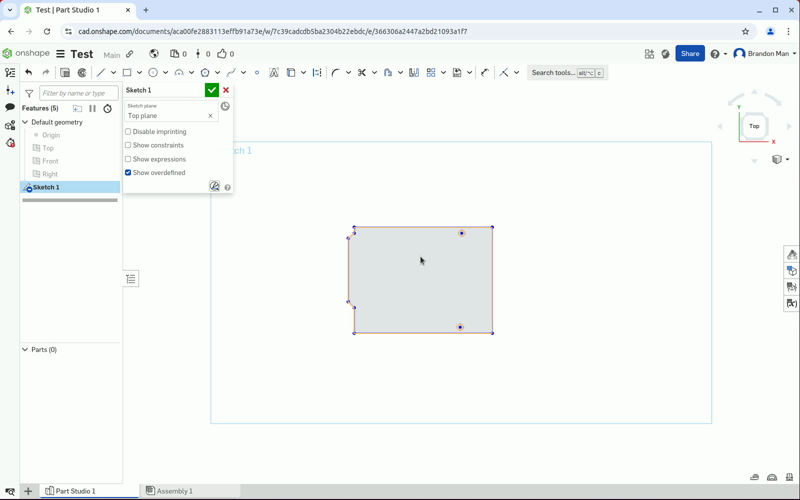
click(420, 256)
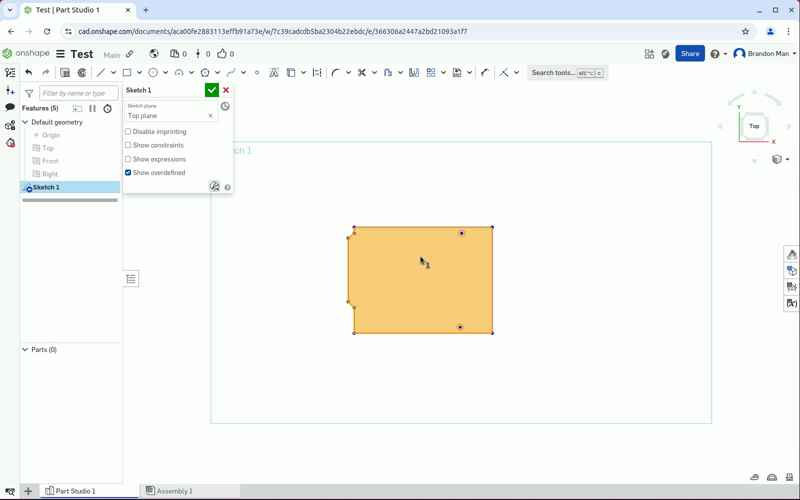
mouse_move(73, 352)
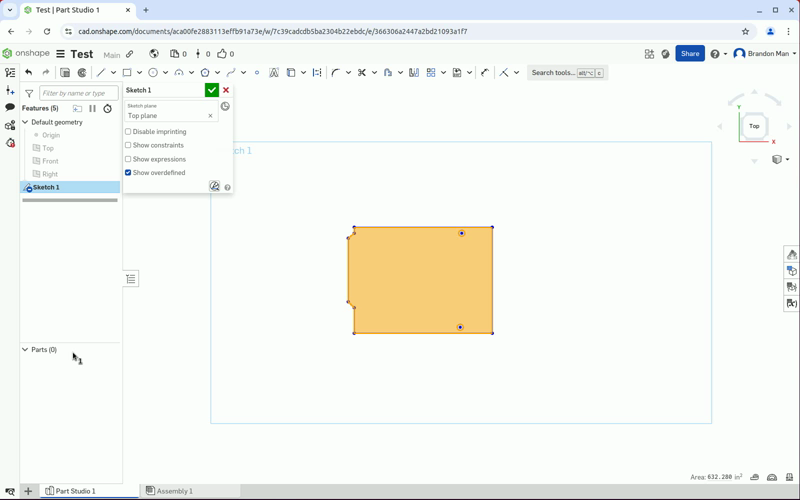
key(shift+y)
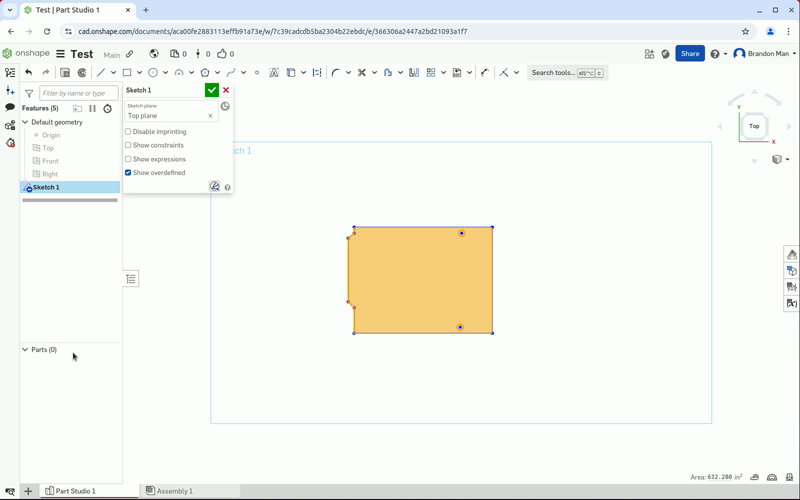
key(shift+e)
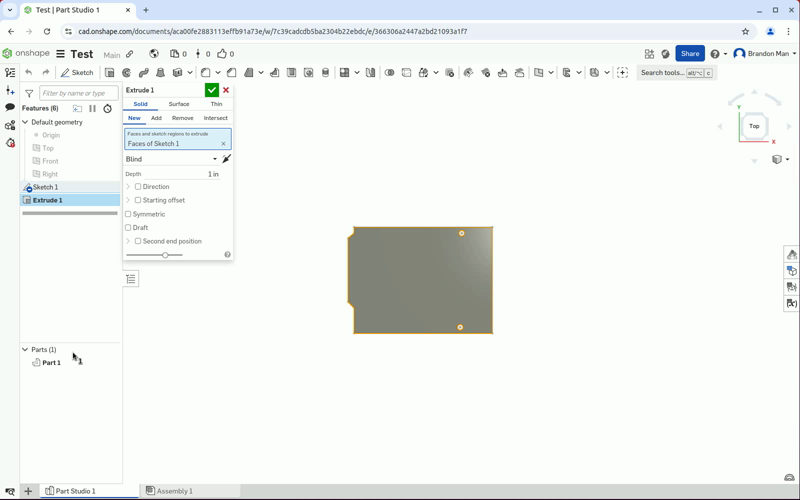
mouse_move(143, 106)
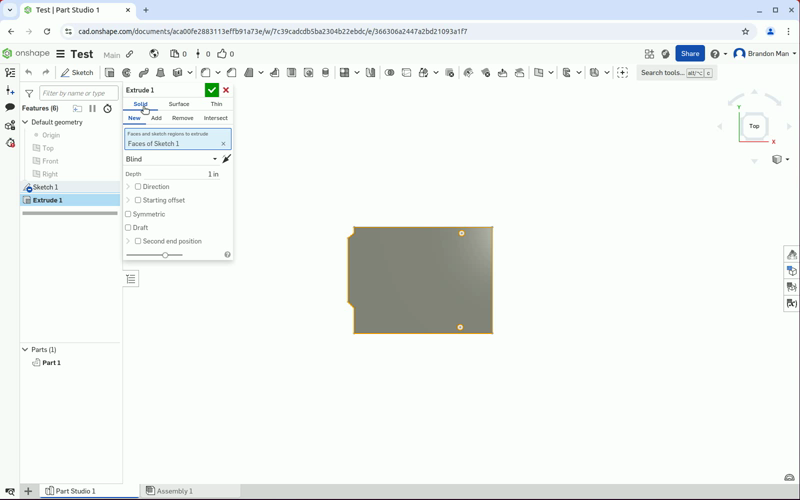
click(143, 106)
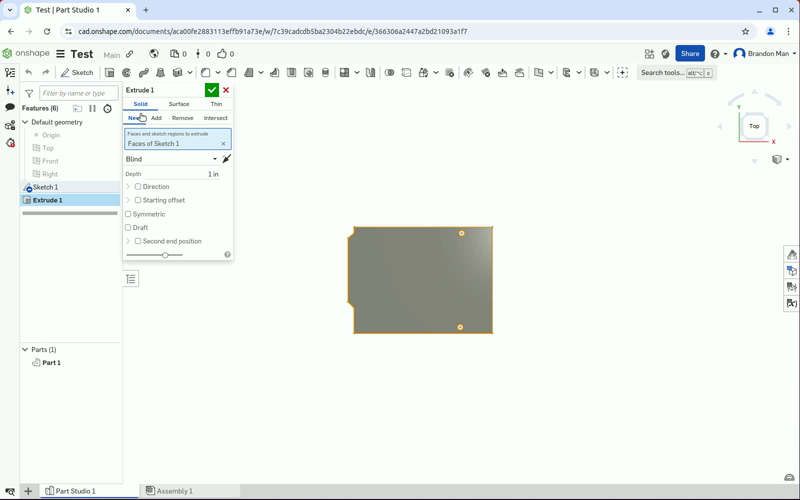
mouse_move(137, 120)
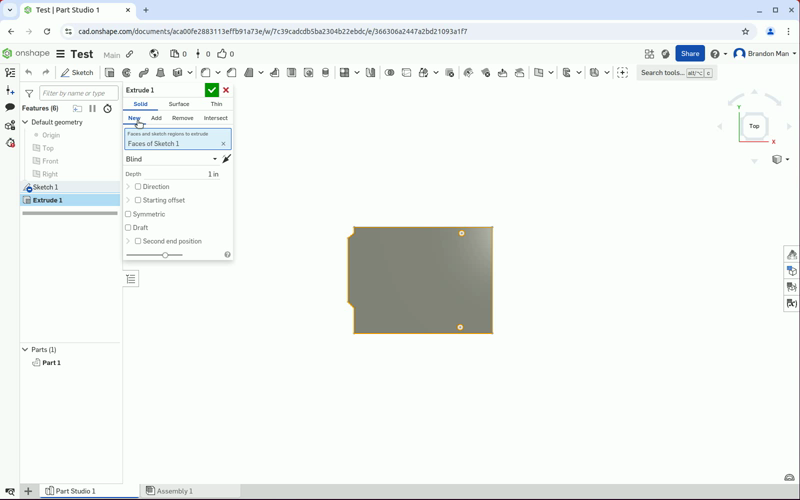
click(137, 120)
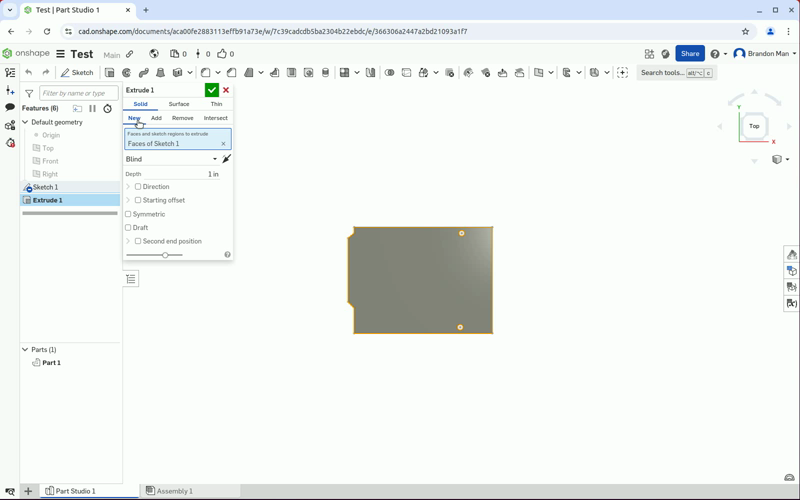
key(tab, 4)
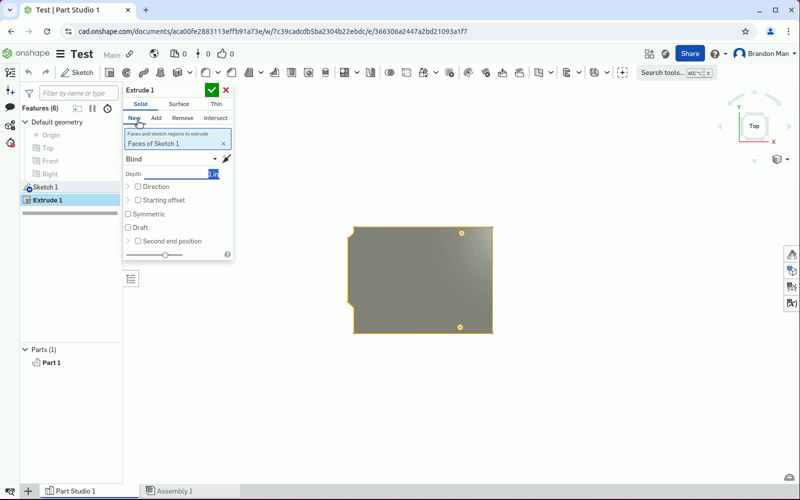
text(0.722)
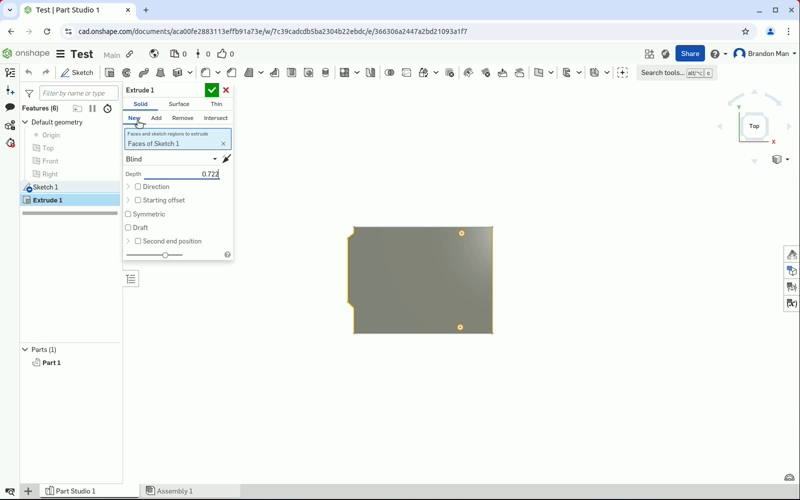
key(enter)
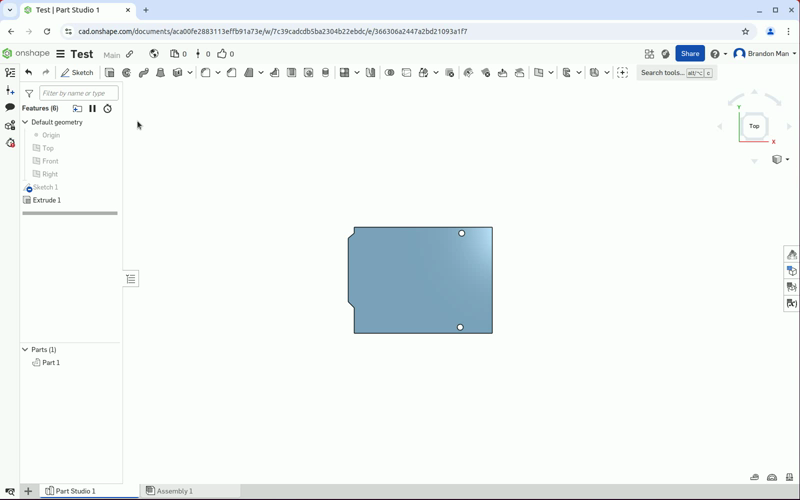
key(shift+h)
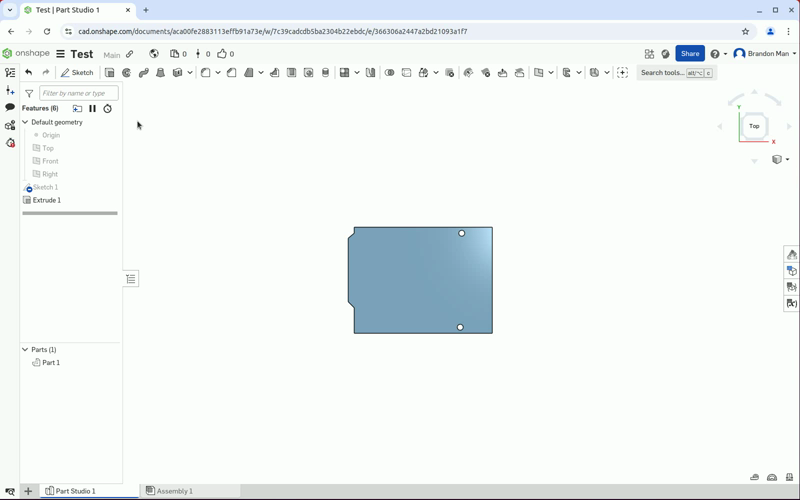
key(shift+h)
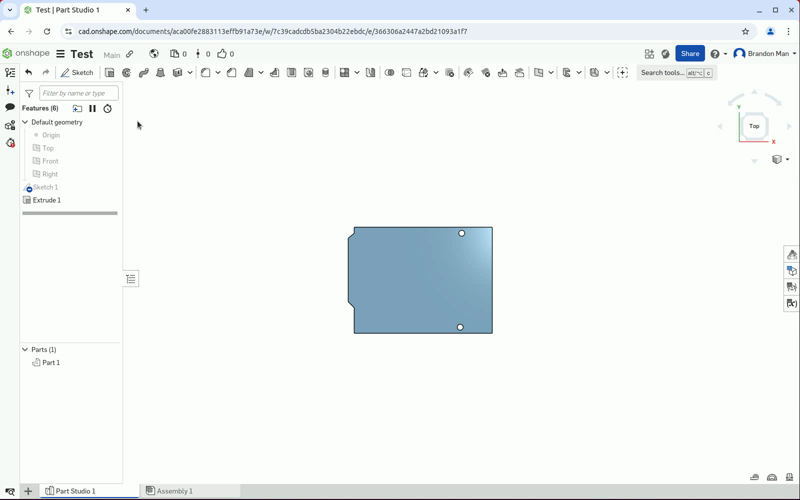
mouse_move(73, 189)
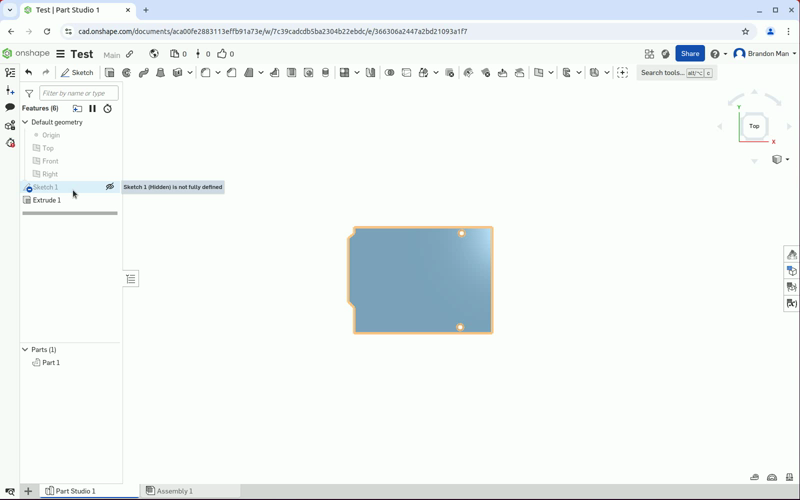
click(73, 189)
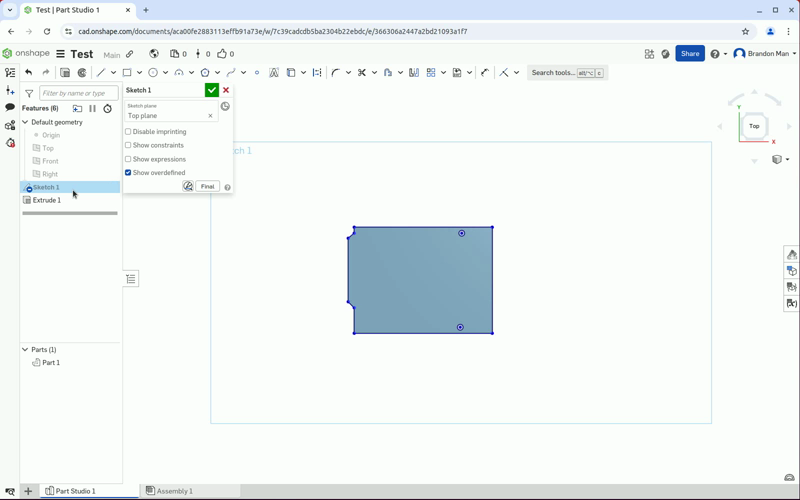
mouse_move(229, 92)
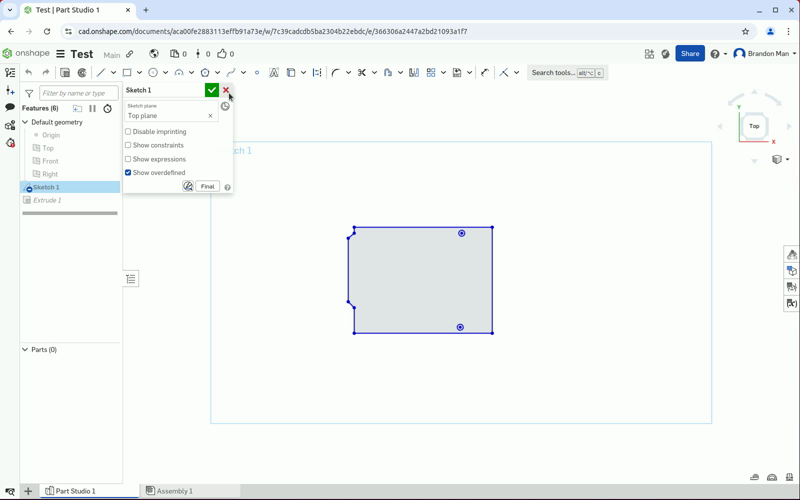
click(229, 92)
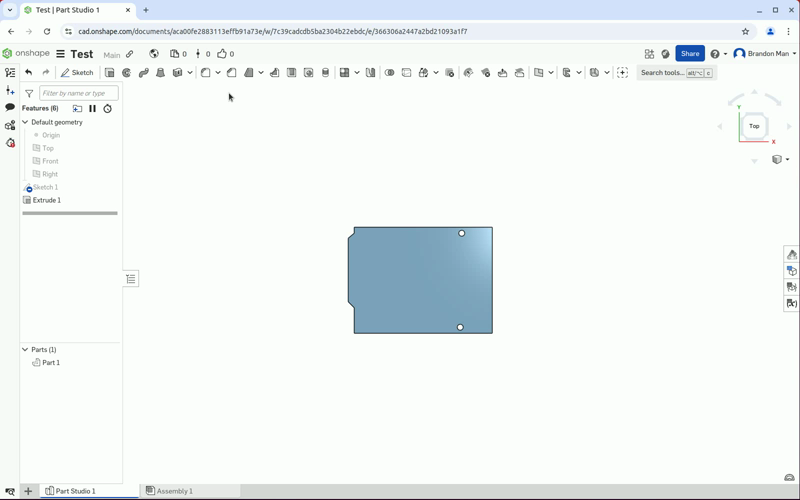
mouse_move(541, 75)
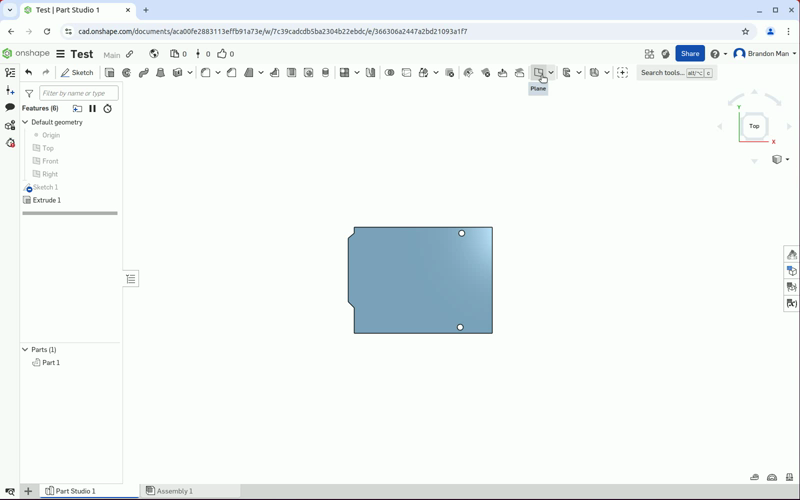
click(541, 75)
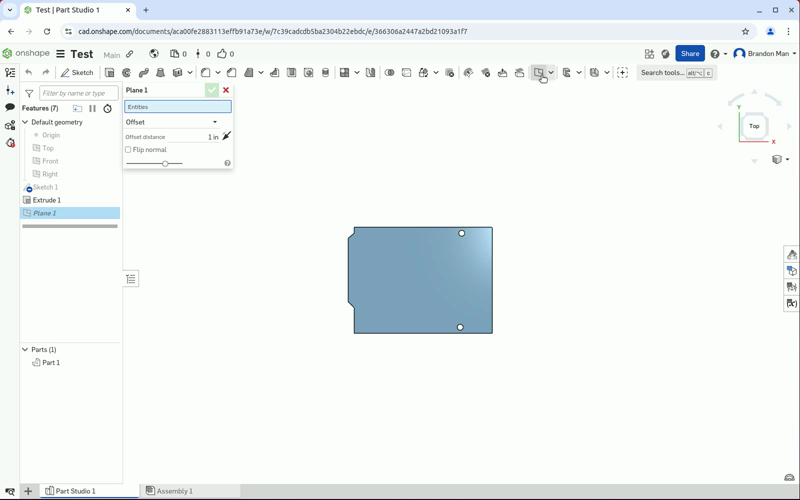
mouse_move(73, 150)
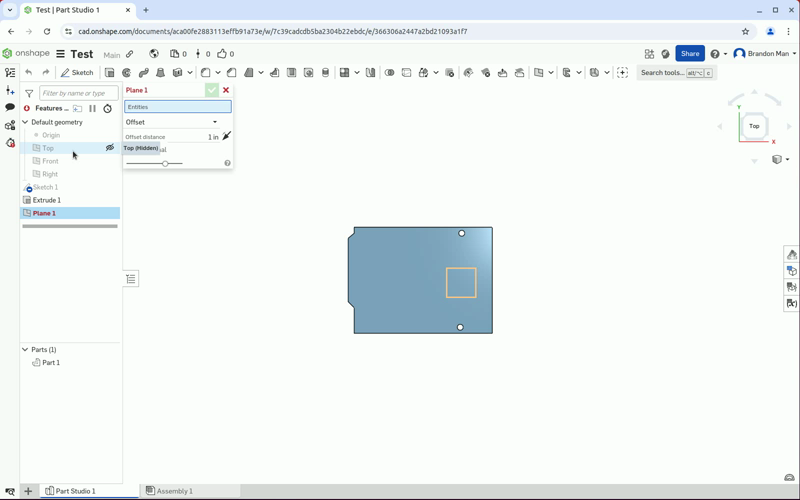
click(73, 150)
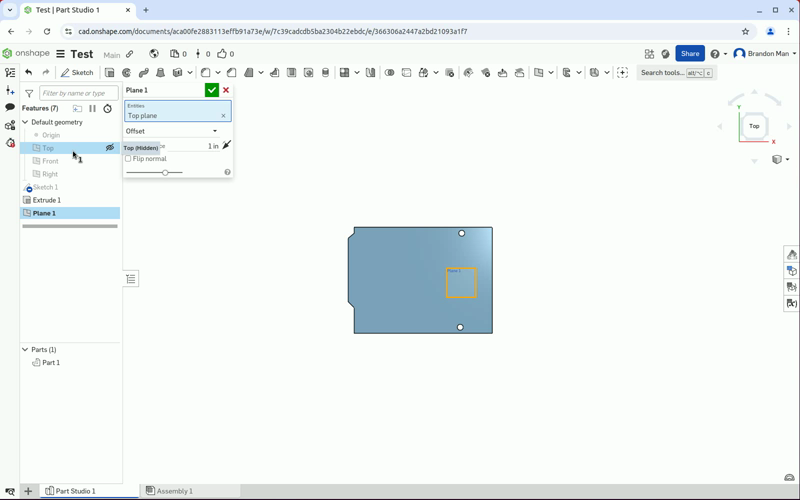
key(tab, 2)
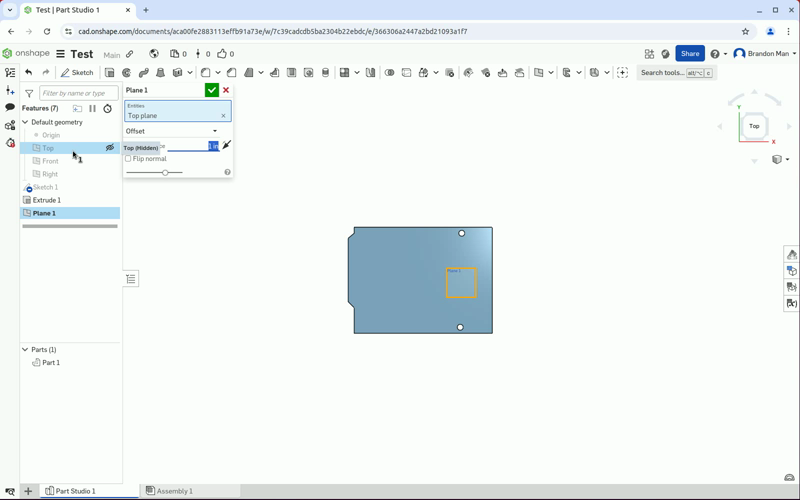
text(0.709)
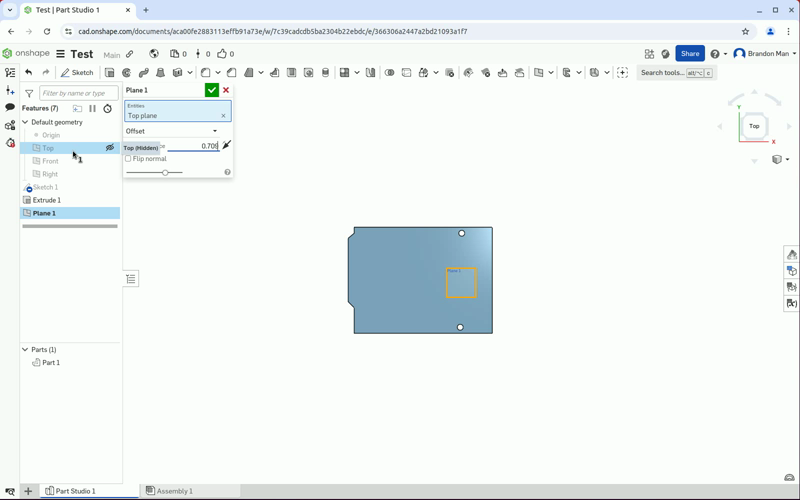
key(enter, 2)
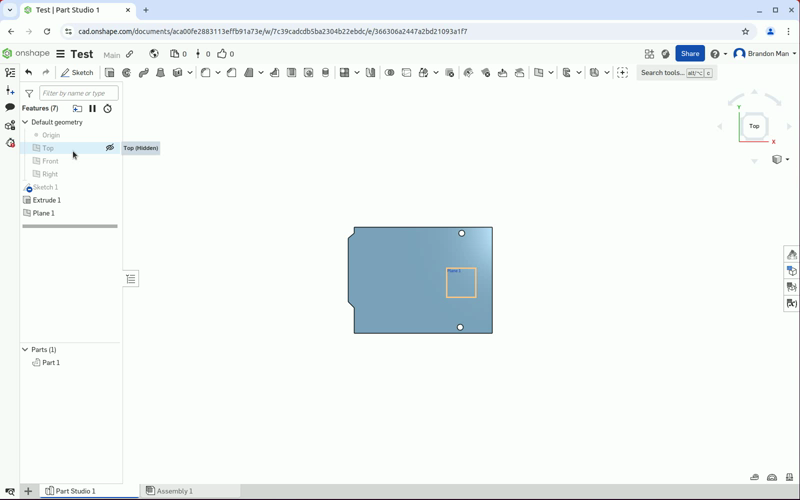
key(shift+s)
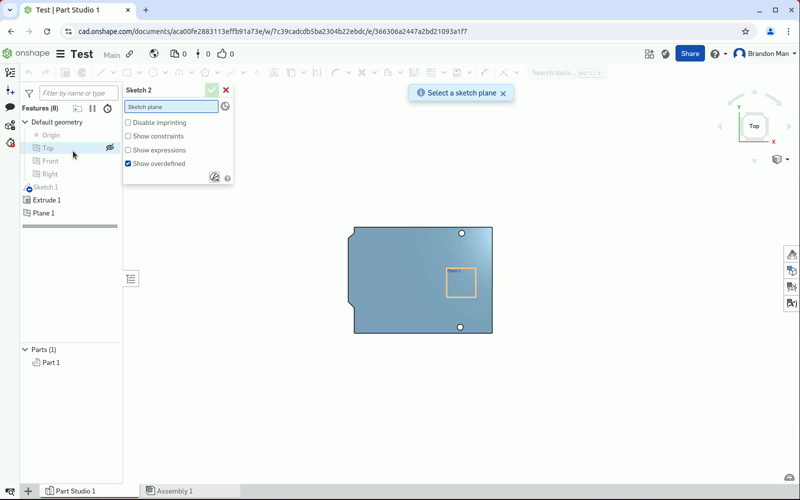
mouse_move(73, 215)
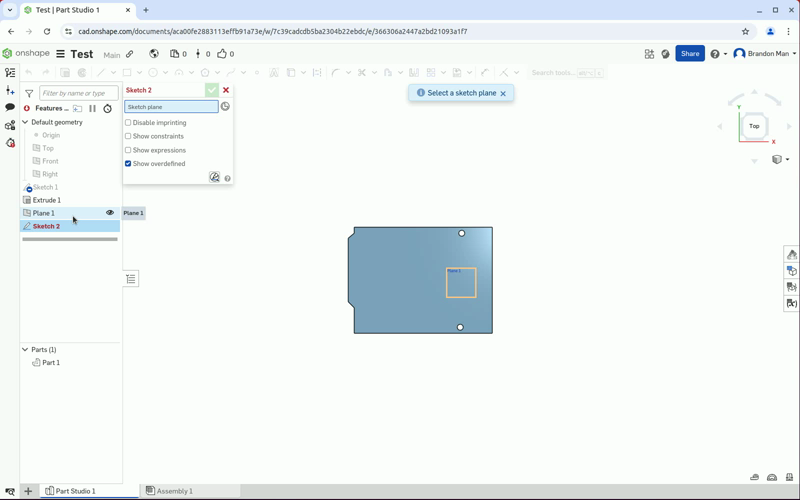
click(73, 215)
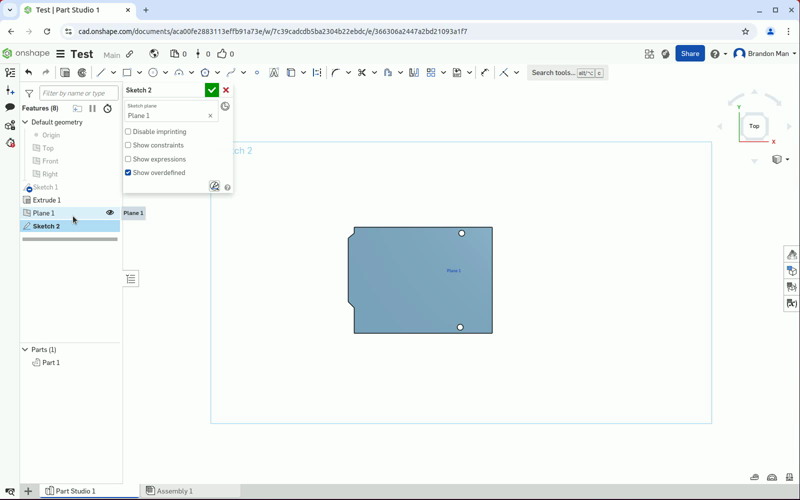
mouse_move(73, 352)
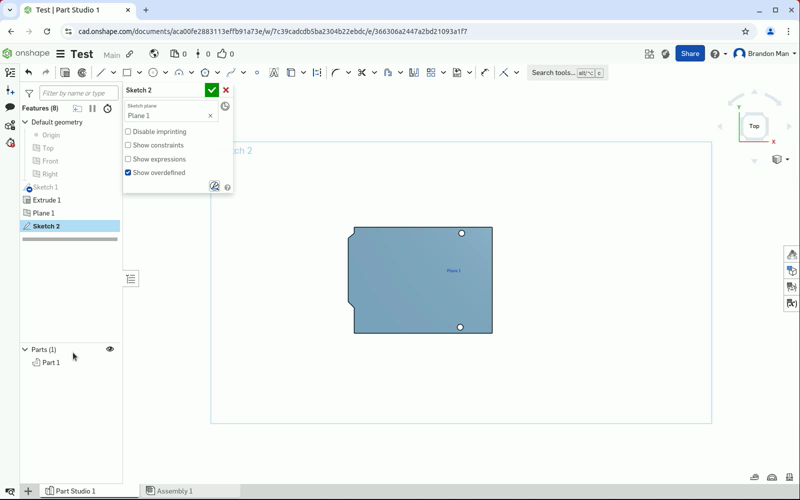
key(y)
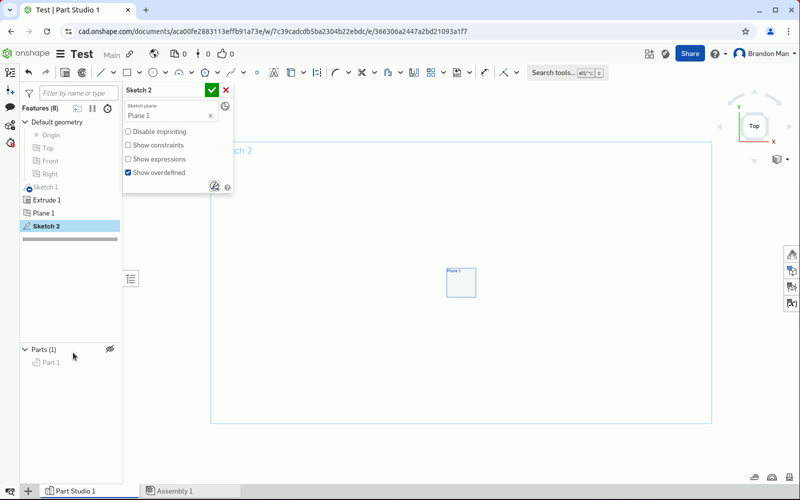
key(l)
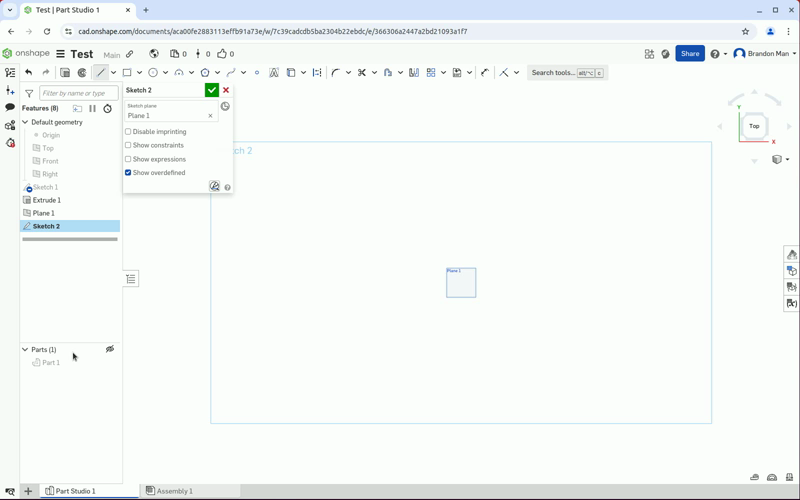
key_down(shift)
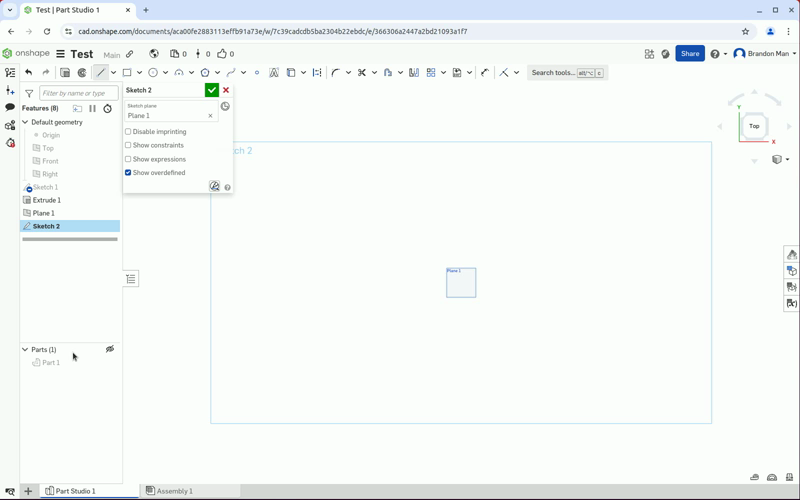
mouse_move(356, 236)
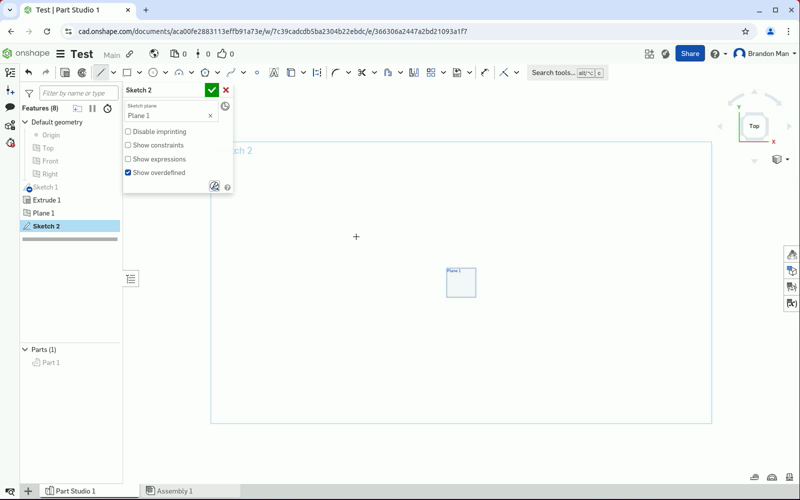
click(356, 236)
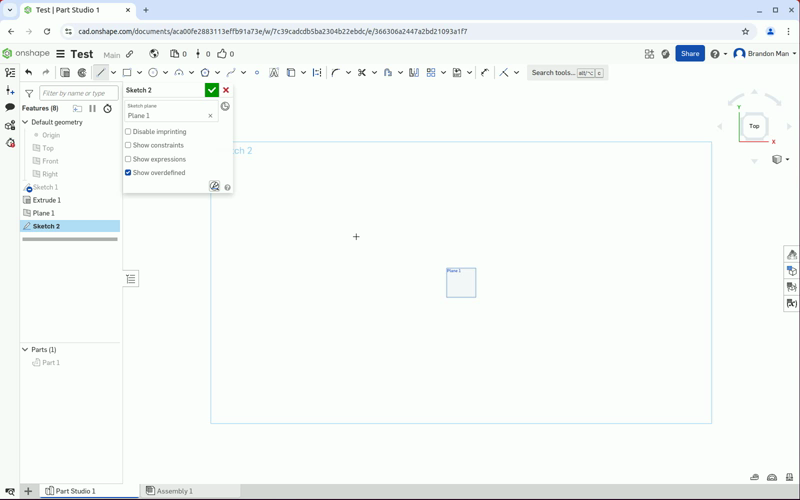
key_up(shift)
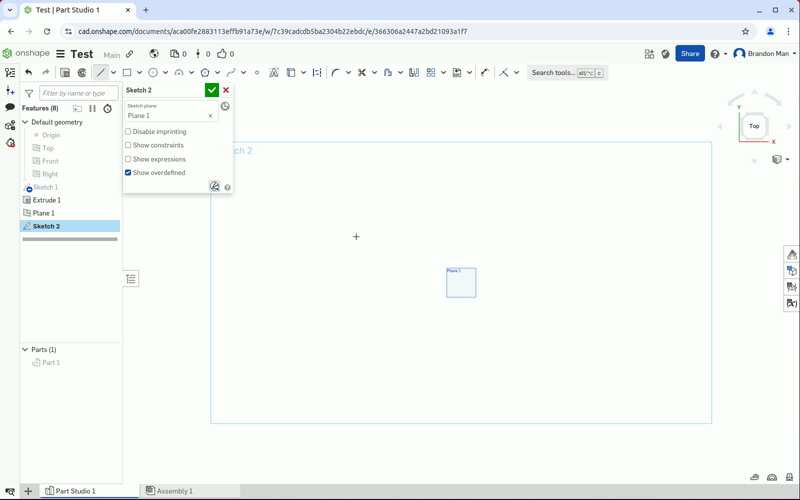
key_down(shift)
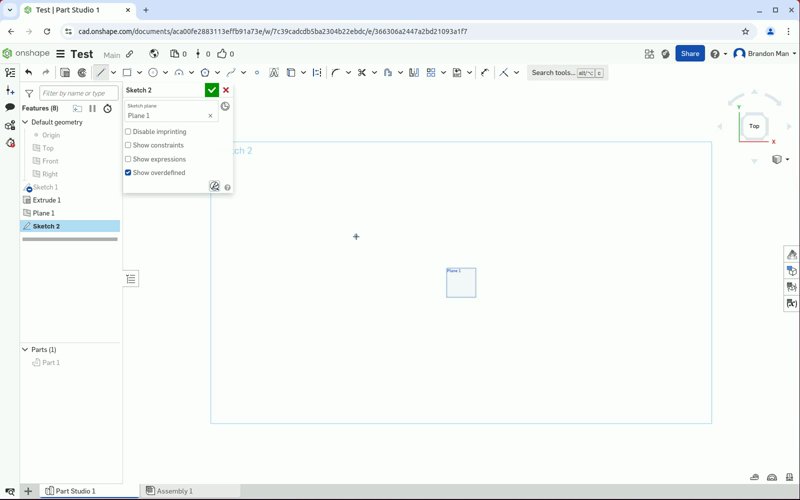
mouse_move(437, 236)
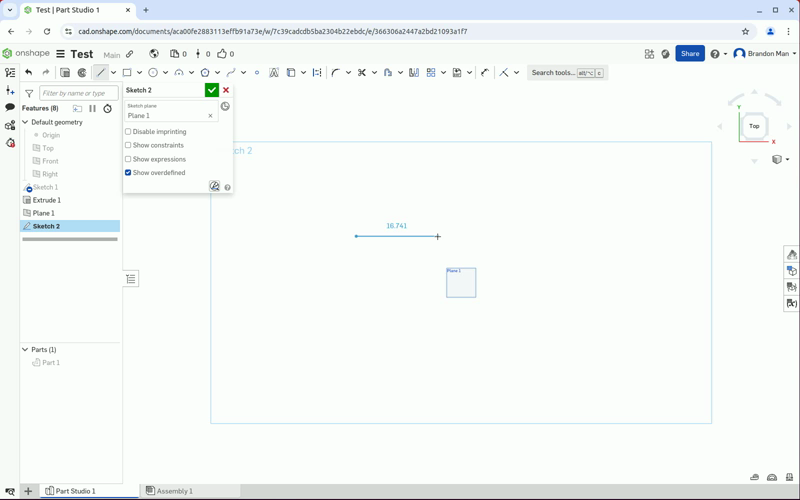
click(437, 236)
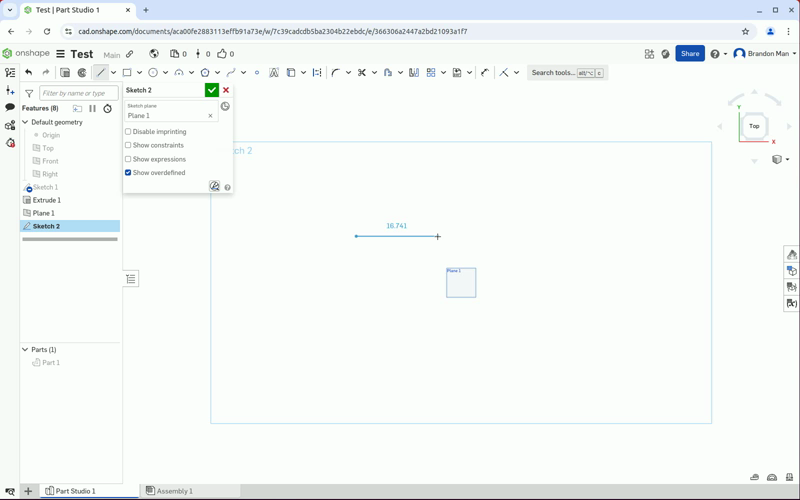
key_up(shift)
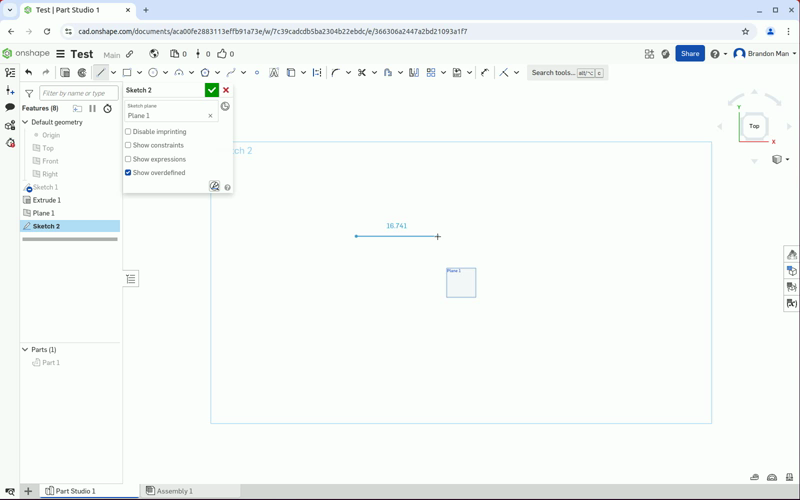
key_down(shift)
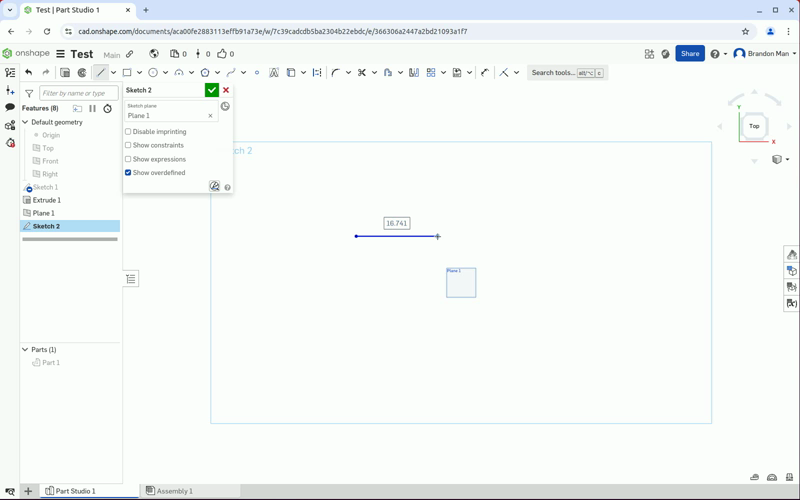
mouse_move(467, 236)
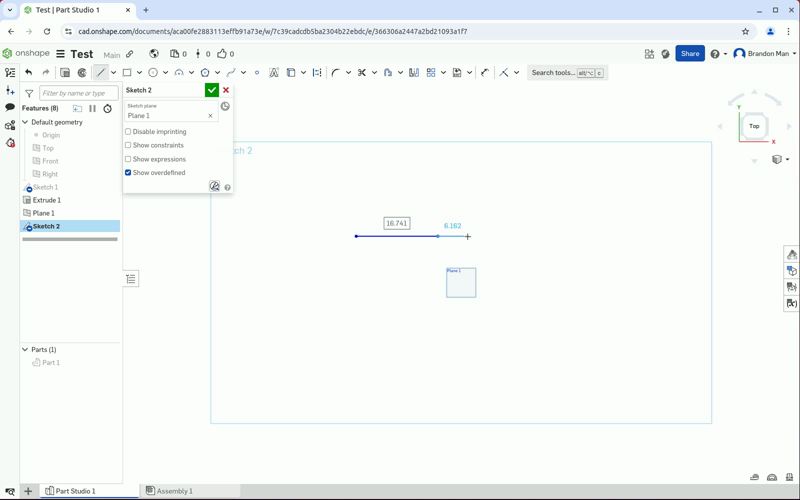
mouse_move(437, 229)
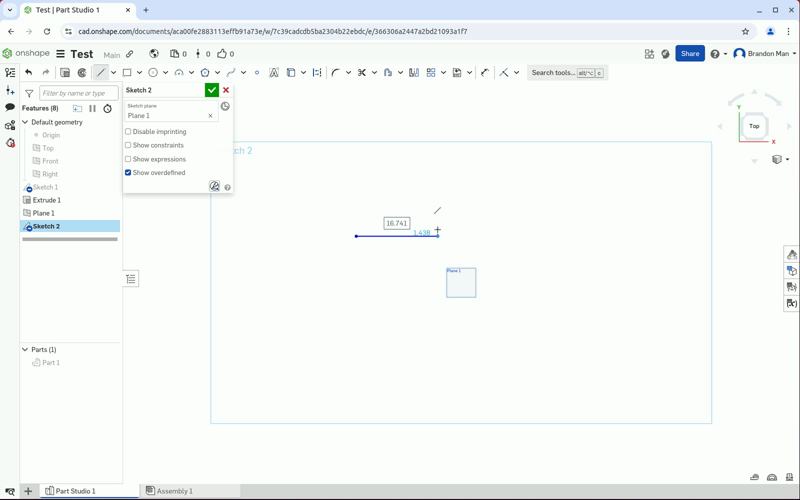
scroll(6)
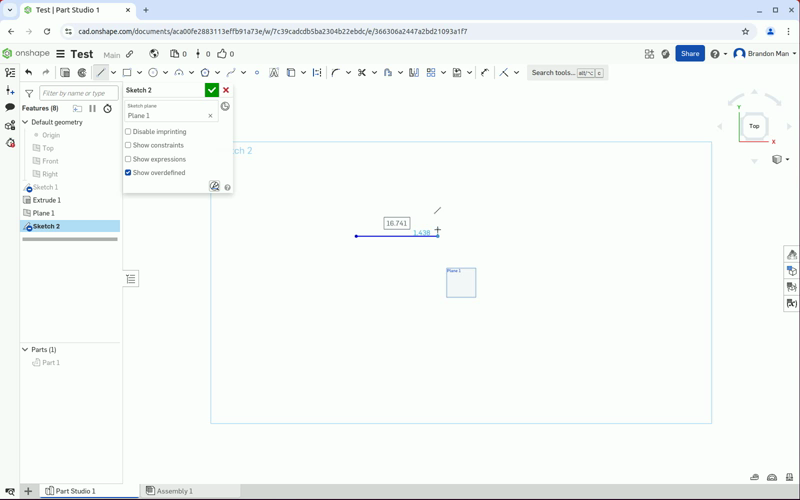
scroll(6)
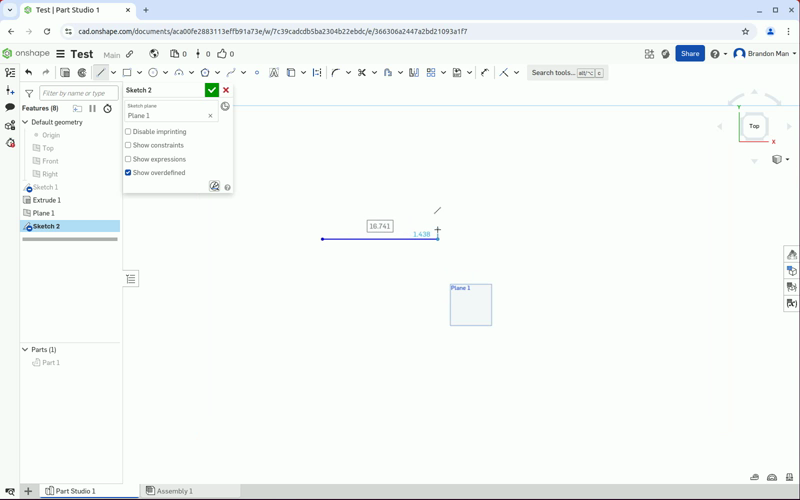
scroll(6)
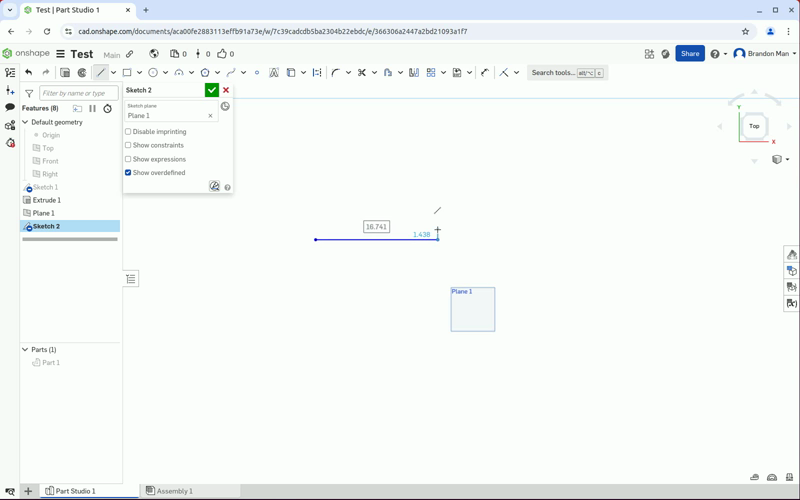
scroll(6)
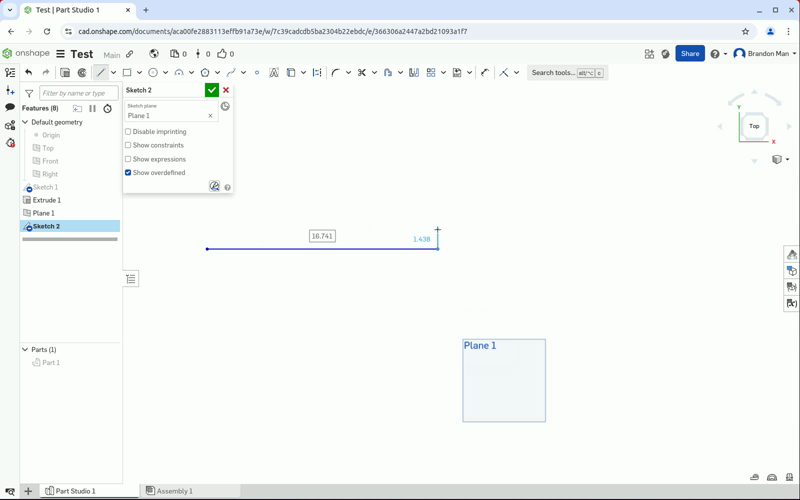
scroll(6)
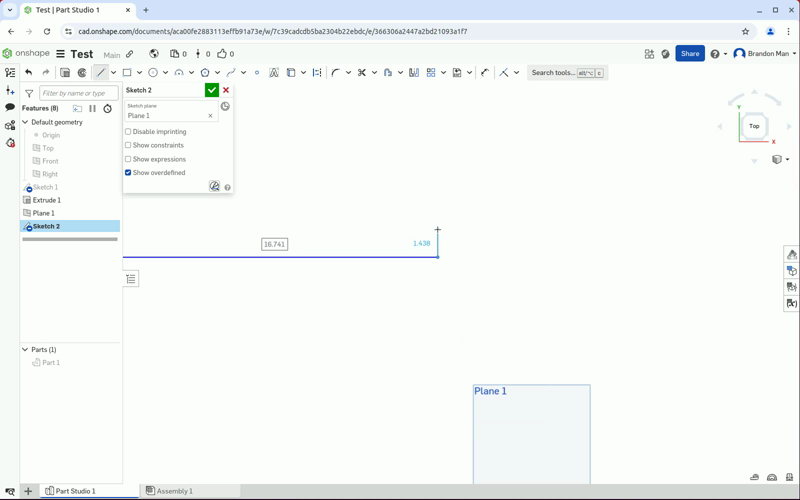
scroll(6)
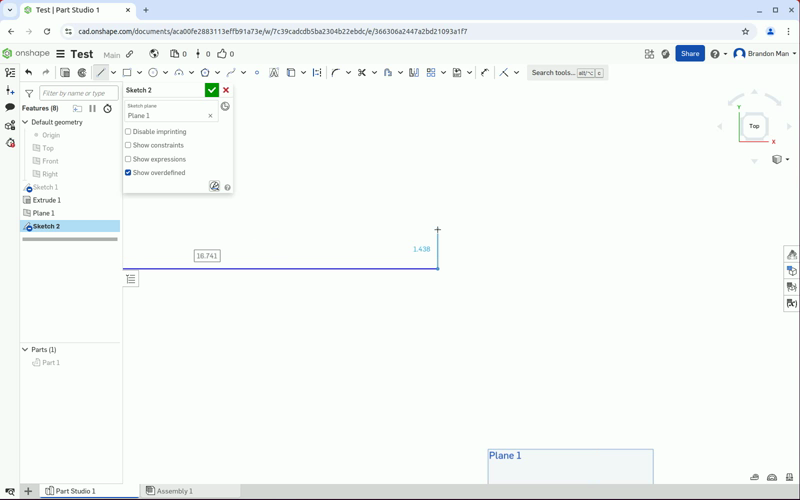
scroll(6)
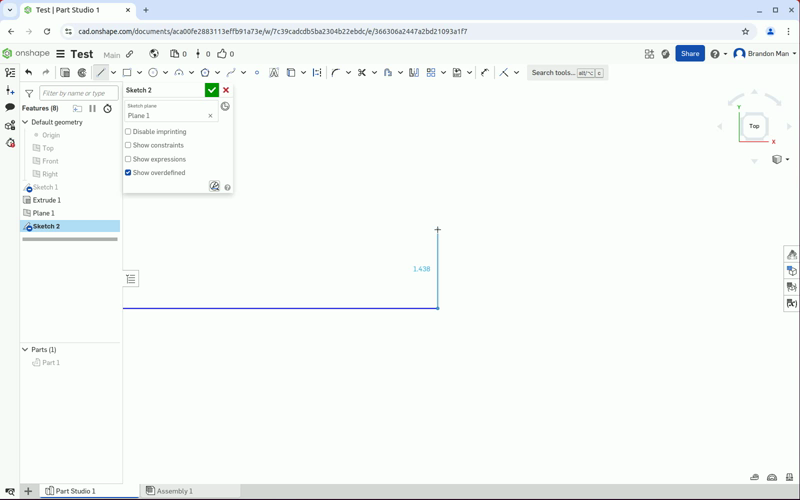
click(437, 229)
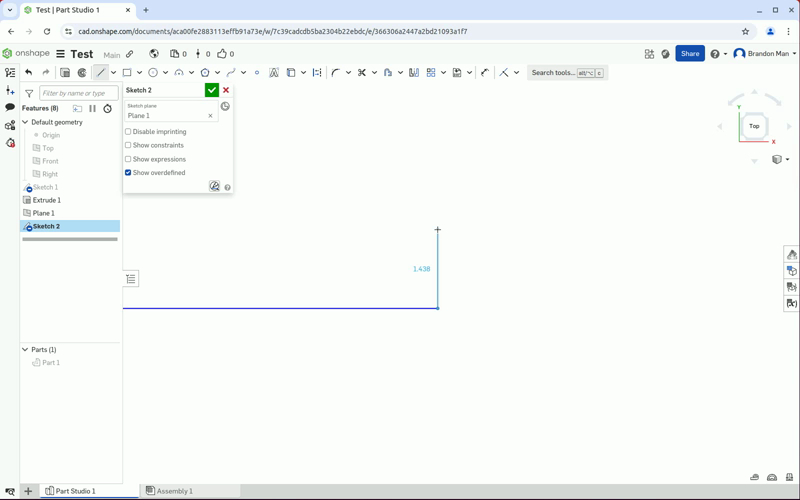
scroll(-6)
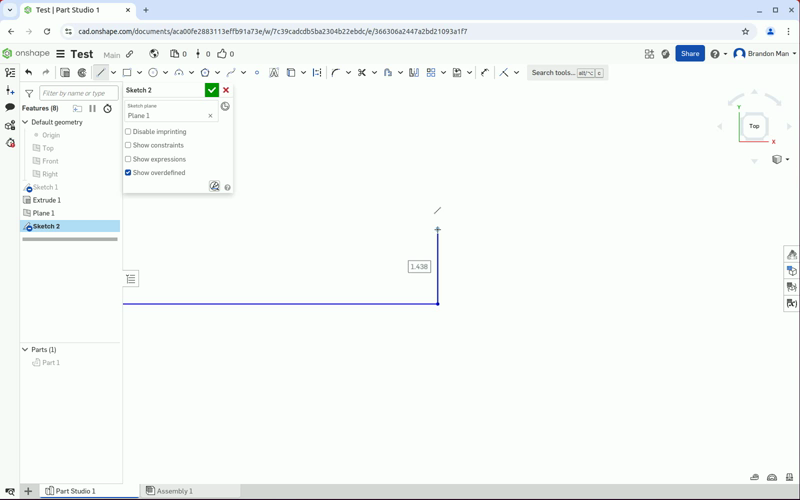
scroll(-6)
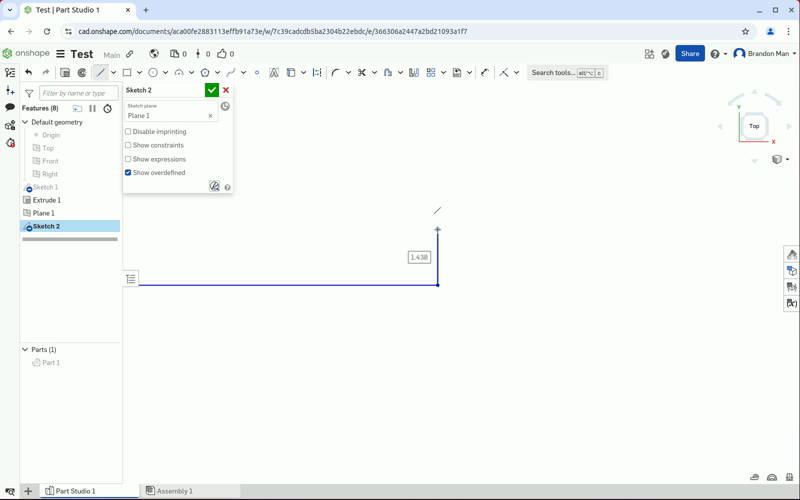
scroll(-6)
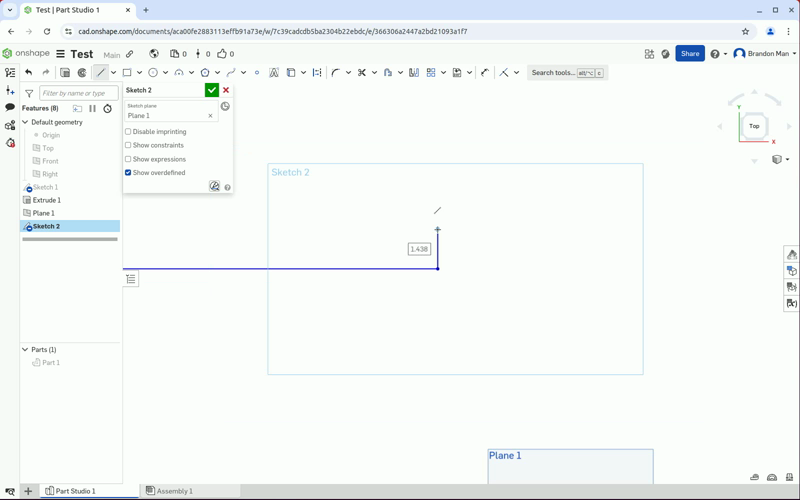
scroll(-6)
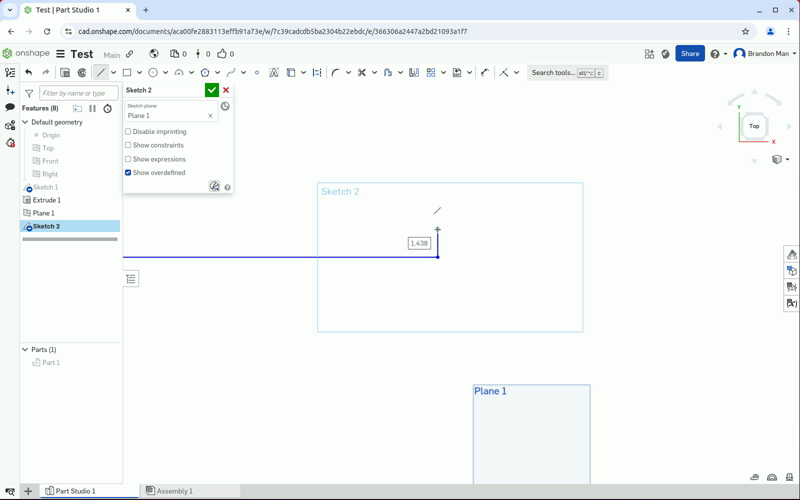
scroll(-6)
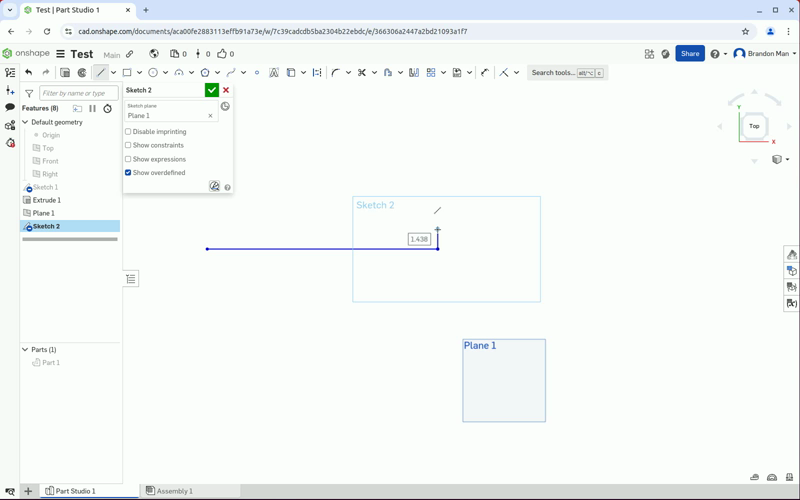
scroll(-6)
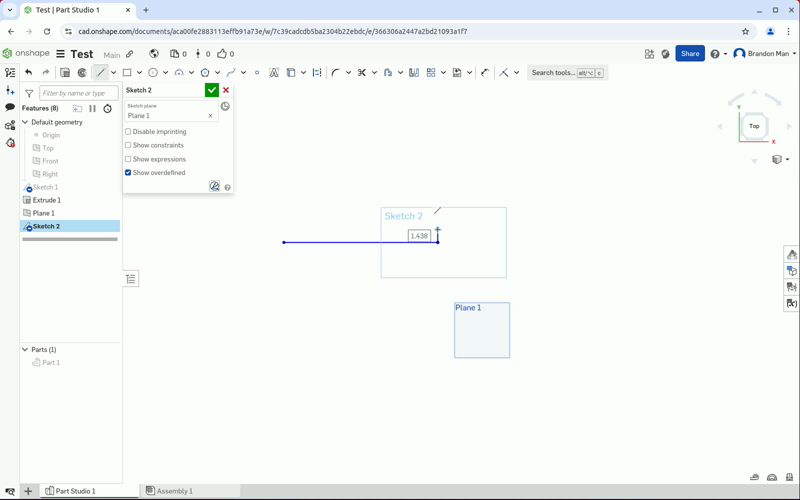
scroll(-6)
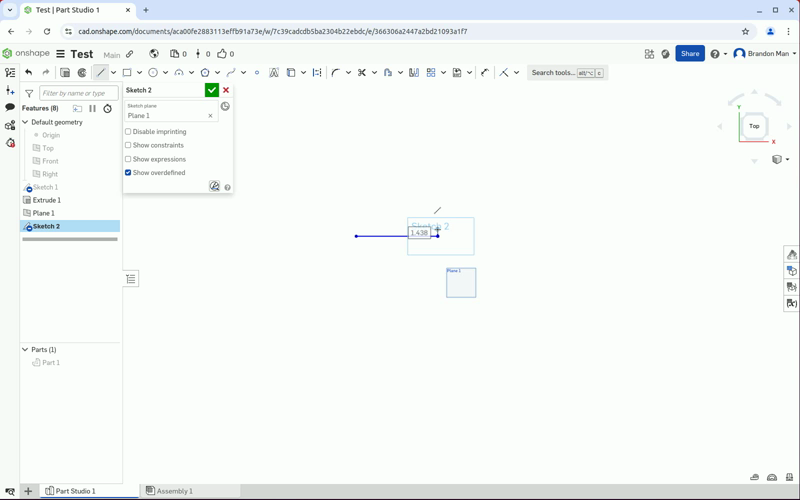
key_up(shift)
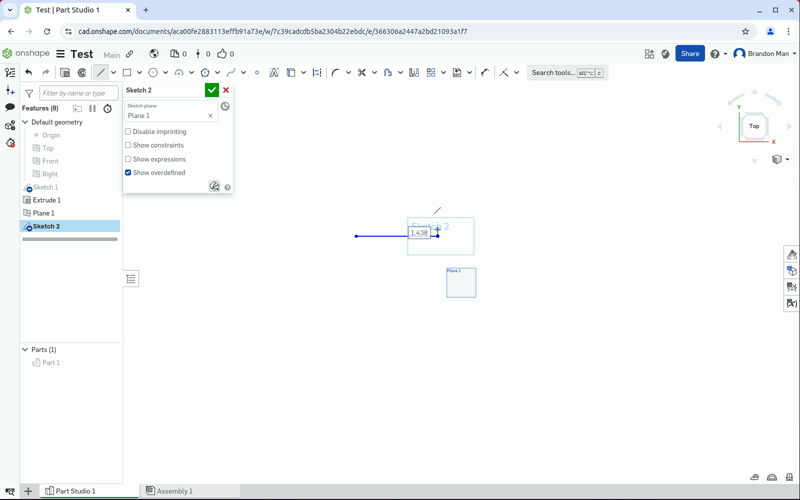
key_down(shift)
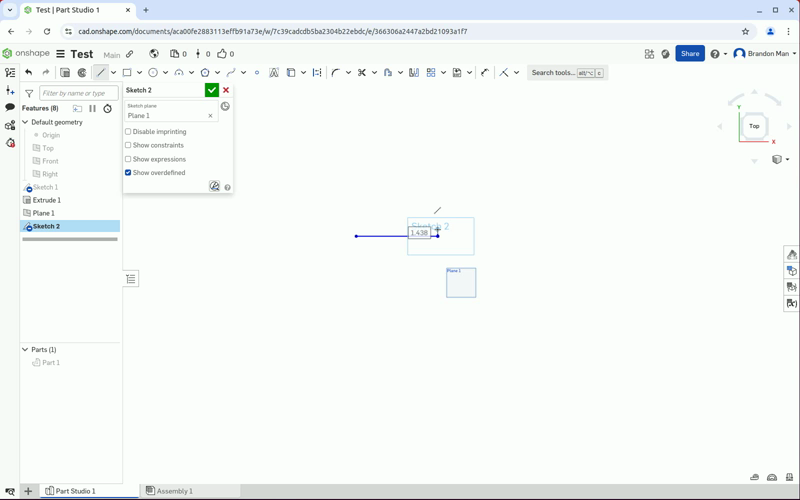
mouse_move(356, 229)
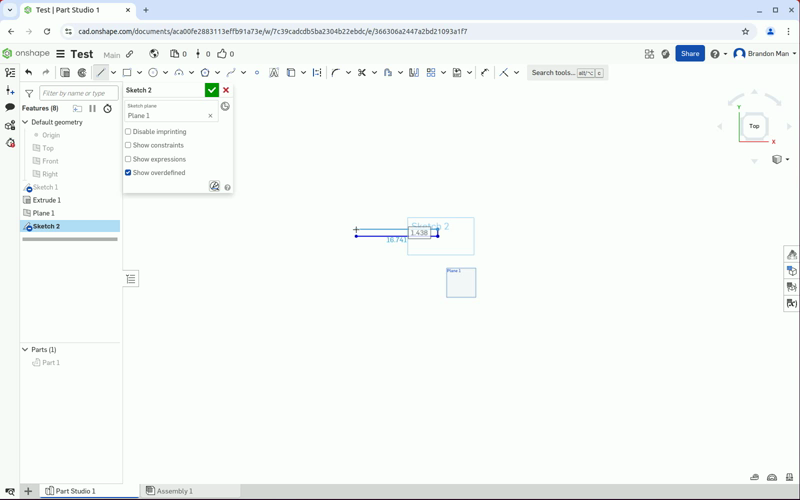
click(356, 229)
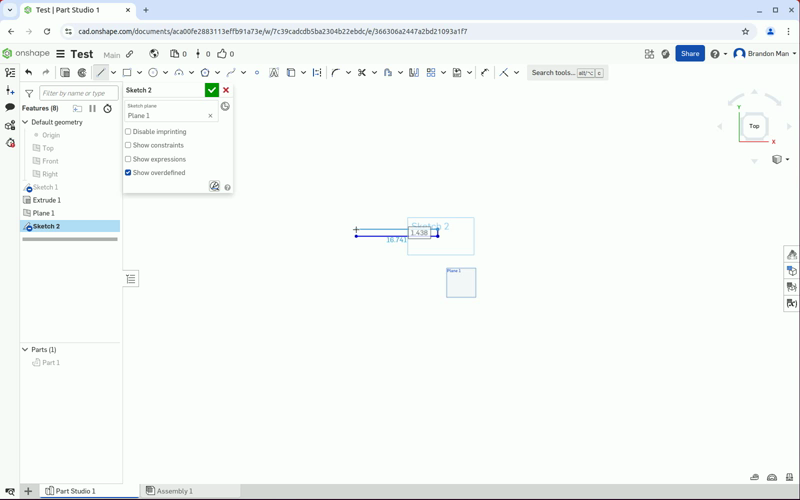
key_up(shift)
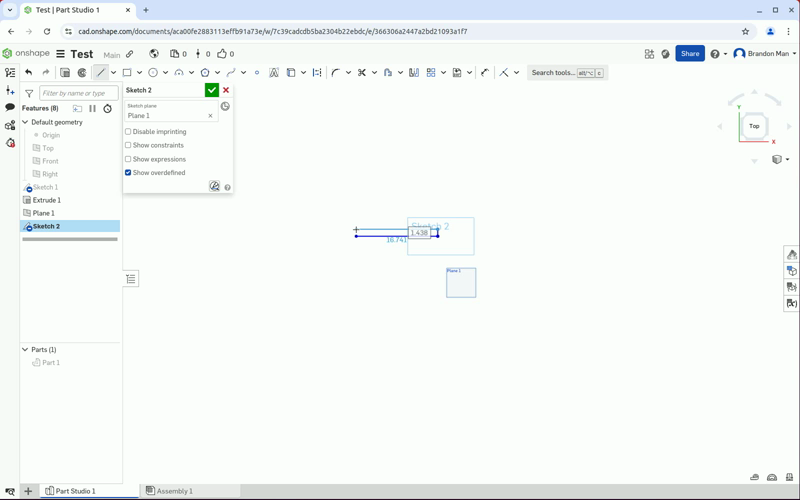
mouse_move(386, 229)
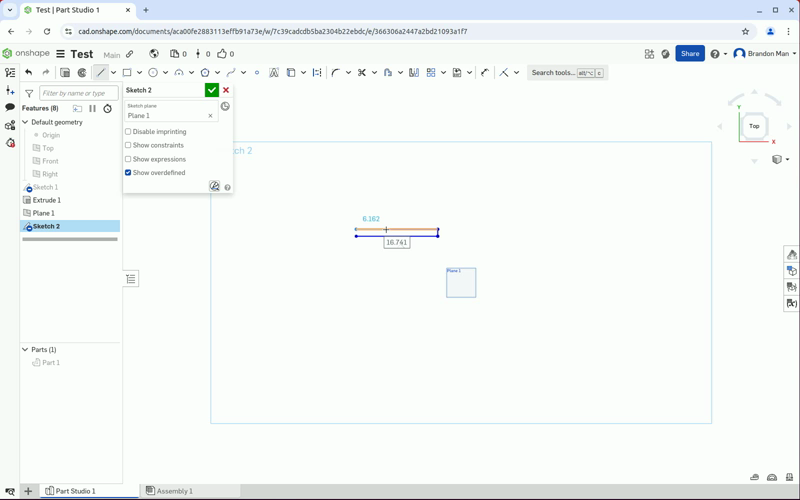
key_down(shift)
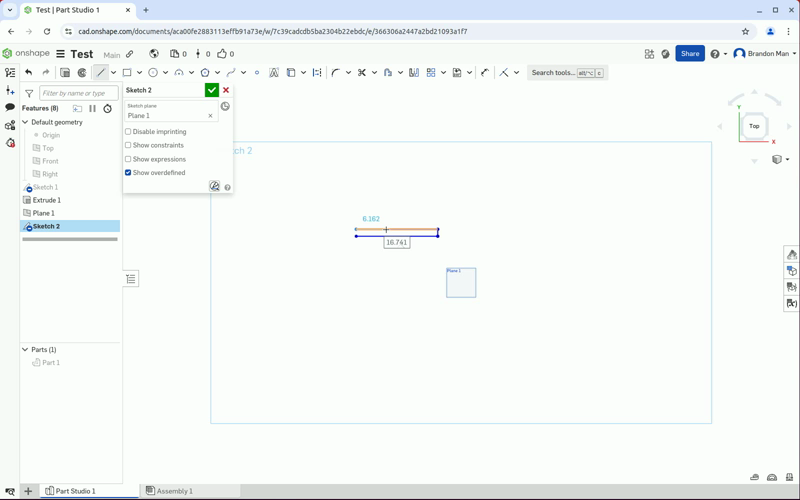
mouse_move(356, 236)
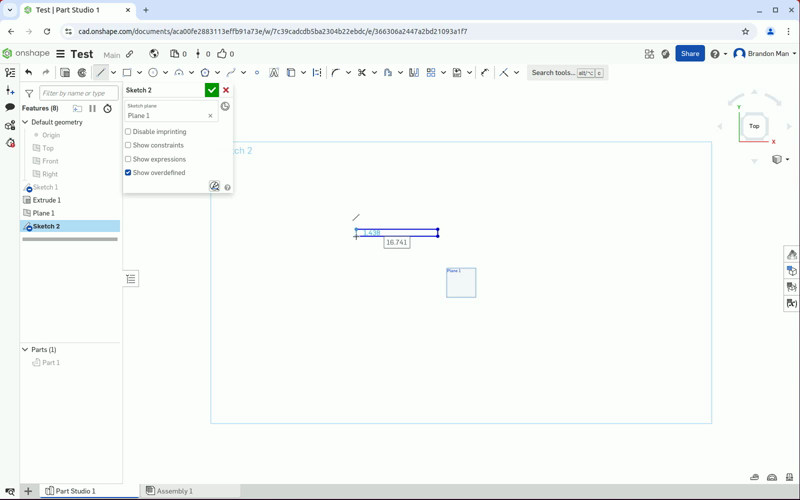
scroll(6)
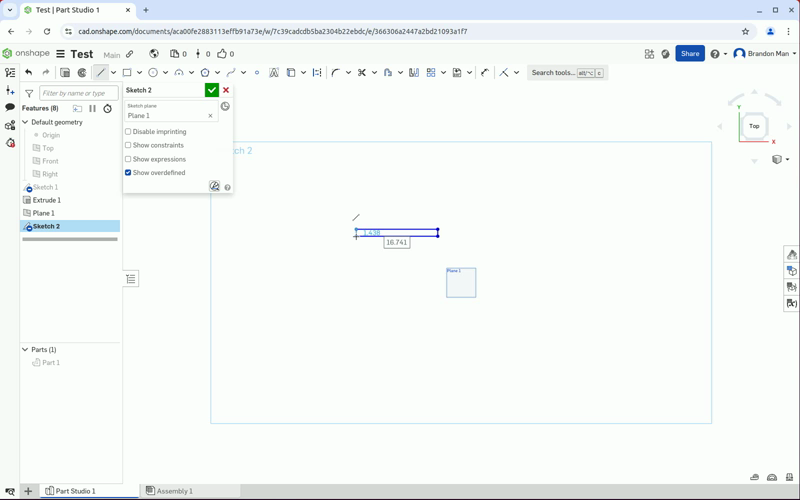
scroll(6)
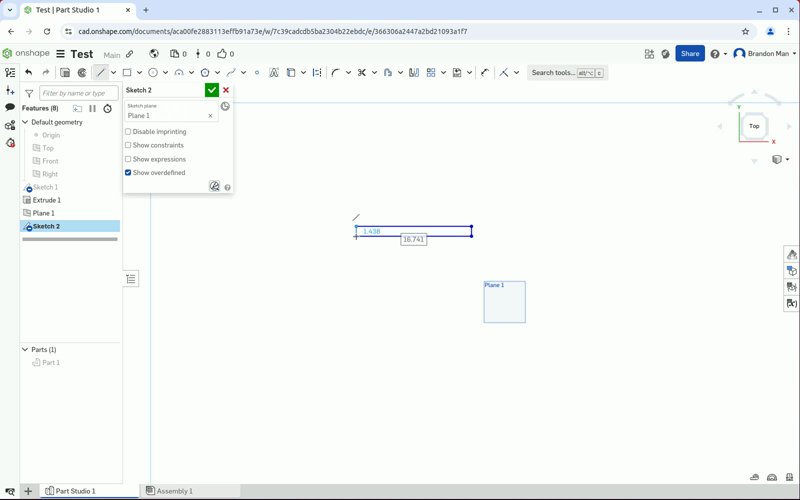
scroll(6)
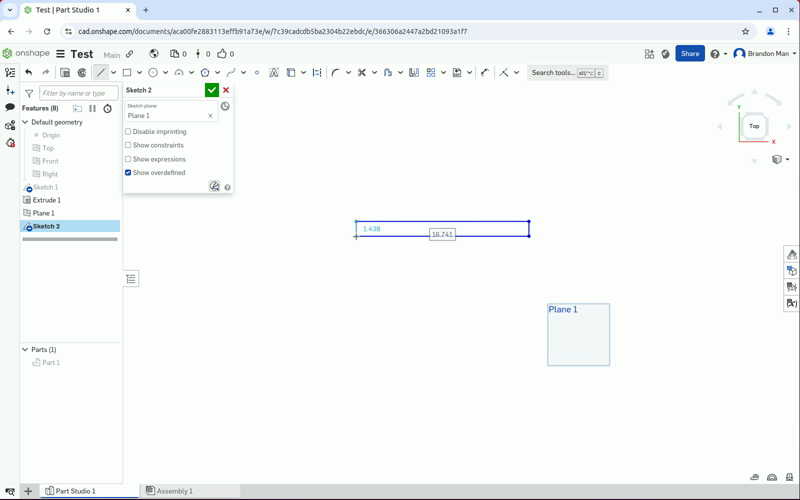
scroll(6)
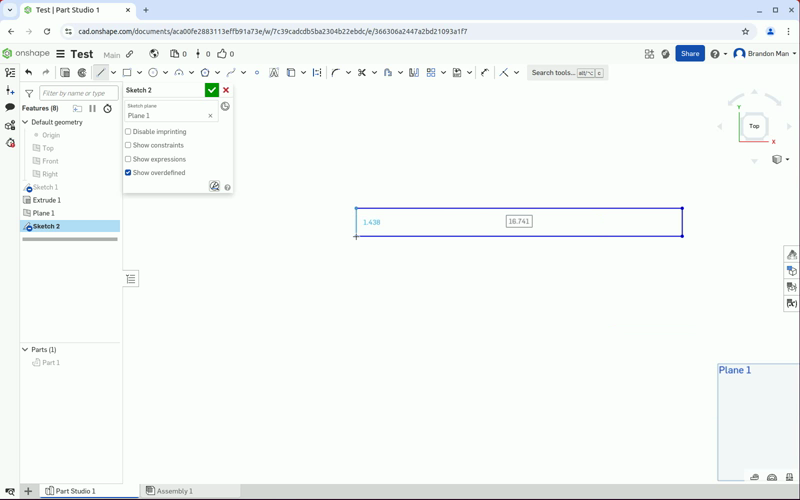
scroll(6)
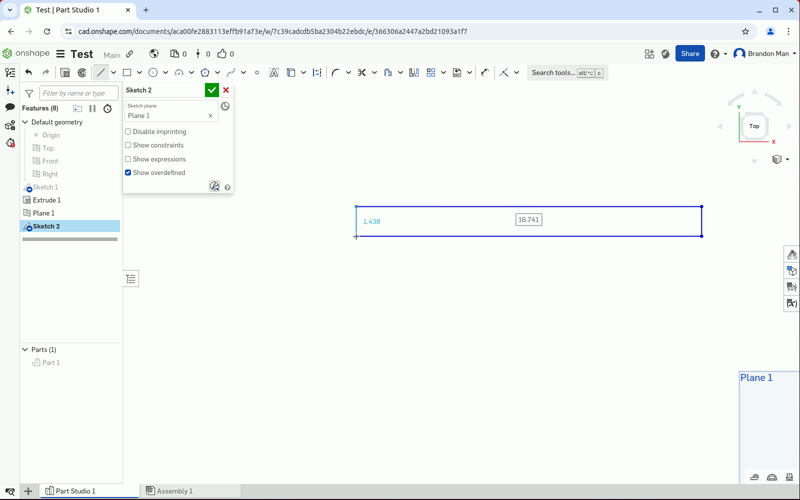
scroll(6)
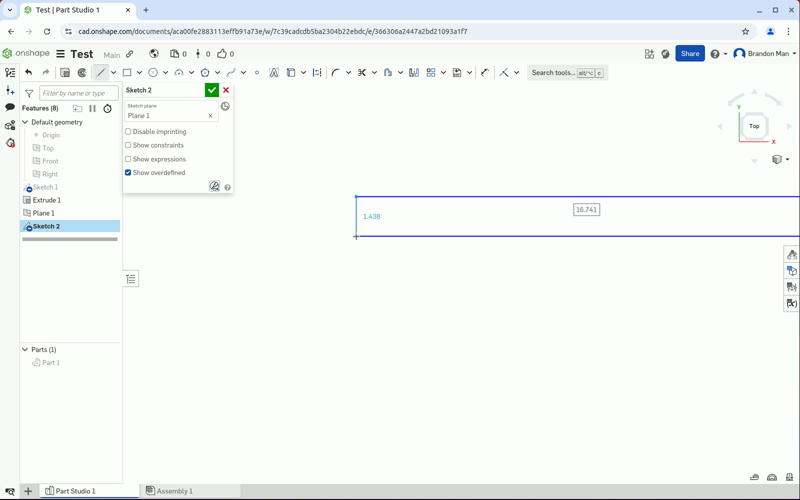
scroll(6)
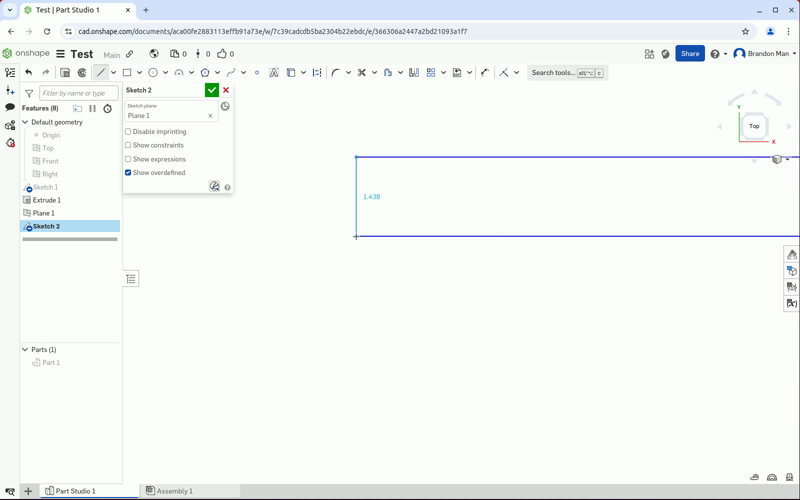
key_up(shift)
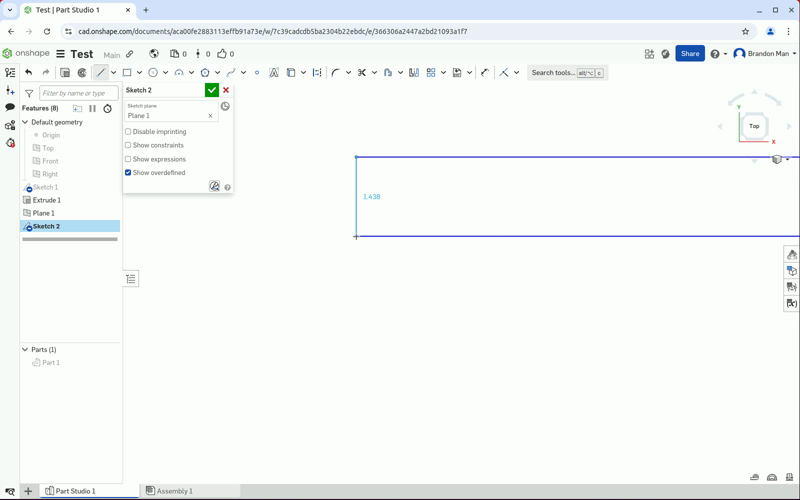
click(356, 236)
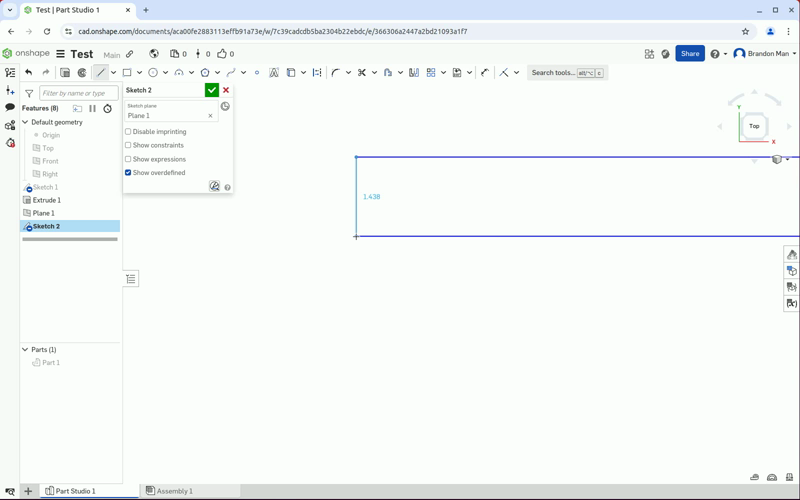
scroll(-6)
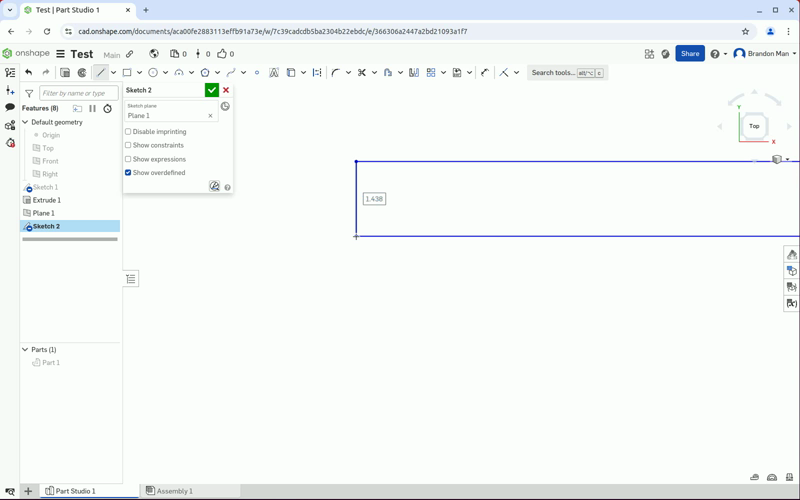
scroll(-6)
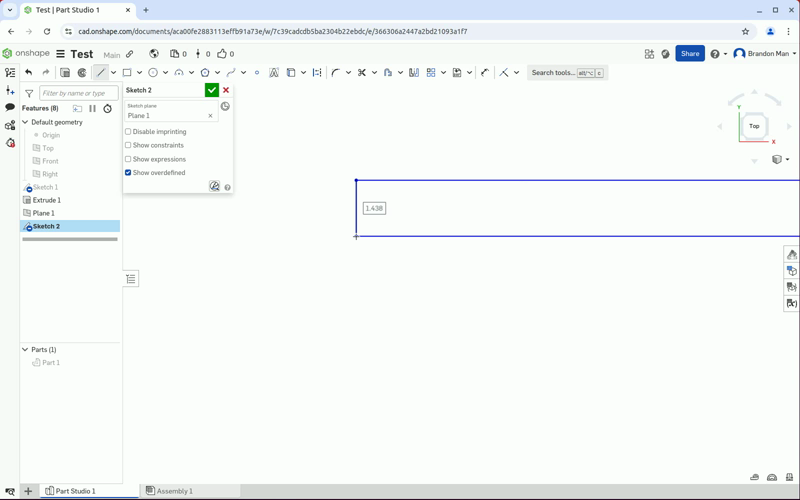
scroll(-6)
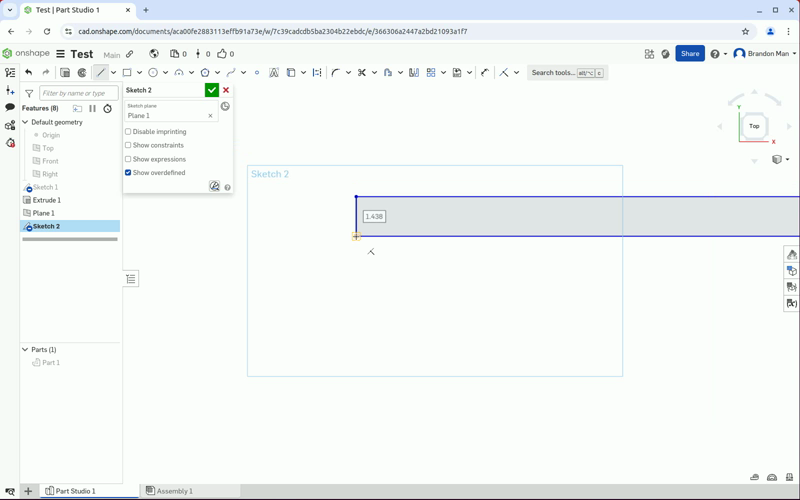
scroll(-6)
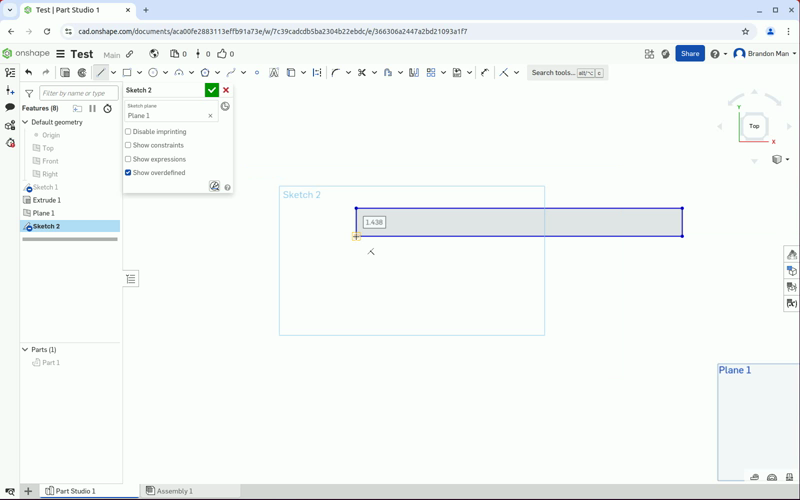
scroll(-6)
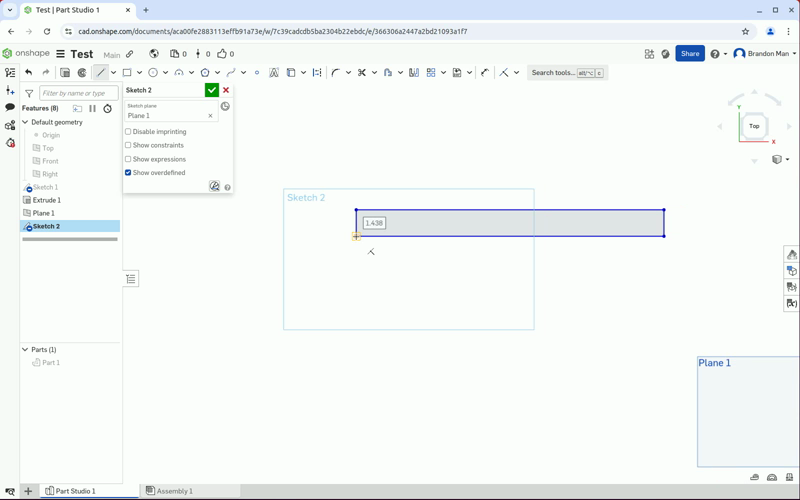
scroll(-6)
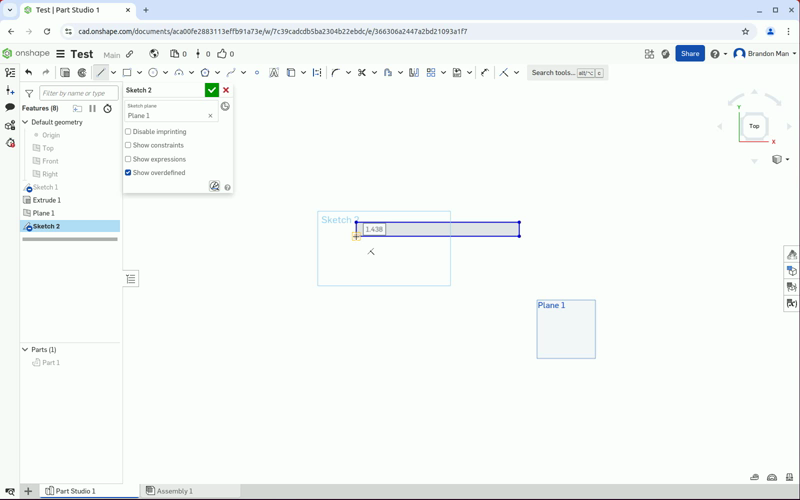
scroll(-6)
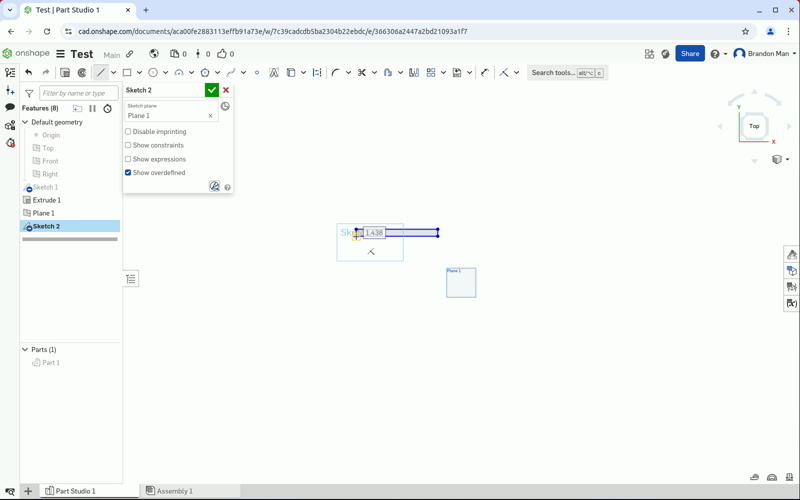
key(esc)
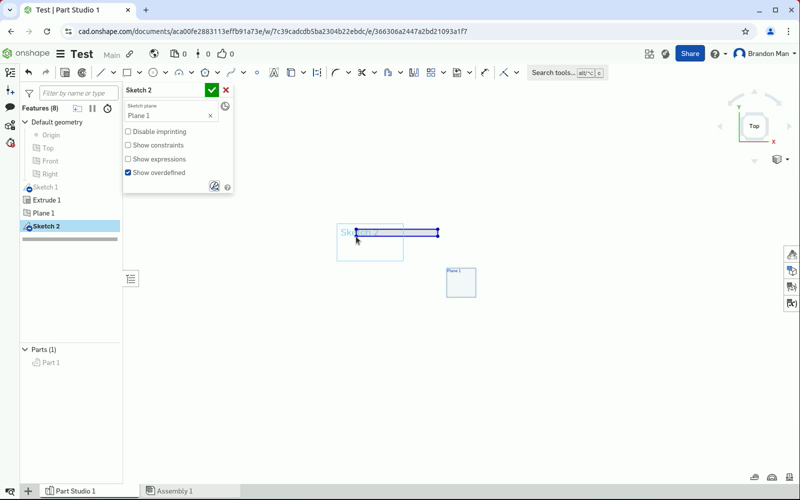
mouse_move(358, 232)
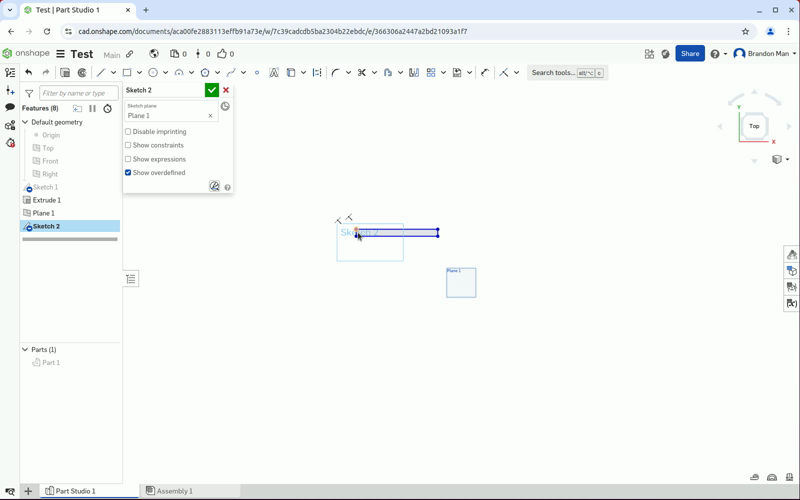
scroll(6)
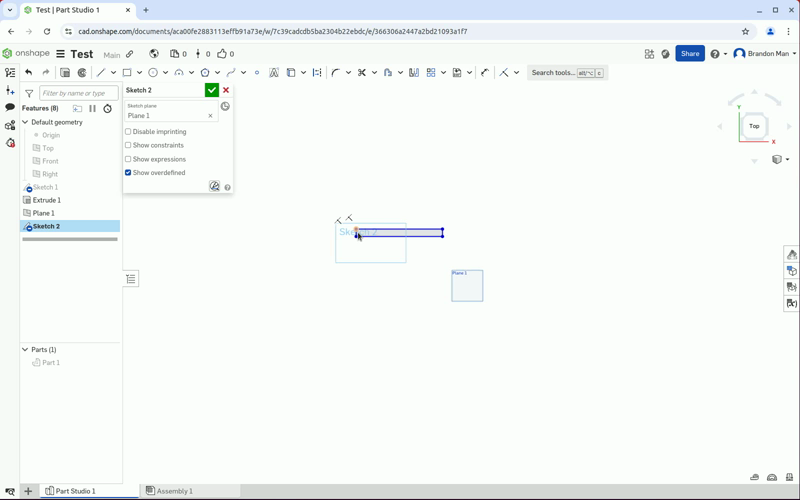
scroll(6)
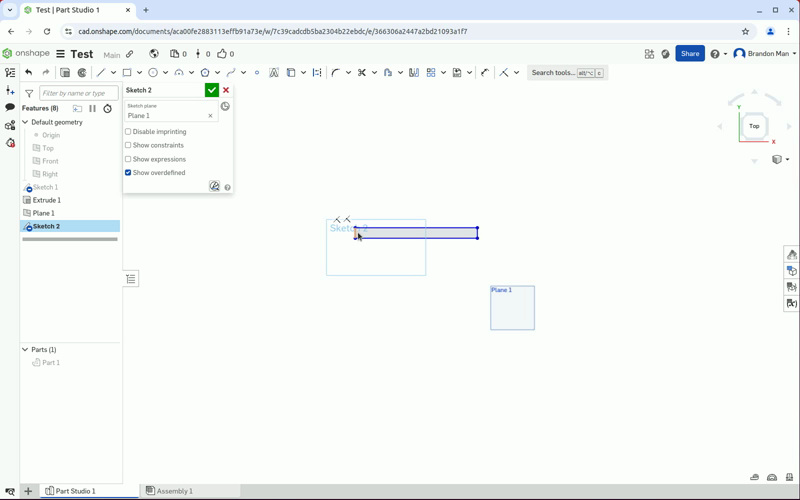
scroll(6)
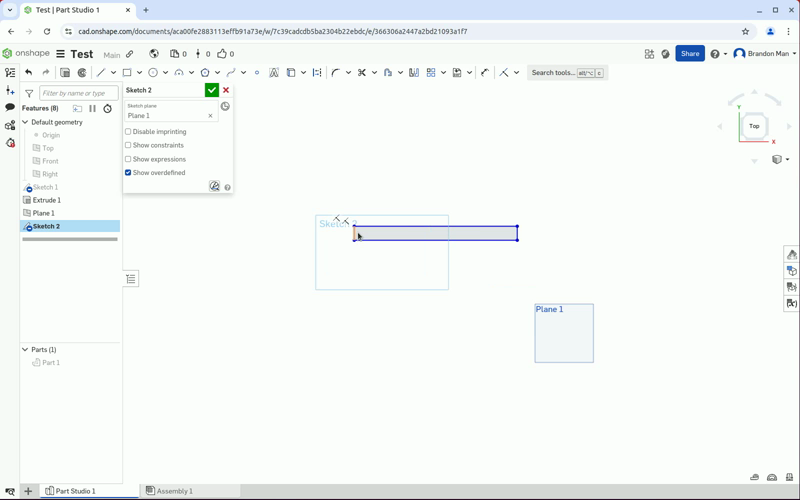
scroll(6)
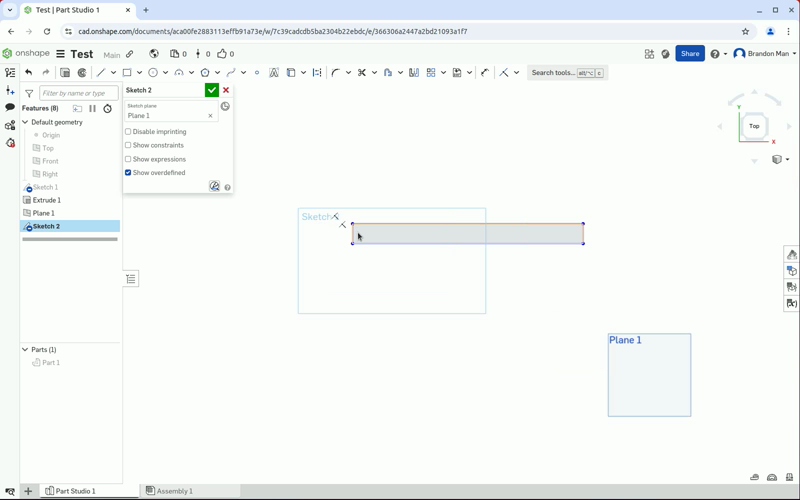
scroll(6)
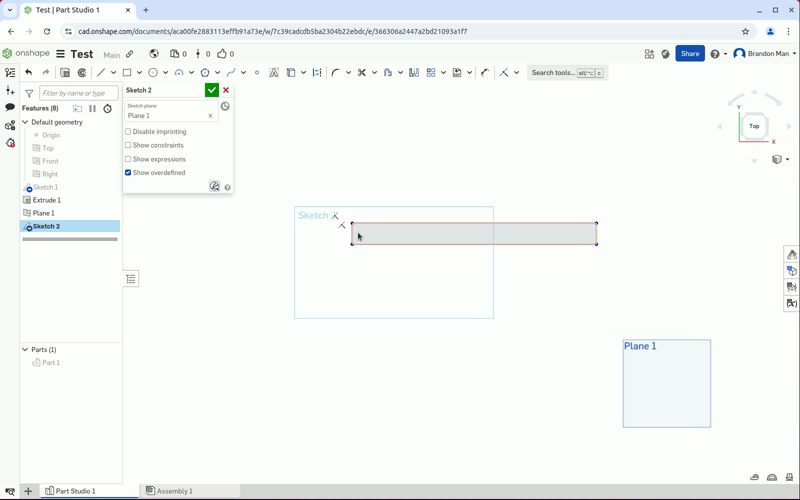
scroll(6)
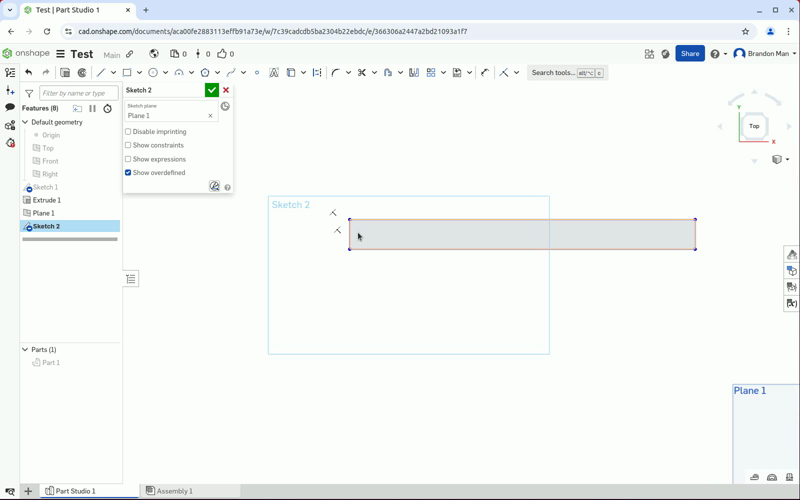
scroll(6)
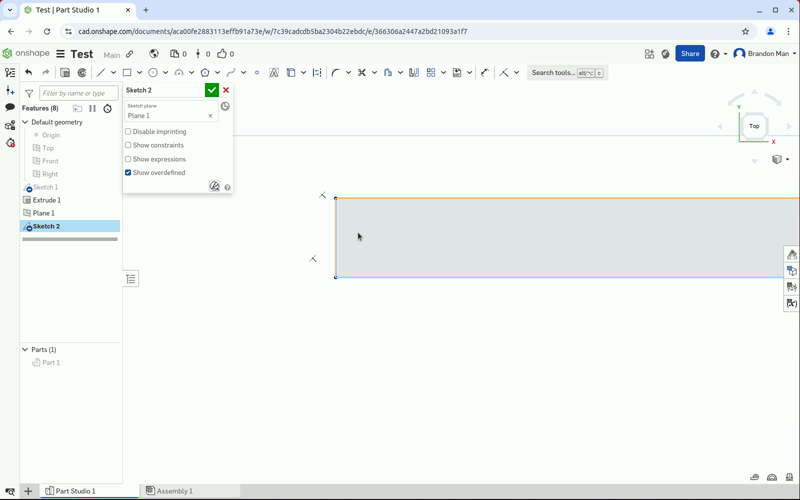
click(358, 232)
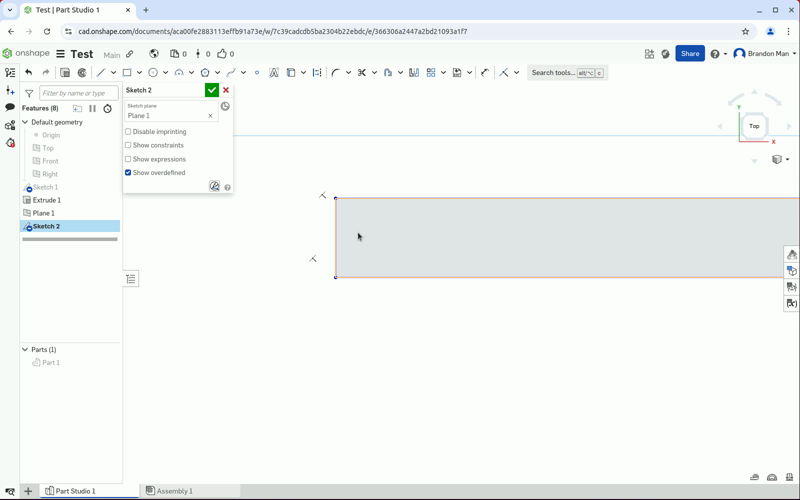
scroll(-6)
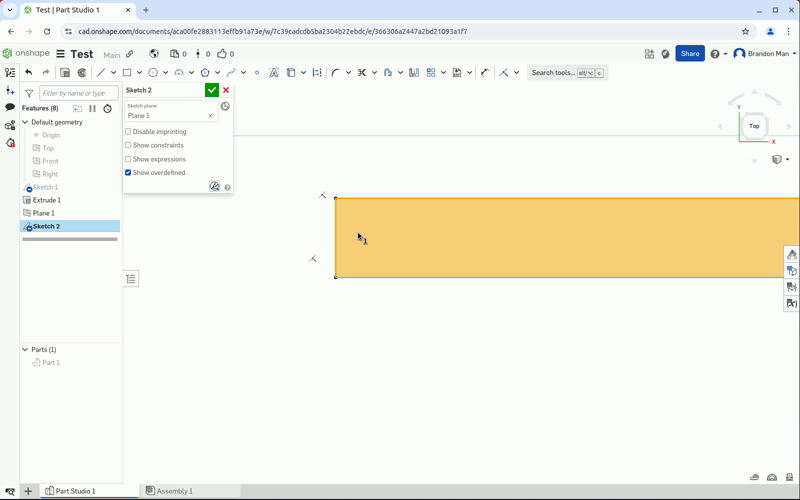
scroll(-6)
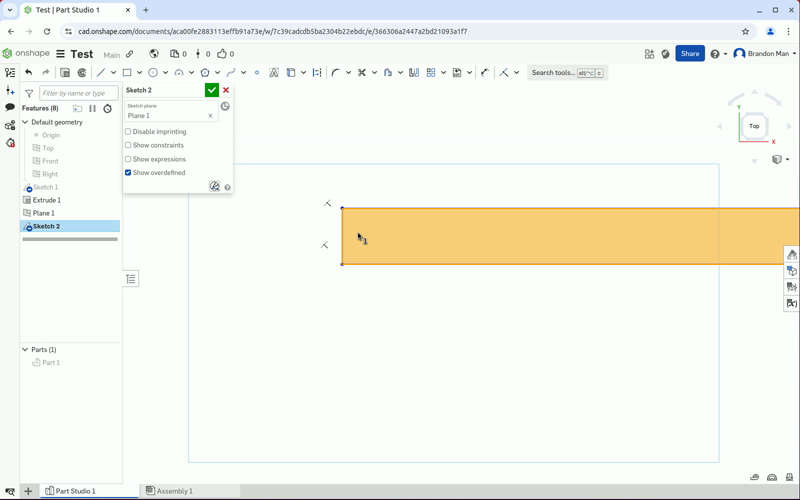
scroll(-6)
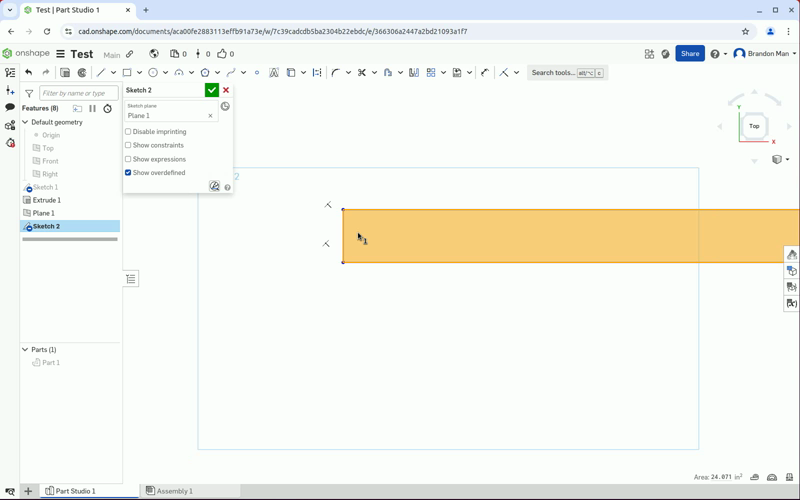
scroll(-6)
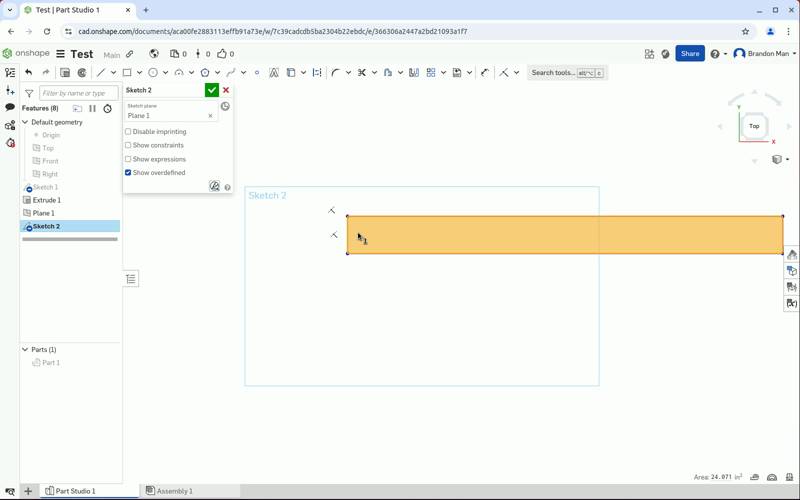
scroll(-6)
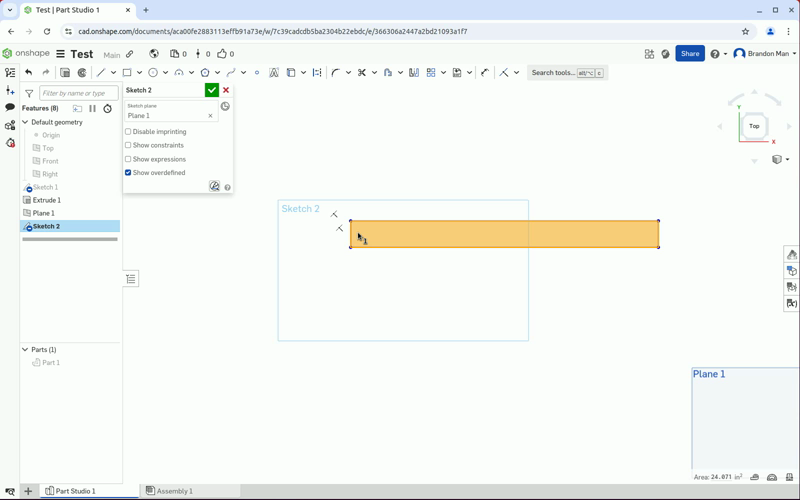
scroll(-6)
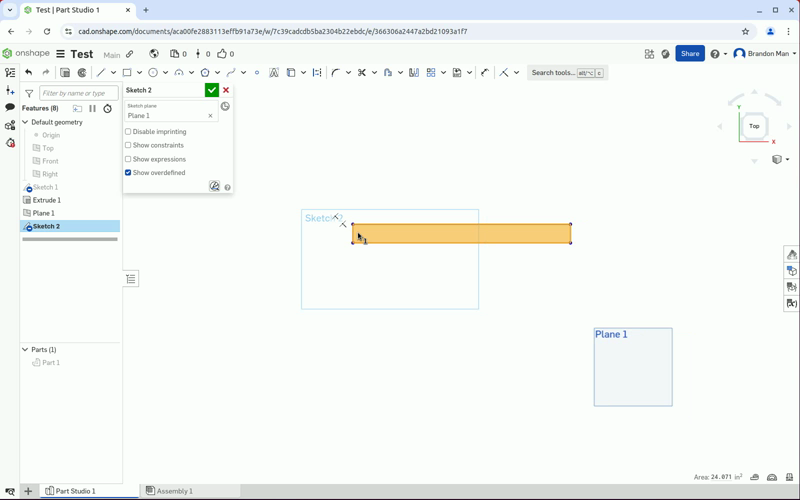
scroll(-6)
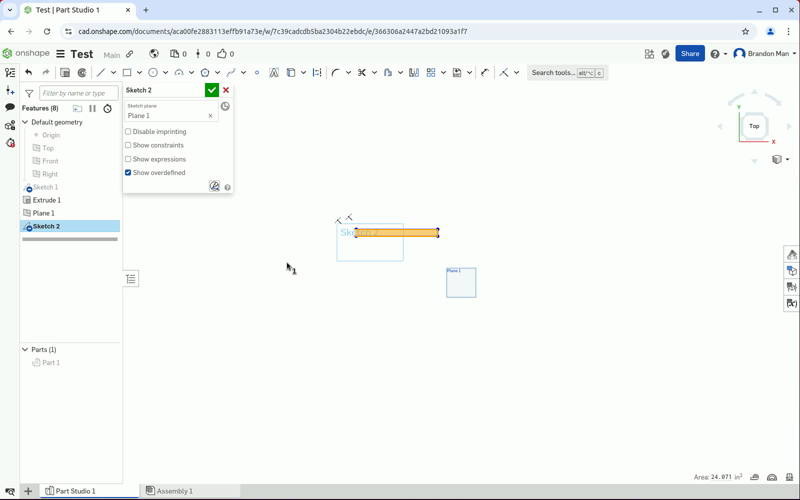
mouse_move(73, 352)
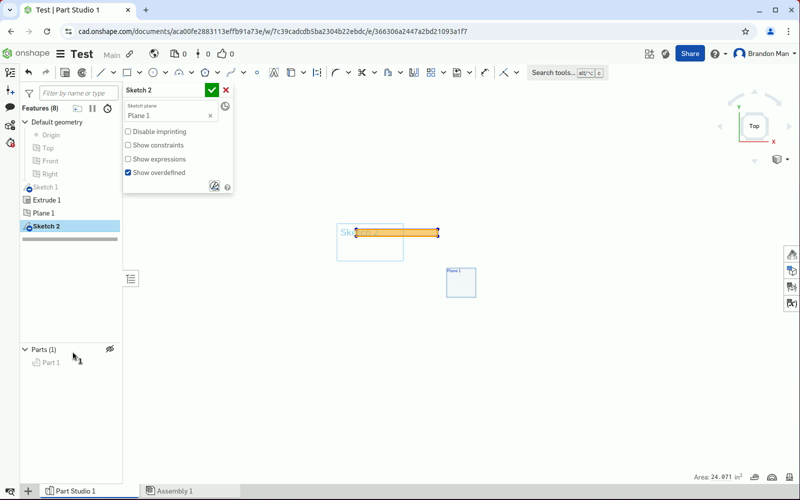
key(shift+y)
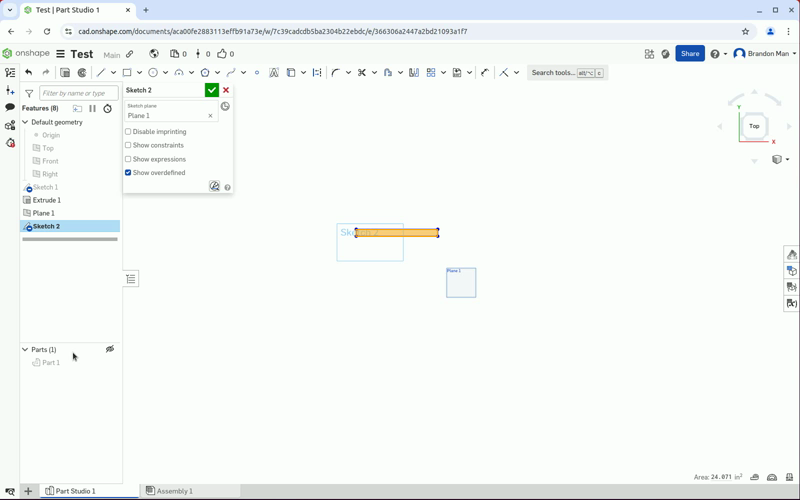
key(shift+e)
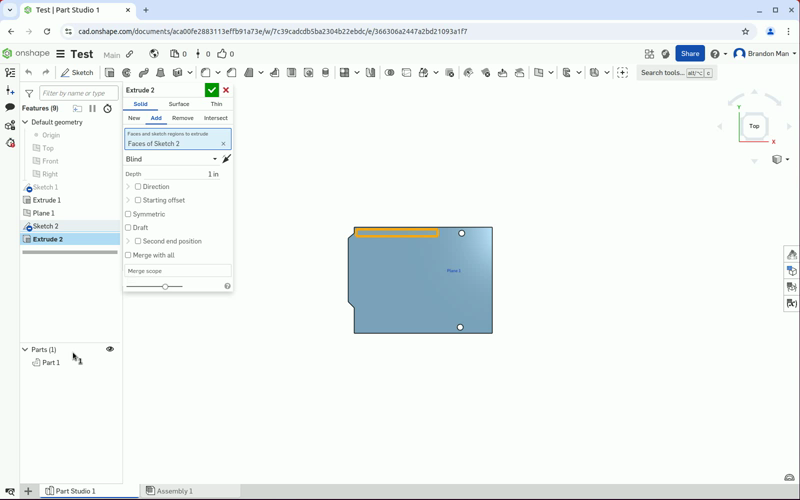
mouse_move(143, 106)
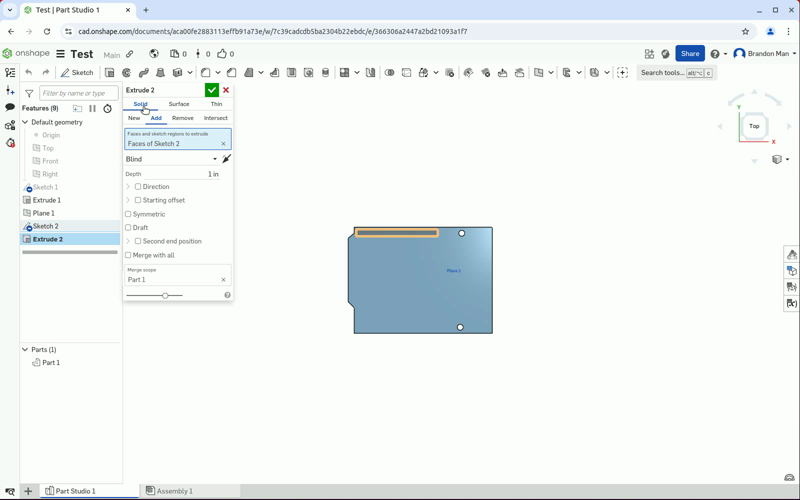
click(143, 106)
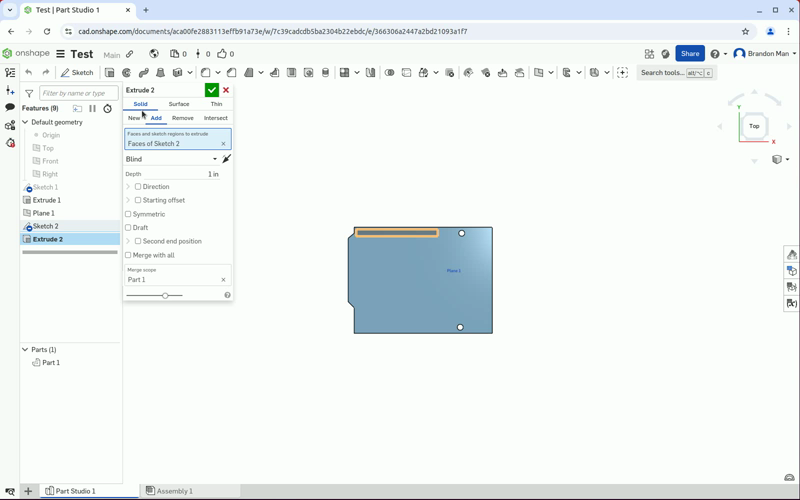
mouse_move(137, 120)
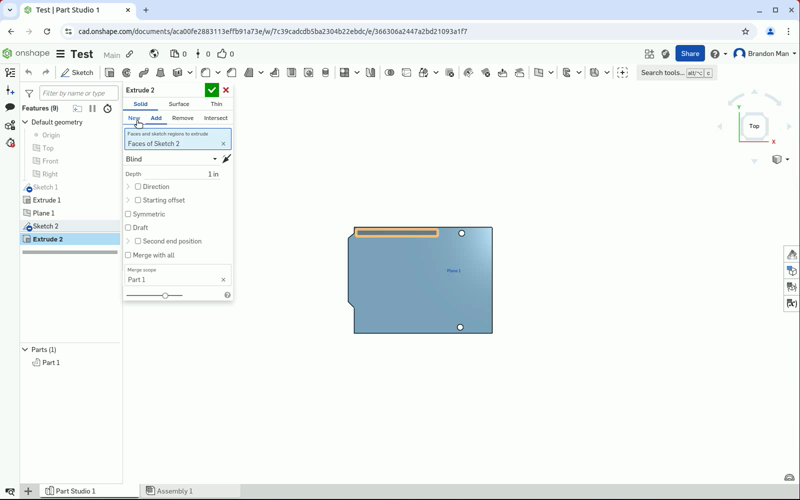
click(137, 120)
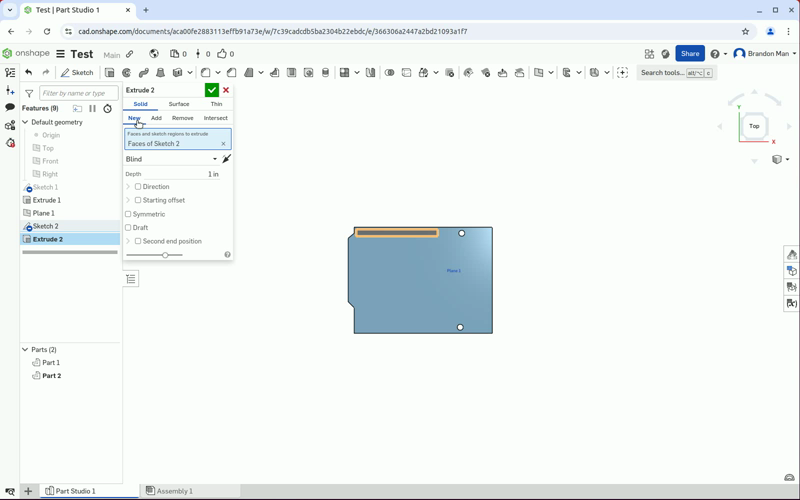
key(tab, 4)
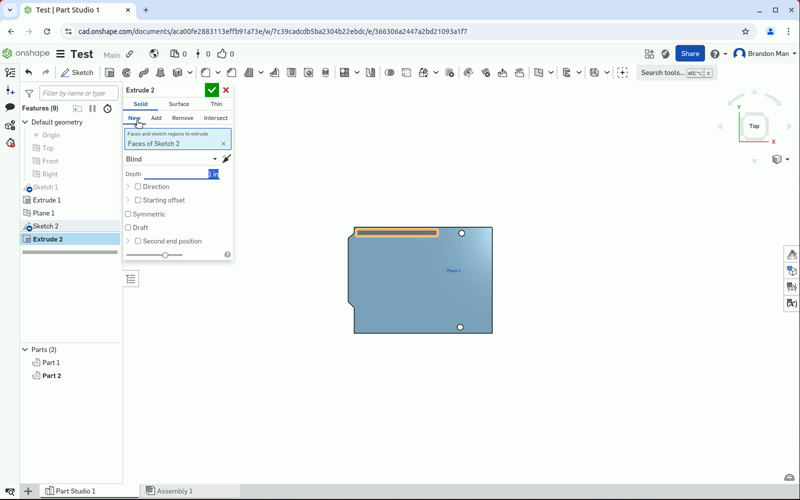
text(3.851)
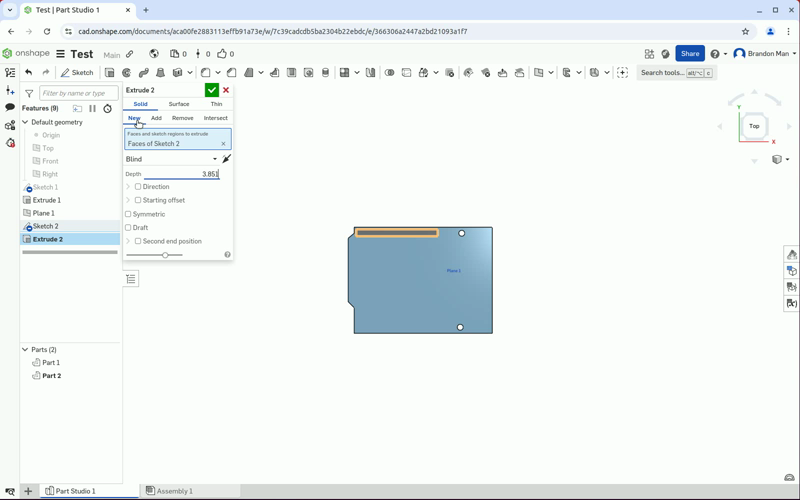
key(enter)
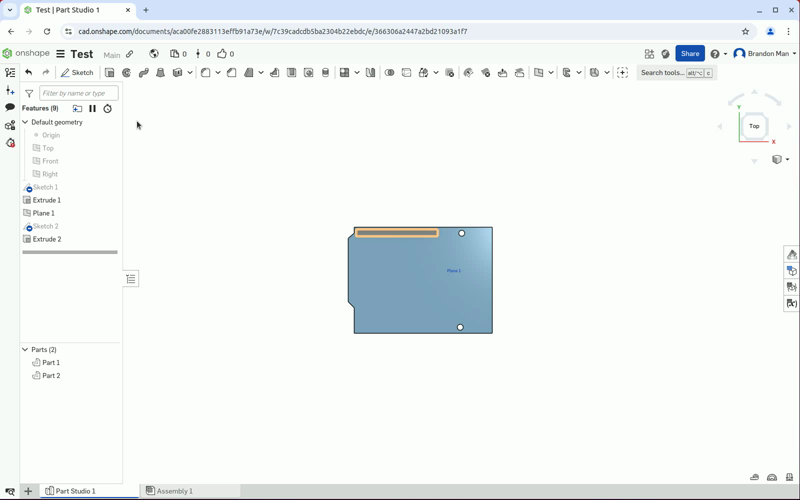
key(shift+h)
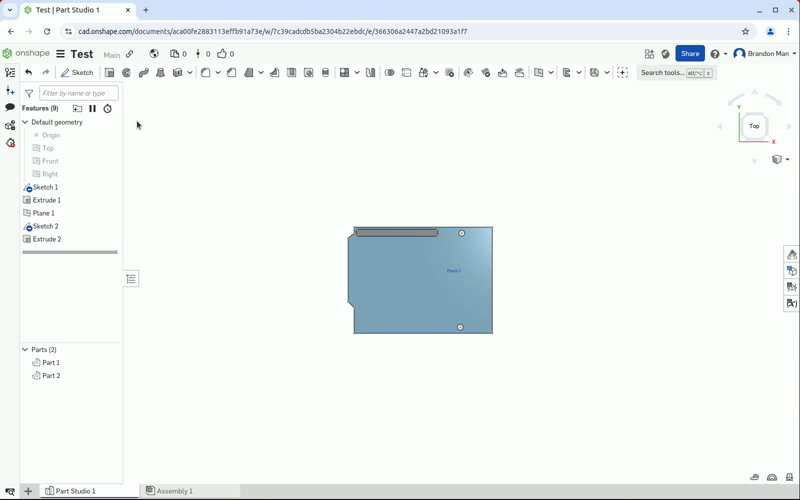
key(shift+h)
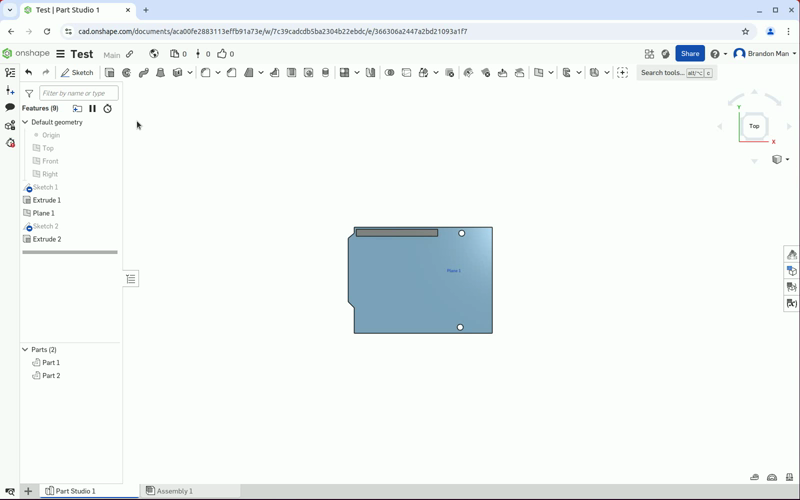
mouse_move(73, 189)
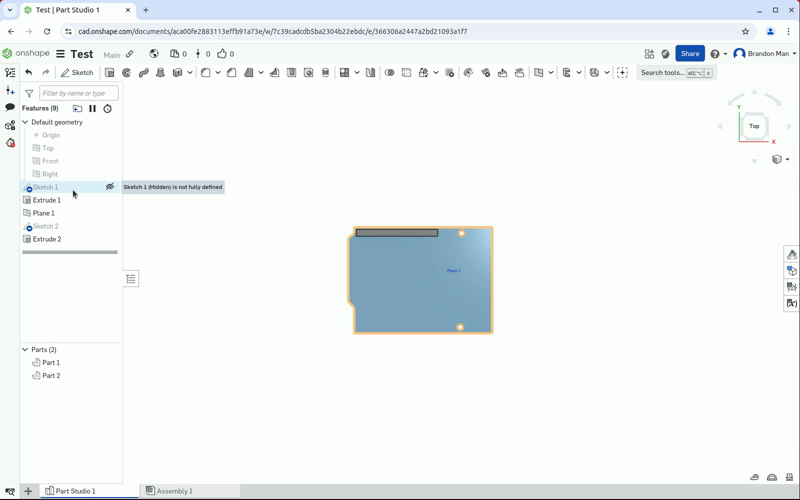
click(73, 189)
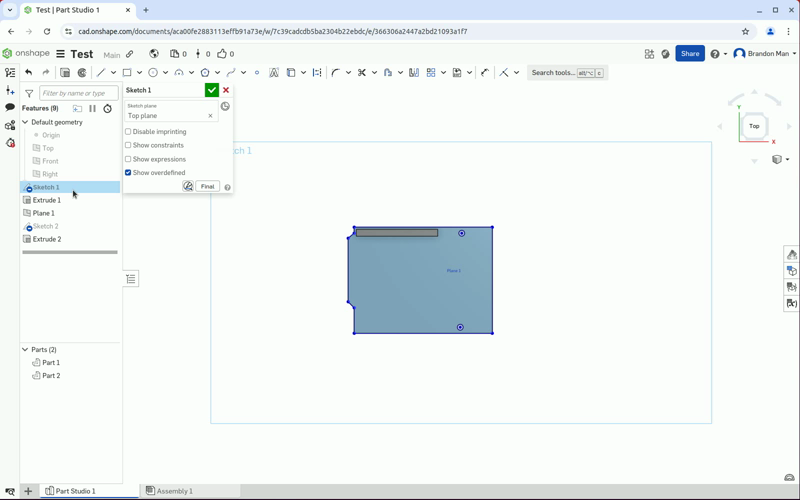
mouse_move(229, 92)
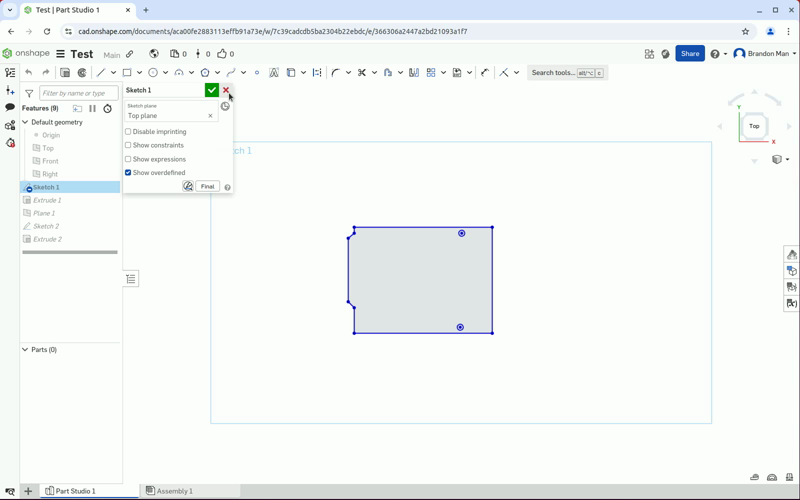
click(229, 92)
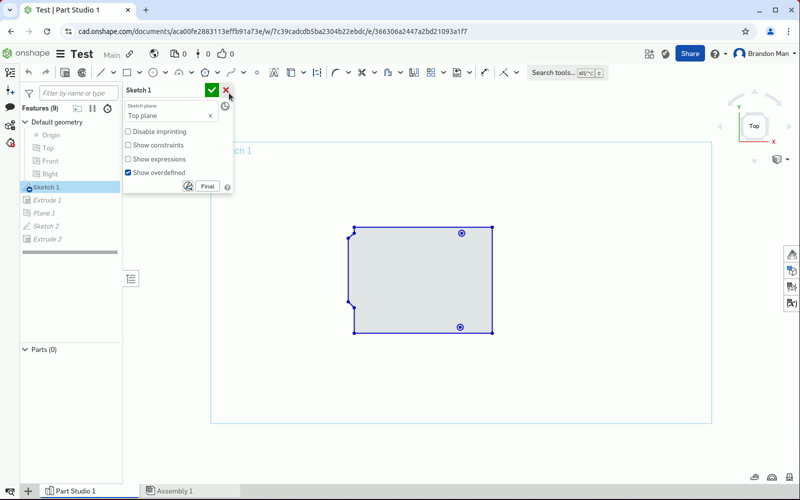
key(shift+s)
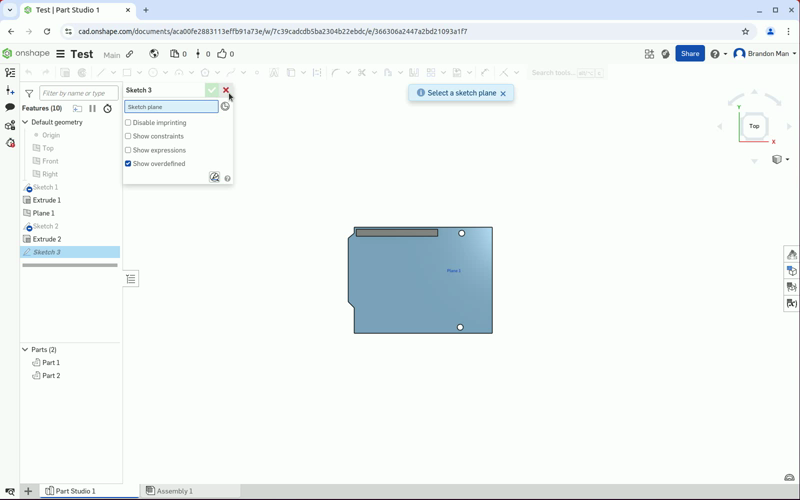
mouse_move(73, 215)
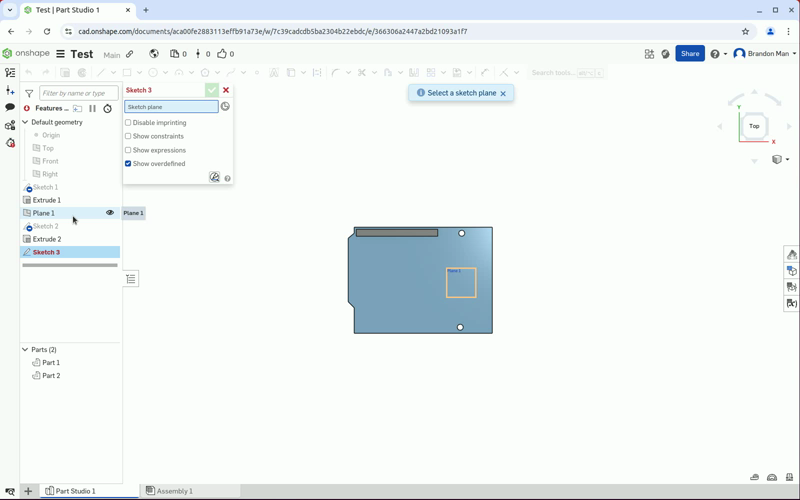
click(73, 215)
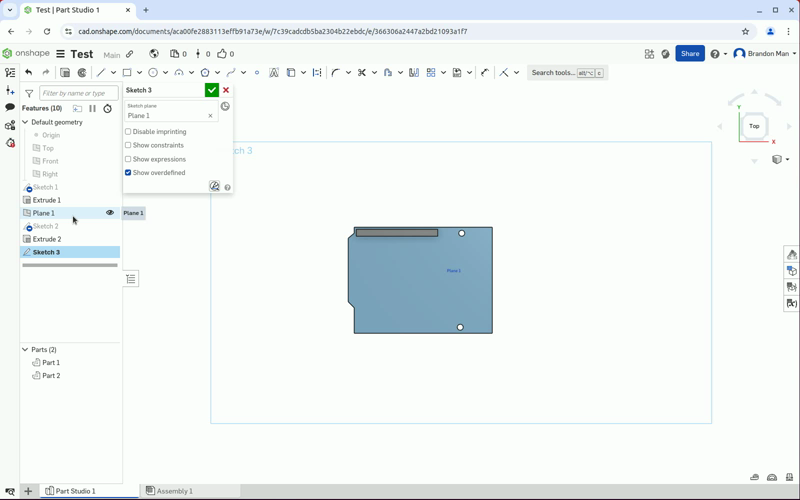
mouse_move(73, 352)
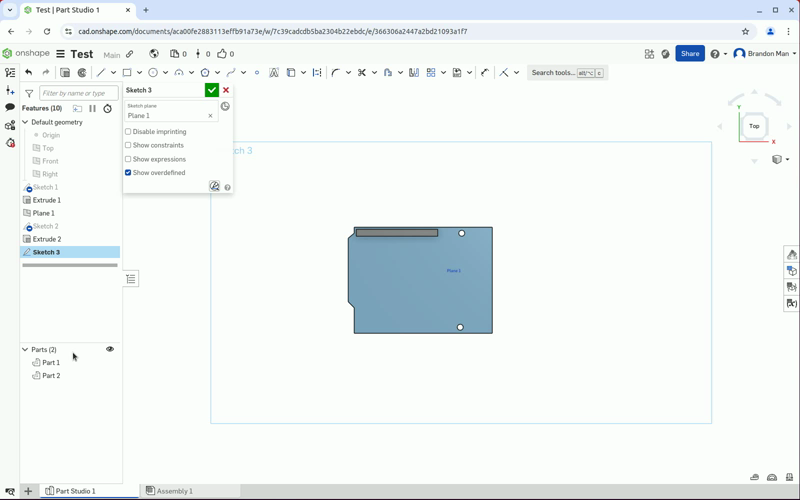
key(y)
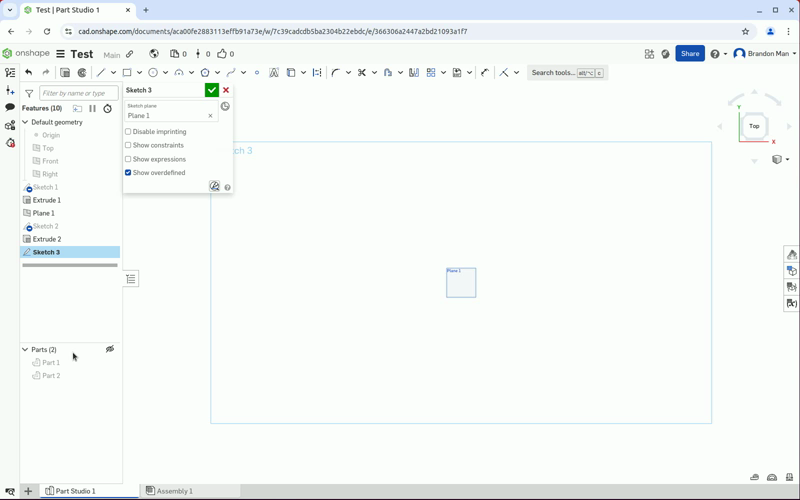
key(l)
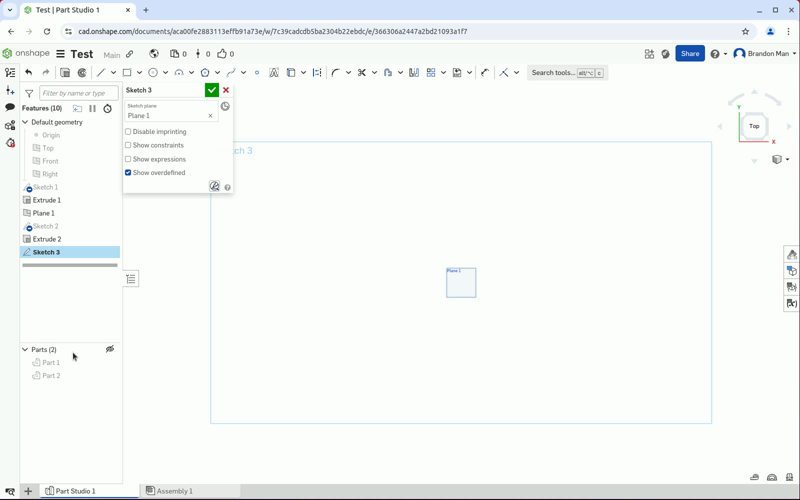
key_down(shift)
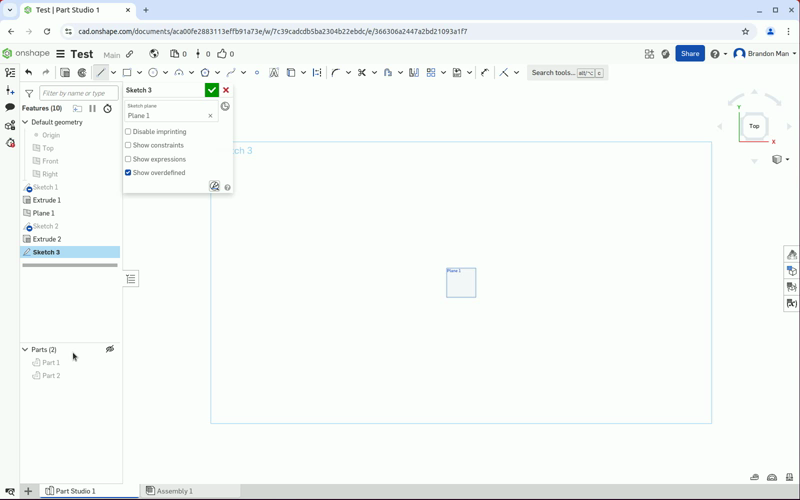
mouse_move(356, 332)
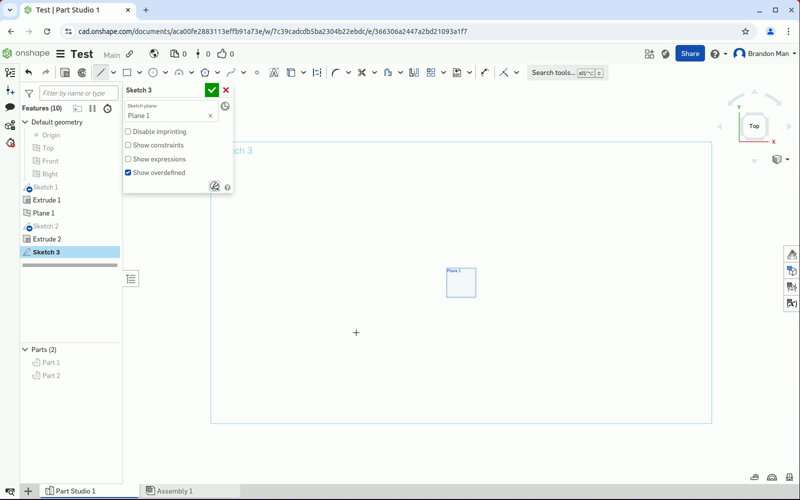
click(356, 332)
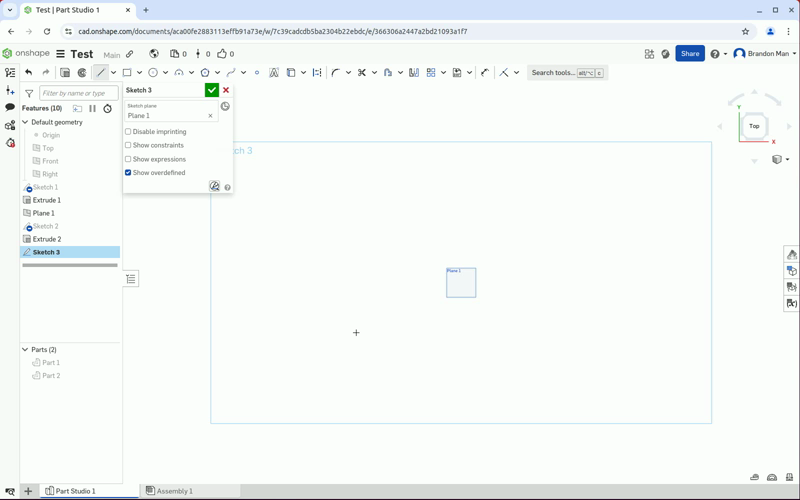
key_up(shift)
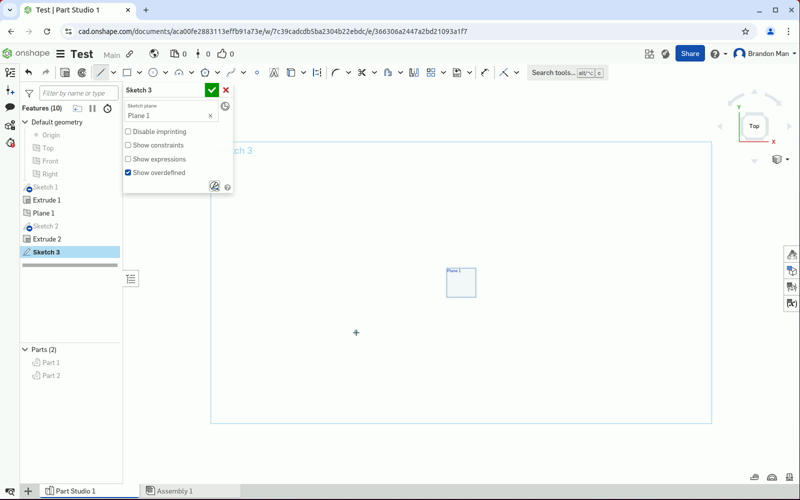
key_down(shift)
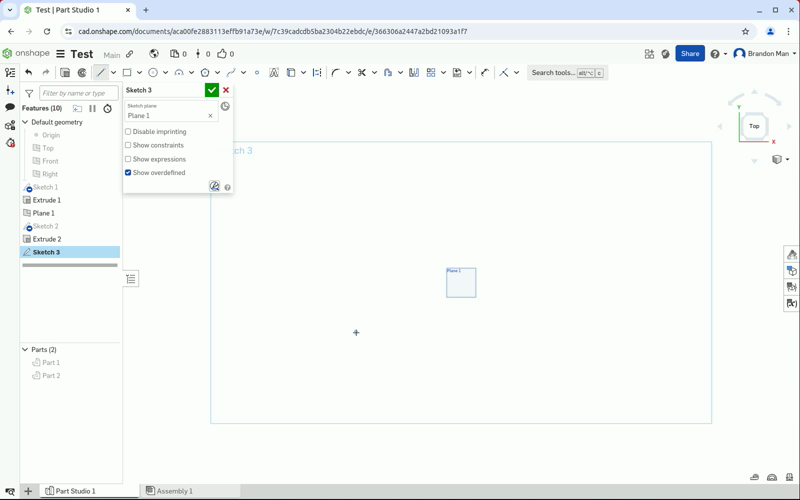
mouse_move(456, 332)
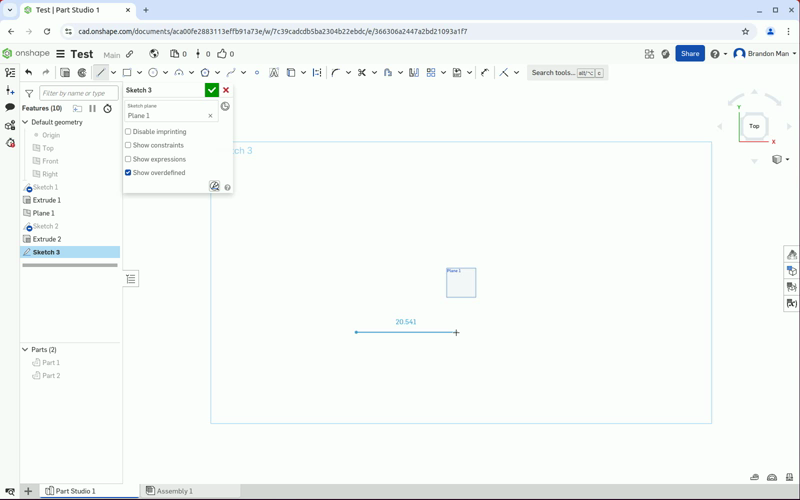
click(456, 332)
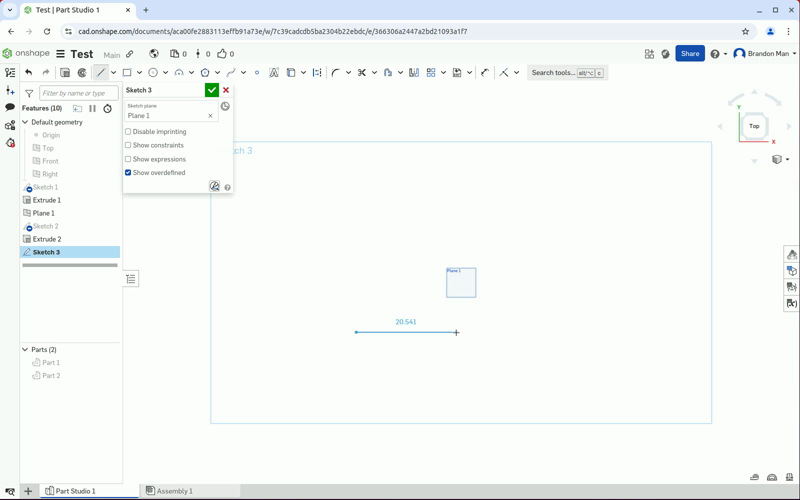
key_up(shift)
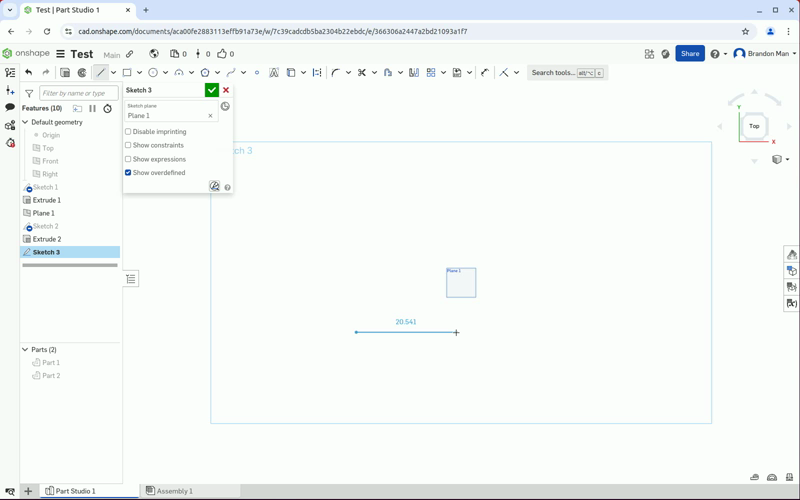
key_down(shift)
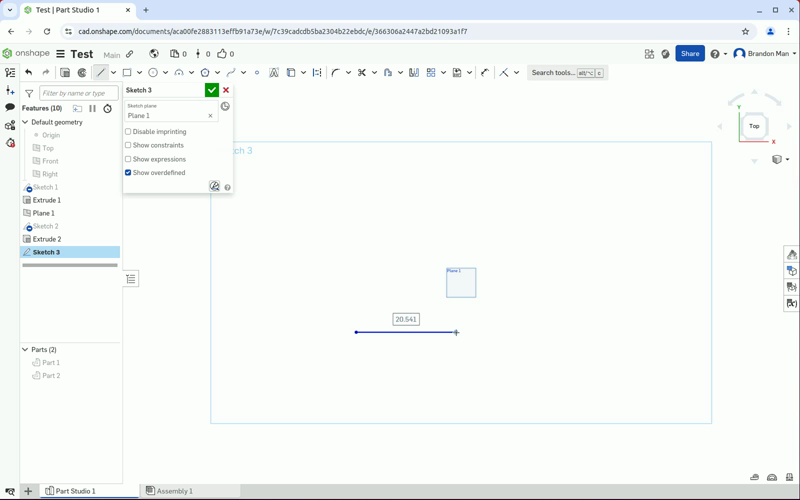
mouse_move(486, 332)
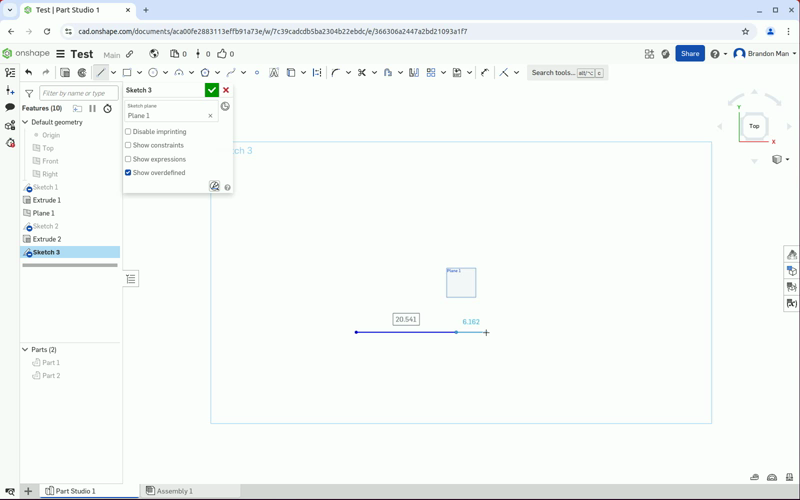
mouse_move(456, 325)
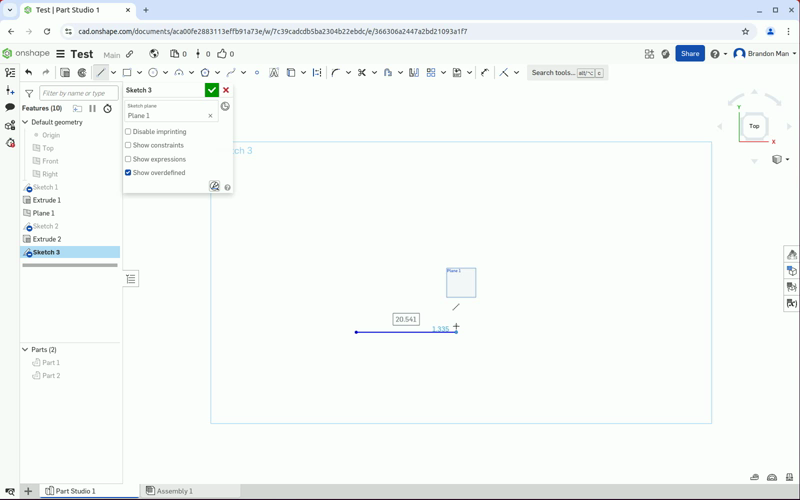
scroll(6)
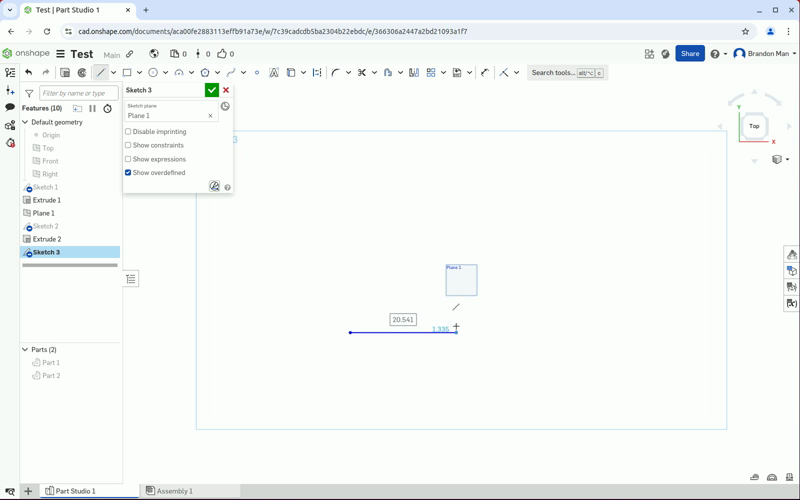
scroll(6)
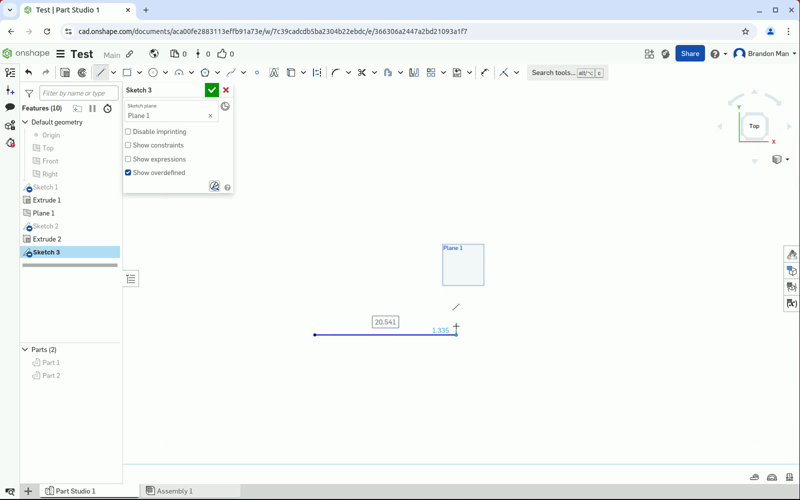
scroll(6)
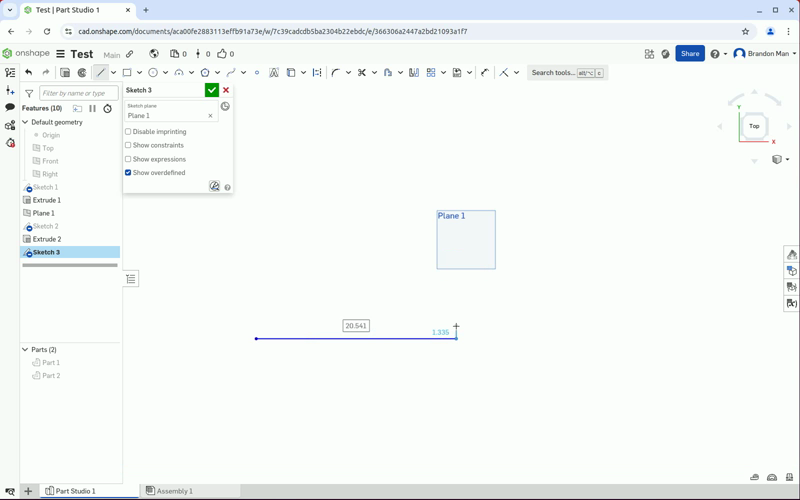
scroll(6)
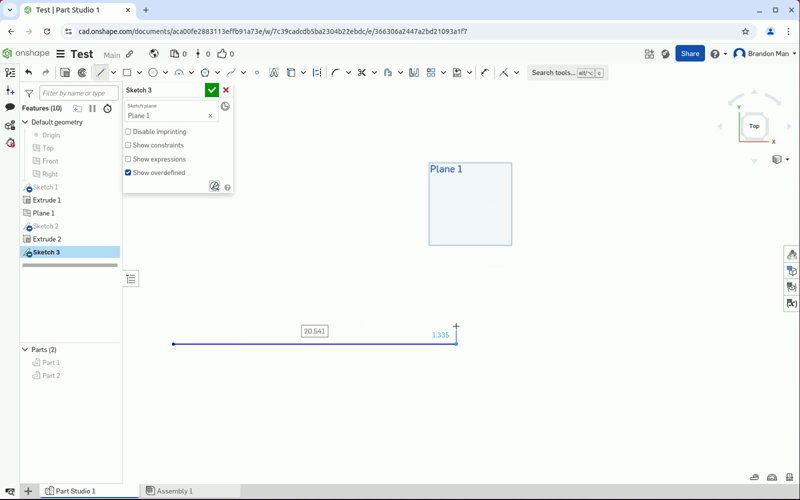
scroll(6)
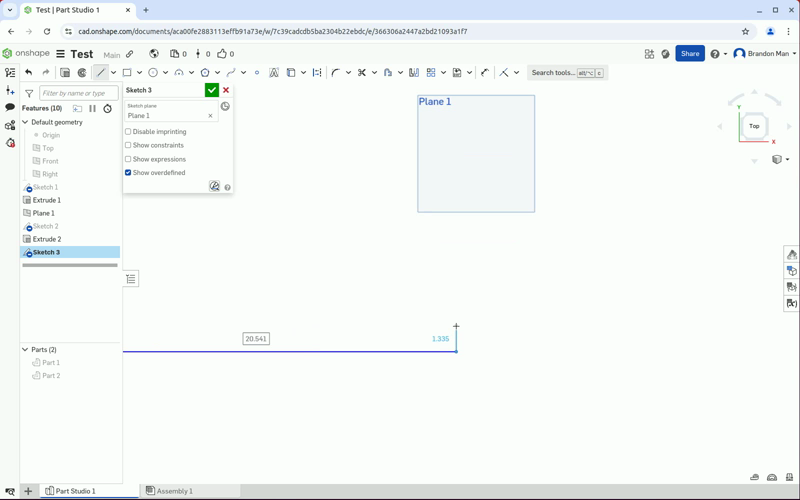
scroll(6)
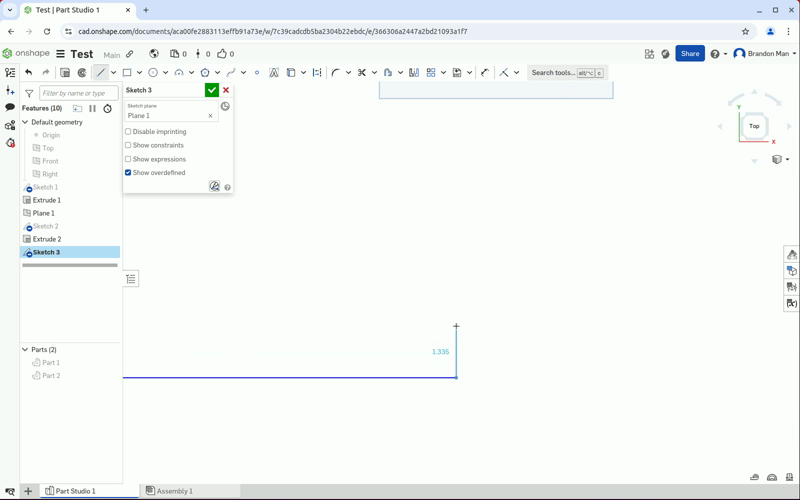
scroll(6)
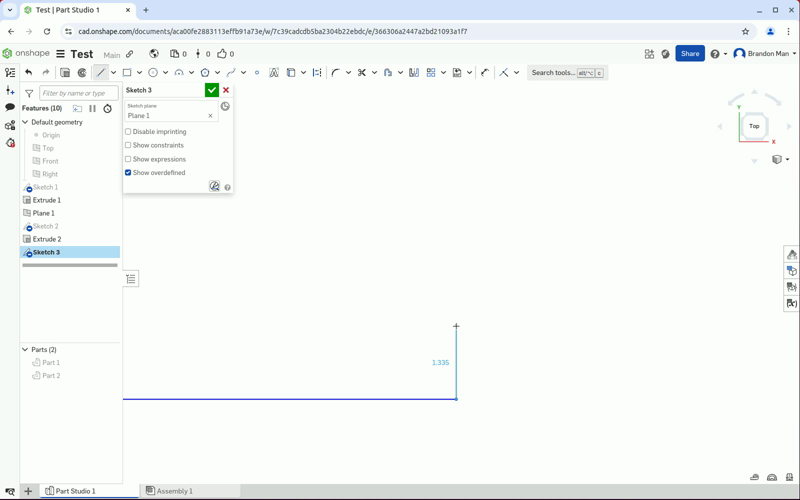
click(456, 325)
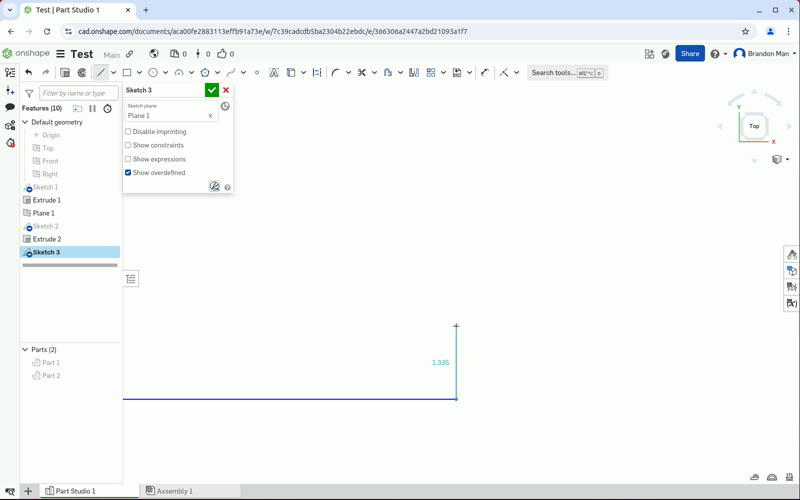
scroll(-6)
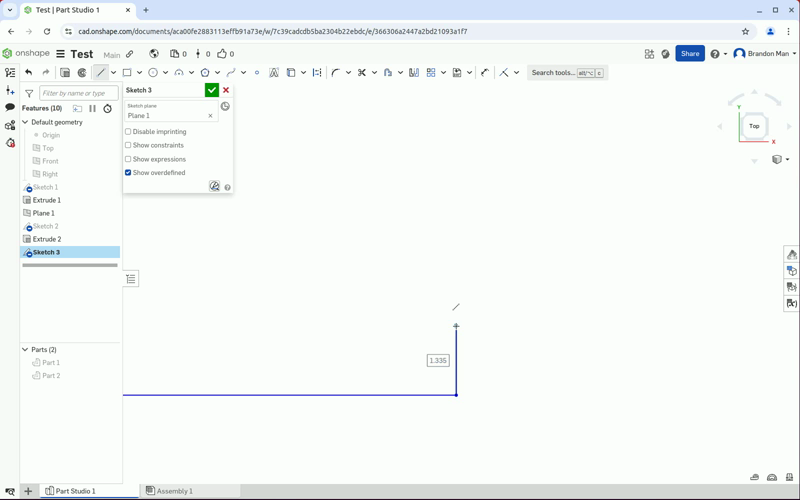
scroll(-6)
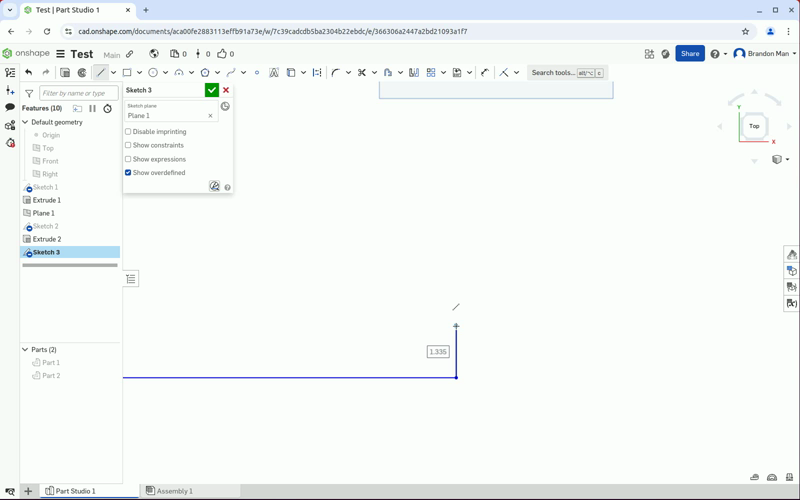
scroll(-6)
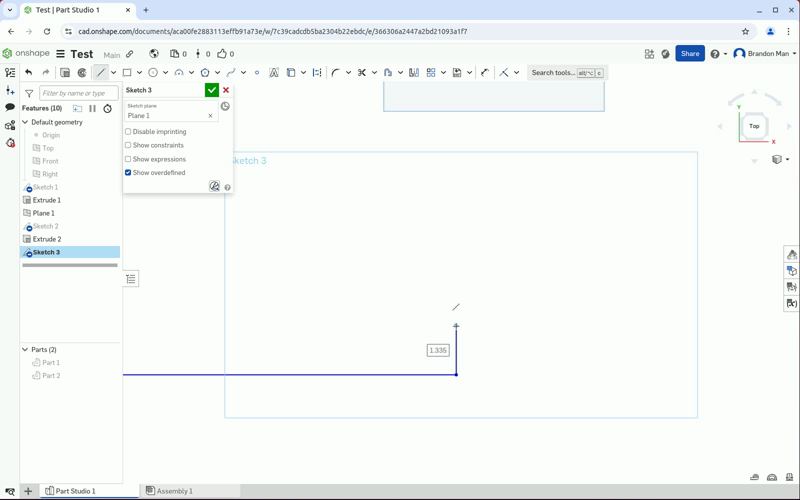
scroll(-6)
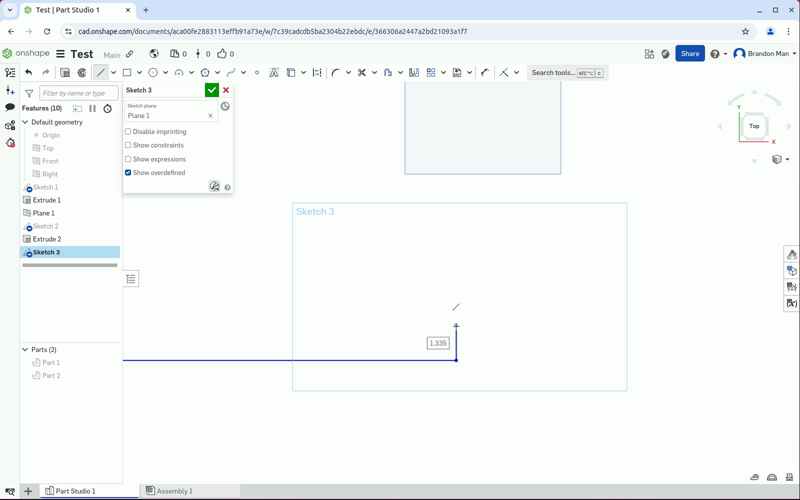
scroll(-6)
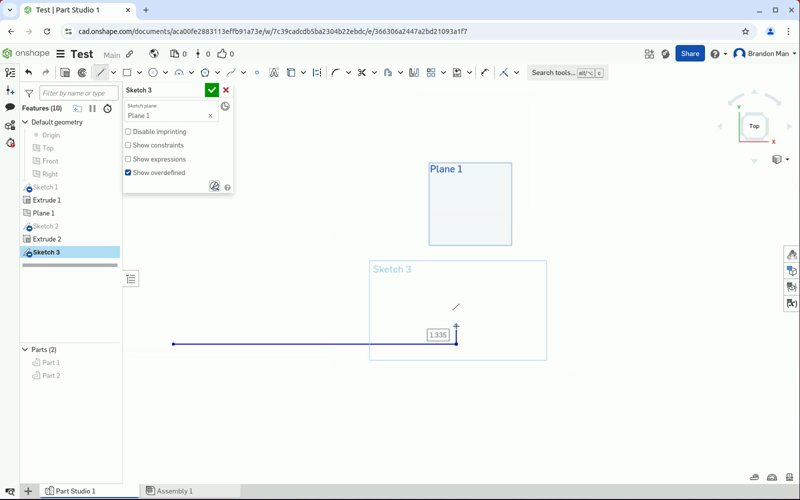
scroll(-6)
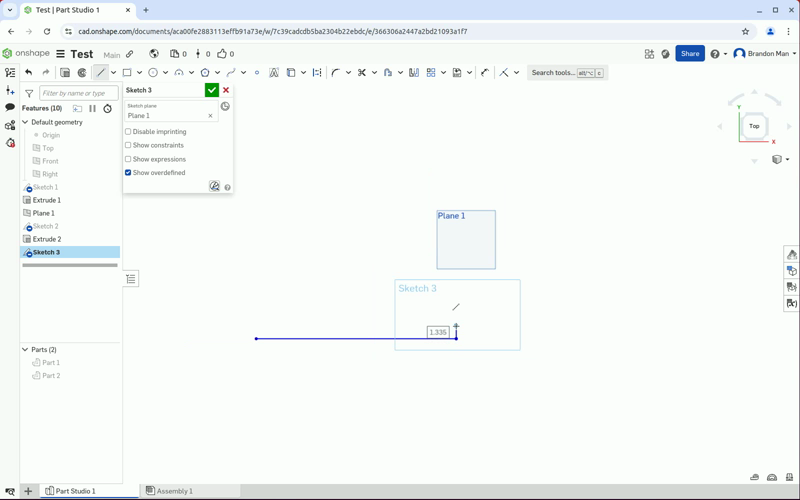
scroll(-6)
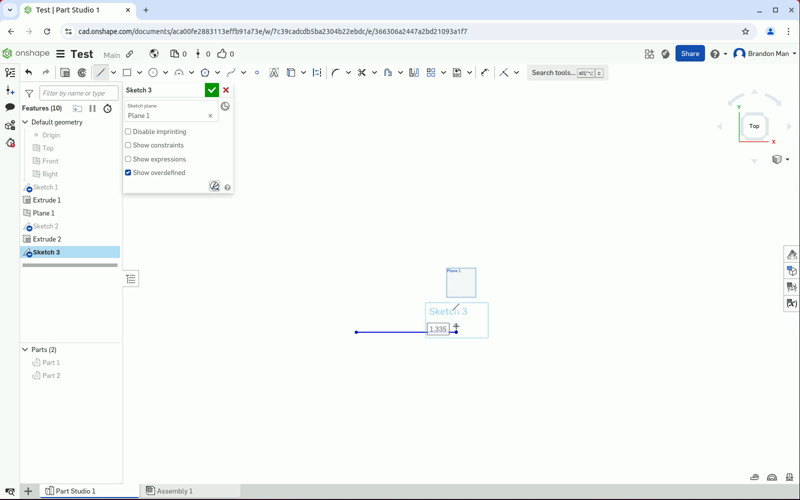
key_up(shift)
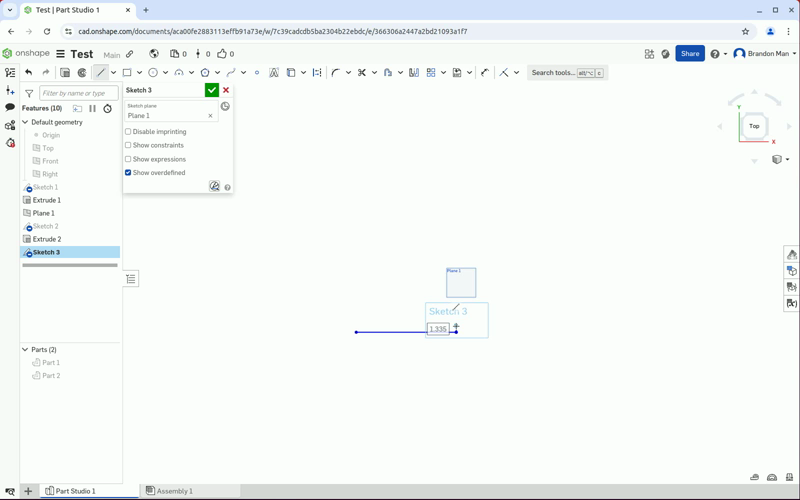
key_down(shift)
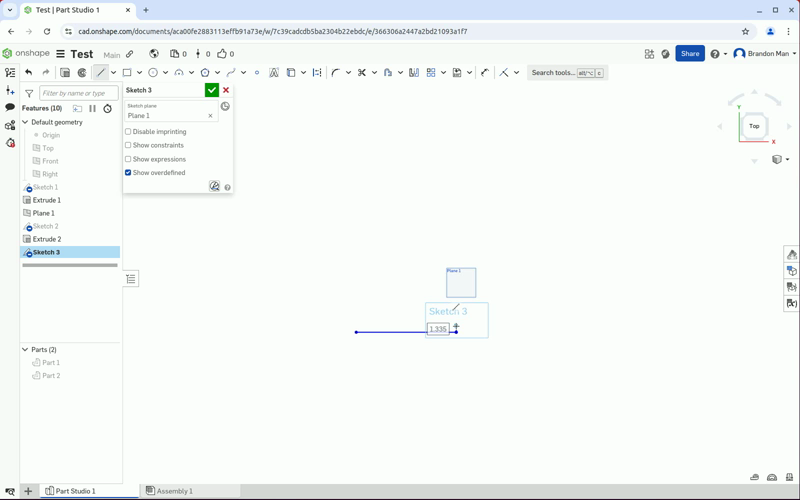
mouse_move(356, 325)
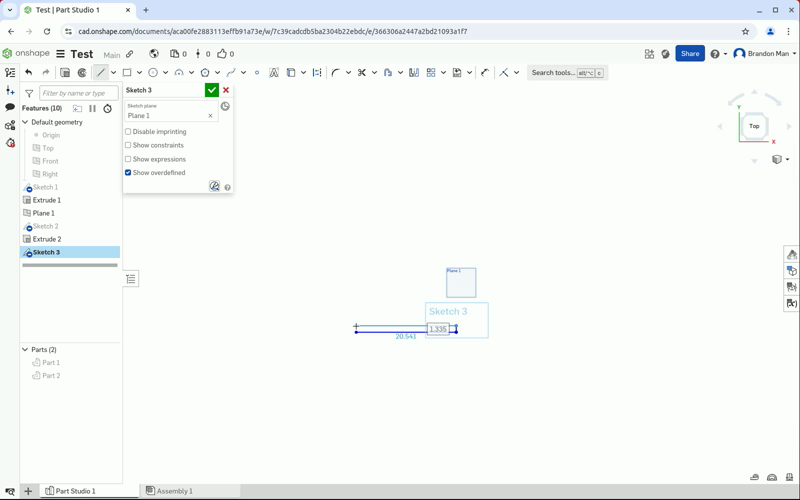
click(356, 325)
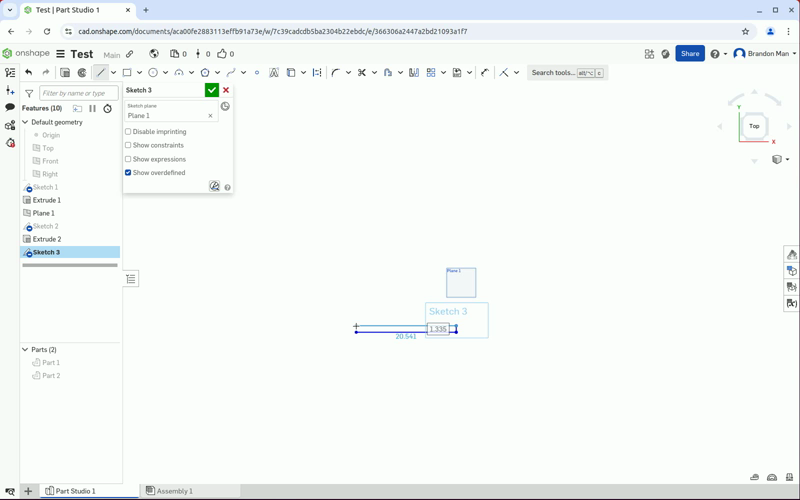
key_up(shift)
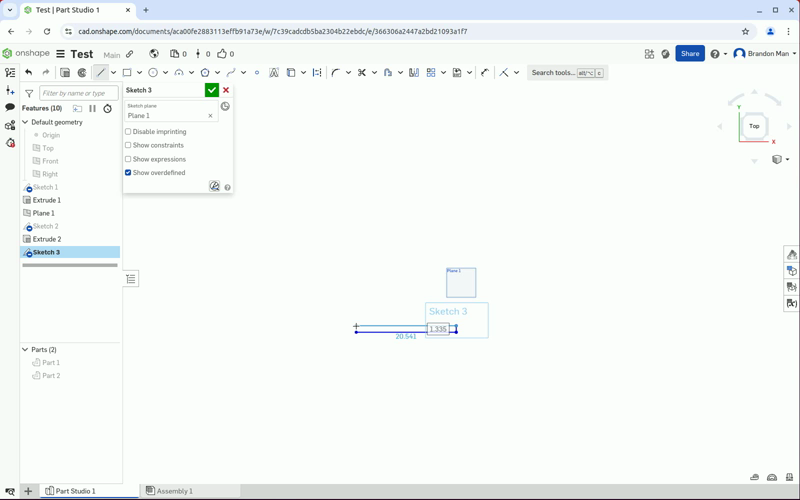
mouse_move(386, 325)
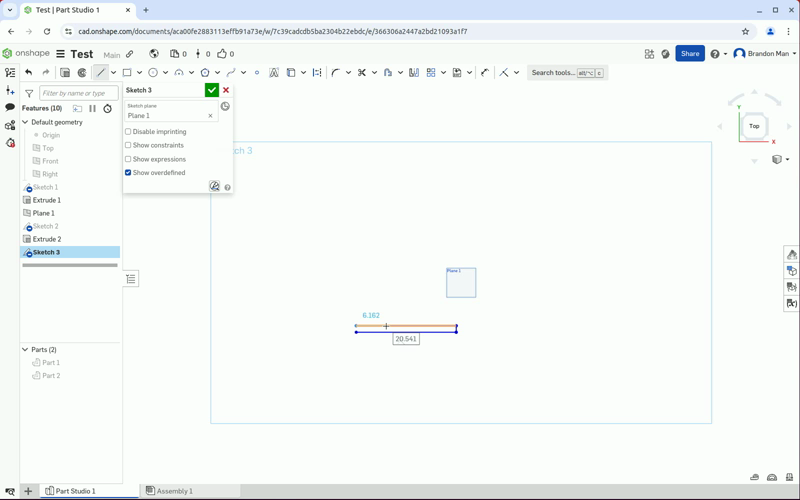
key_down(shift)
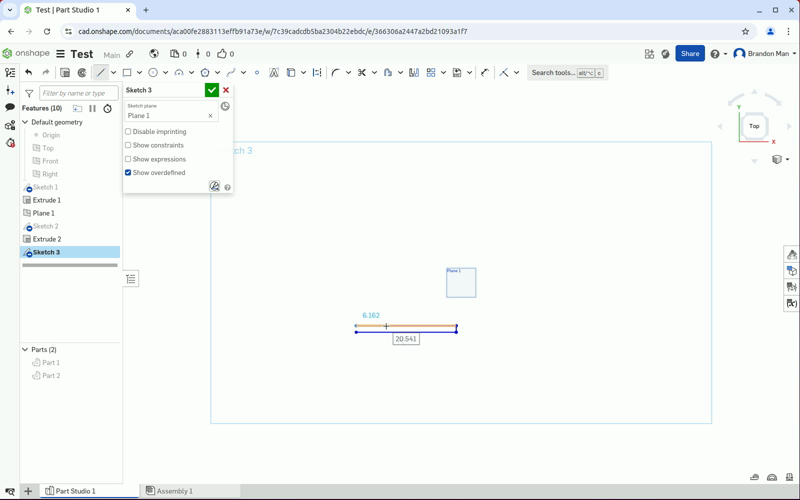
mouse_move(356, 332)
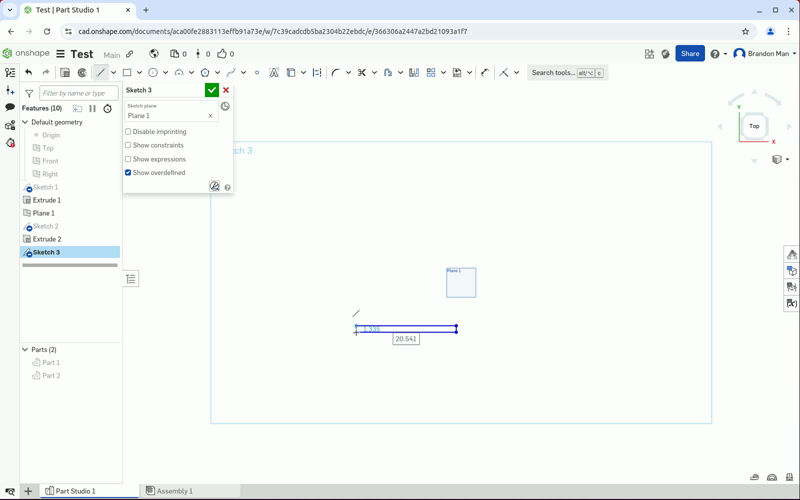
scroll(6)
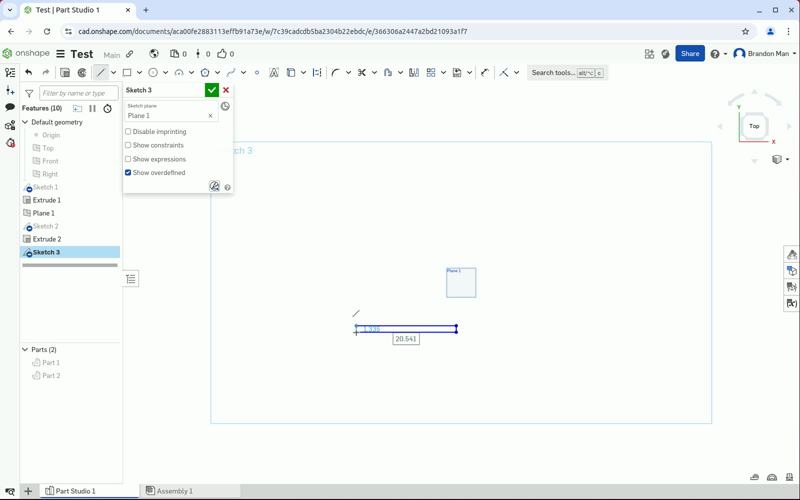
scroll(6)
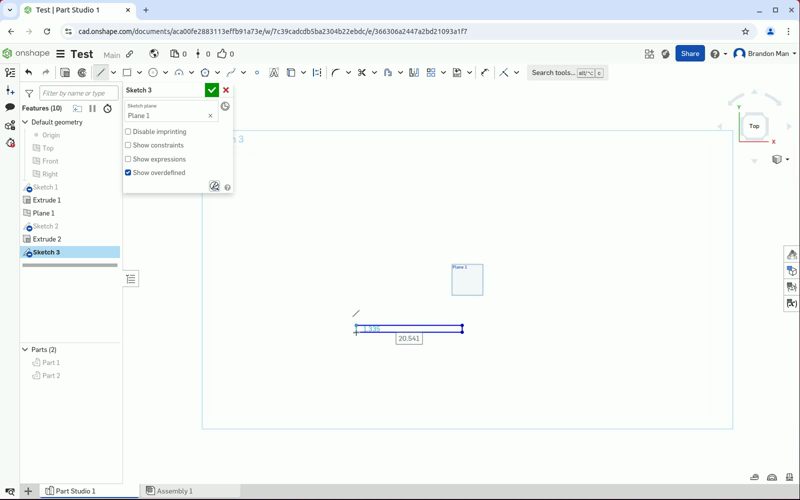
scroll(6)
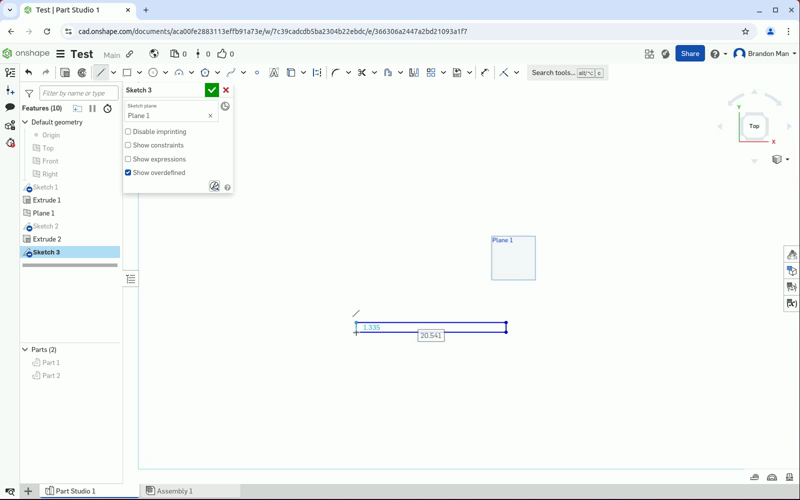
scroll(6)
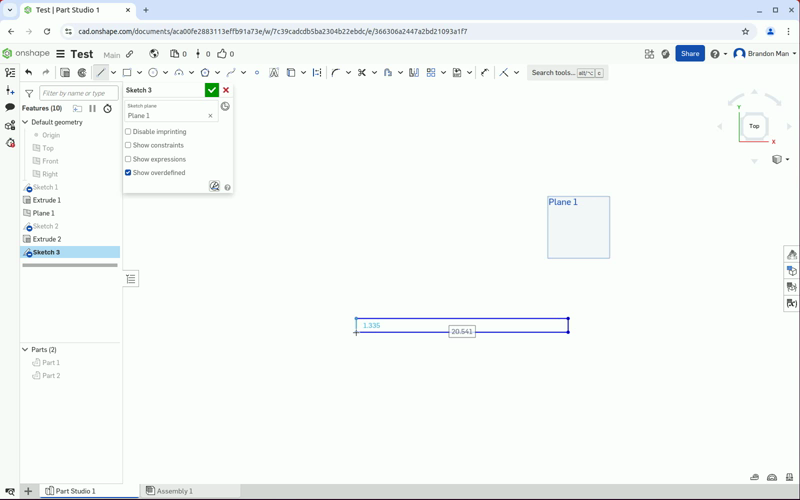
scroll(6)
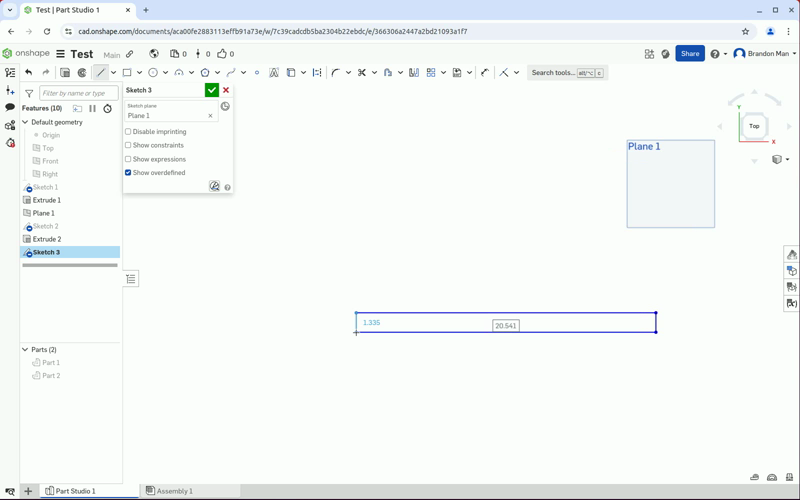
scroll(6)
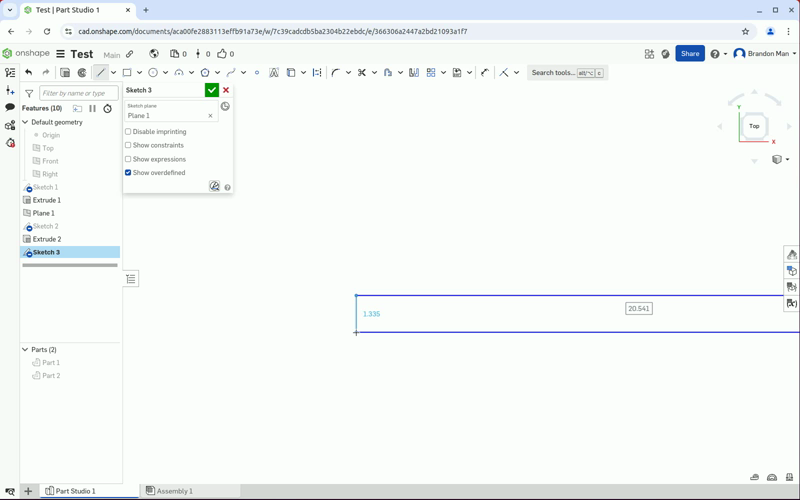
scroll(6)
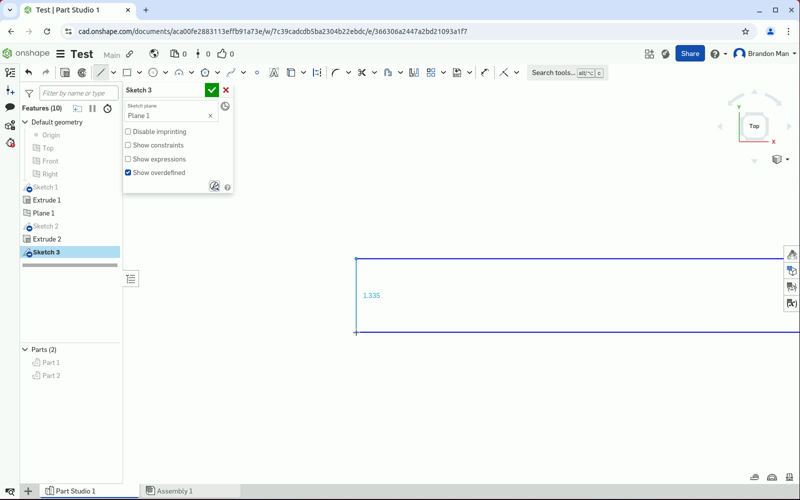
key_up(shift)
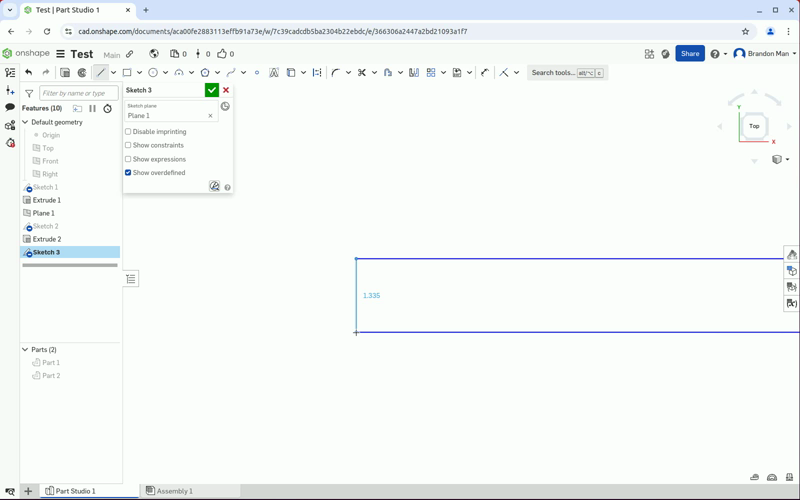
click(356, 332)
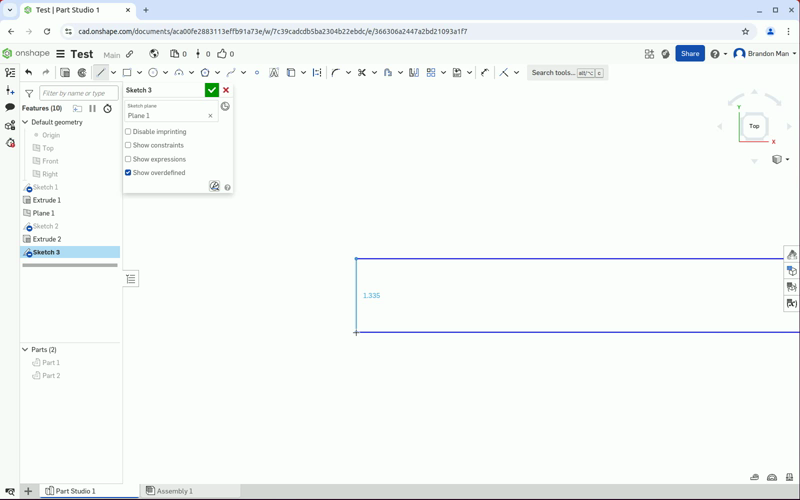
scroll(-6)
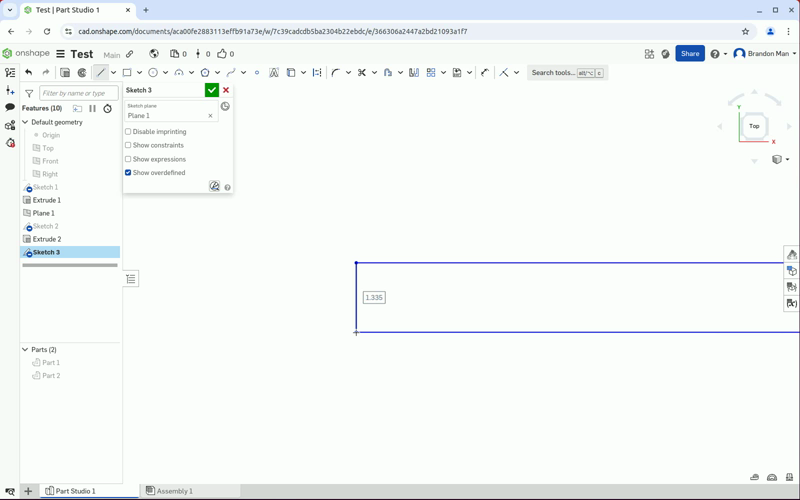
scroll(-6)
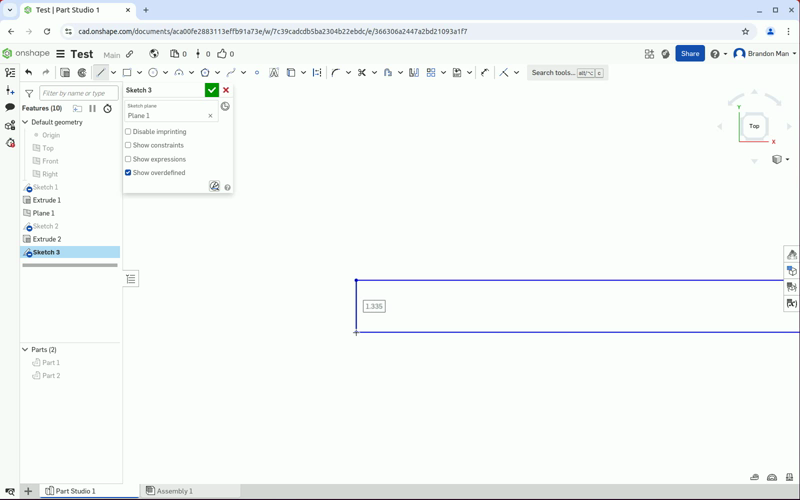
scroll(-6)
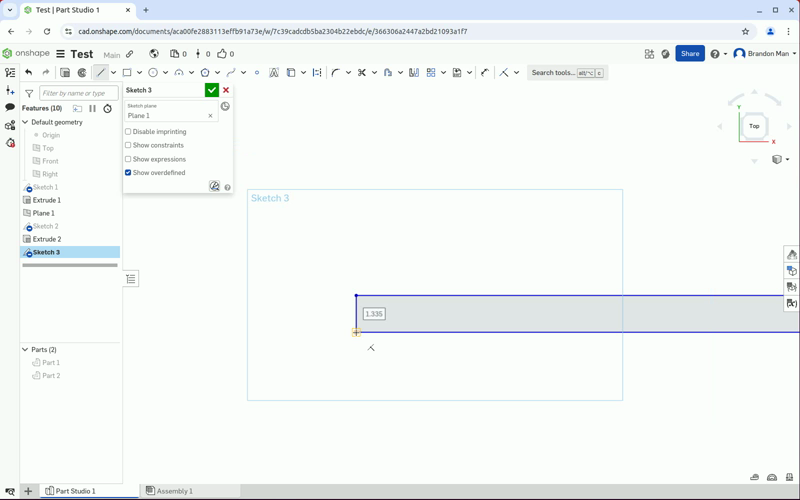
scroll(-6)
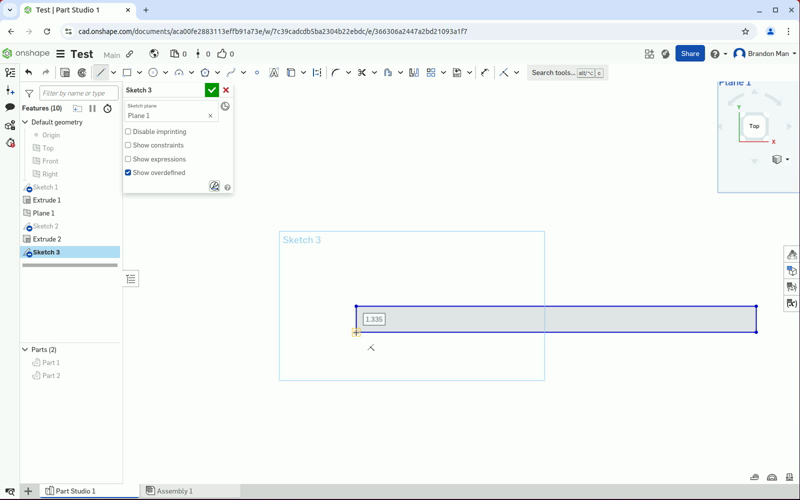
scroll(-6)
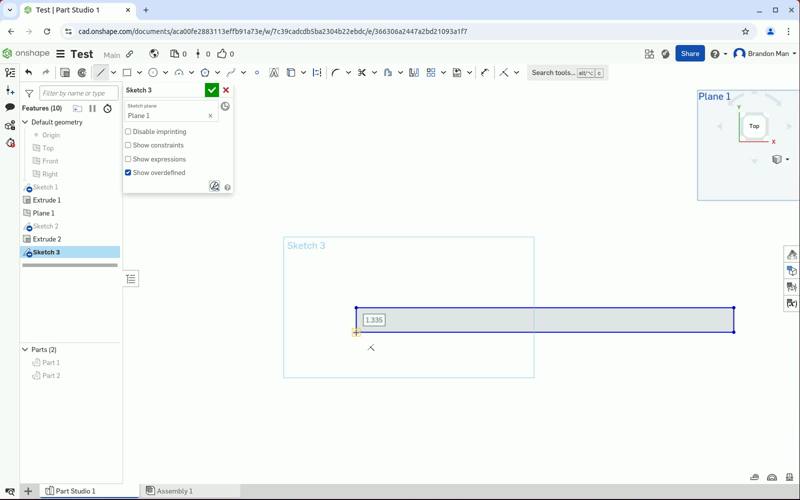
scroll(-6)
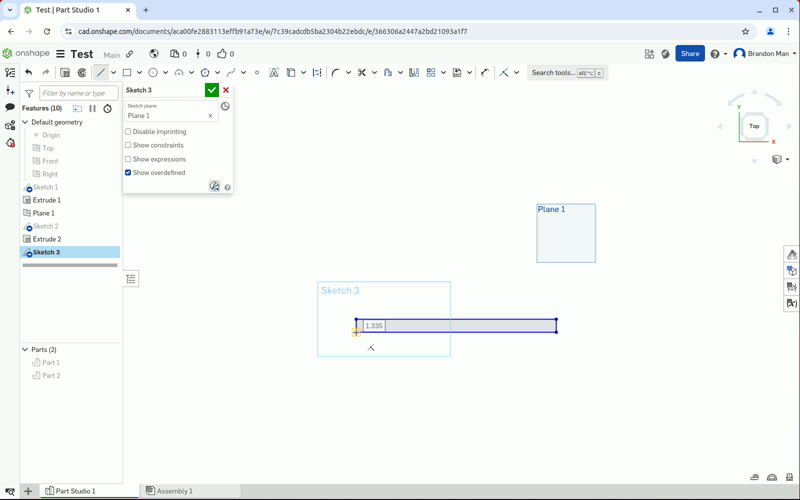
scroll(-6)
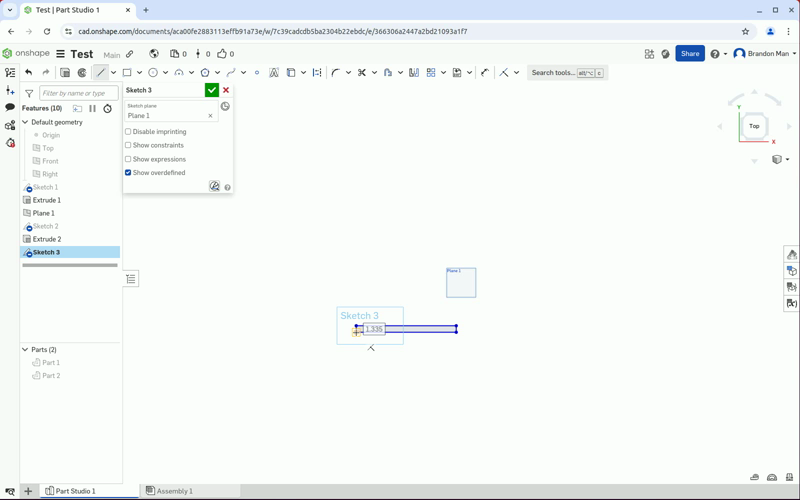
key(esc)
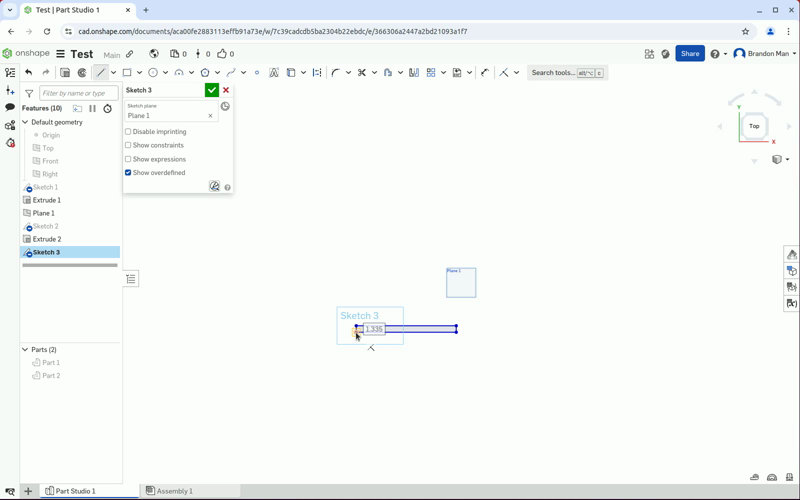
mouse_move(449, 328)
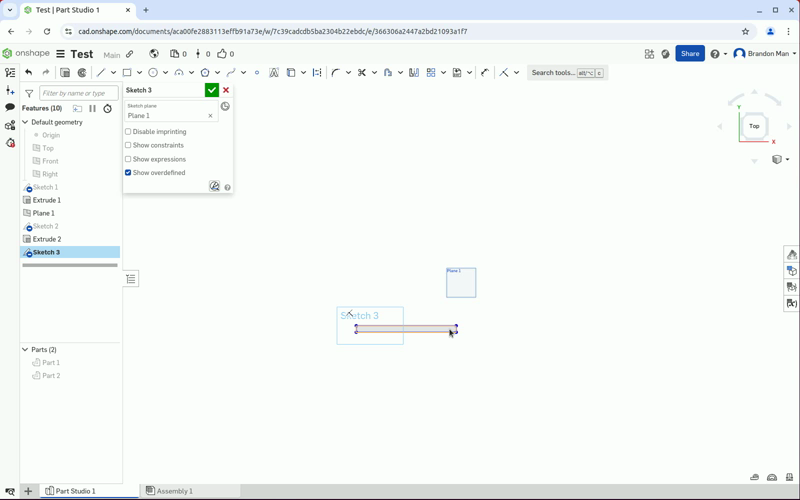
scroll(6)
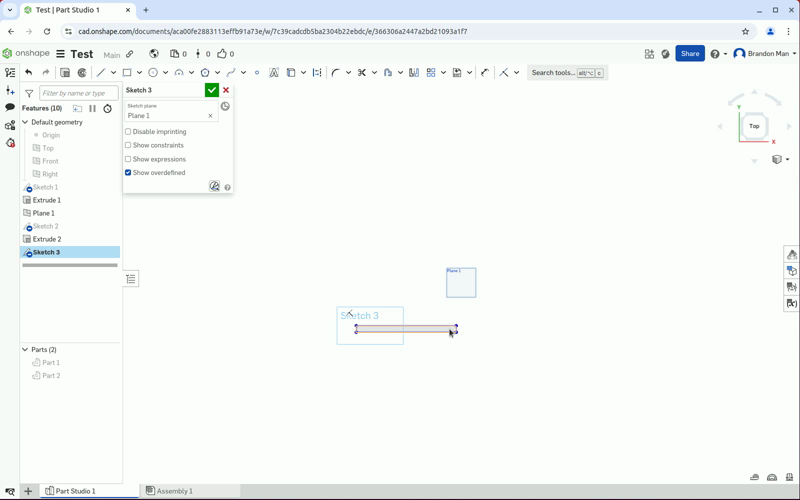
scroll(6)
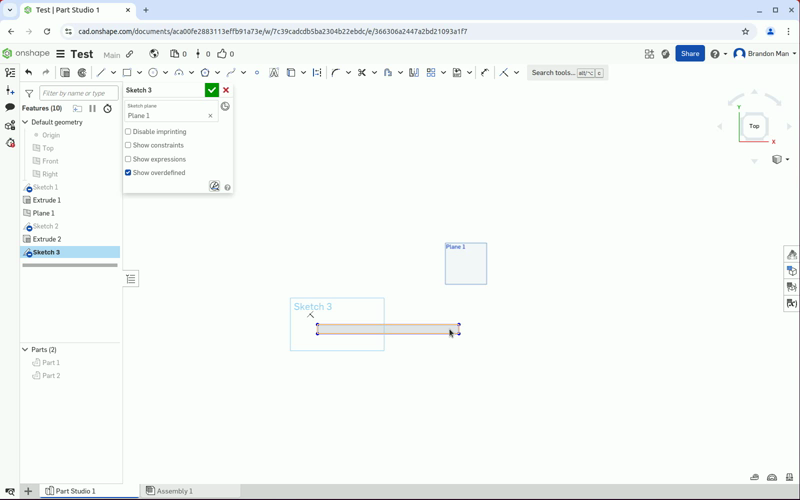
scroll(6)
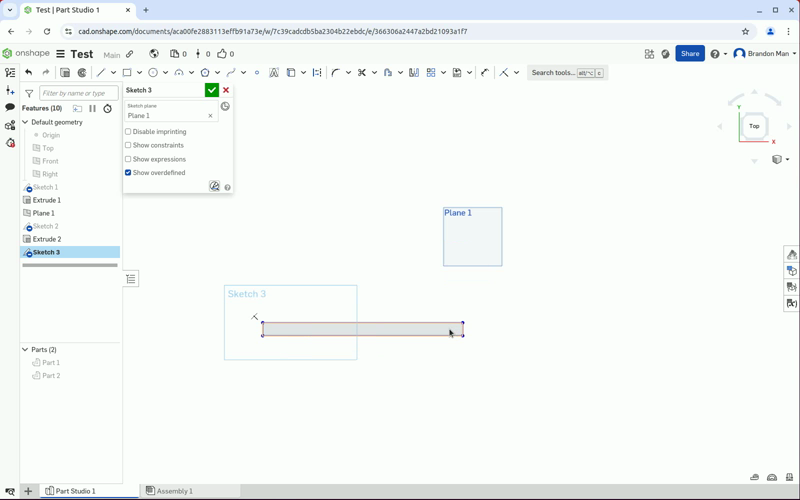
scroll(6)
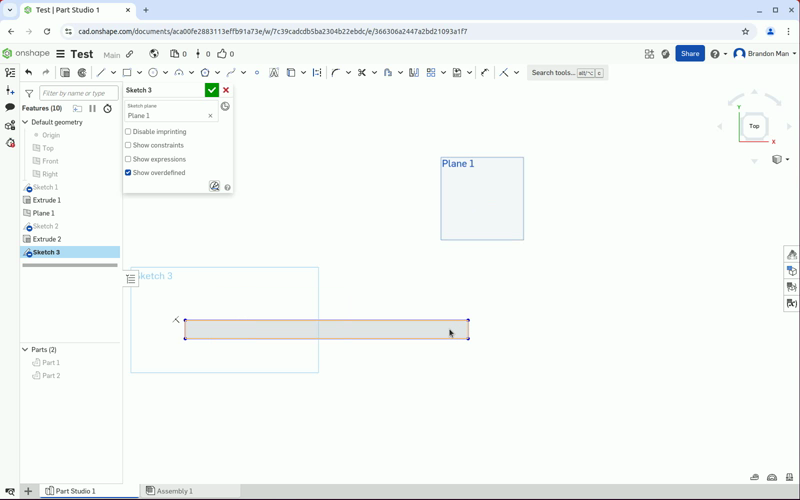
scroll(6)
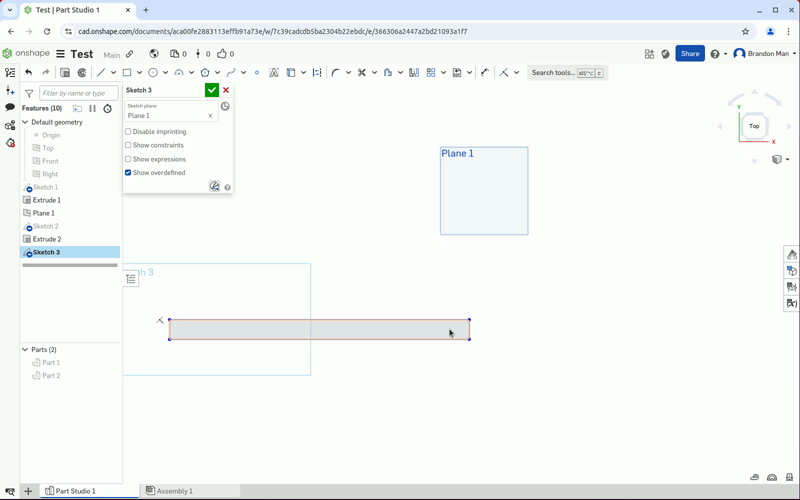
scroll(6)
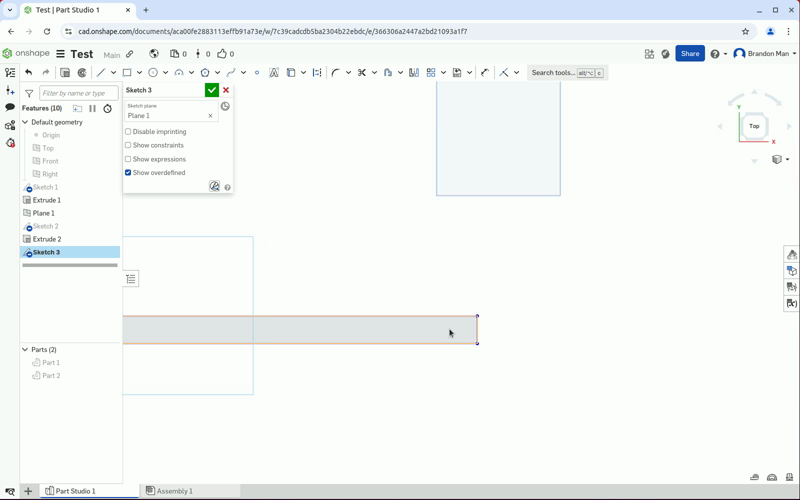
scroll(6)
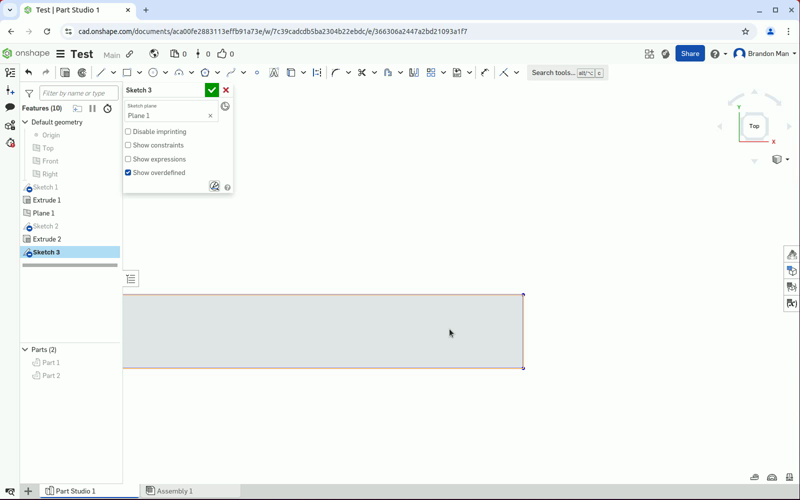
click(449, 328)
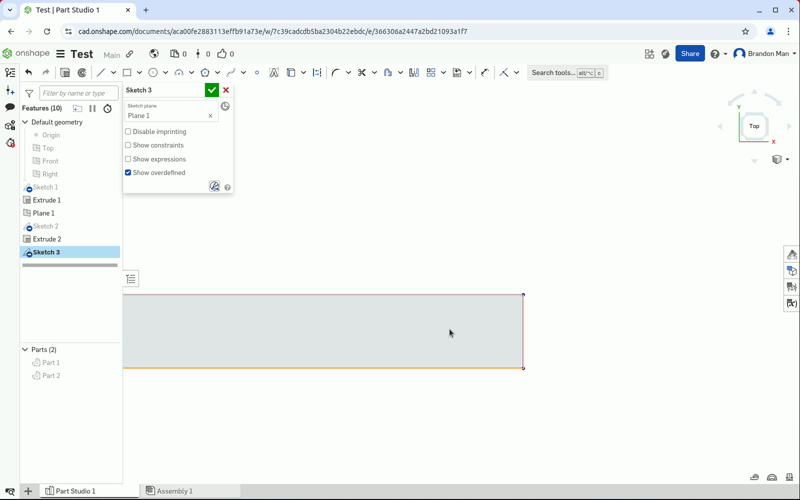
scroll(-6)
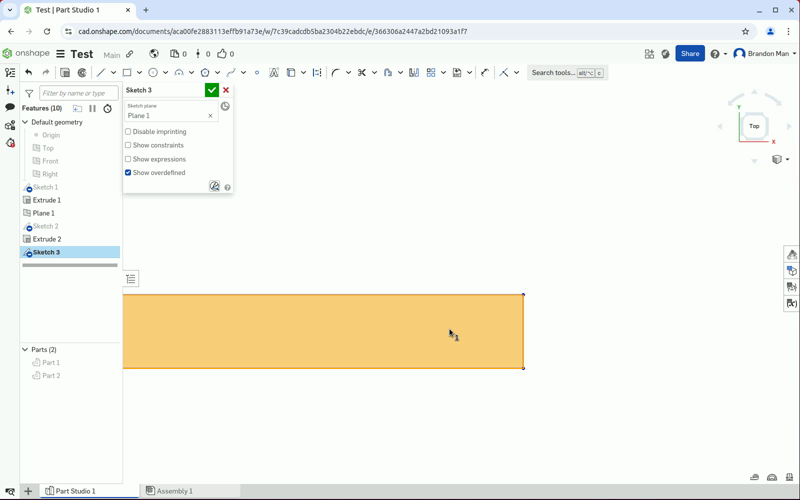
scroll(-6)
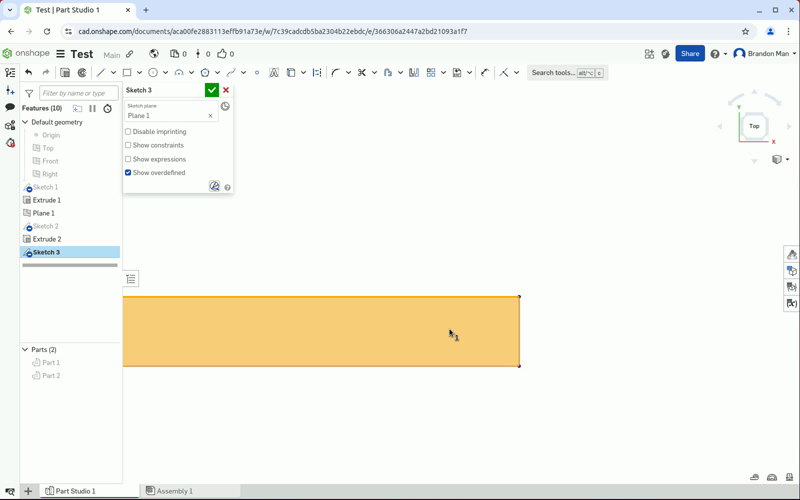
scroll(-6)
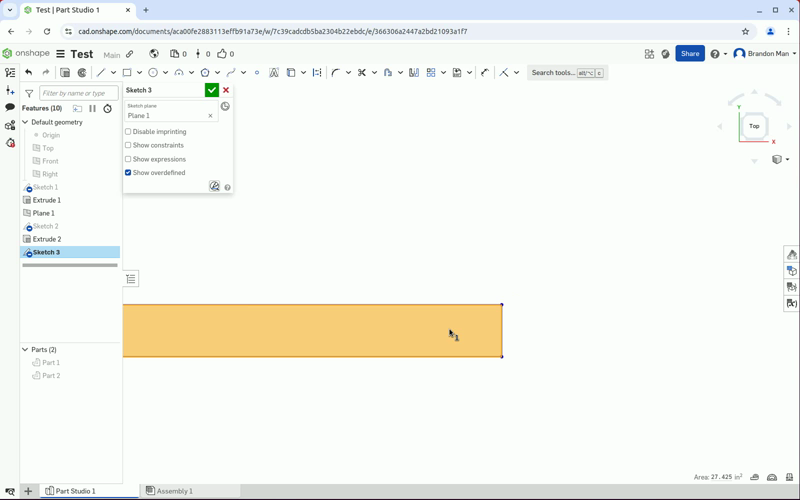
scroll(-6)
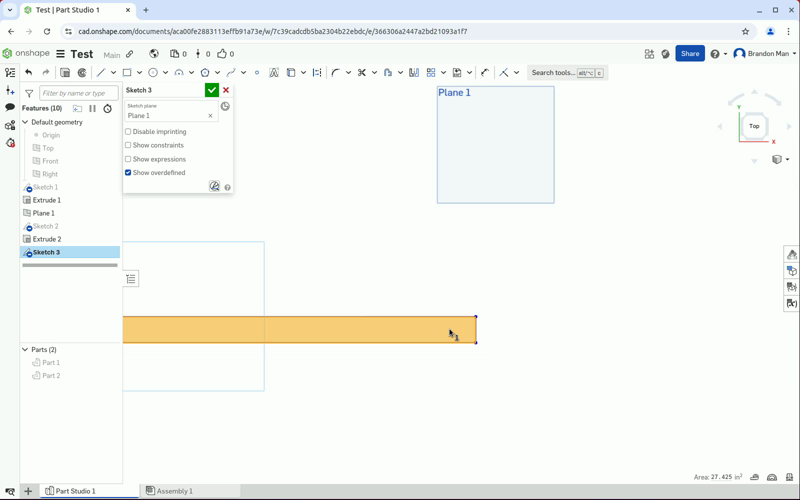
scroll(-6)
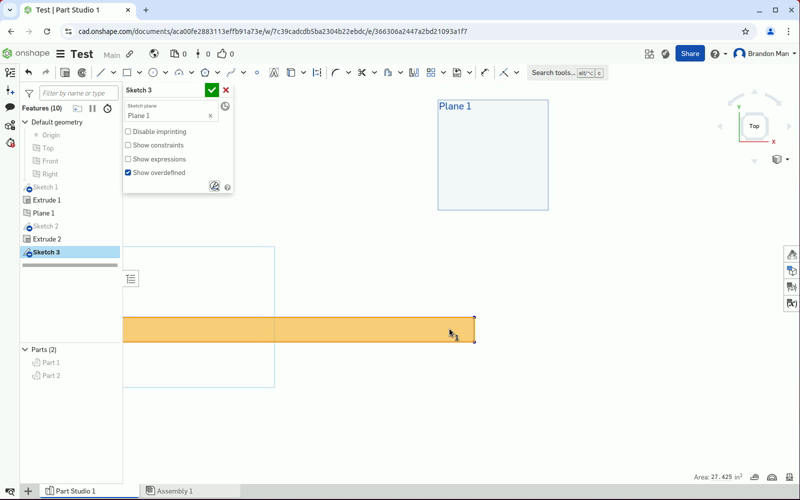
scroll(-6)
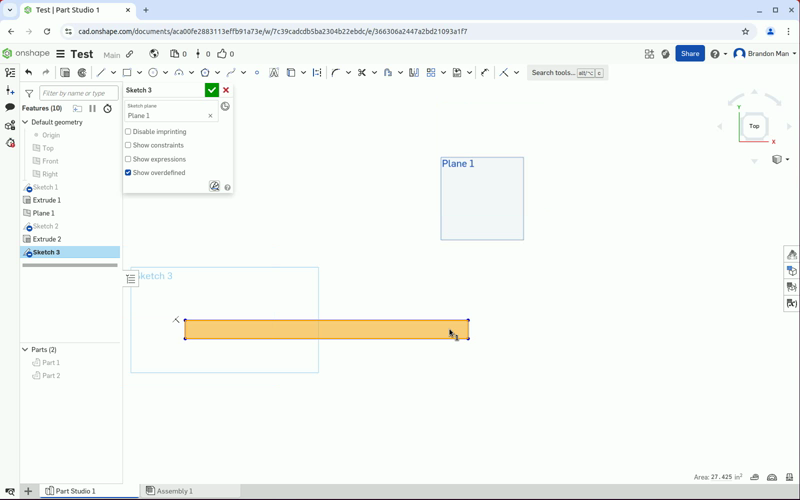
scroll(-6)
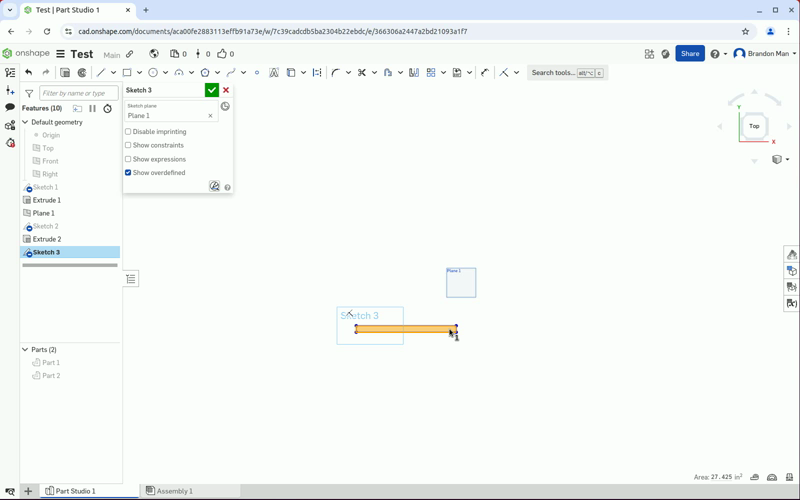
mouse_move(73, 352)
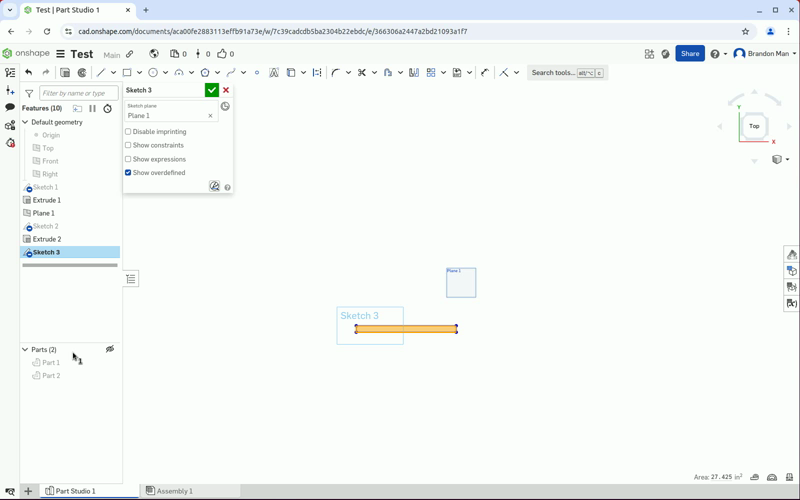
key(shift+y)
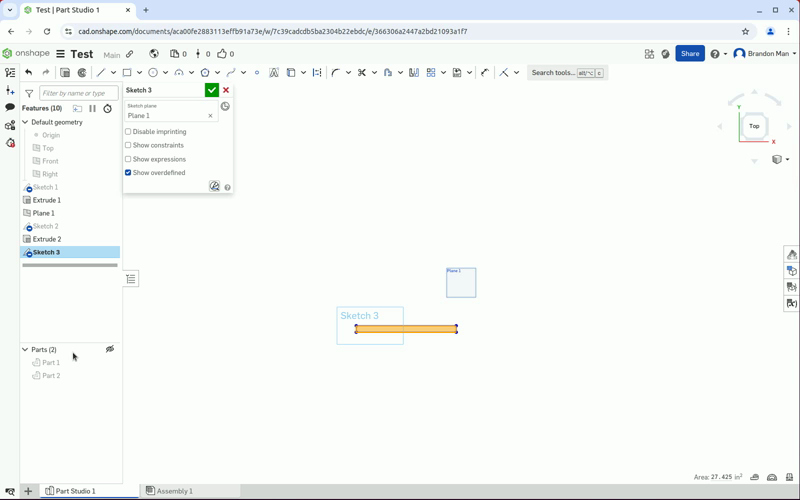
key(shift+e)
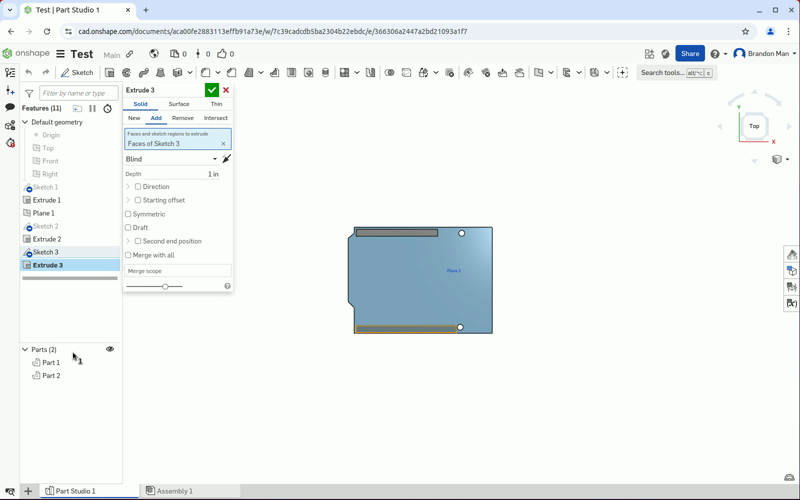
mouse_move(143, 106)
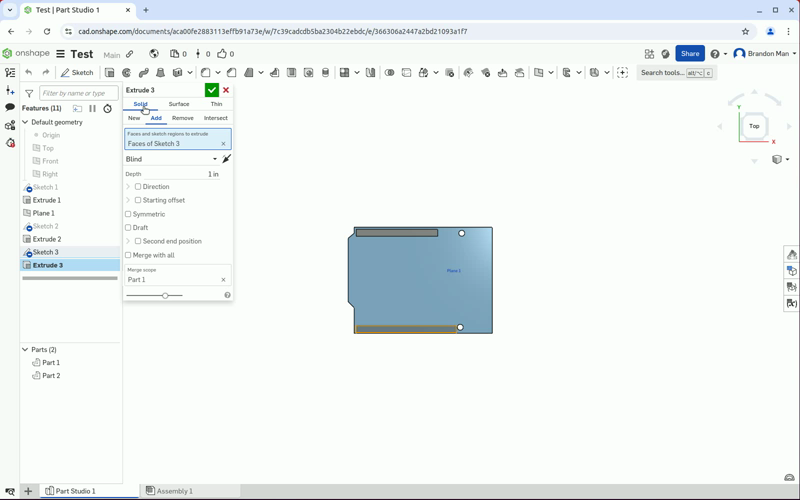
click(143, 106)
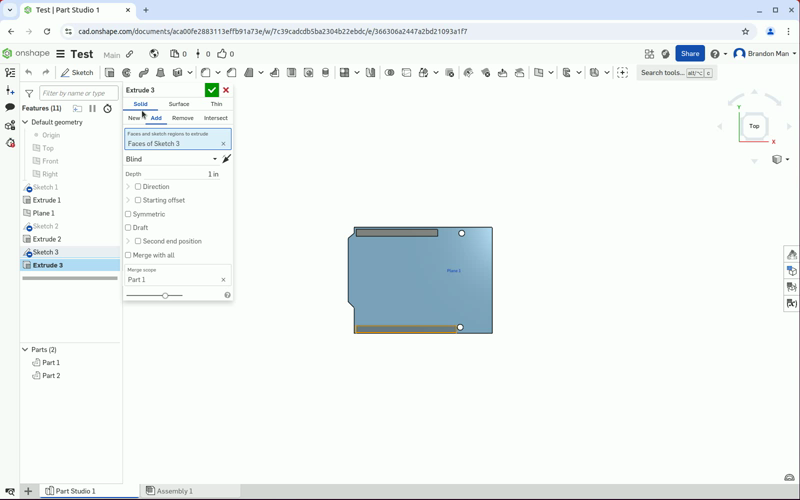
mouse_move(137, 120)
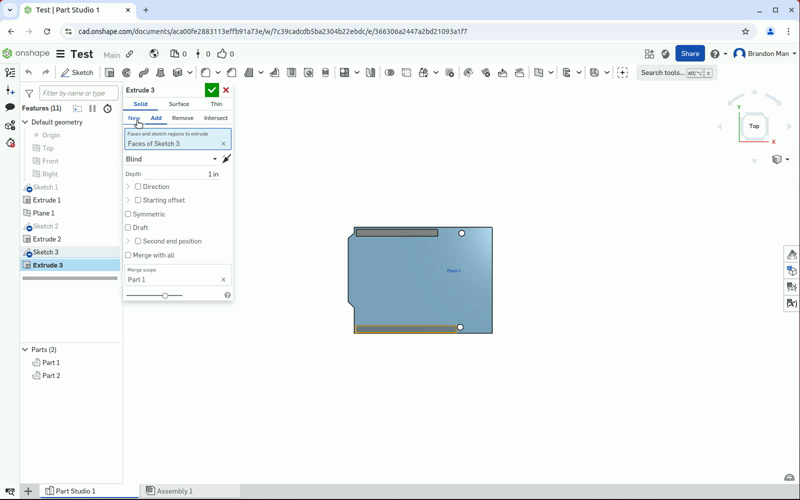
click(137, 120)
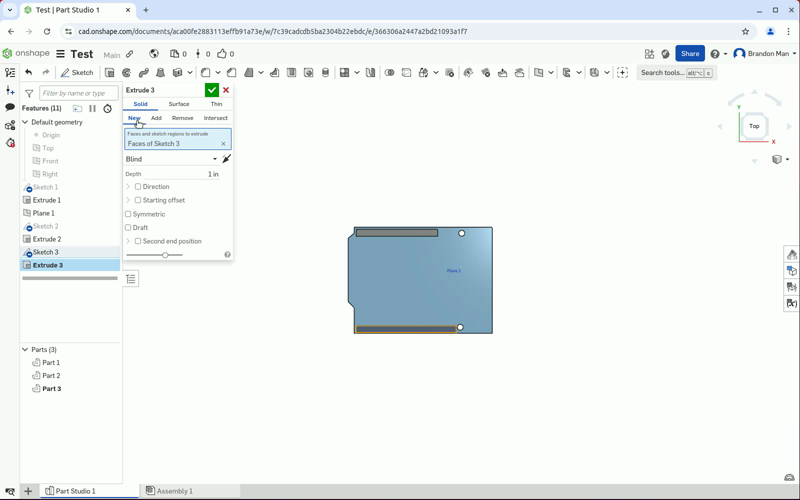
key(tab, 4)
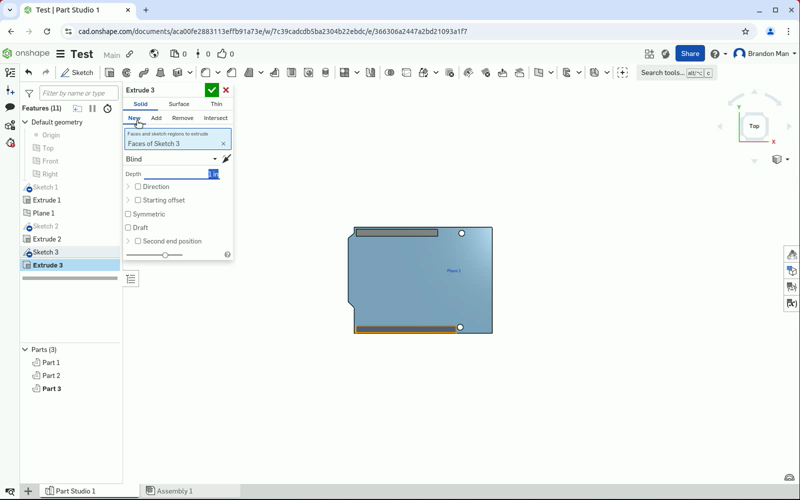
text(3.851)
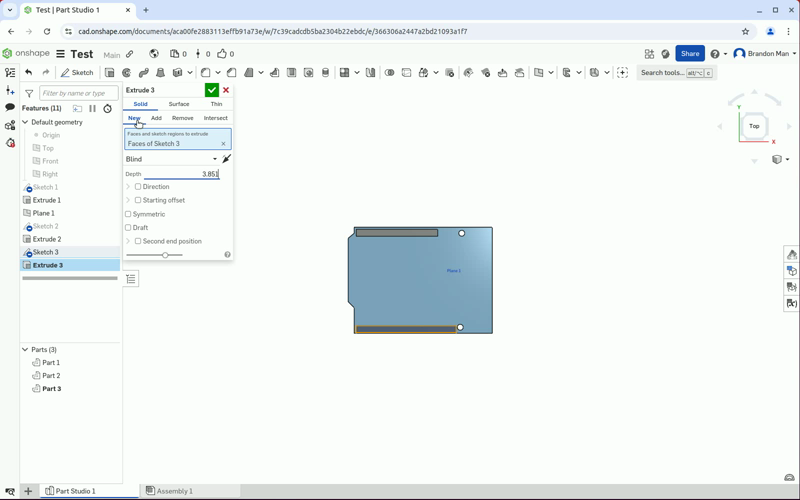
key(enter)
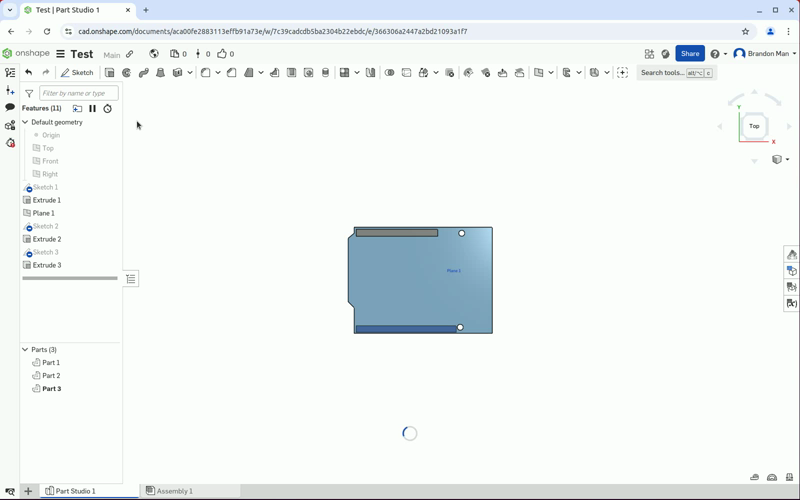
key(shift+h)
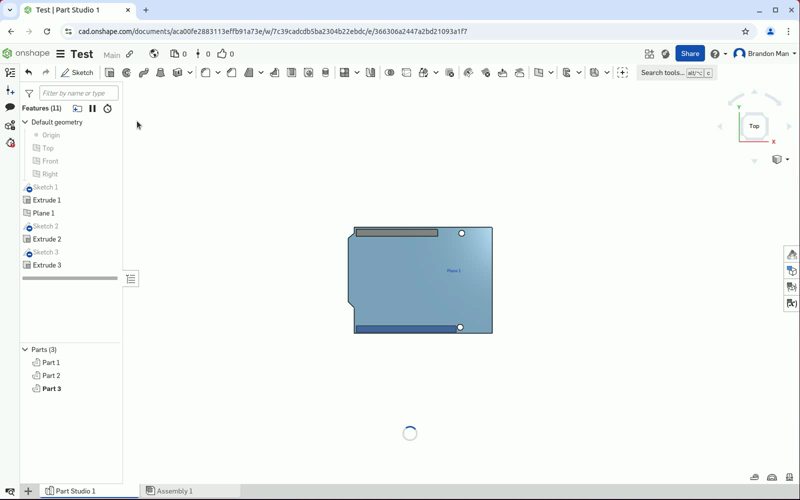
key(shift+h)
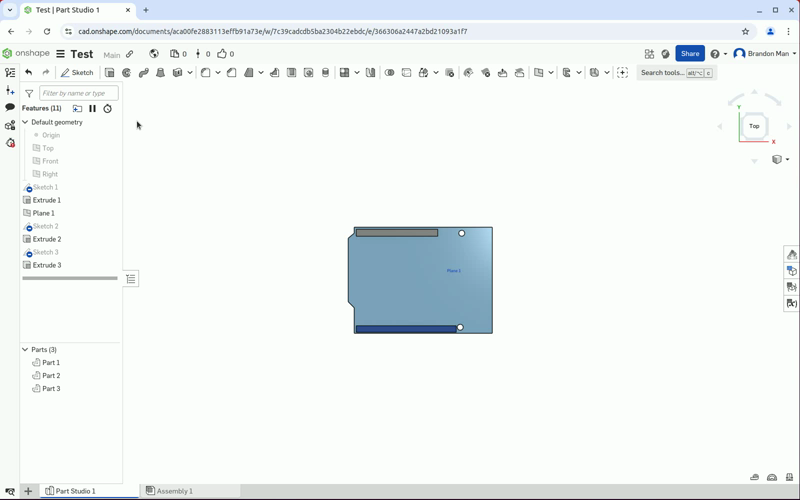
mouse_move(73, 189)
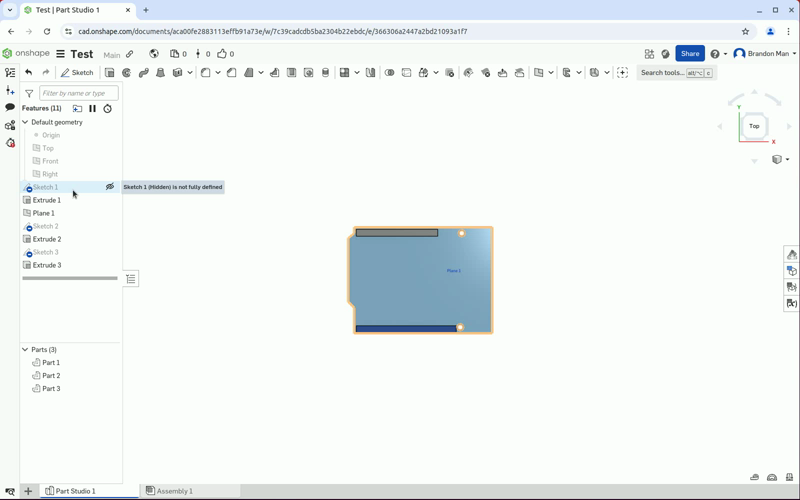
click(73, 189)
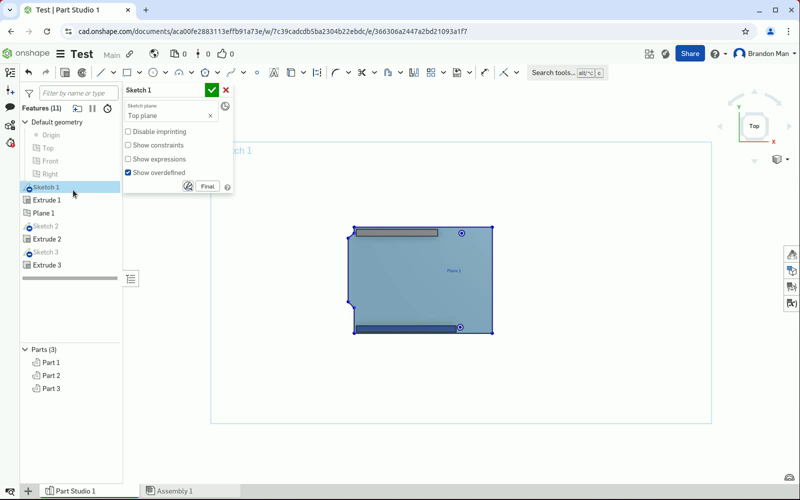
mouse_move(229, 92)
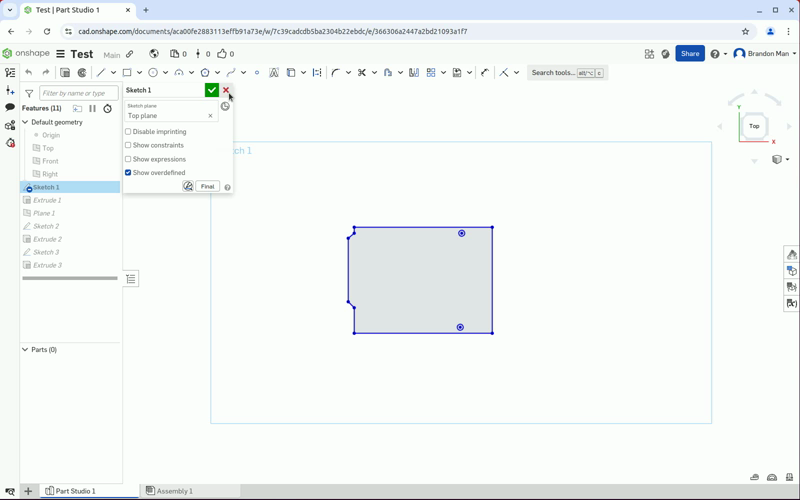
click(229, 92)
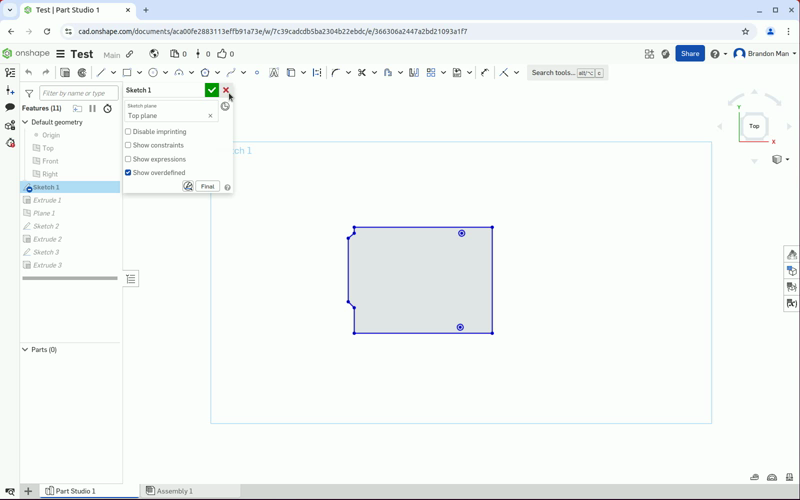
key(shift+s)
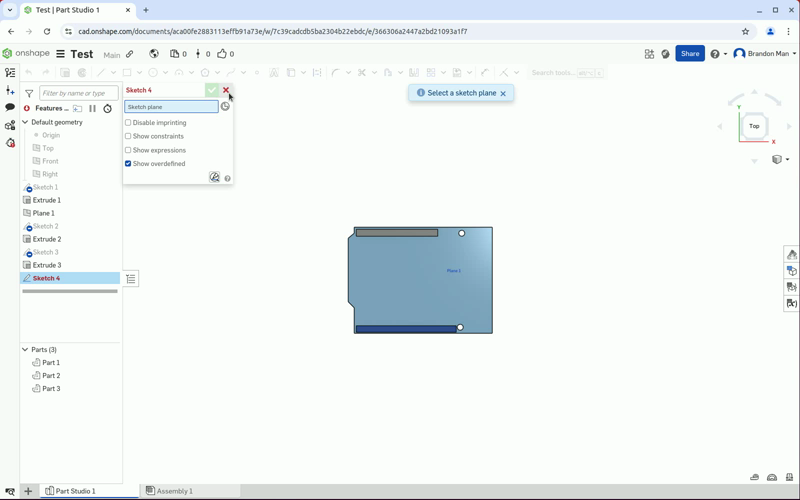
mouse_move(73, 215)
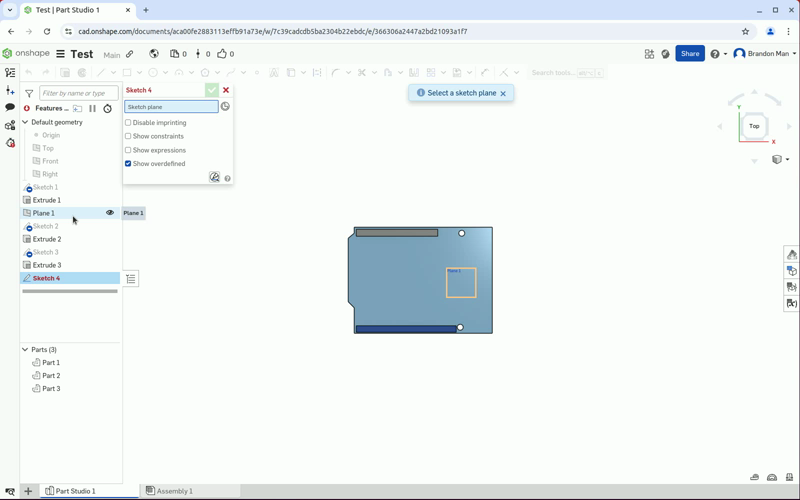
click(73, 215)
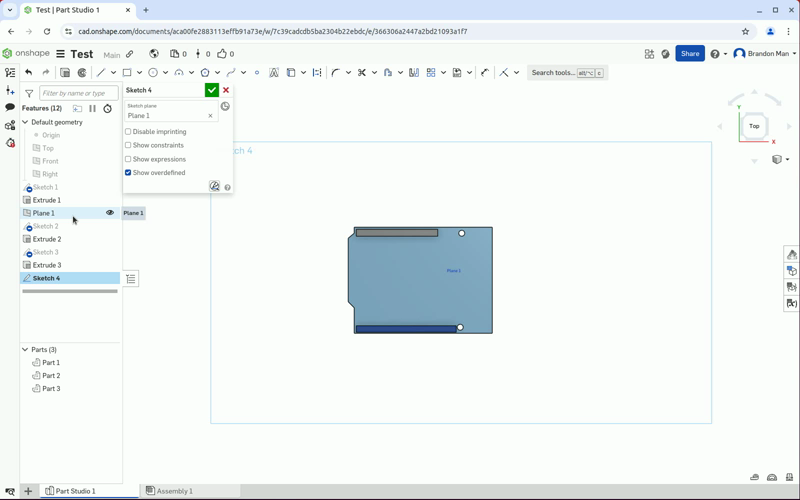
mouse_move(73, 352)
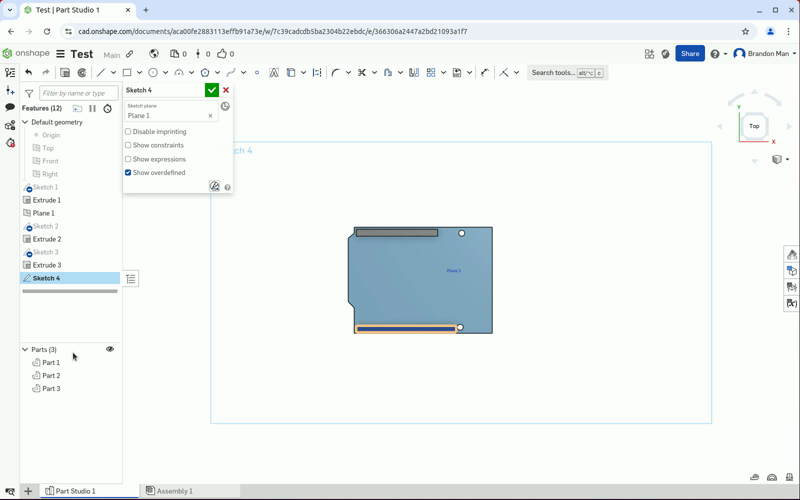
key(y)
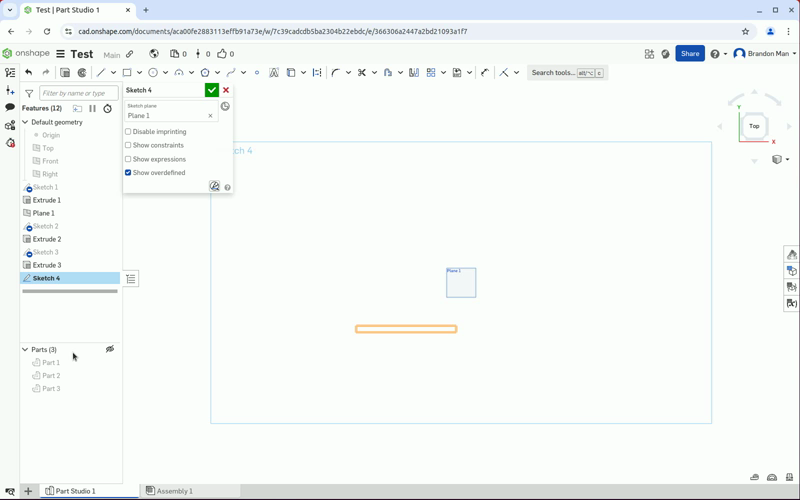
key(l)
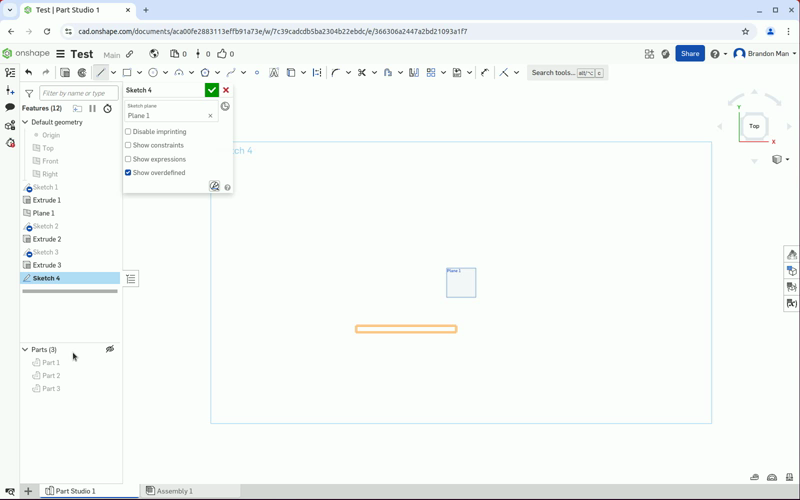
key_down(shift)
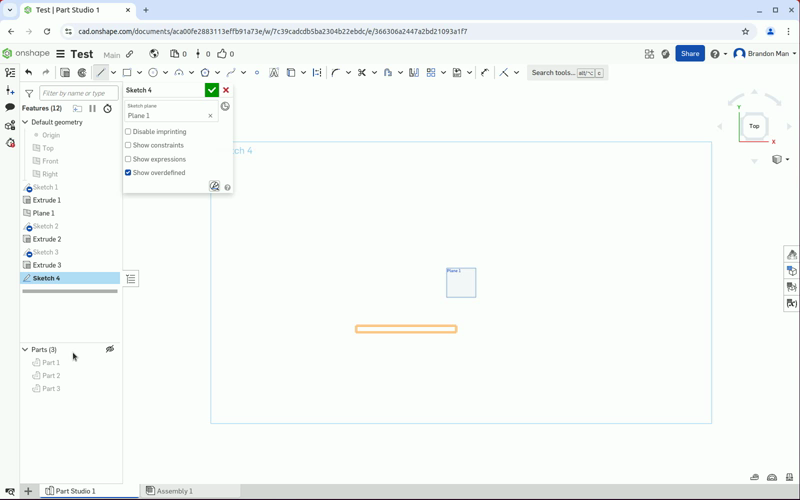
mouse_move(492, 314)
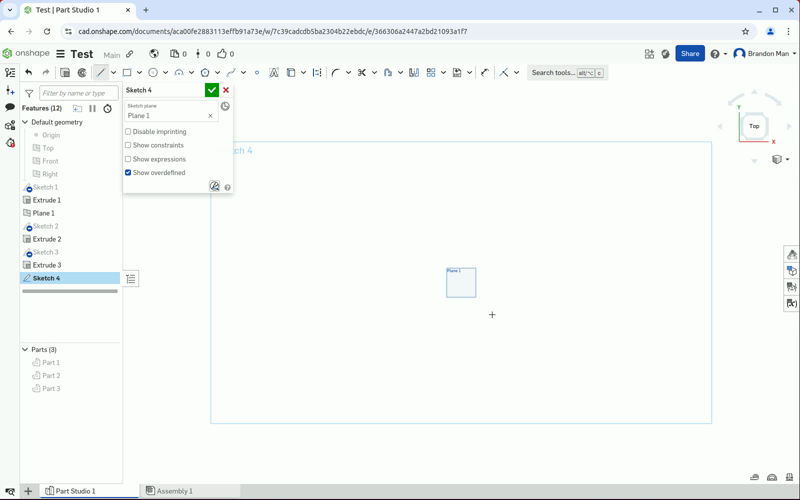
click(492, 314)
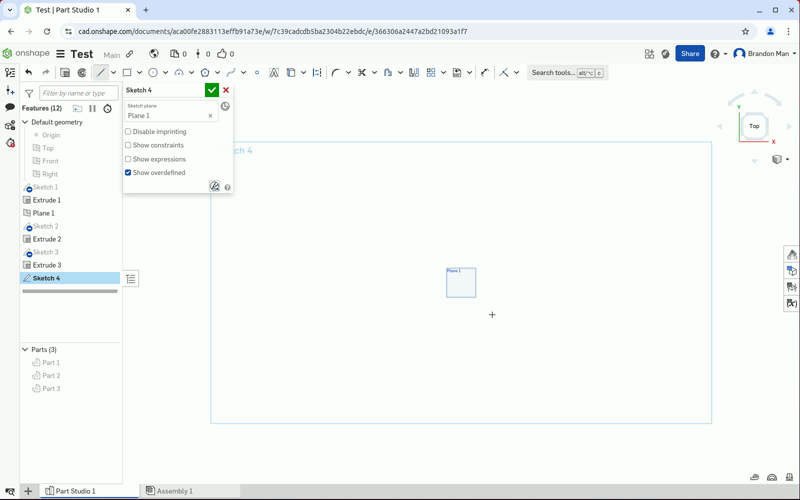
key_up(shift)
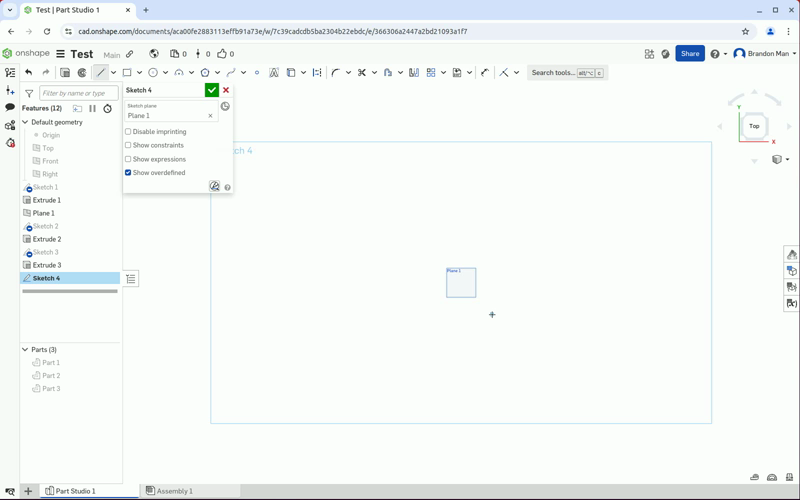
key_down(shift)
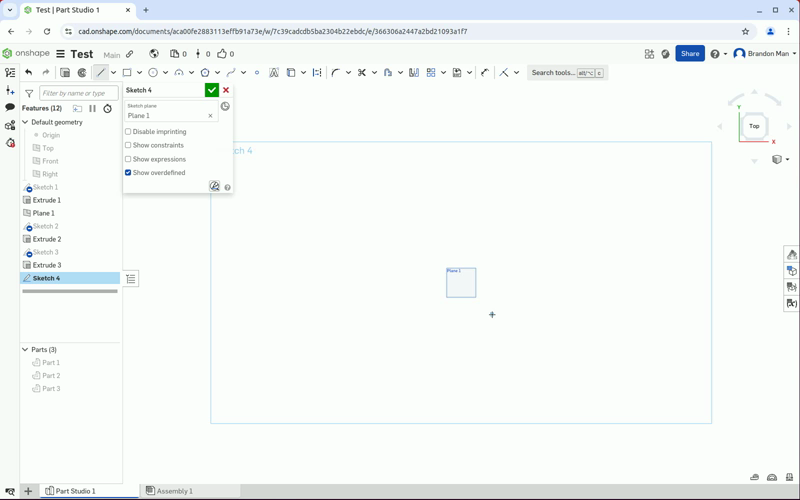
mouse_move(522, 314)
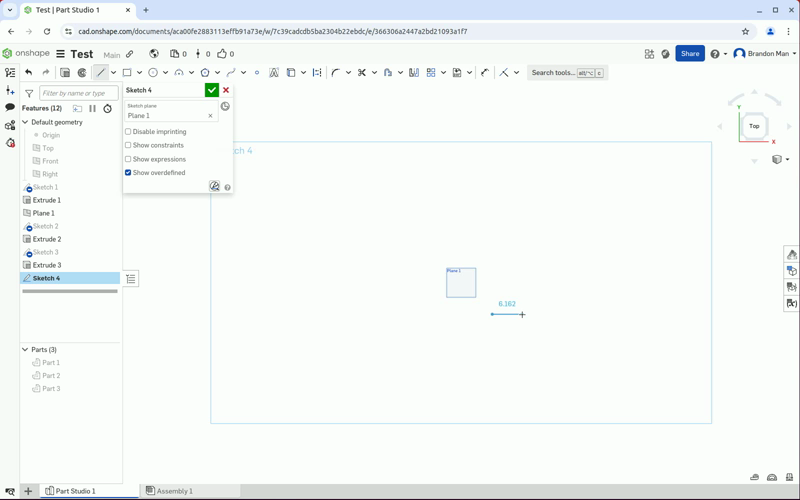
mouse_move(494, 314)
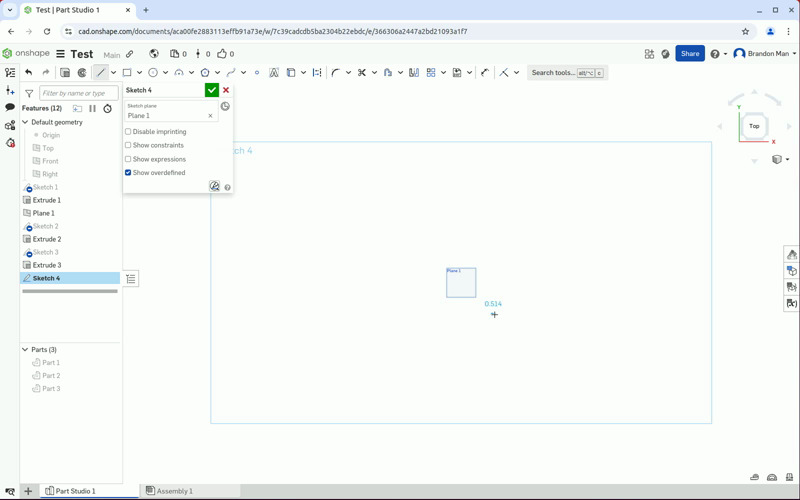
scroll(6)
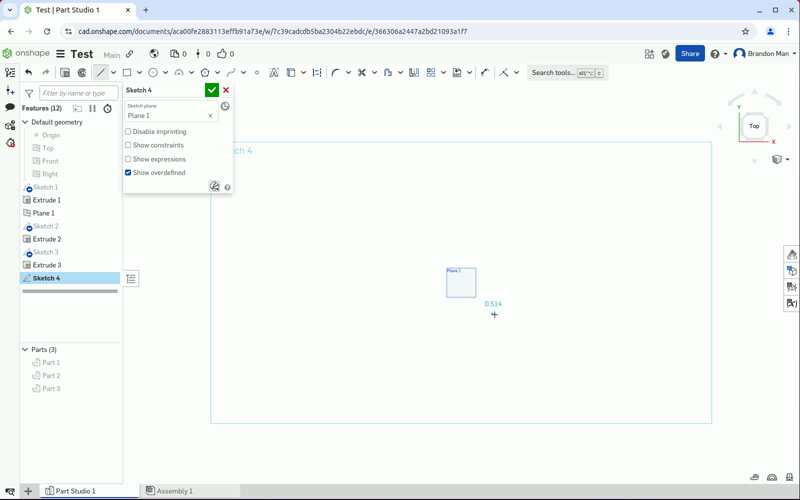
scroll(6)
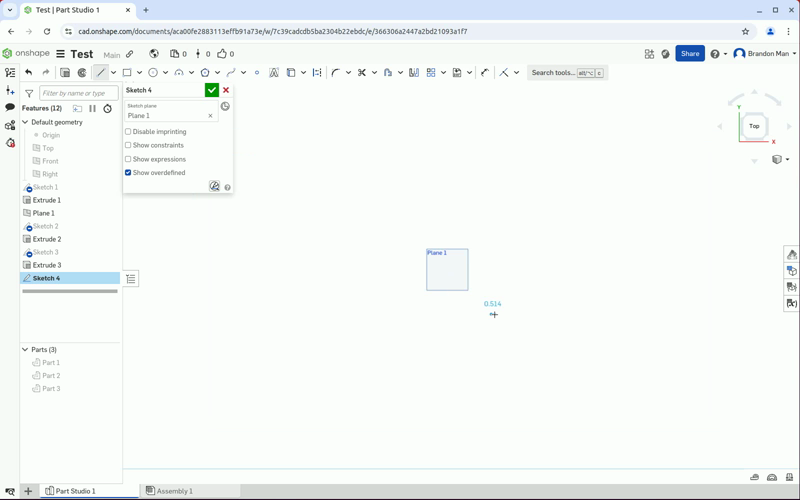
scroll(6)
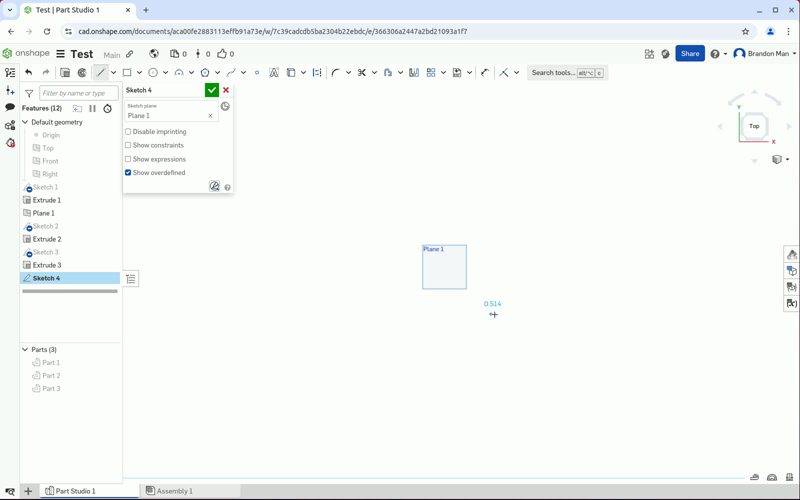
scroll(6)
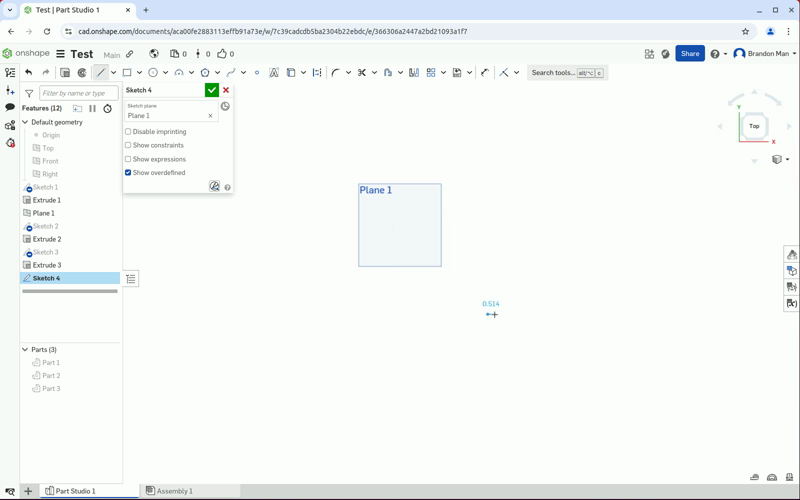
scroll(6)
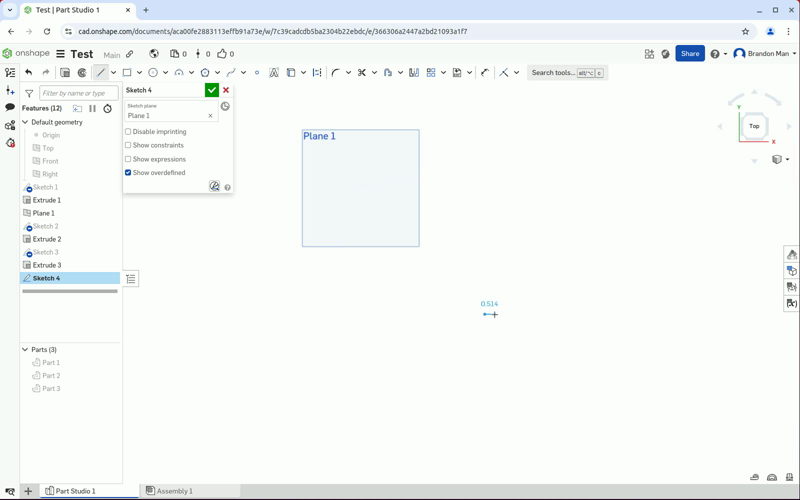
scroll(6)
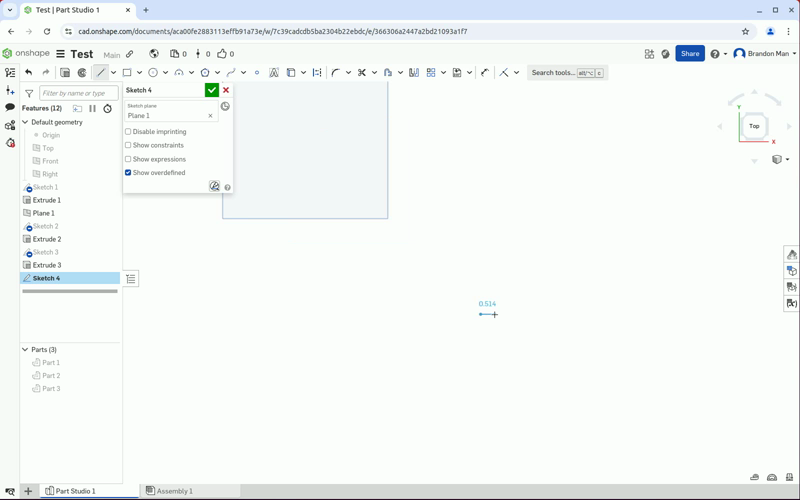
scroll(6)
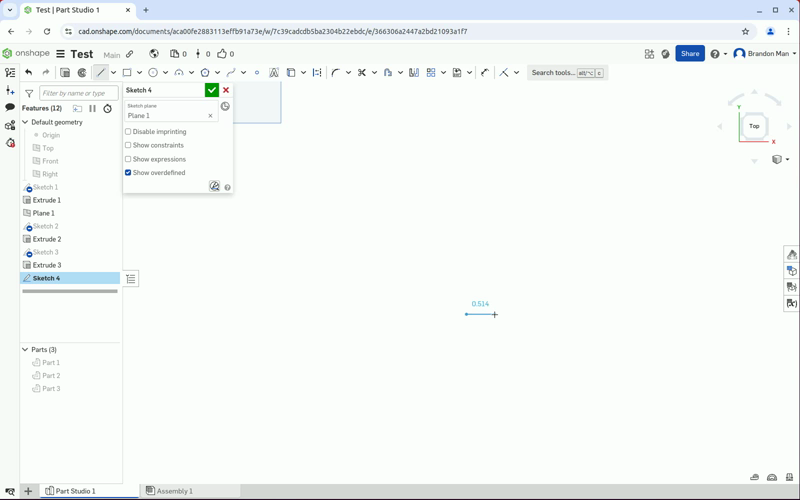
click(494, 314)
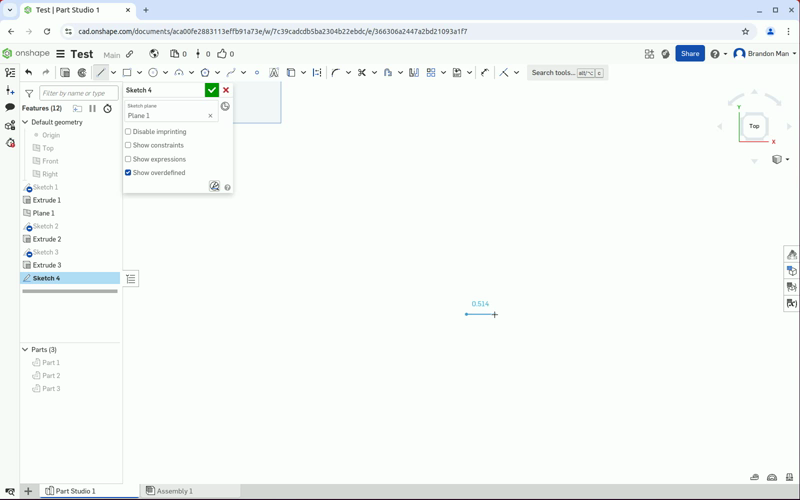
scroll(-6)
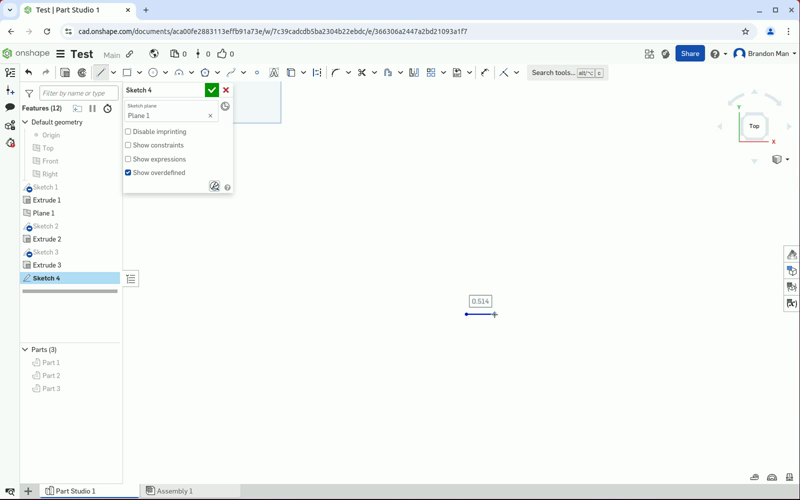
scroll(-6)
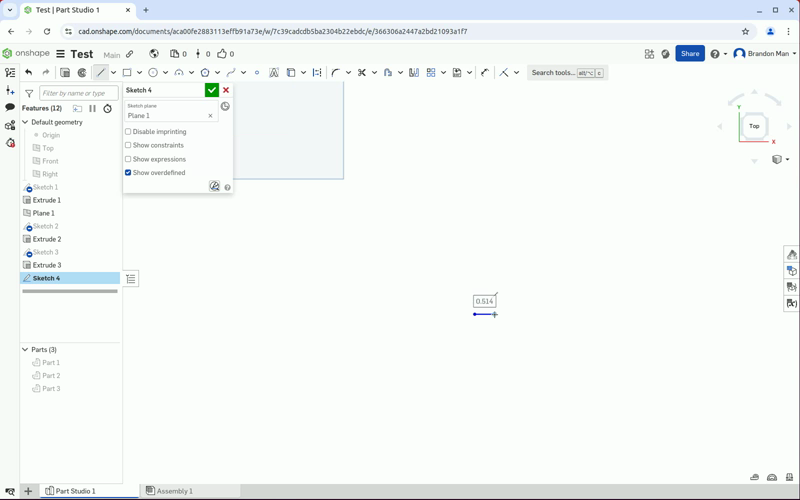
scroll(-6)
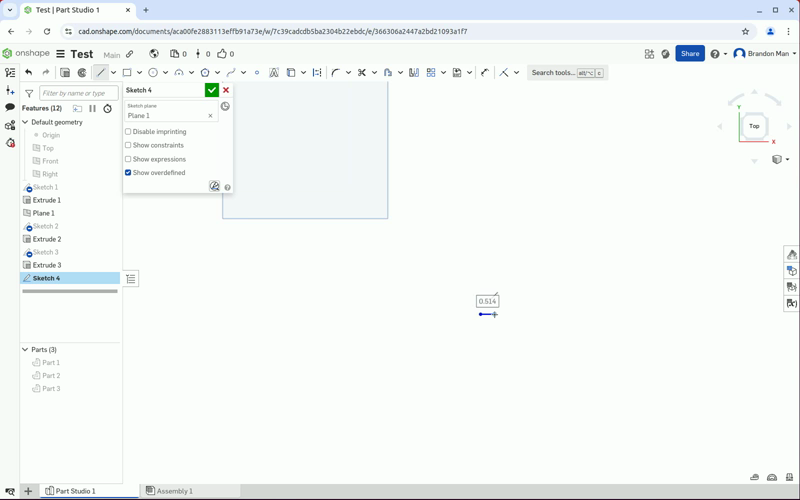
scroll(-6)
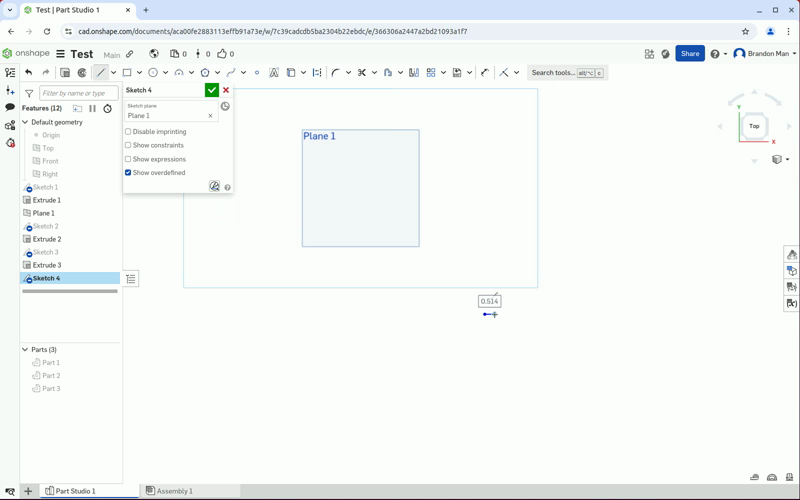
scroll(-6)
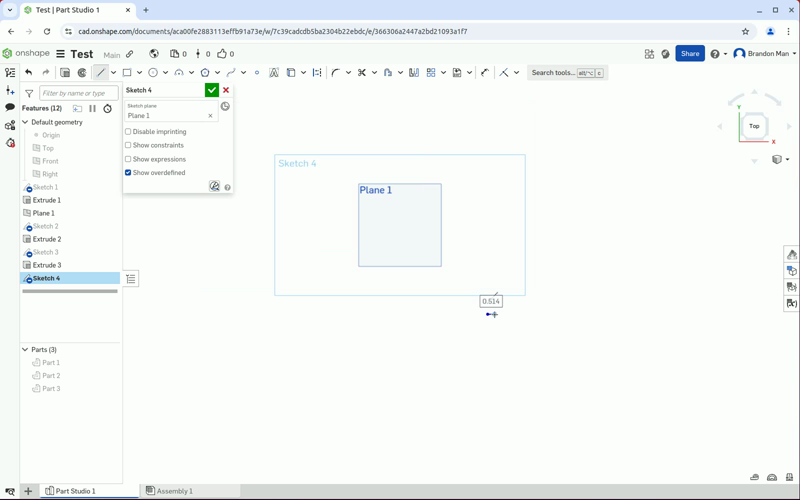
scroll(-6)
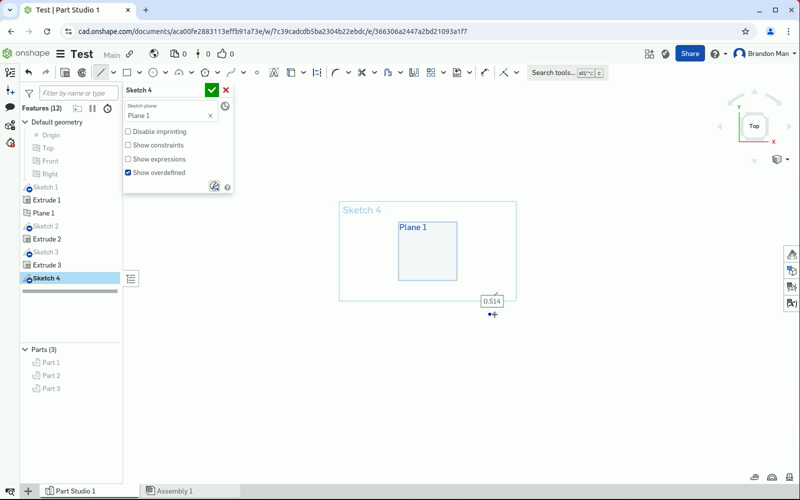
scroll(-6)
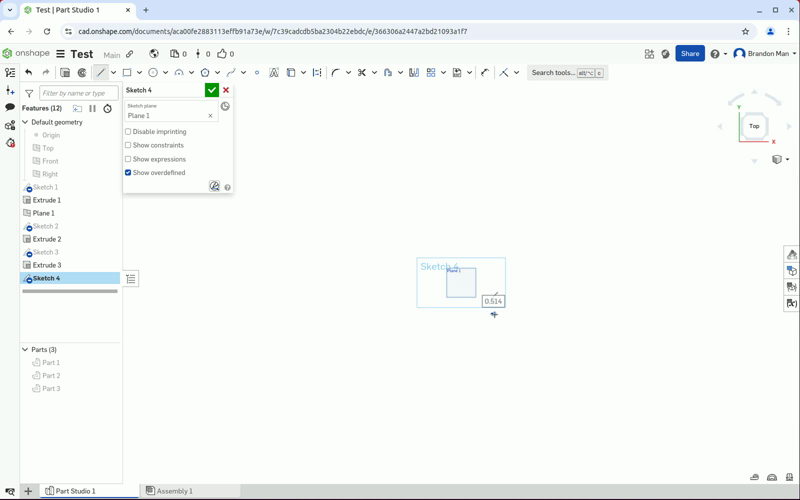
key_up(shift)
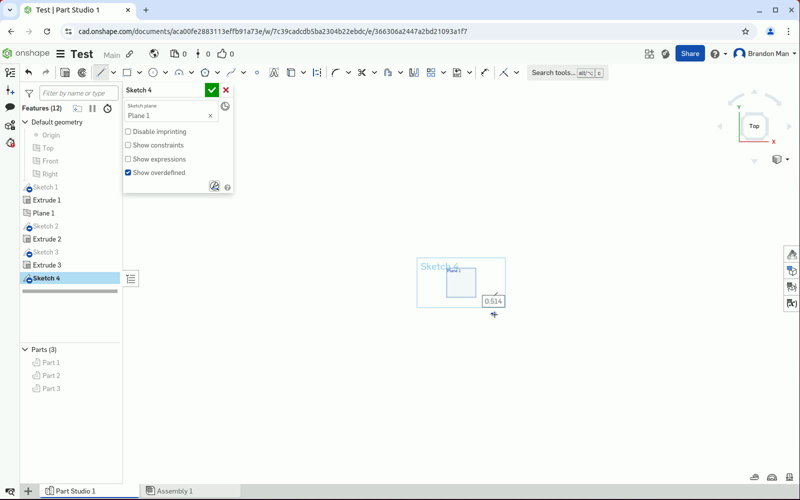
key_down(shift)
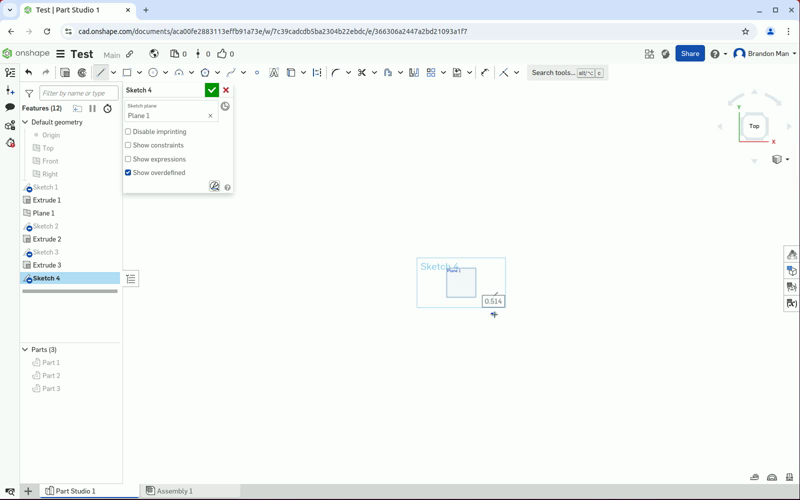
mouse_move(524, 314)
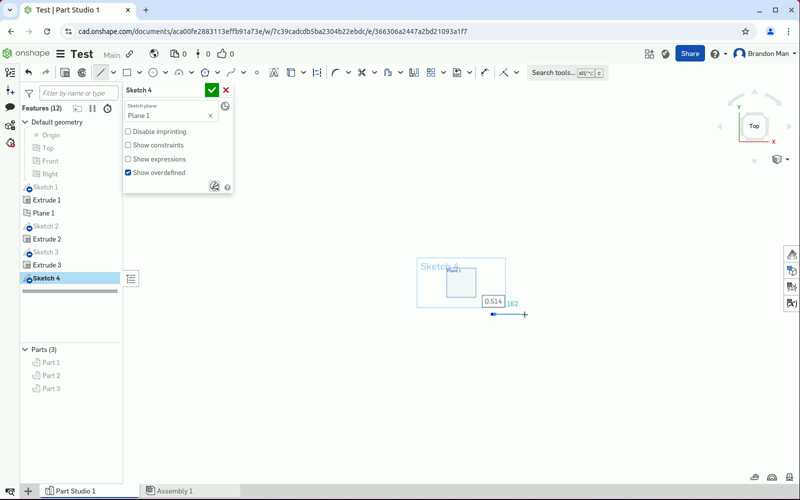
mouse_move(494, 298)
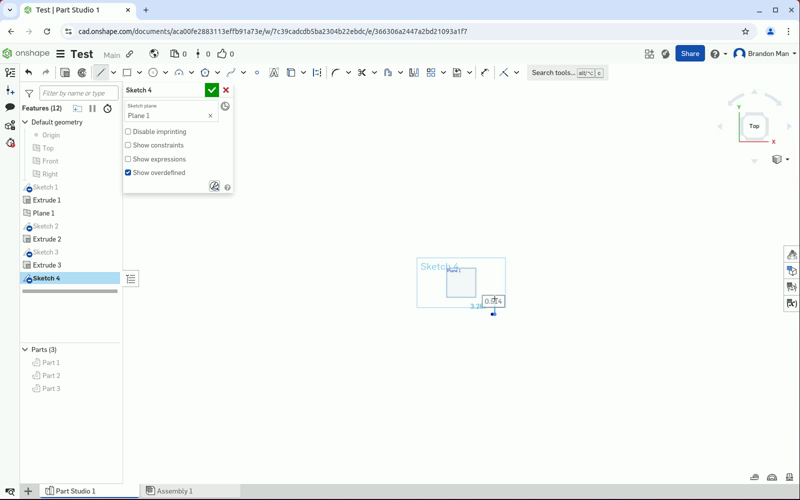
click(494, 298)
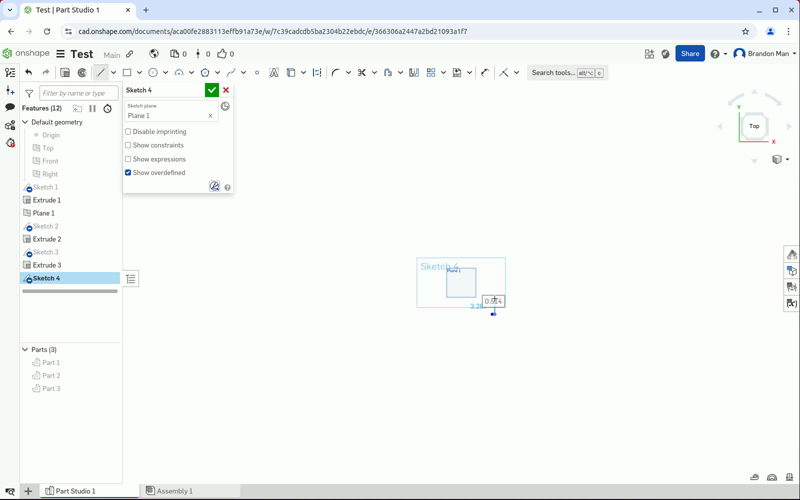
key_up(shift)
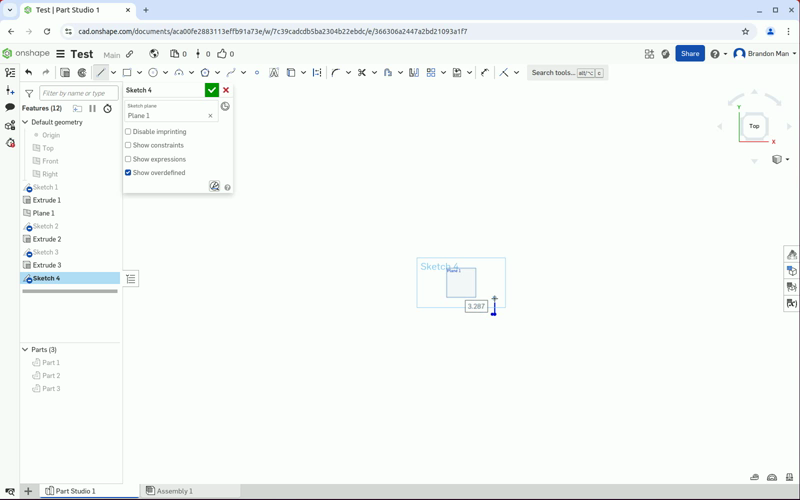
key_down(shift)
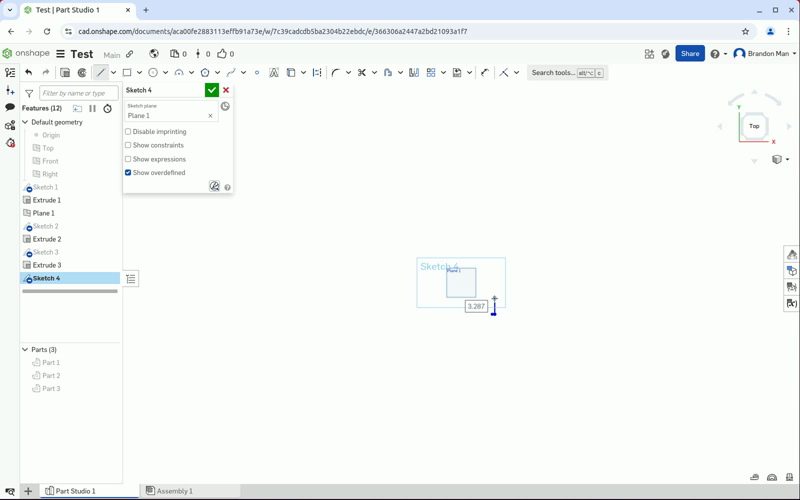
mouse_move(524, 298)
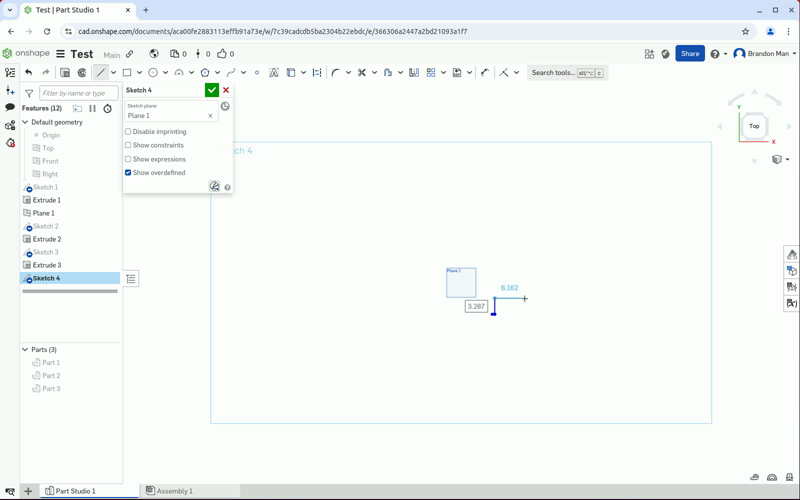
mouse_move(492, 298)
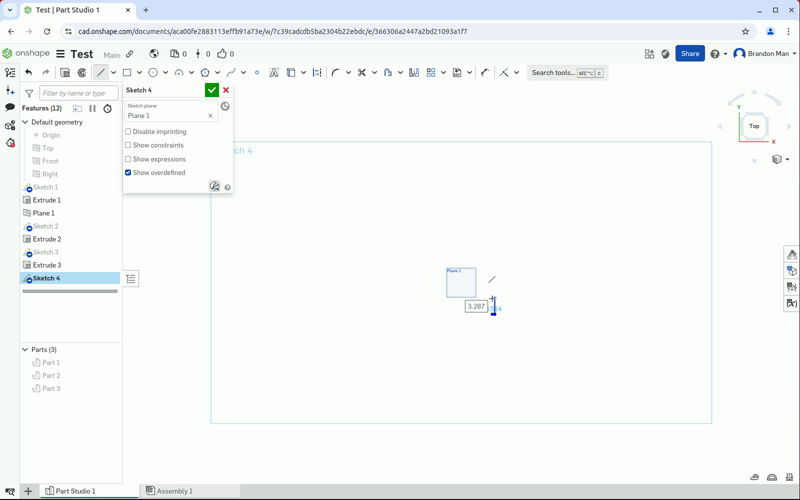
scroll(6)
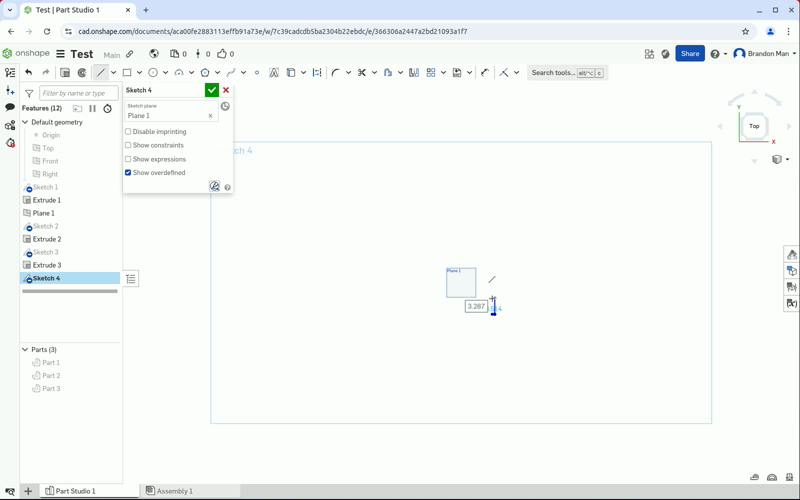
scroll(6)
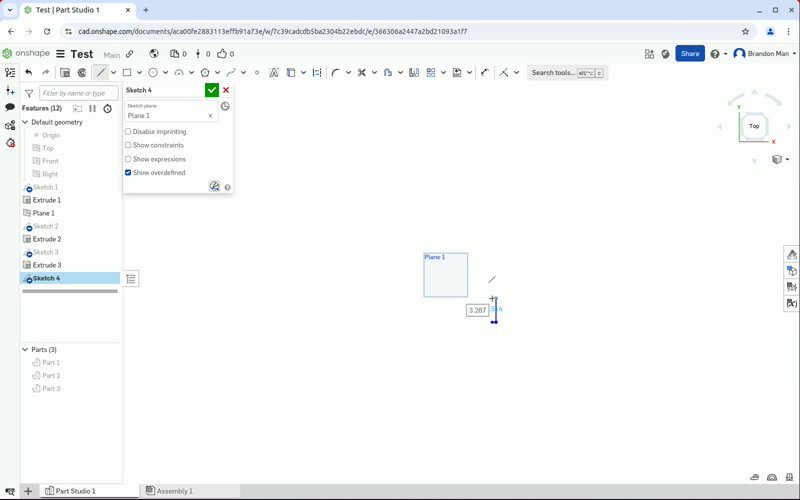
scroll(6)
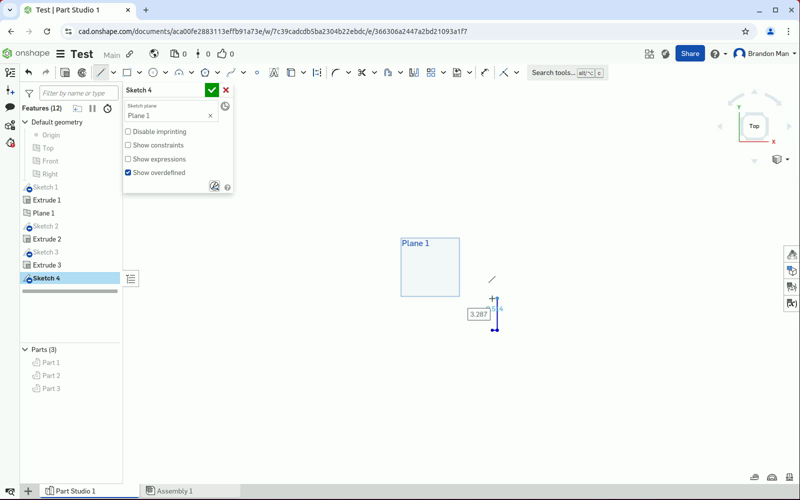
scroll(6)
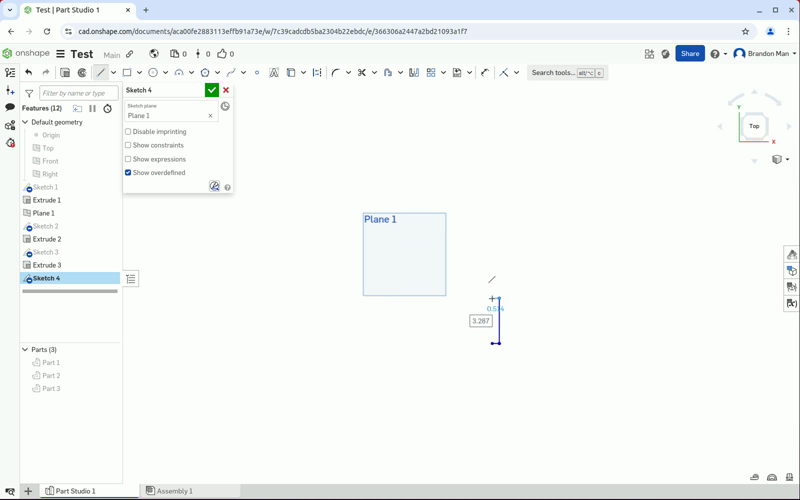
scroll(6)
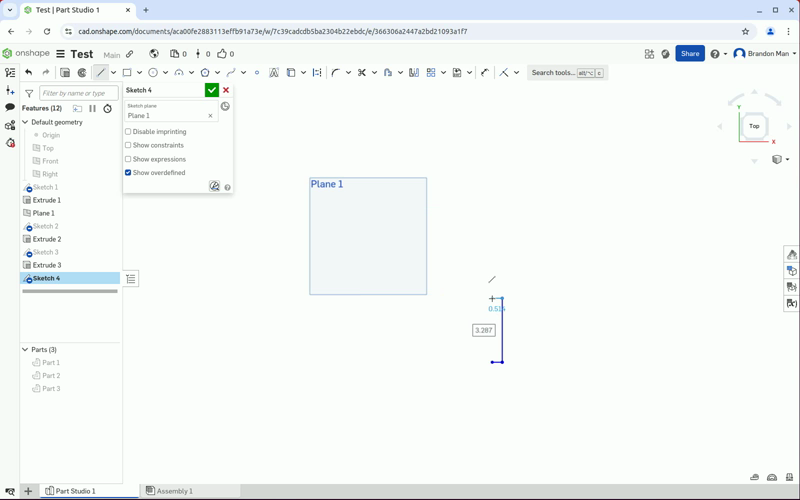
scroll(6)
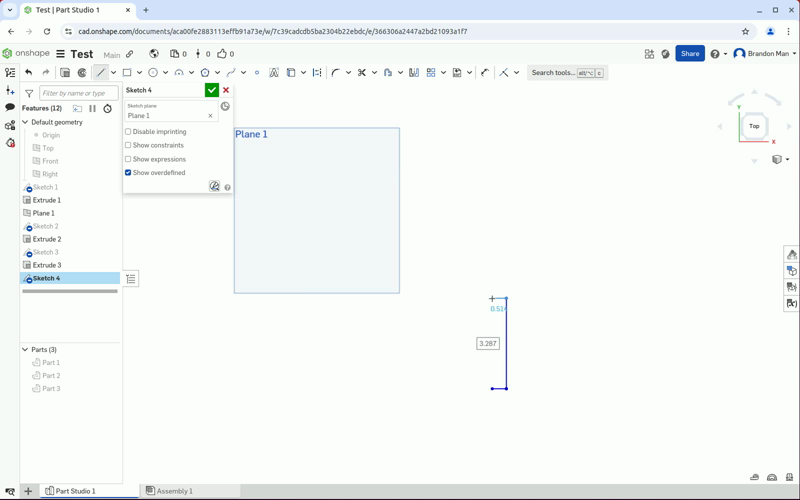
scroll(6)
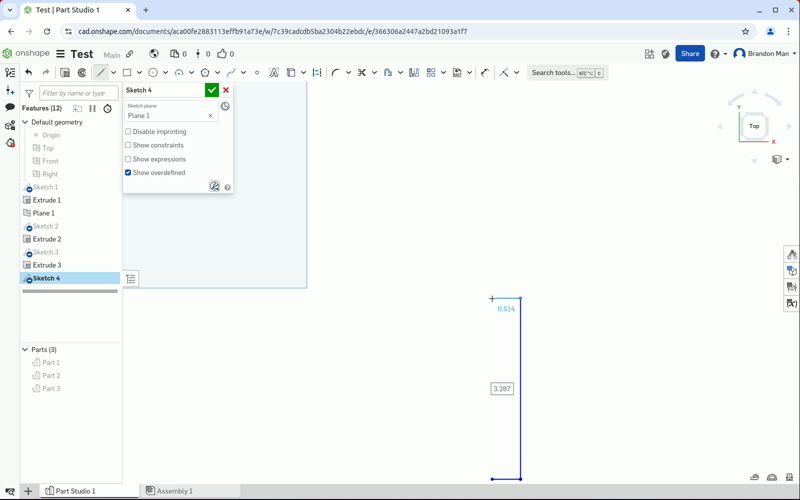
click(492, 298)
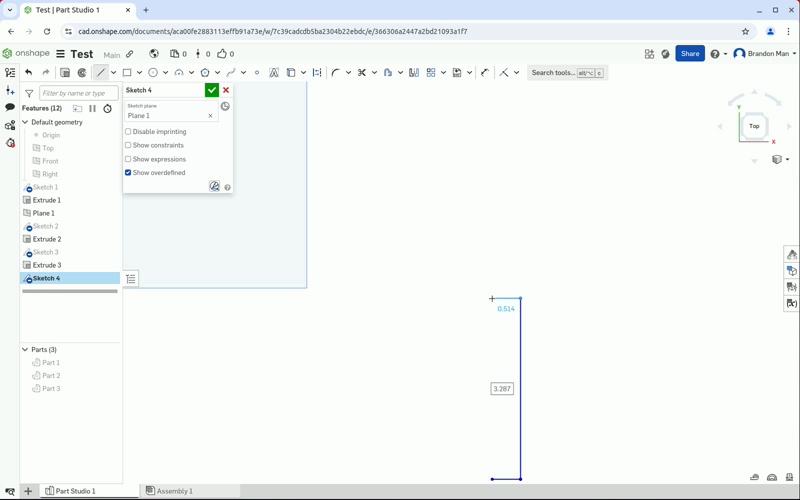
scroll(-6)
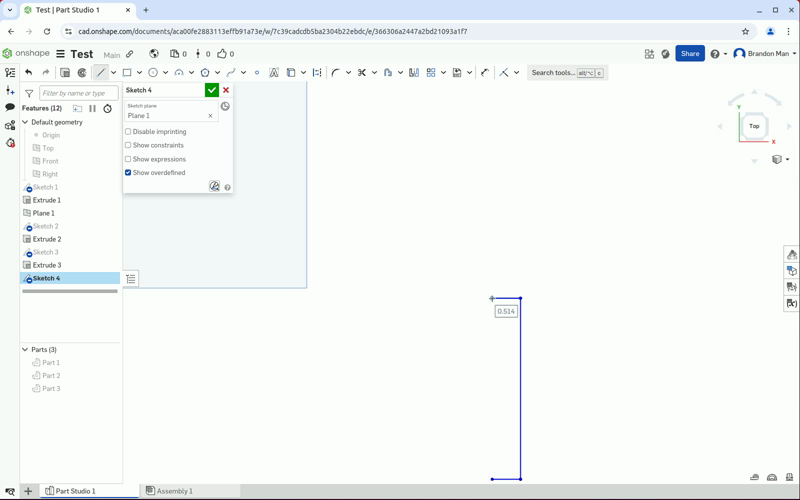
scroll(-6)
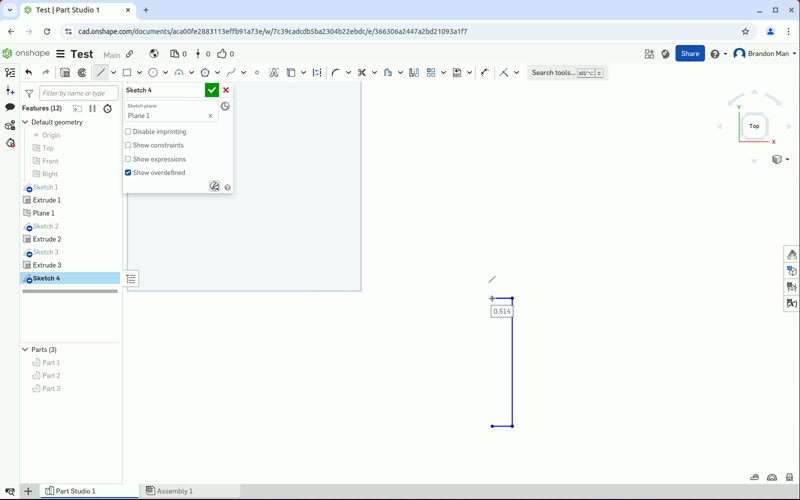
scroll(-6)
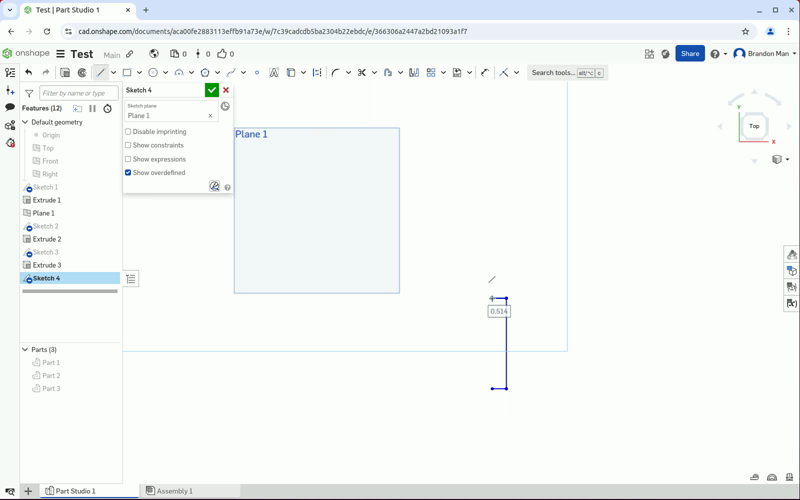
scroll(-6)
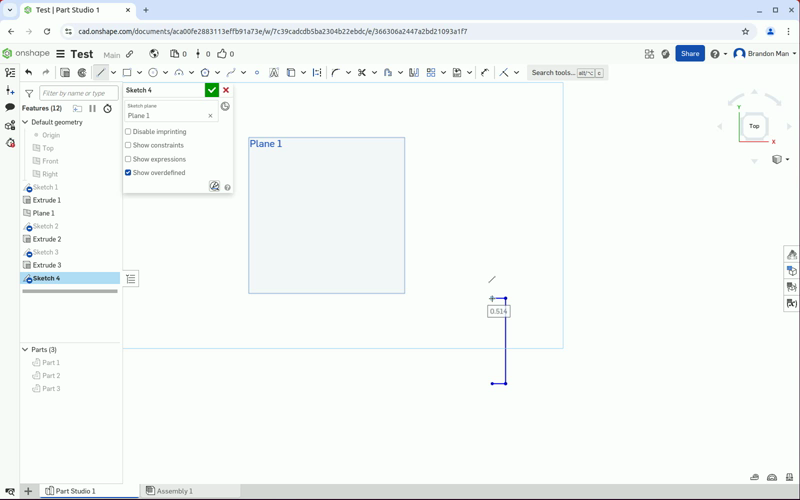
scroll(-6)
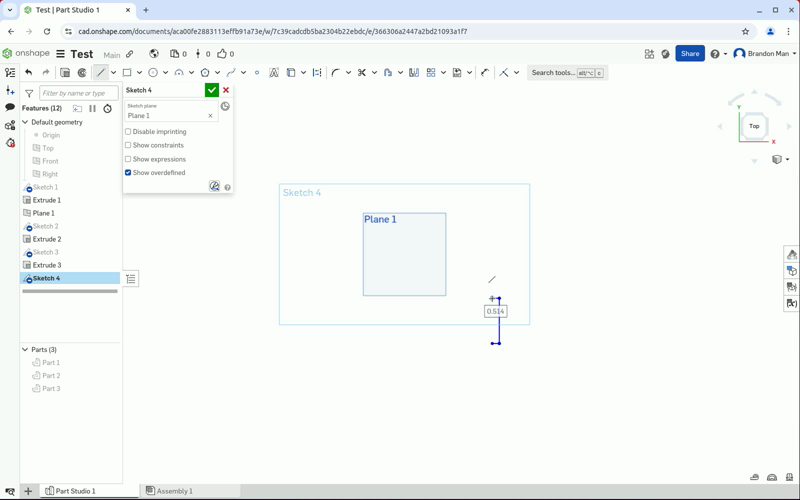
scroll(-6)
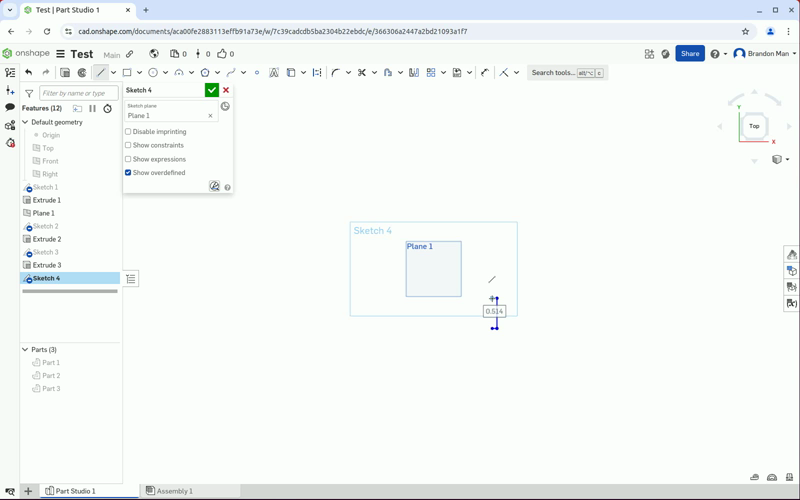
scroll(-6)
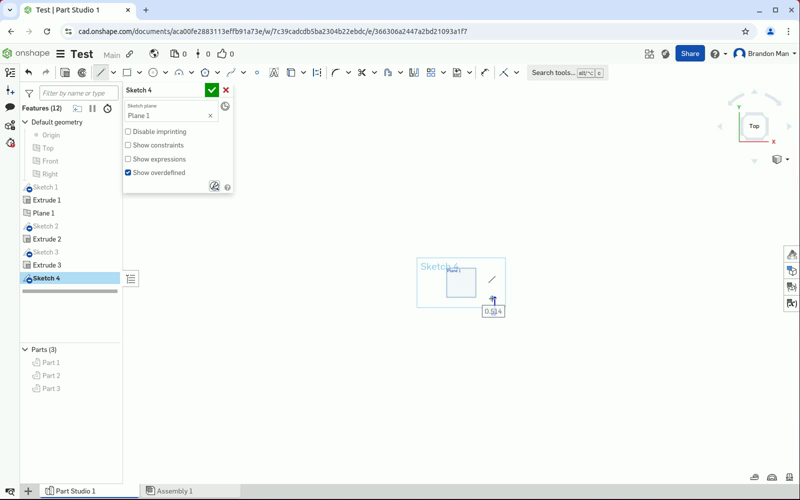
key_up(shift)
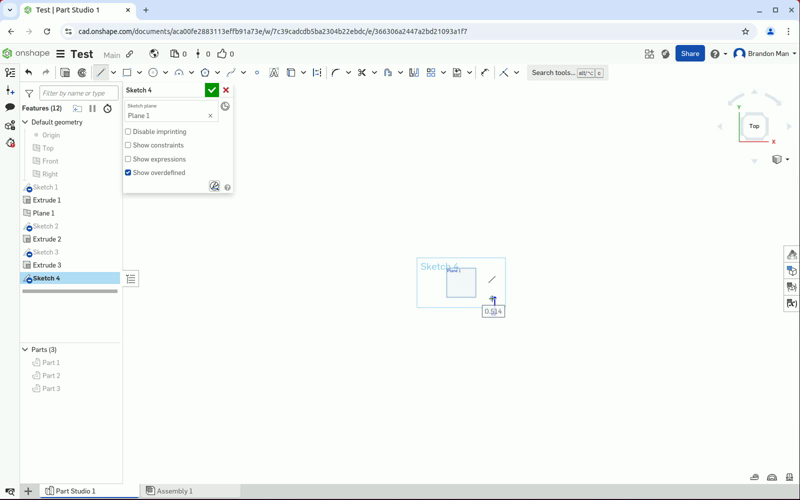
mouse_move(522, 298)
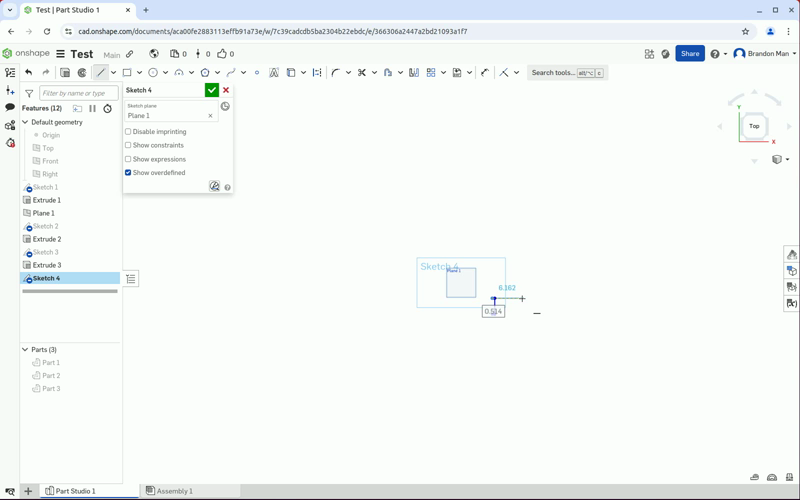
key_down(shift)
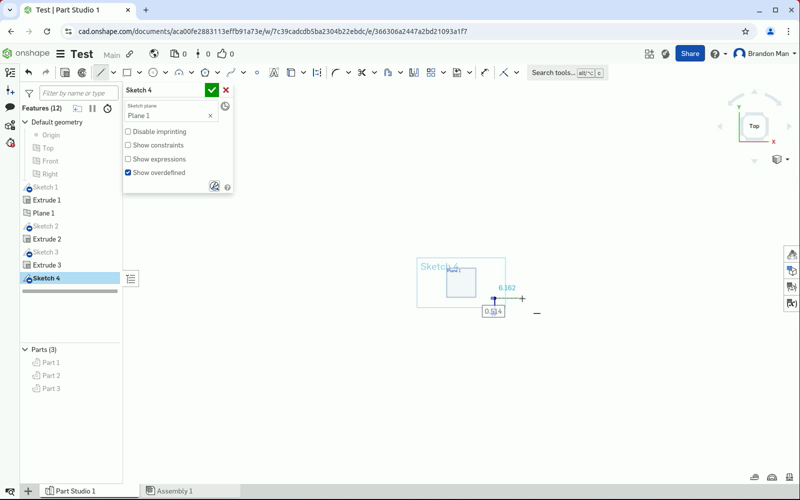
mouse_move(492, 314)
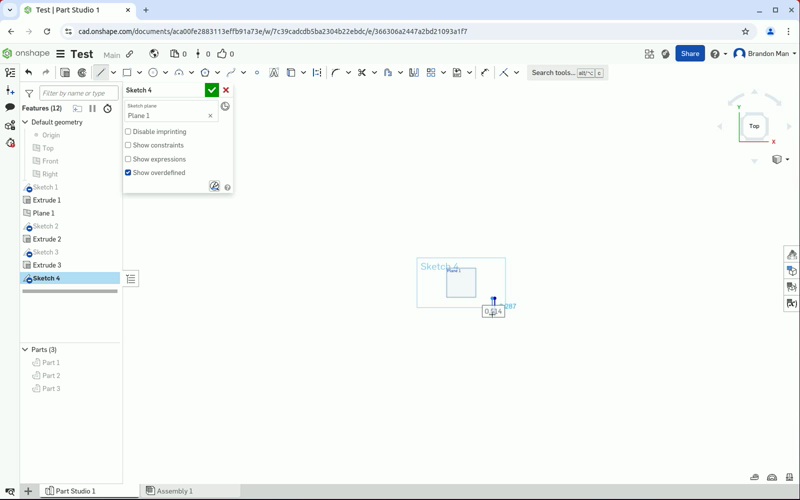
scroll(6)
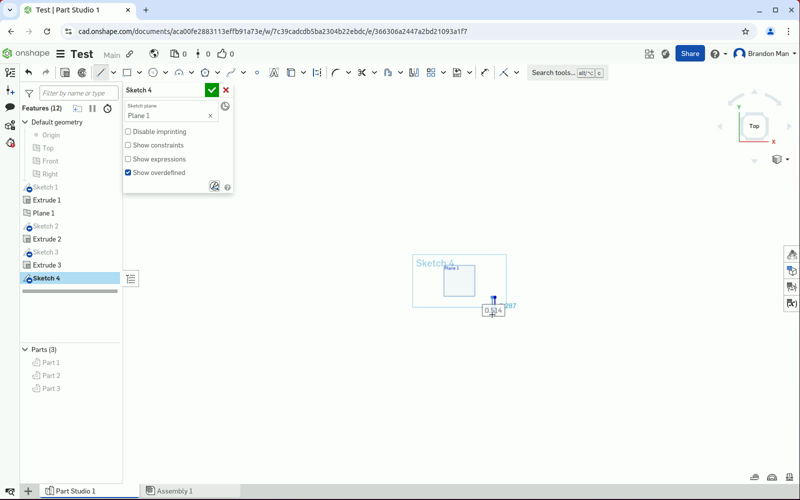
scroll(6)
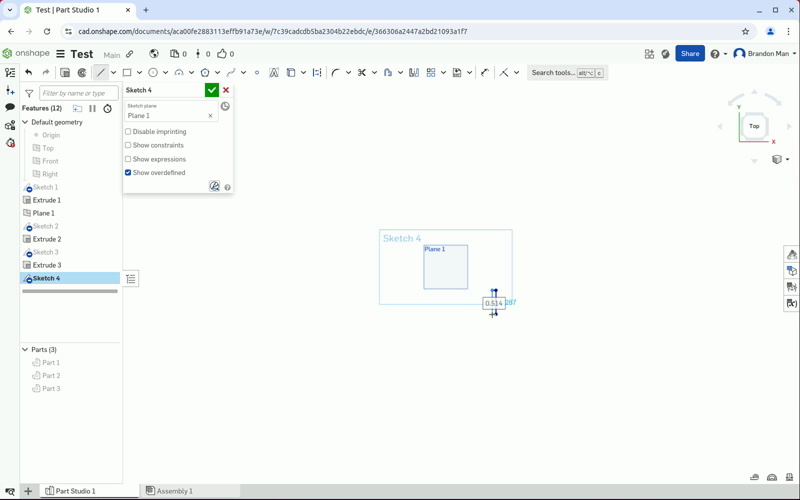
scroll(6)
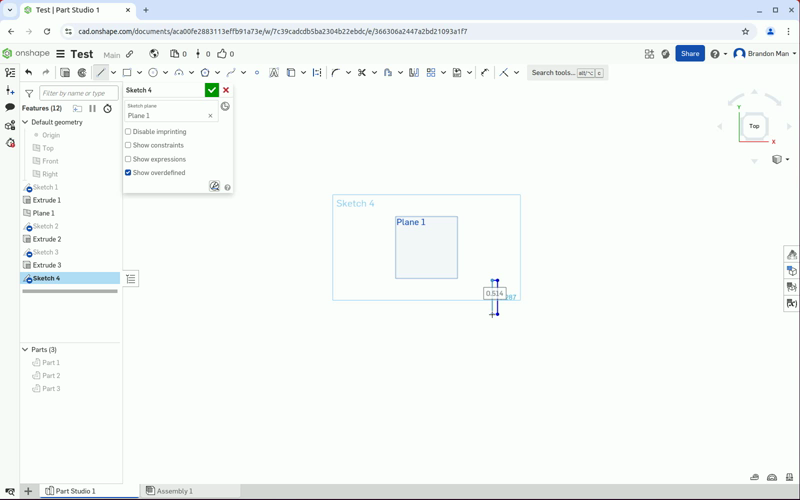
scroll(6)
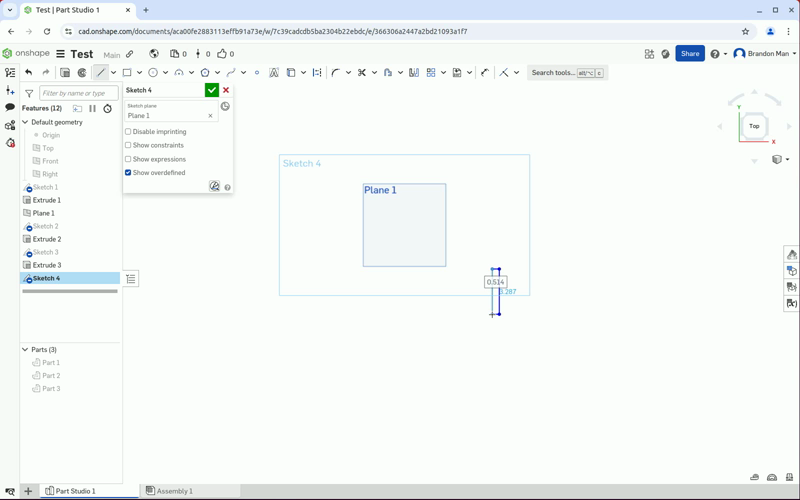
scroll(6)
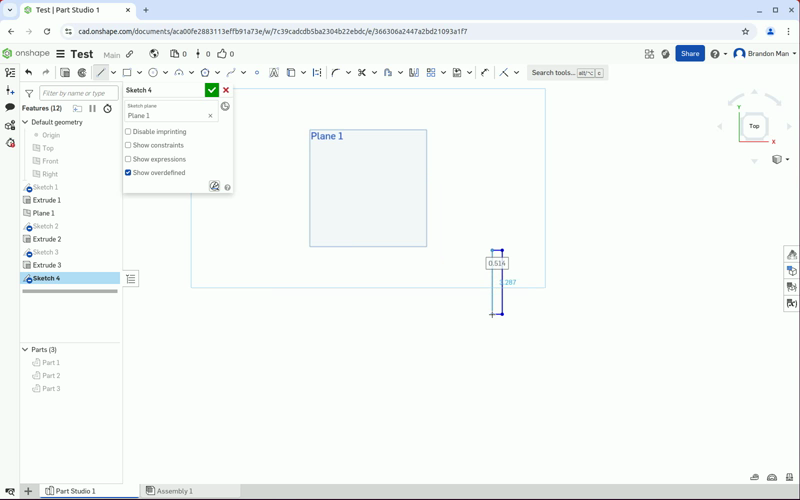
scroll(6)
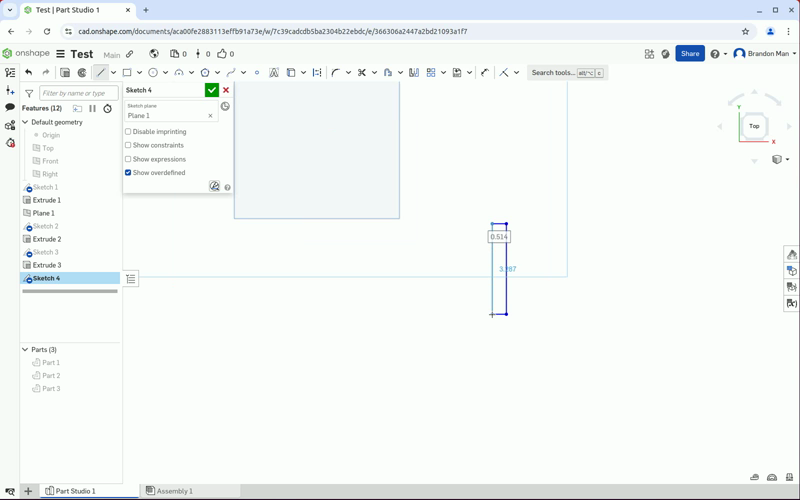
scroll(6)
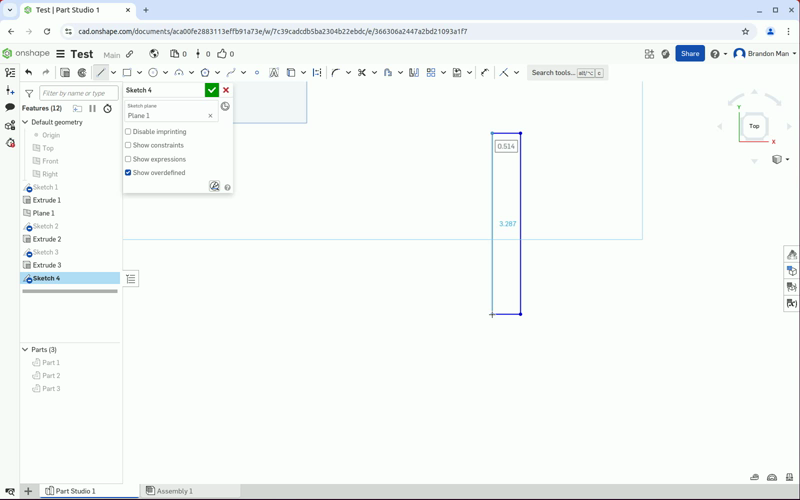
key_up(shift)
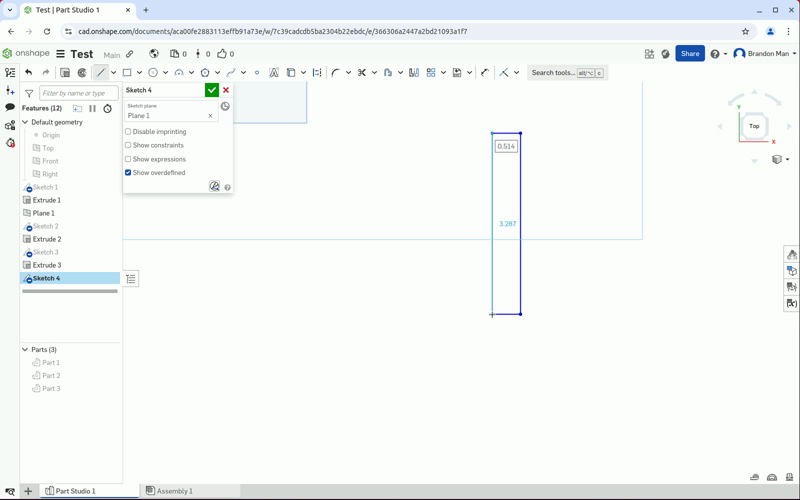
click(492, 314)
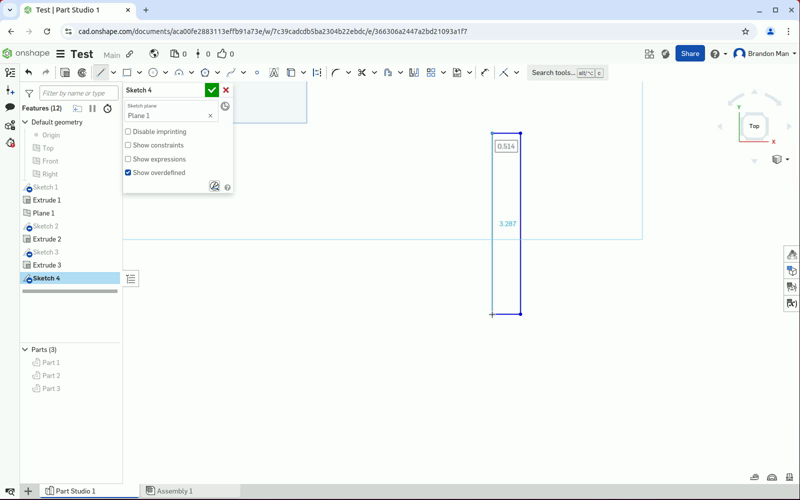
scroll(-6)
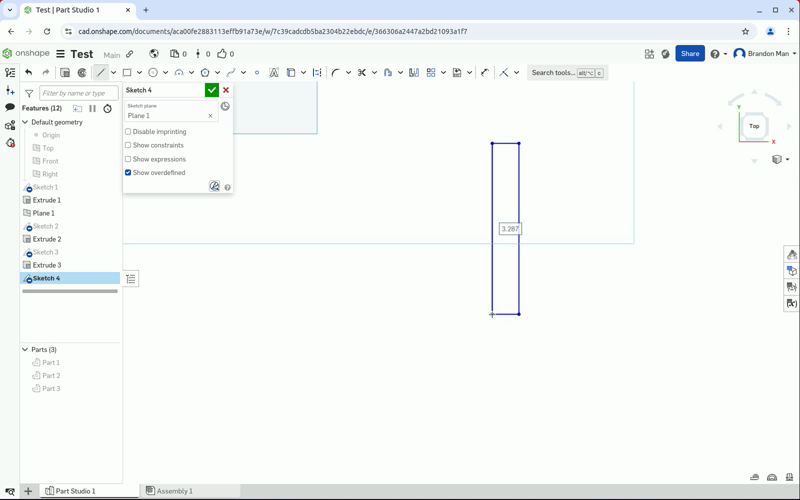
scroll(-6)
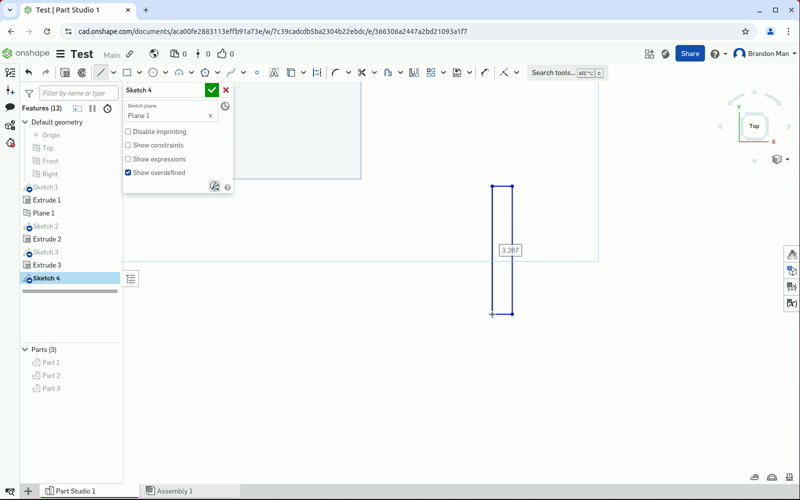
scroll(-6)
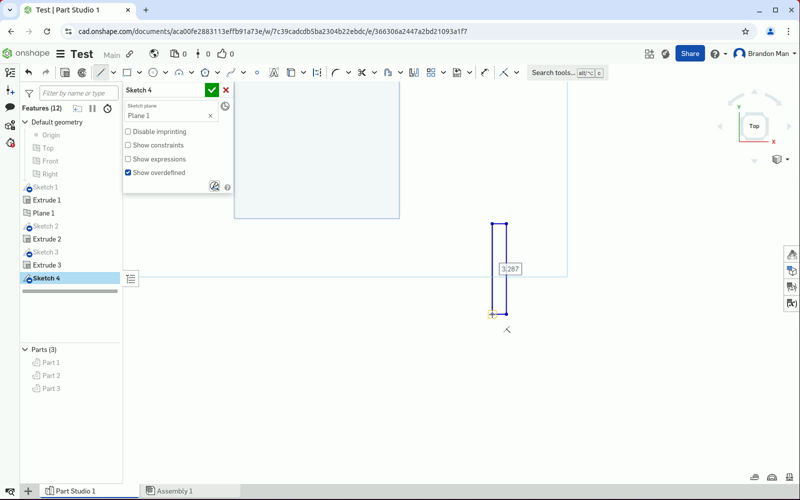
scroll(-6)
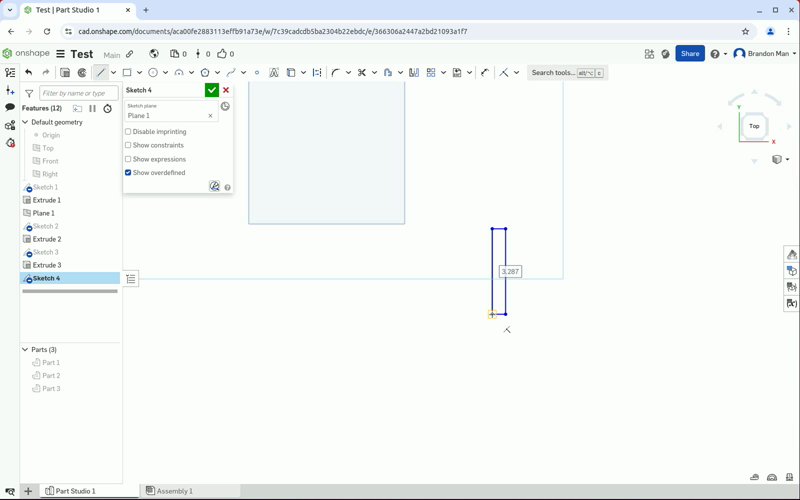
scroll(-6)
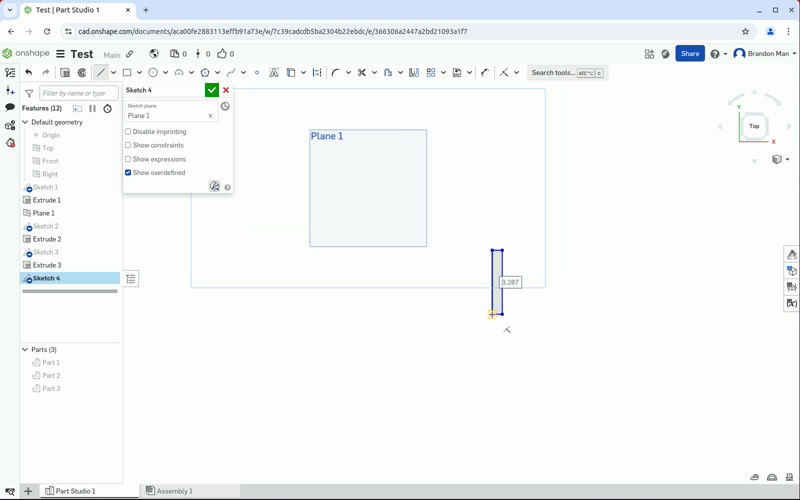
scroll(-6)
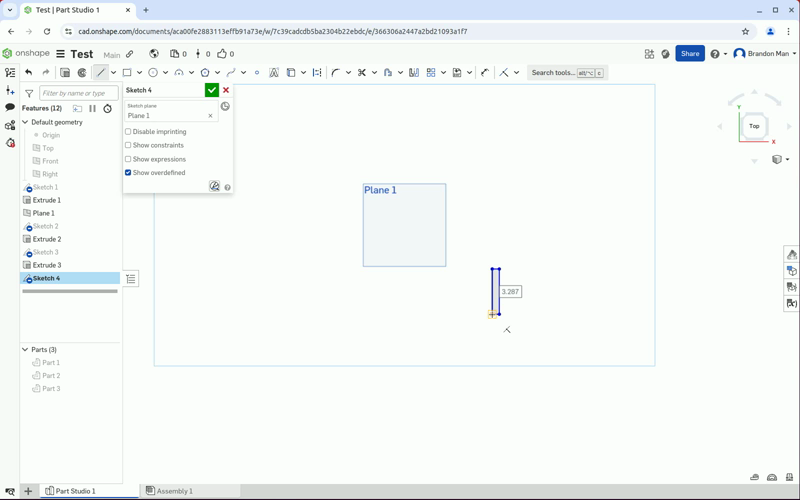
scroll(-6)
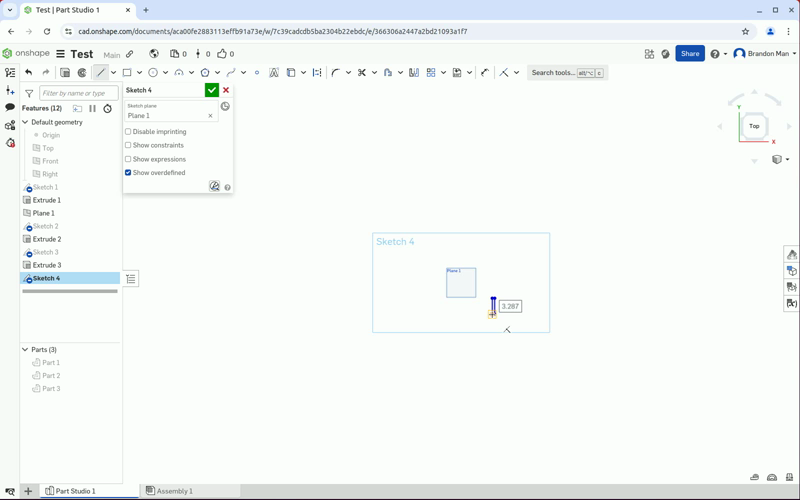
key(esc)
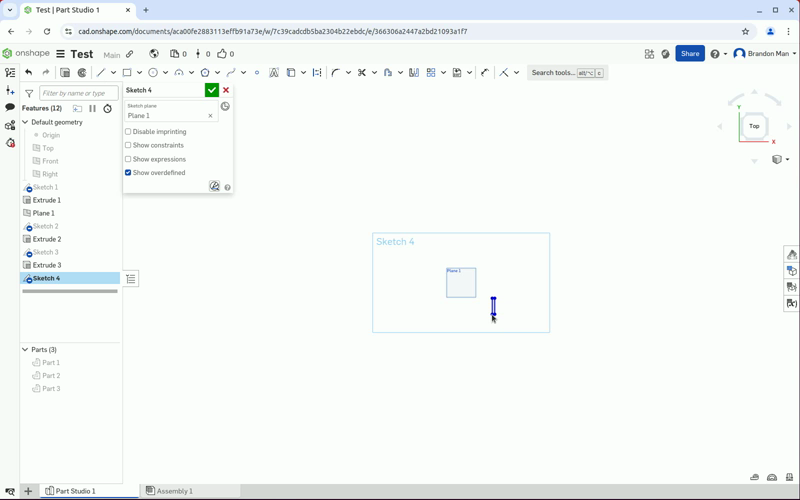
mouse_move(493, 300)
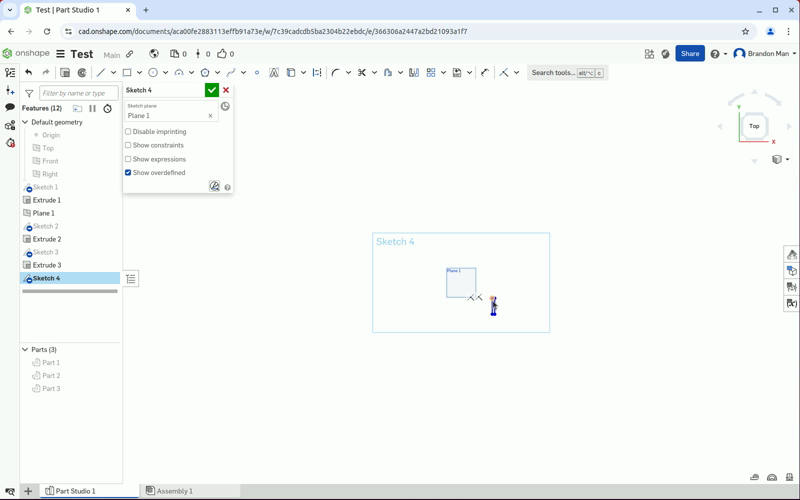
scroll(6)
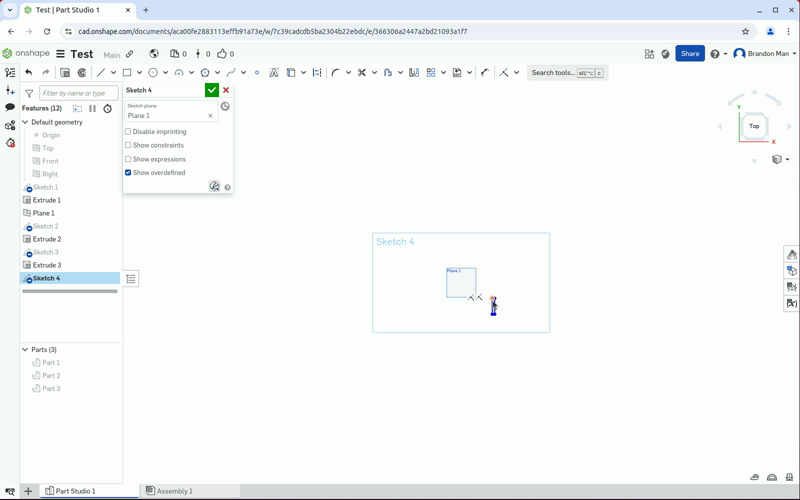
scroll(6)
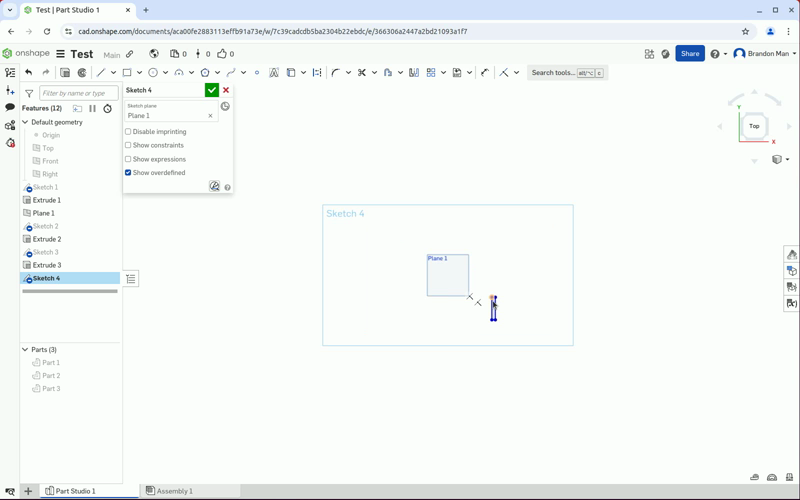
scroll(6)
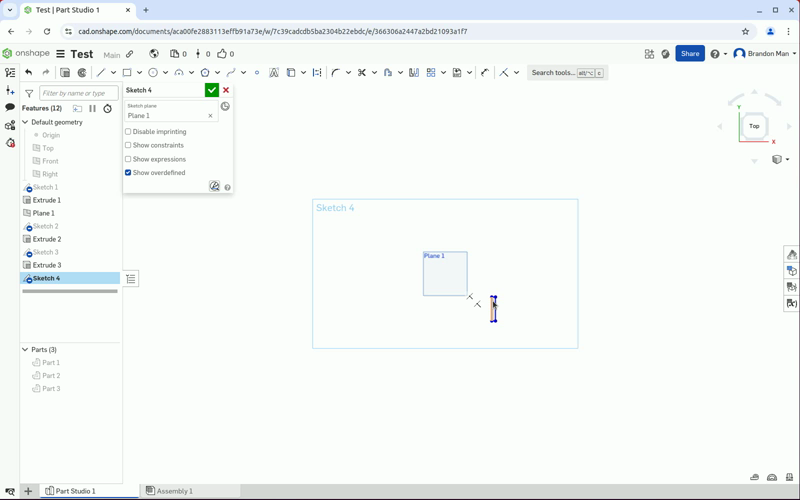
scroll(6)
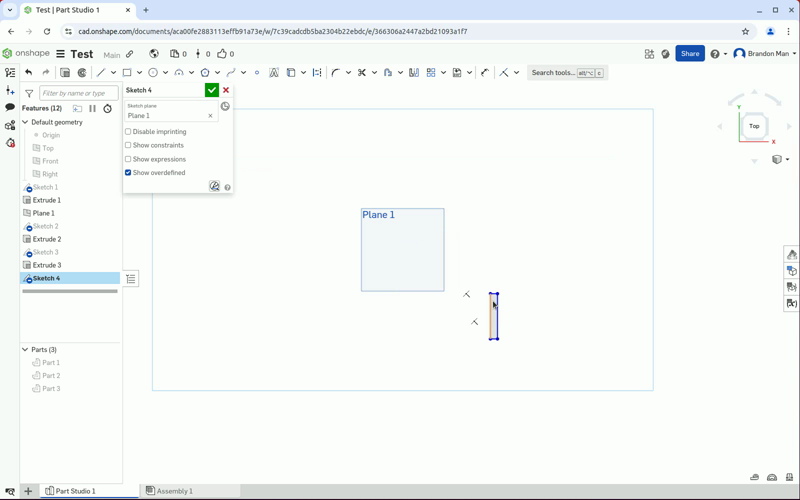
scroll(6)
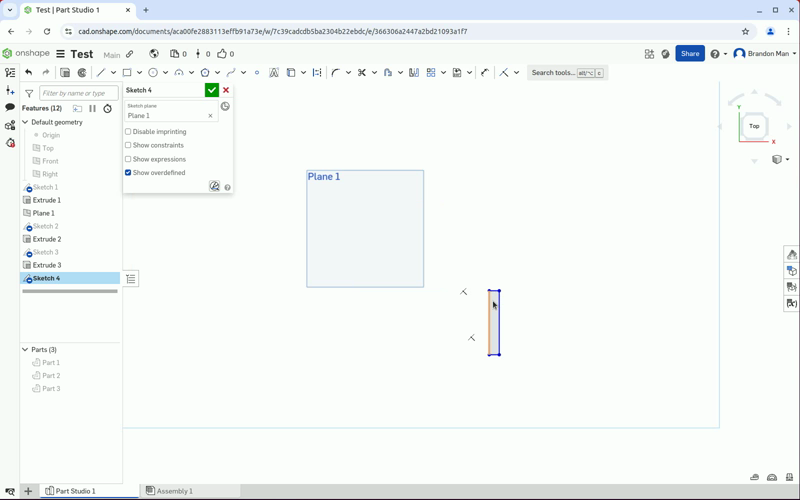
scroll(6)
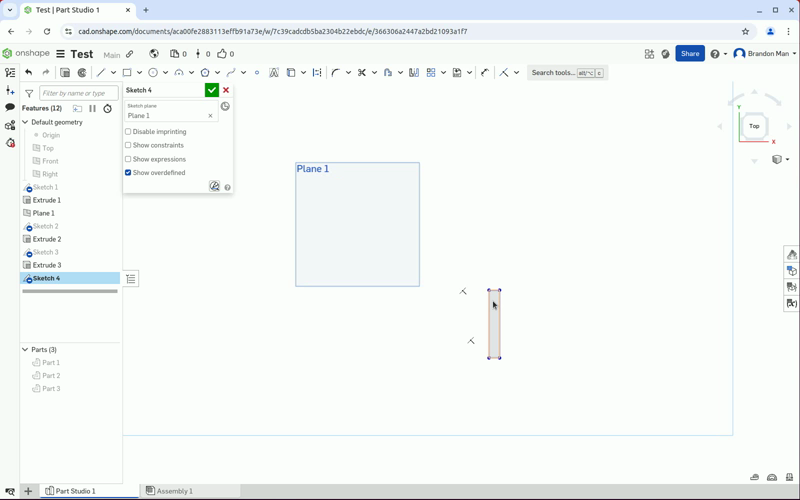
scroll(6)
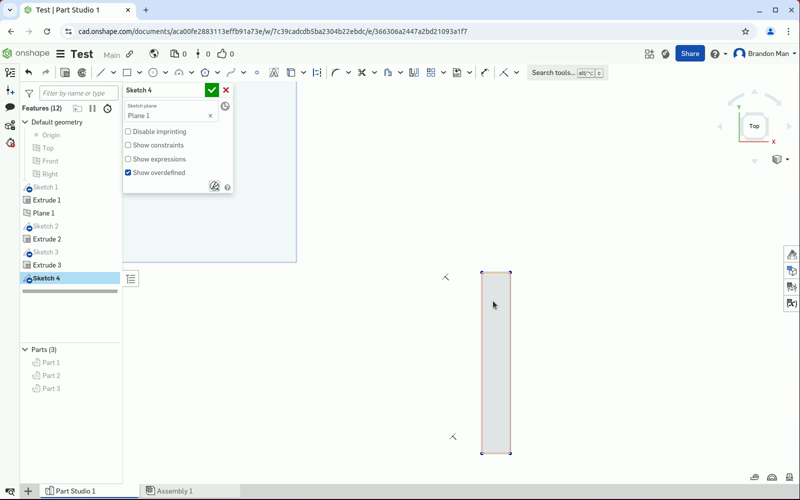
click(493, 300)
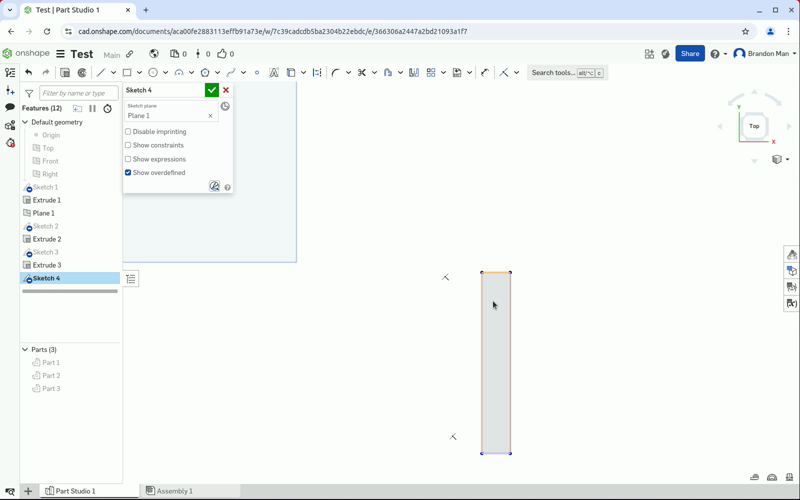
scroll(-6)
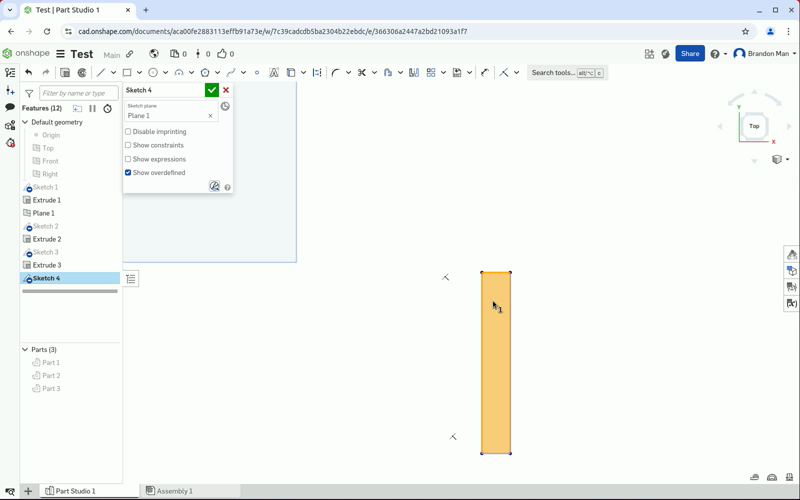
scroll(-6)
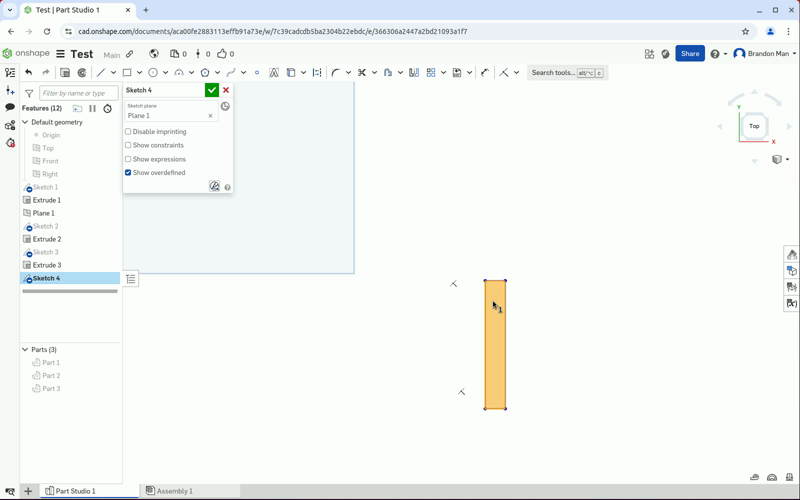
scroll(-6)
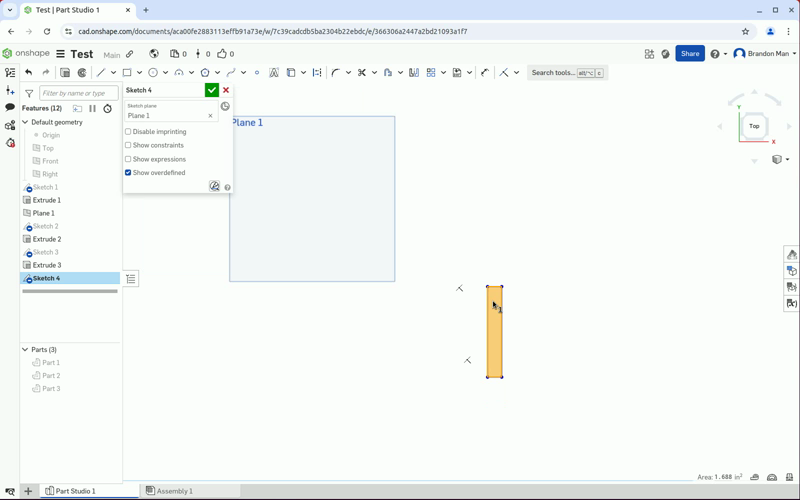
scroll(-6)
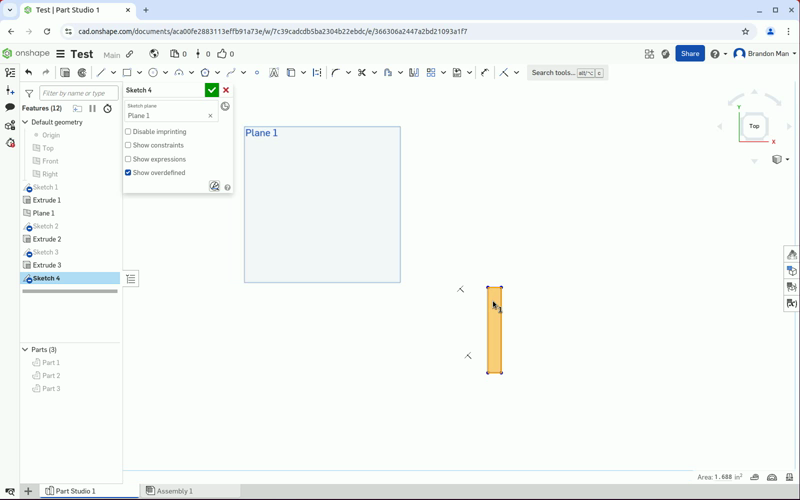
scroll(-6)
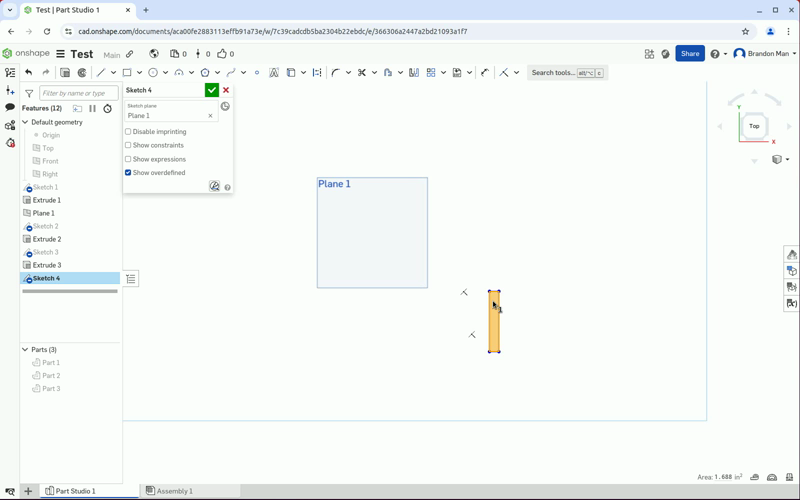
scroll(-6)
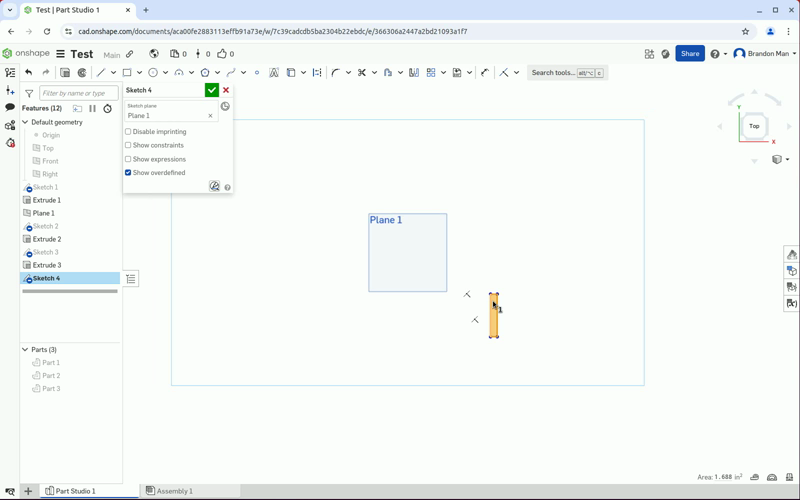
scroll(-6)
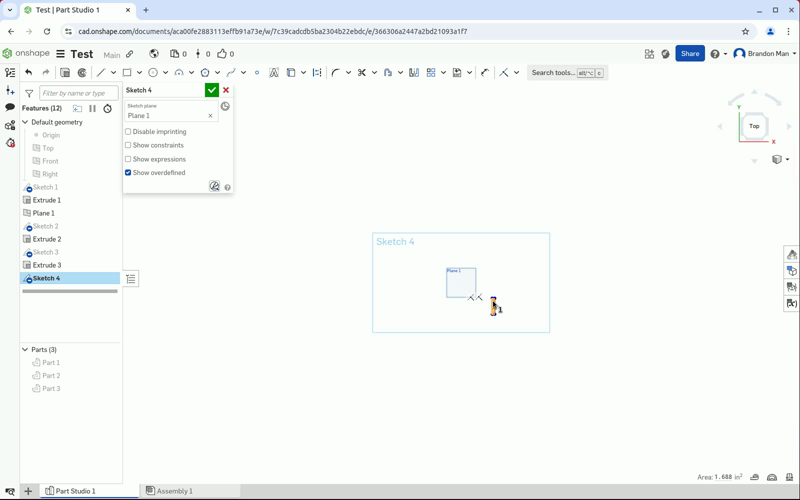
mouse_move(73, 352)
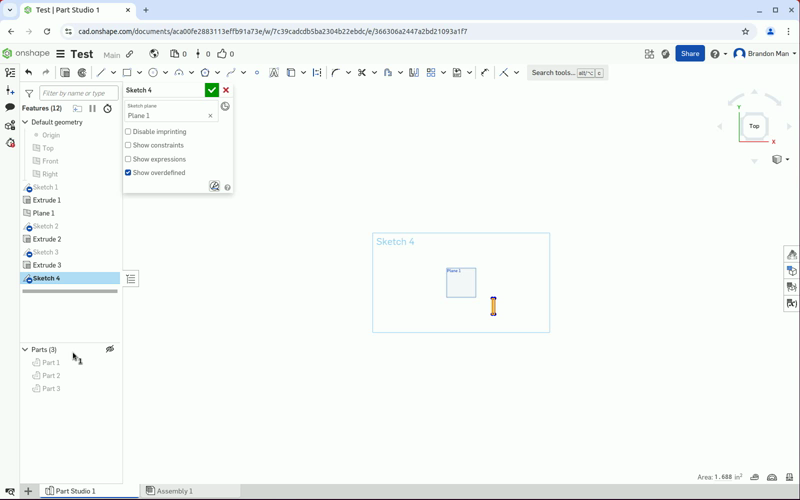
key(shift+y)
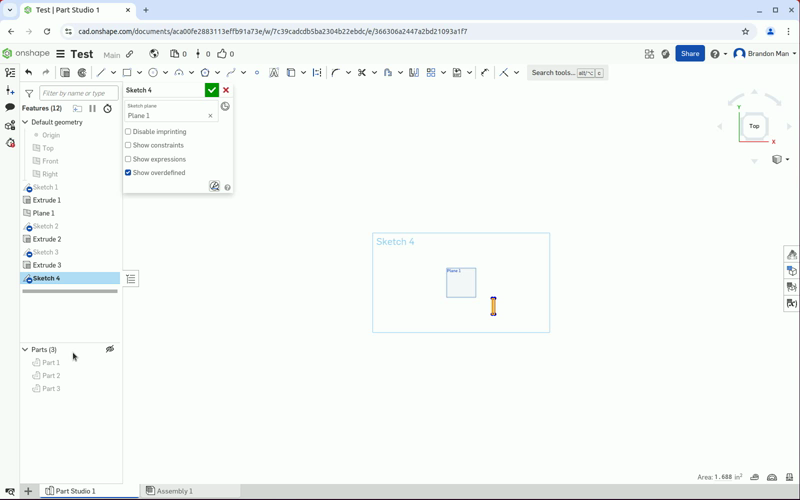
key(shift+e)
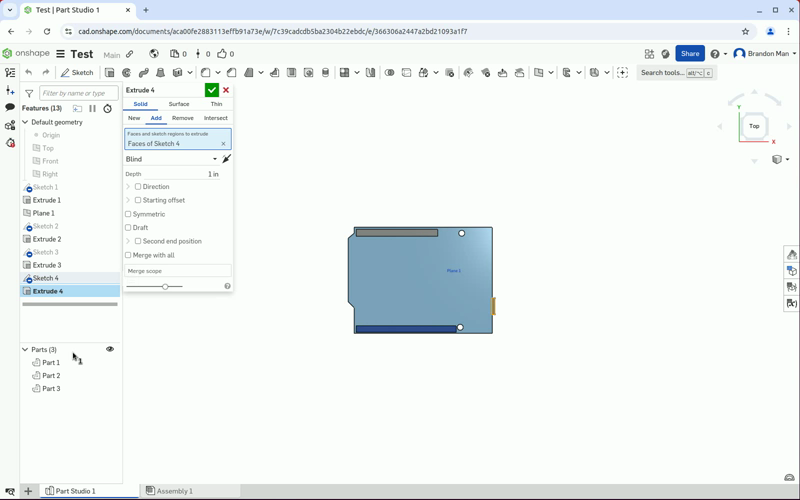
mouse_move(143, 106)
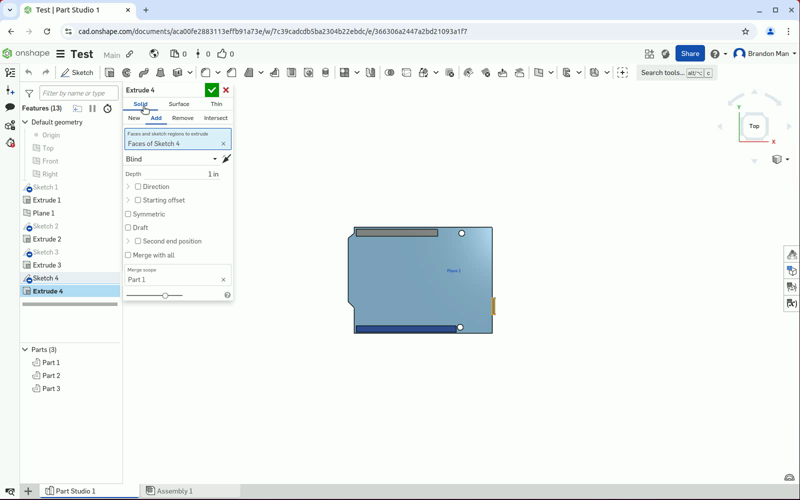
click(143, 106)
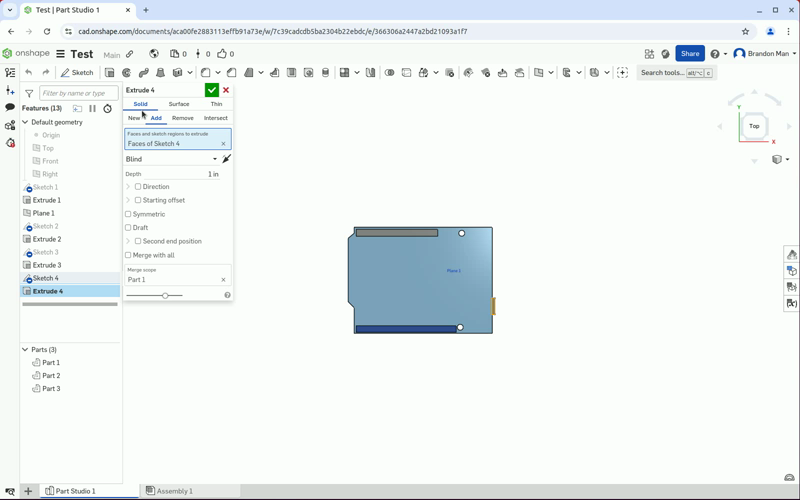
mouse_move(137, 120)
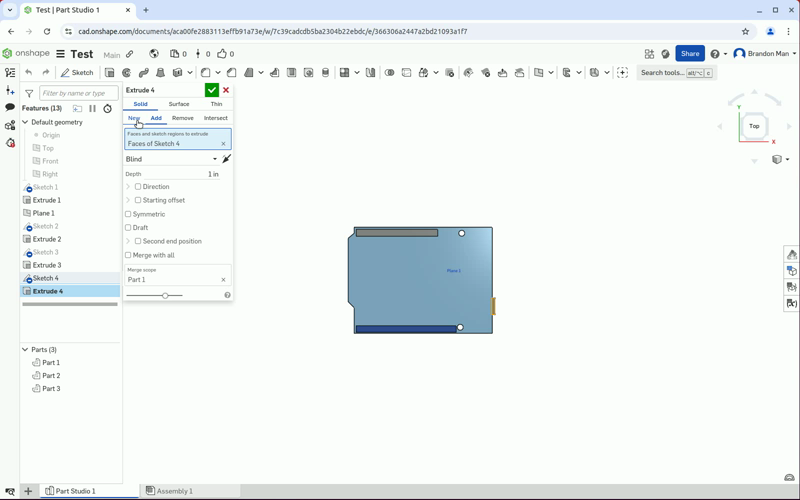
click(137, 120)
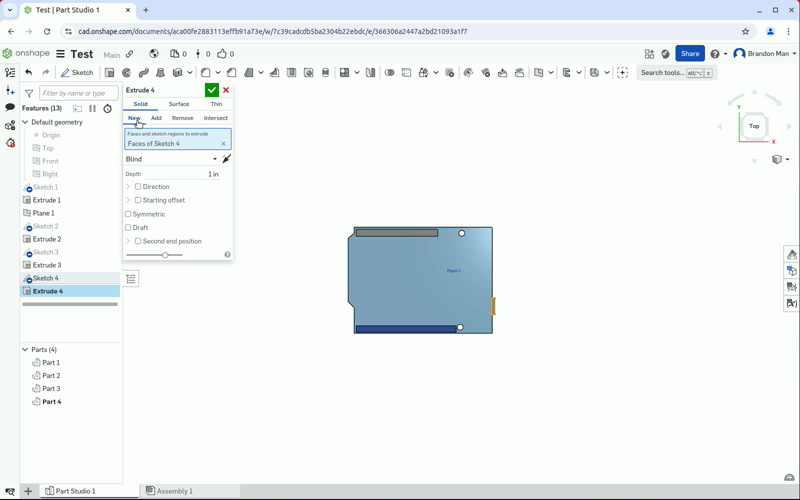
key(tab, 4)
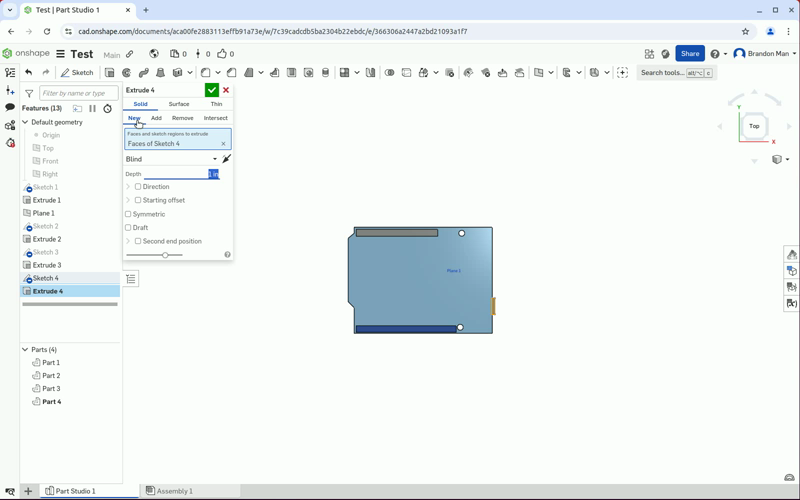
text(0.722)
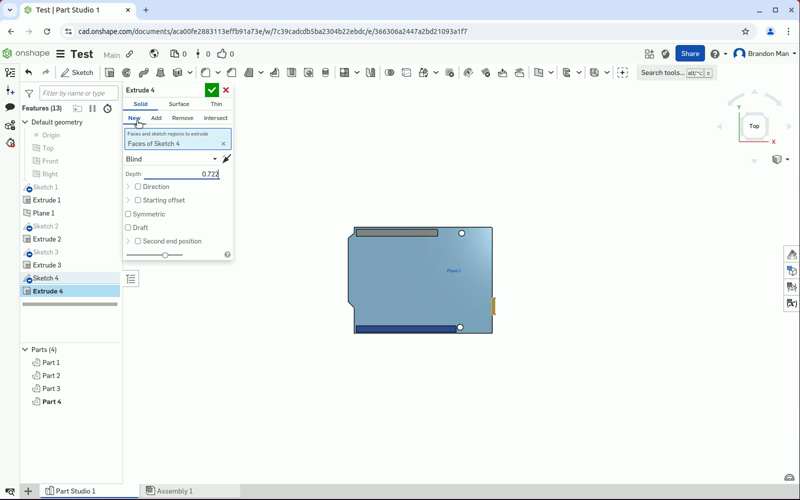
key(enter)
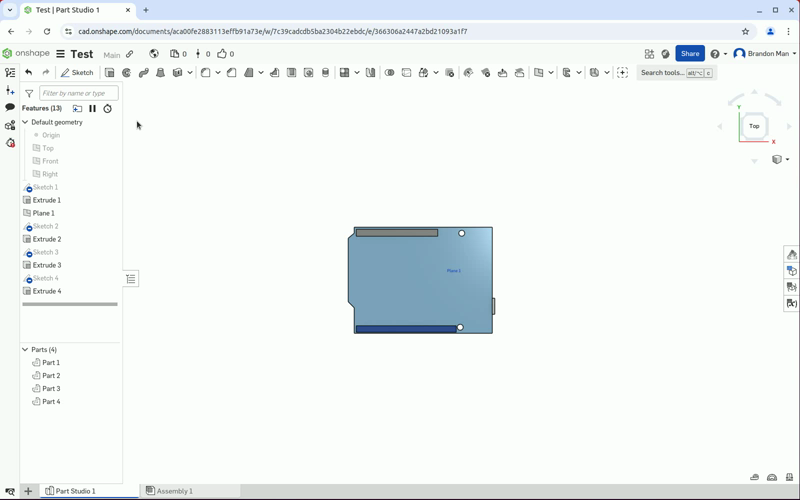
key(shift+h)
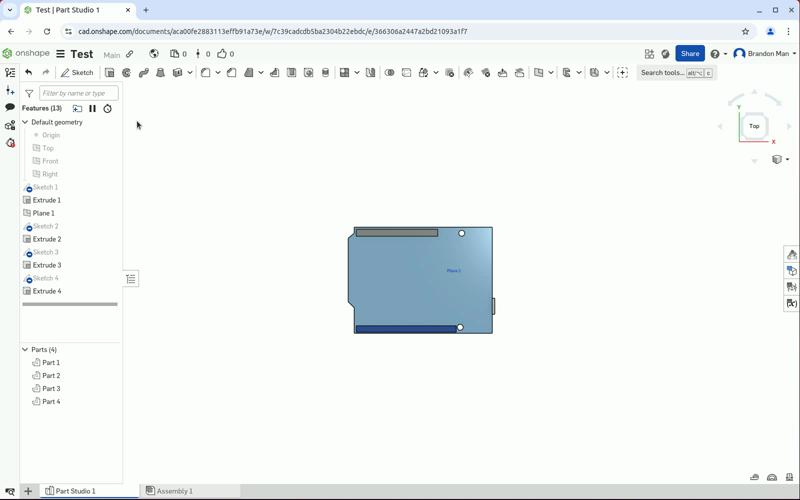
key(shift+h)
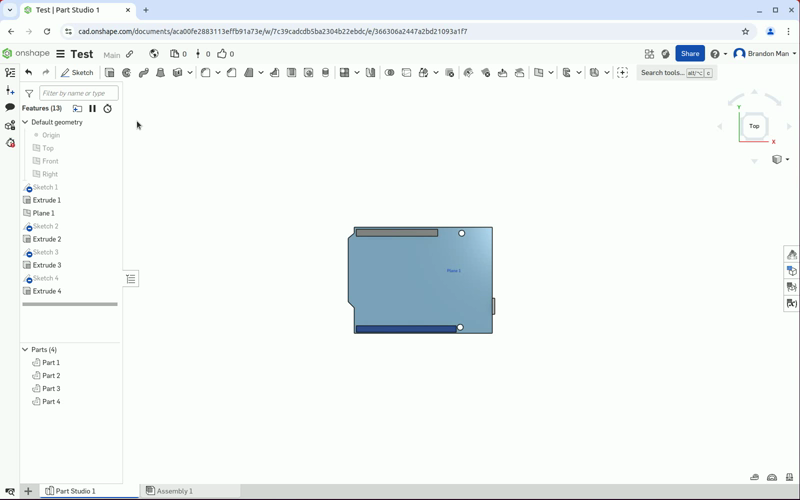
mouse_move(73, 189)
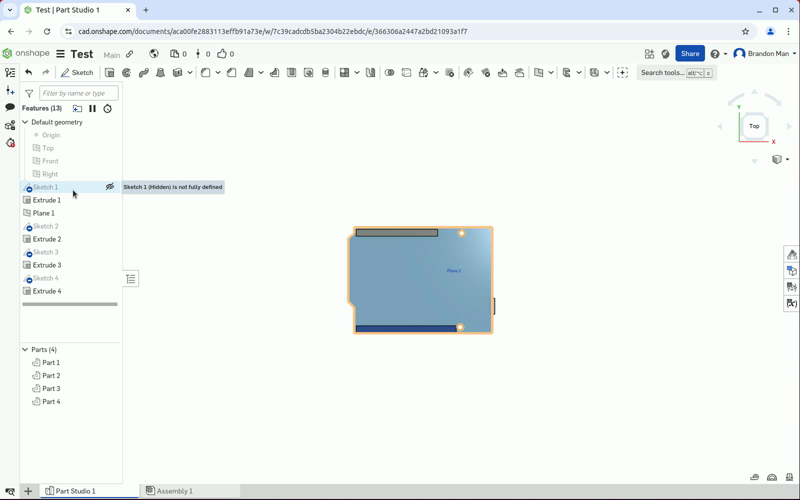
click(73, 189)
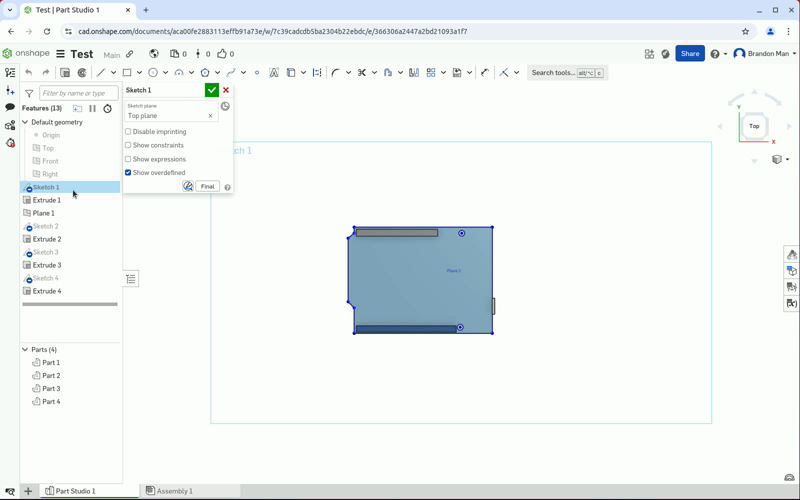
mouse_move(229, 92)
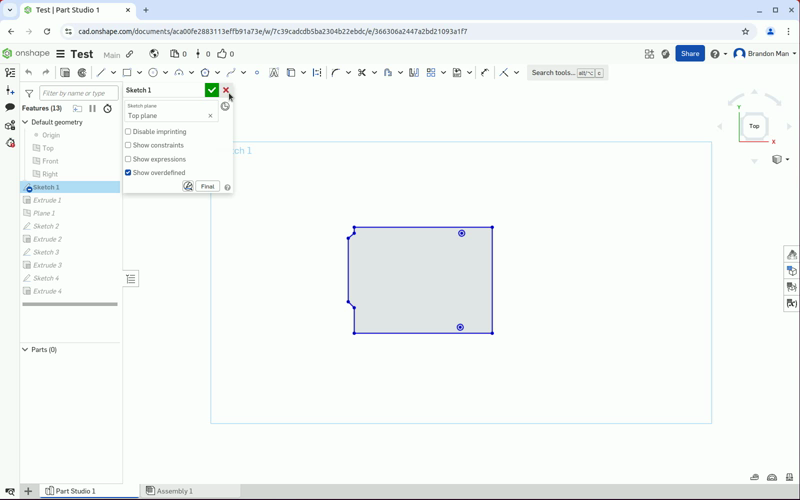
click(229, 92)
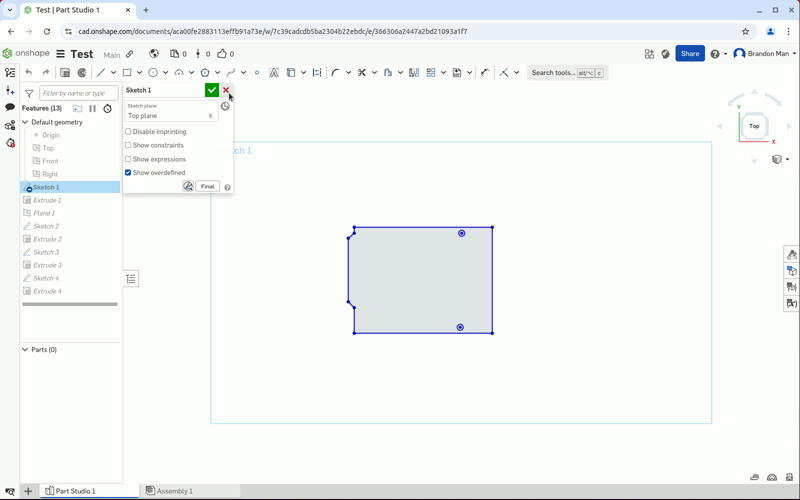
key(shift+s)
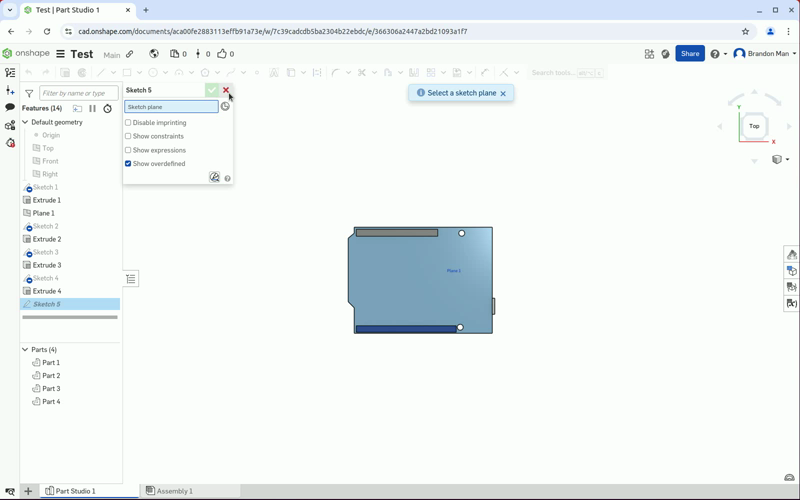
mouse_move(73, 215)
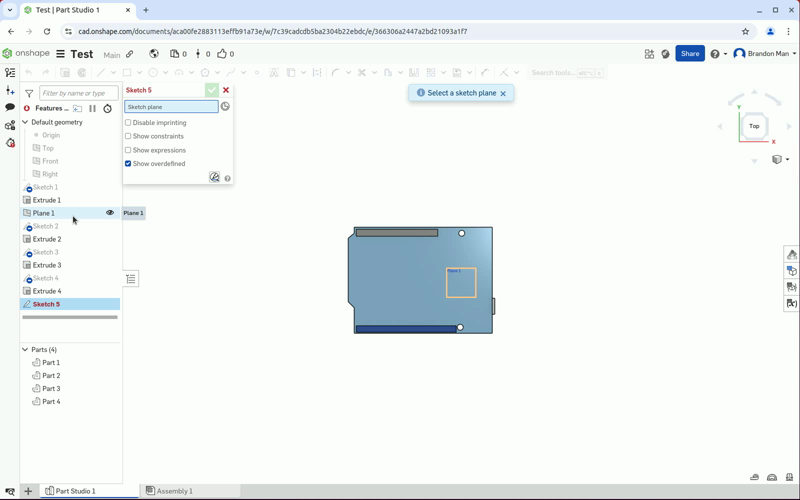
click(73, 215)
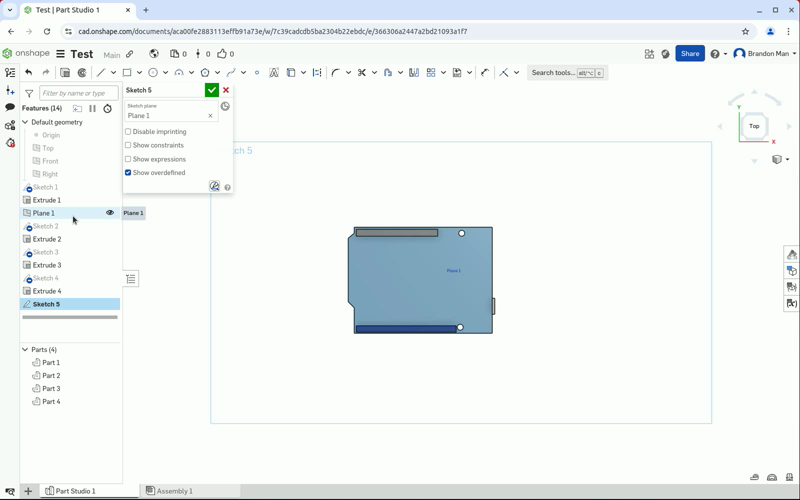
mouse_move(73, 352)
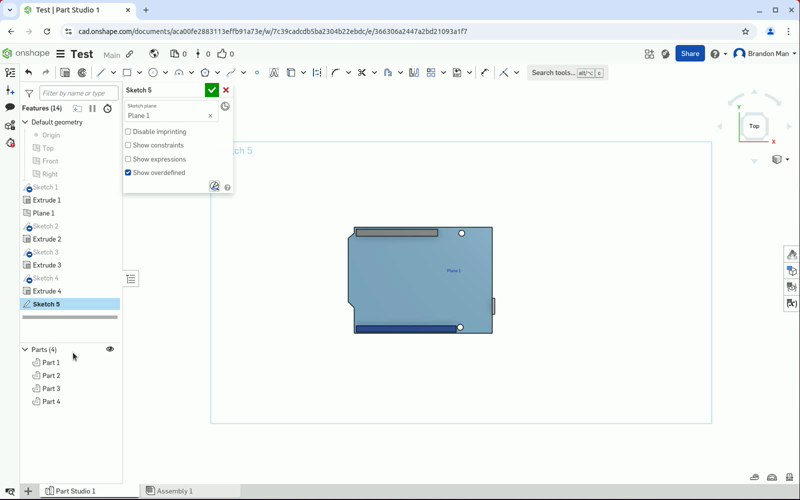
key(y)
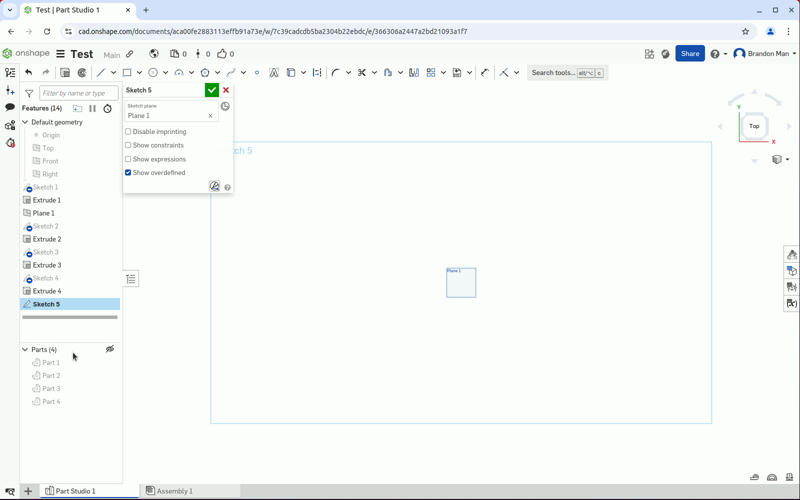
key(l)
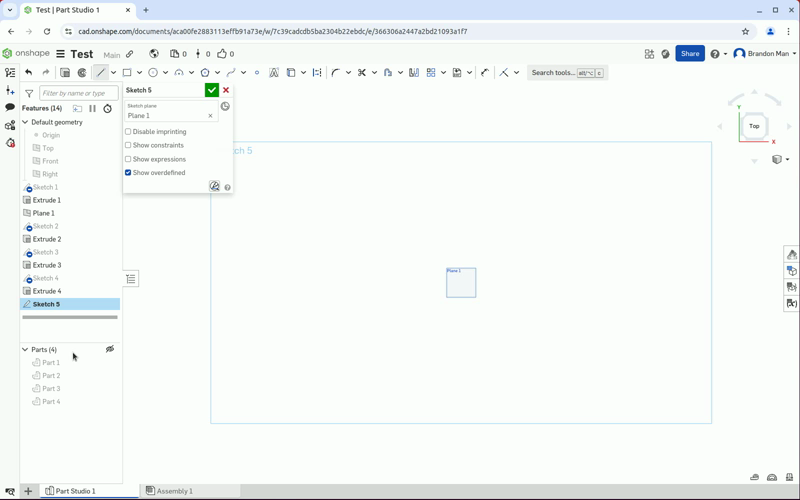
key_down(shift)
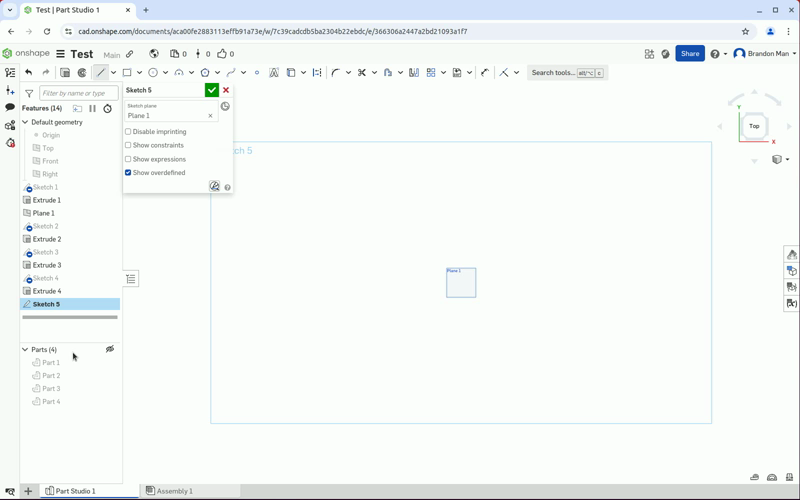
mouse_move(486, 314)
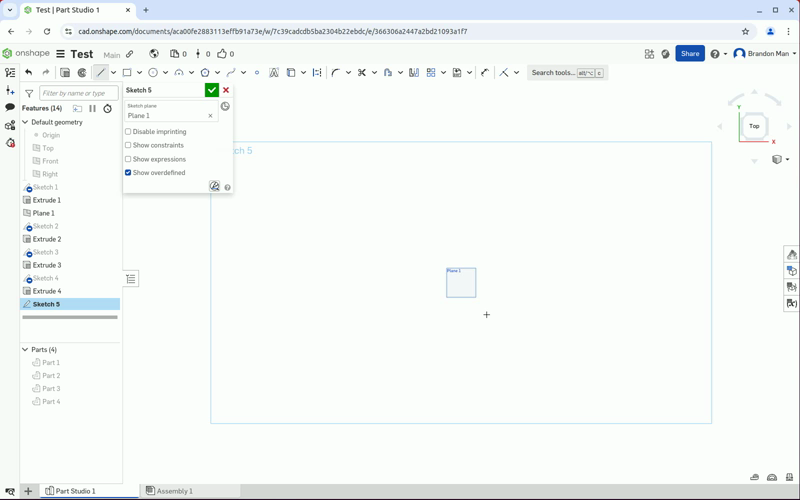
click(486, 314)
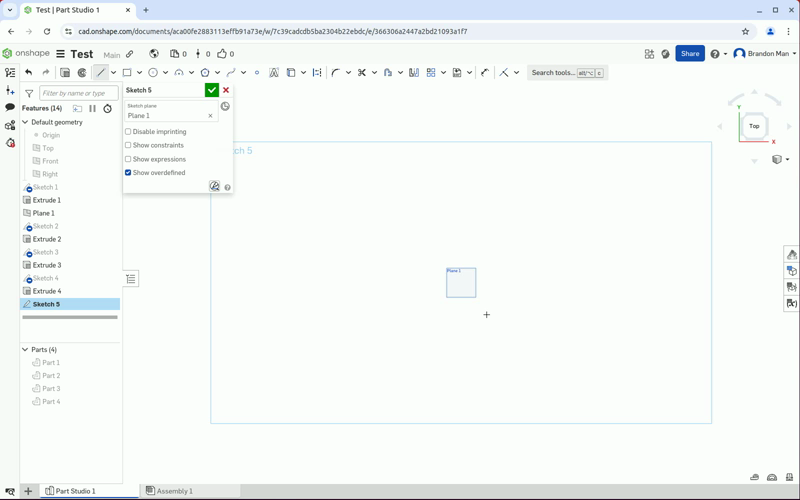
key_up(shift)
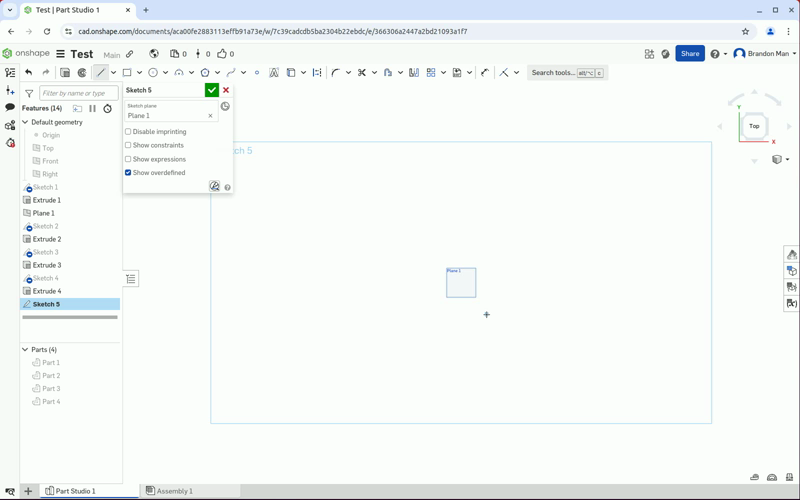
key_down(shift)
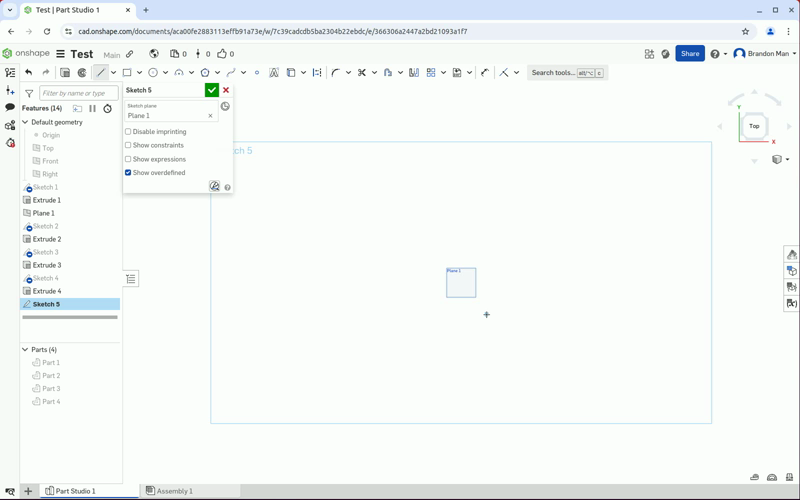
mouse_move(516, 314)
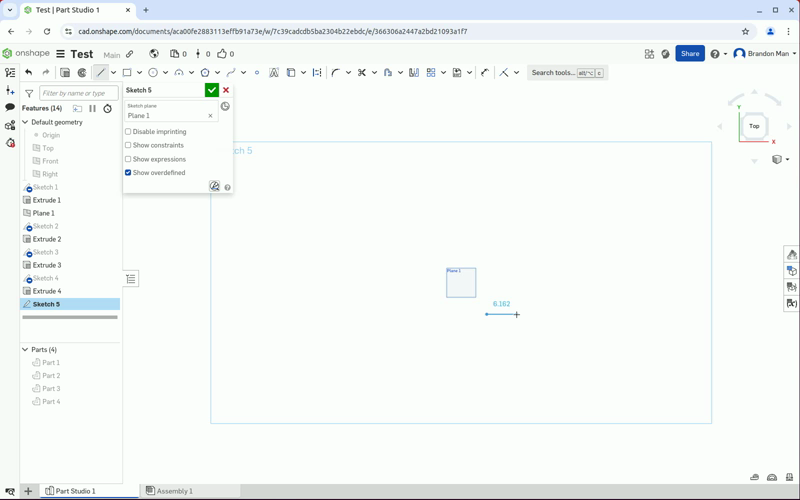
mouse_move(493, 314)
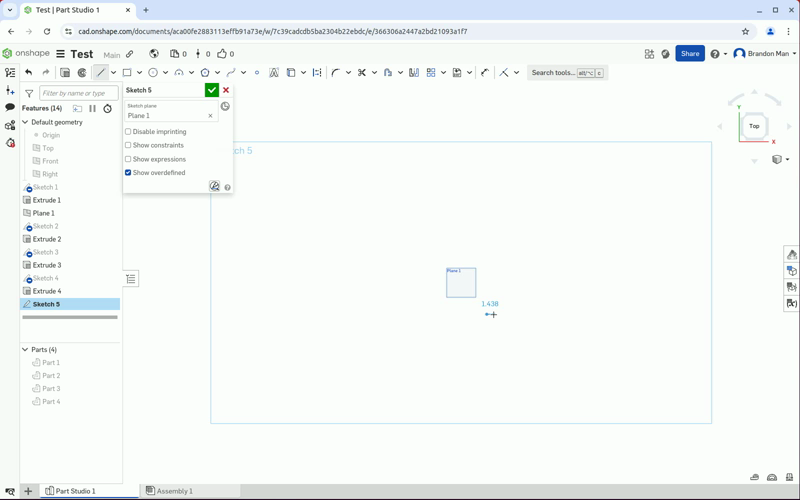
scroll(6)
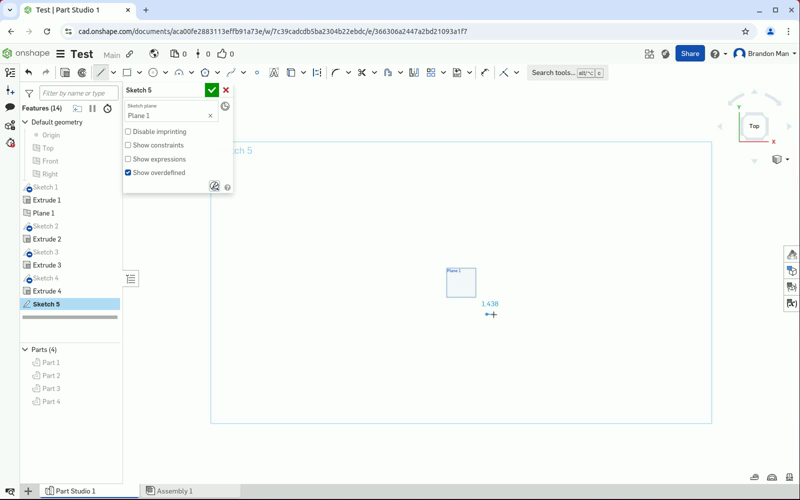
scroll(6)
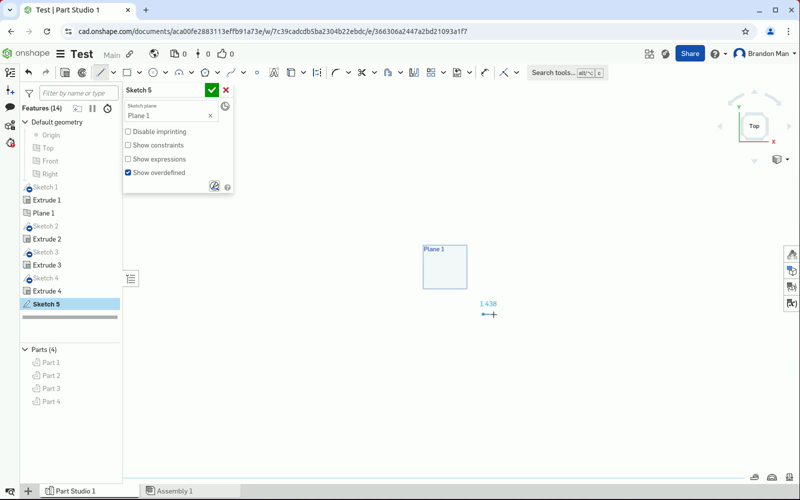
scroll(6)
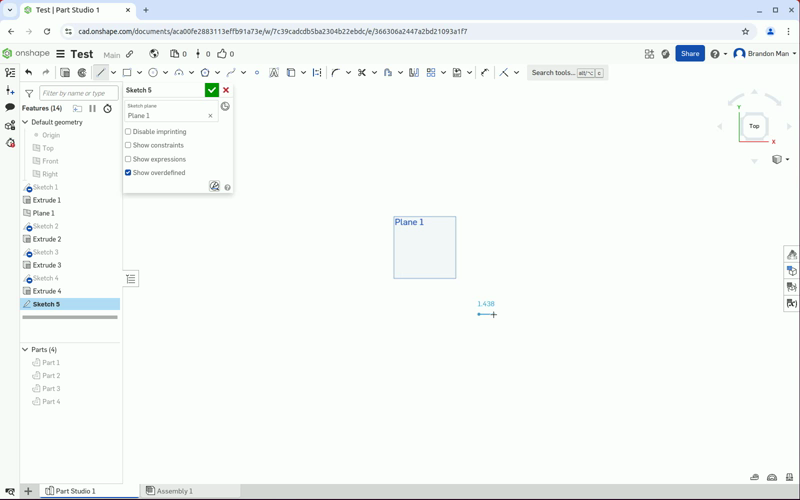
scroll(6)
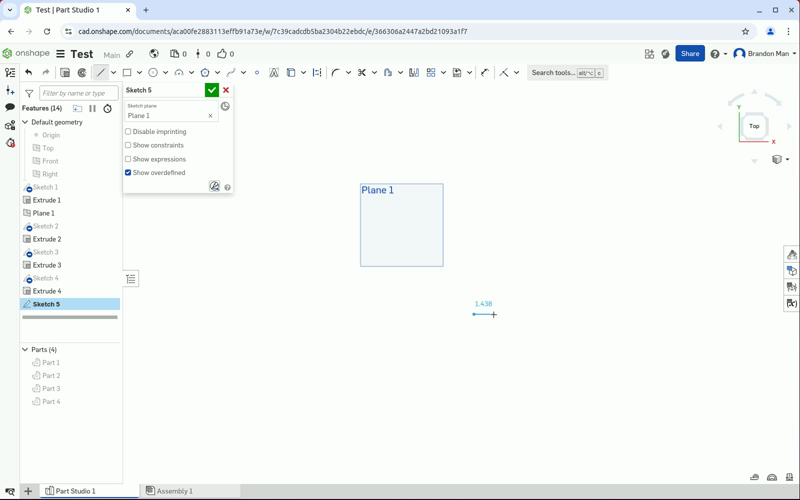
scroll(6)
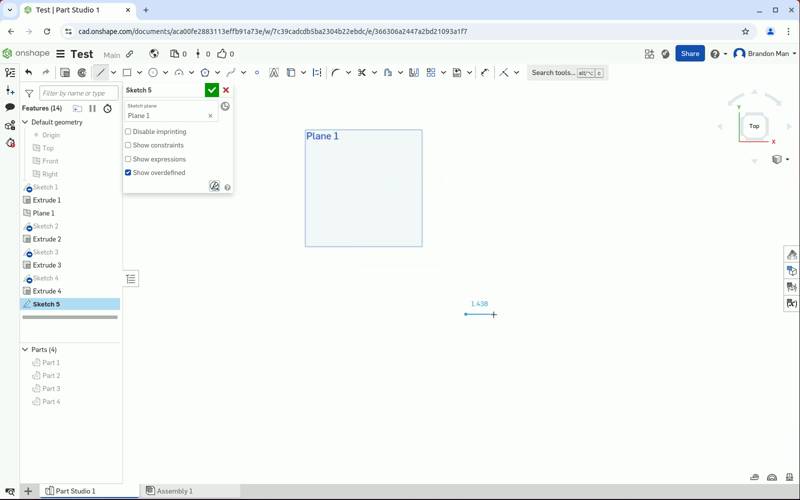
scroll(6)
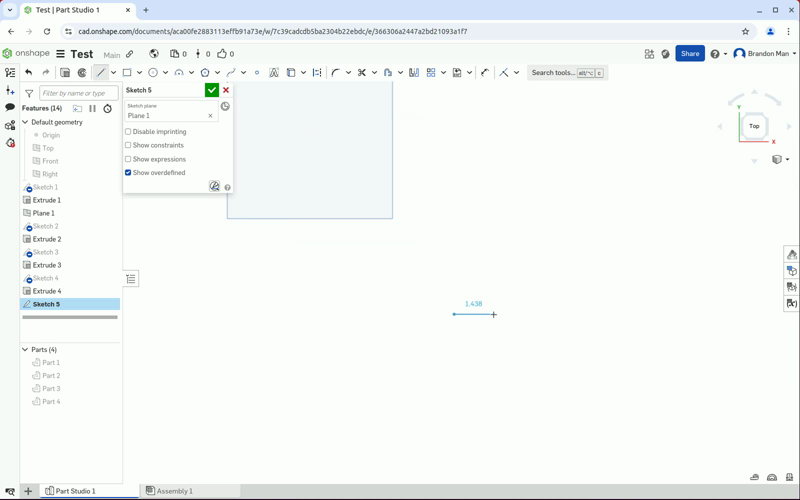
scroll(6)
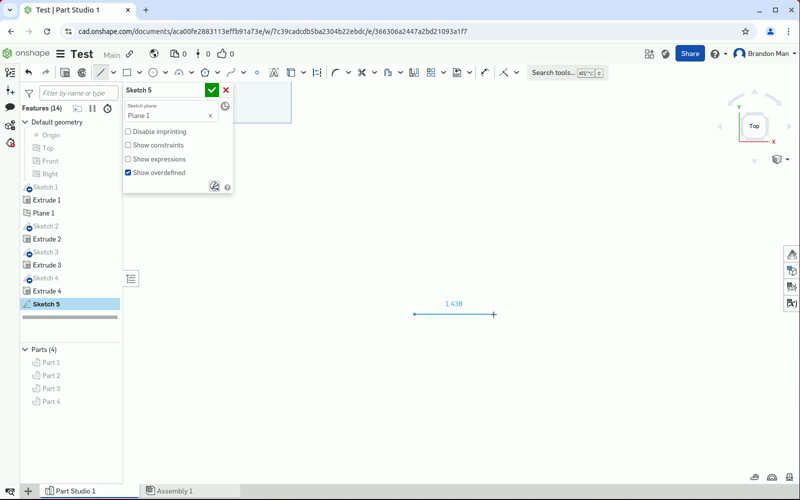
click(493, 314)
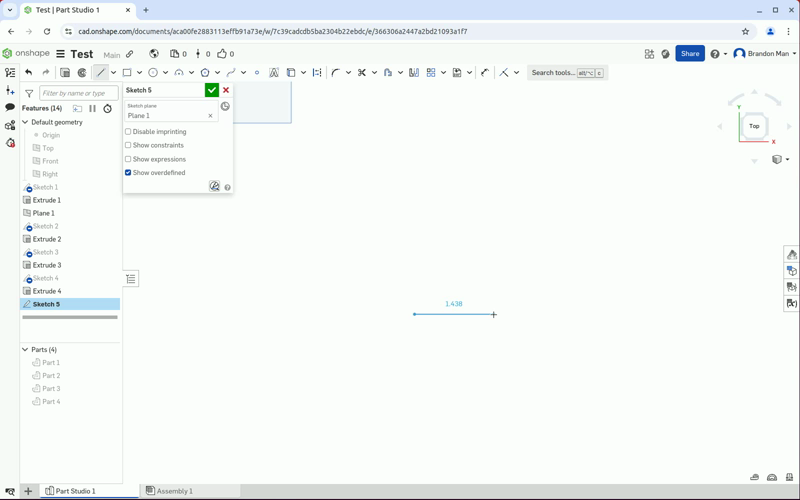
scroll(-6)
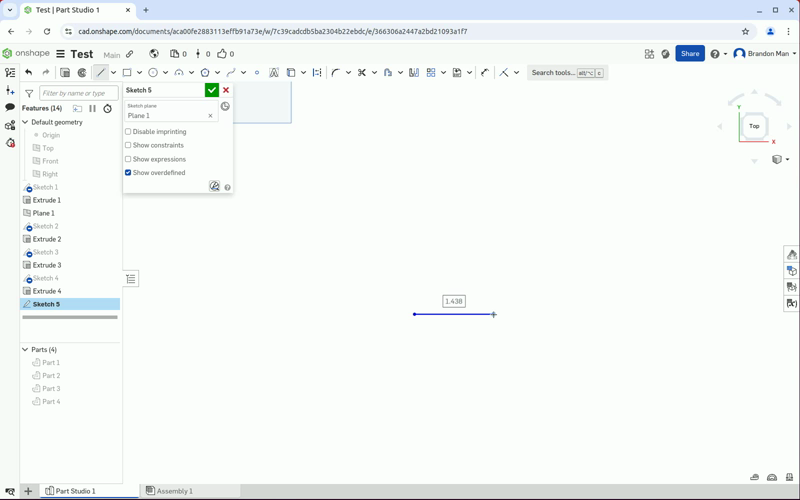
scroll(-6)
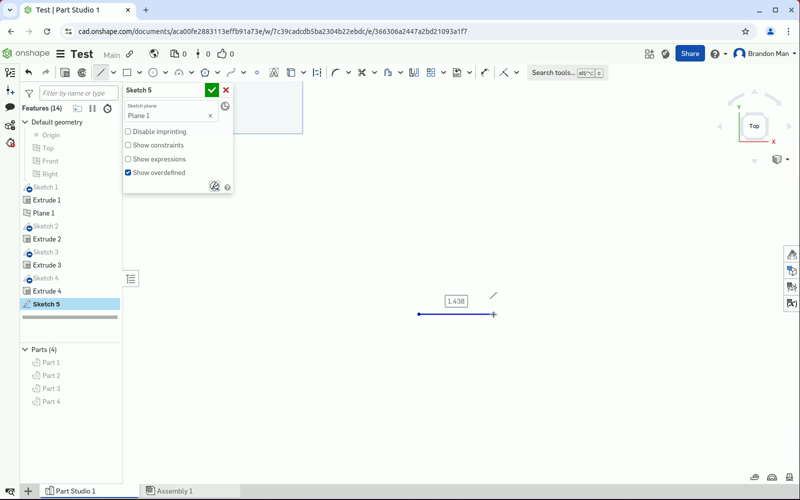
scroll(-6)
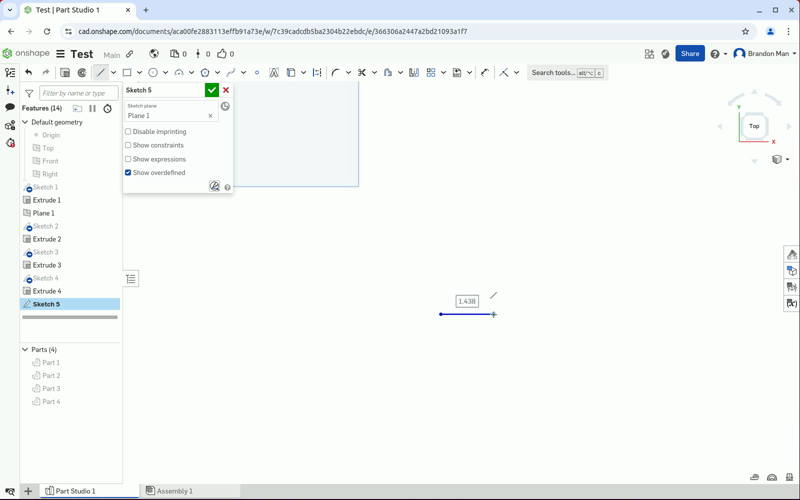
scroll(-6)
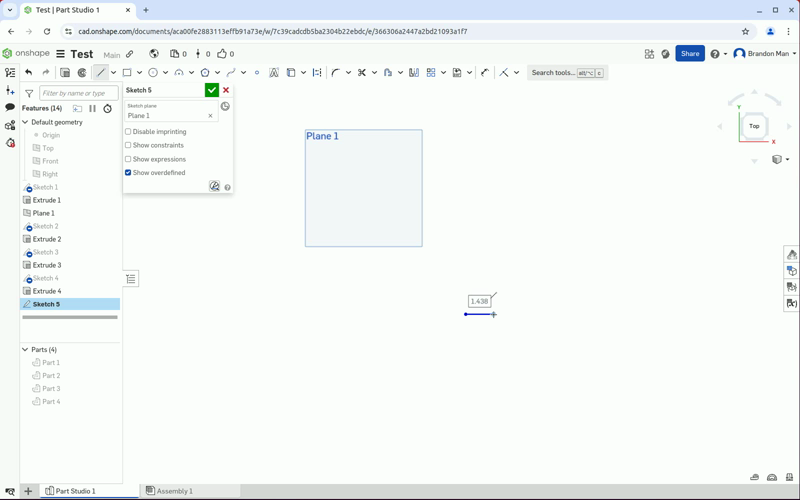
scroll(-6)
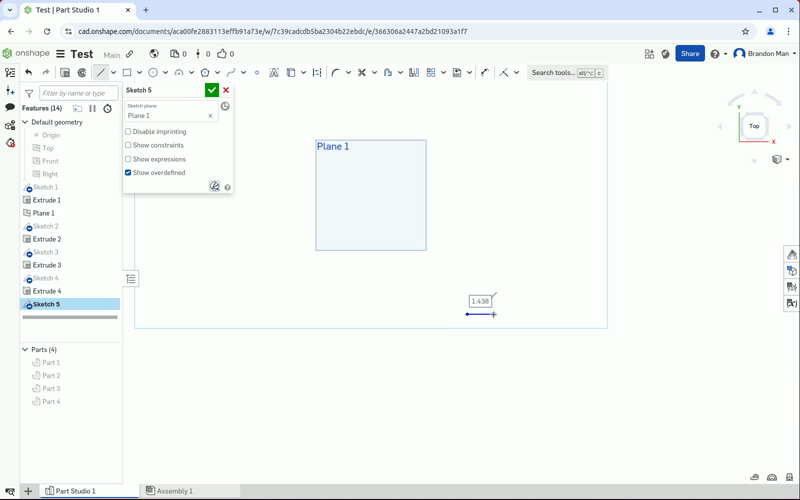
scroll(-6)
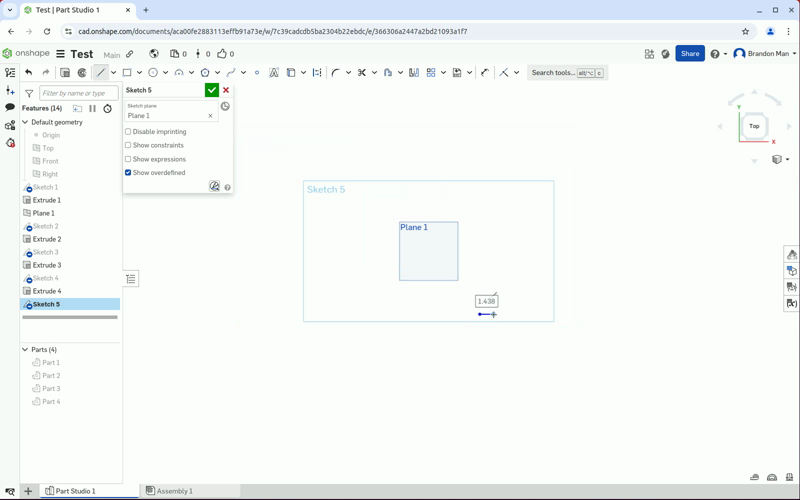
scroll(-6)
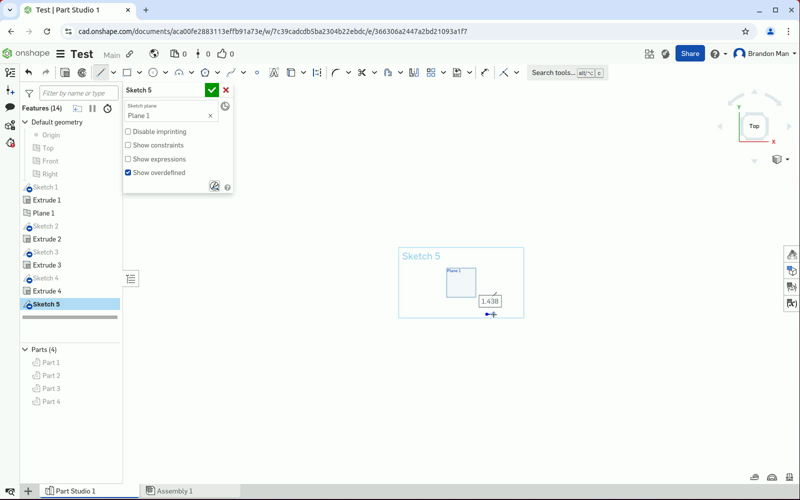
key_up(shift)
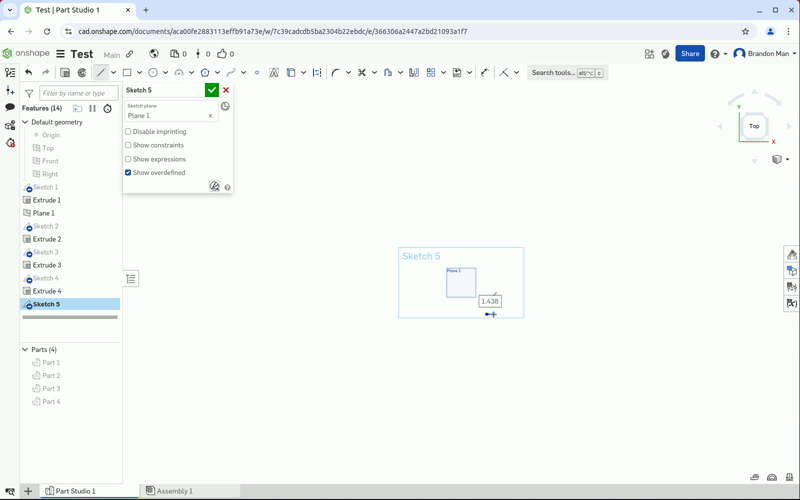
key_down(shift)
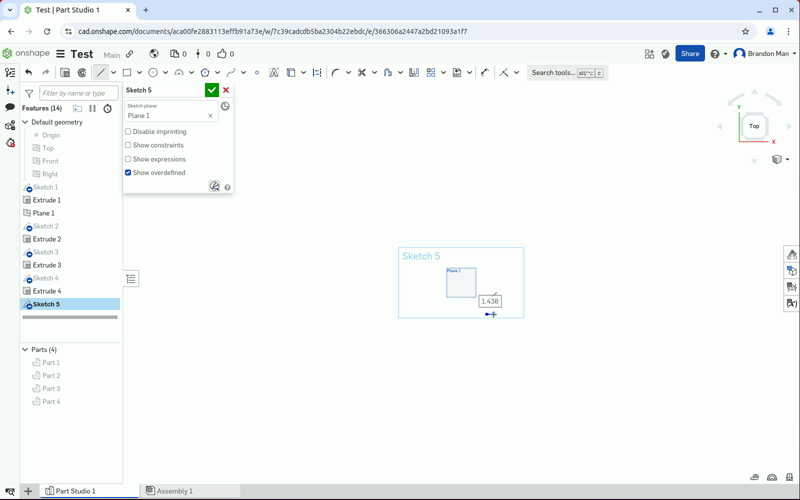
mouse_move(523, 314)
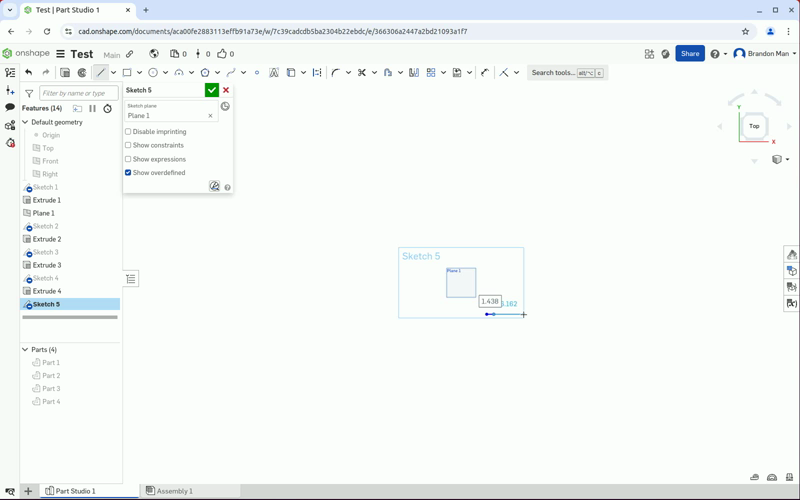
mouse_move(493, 298)
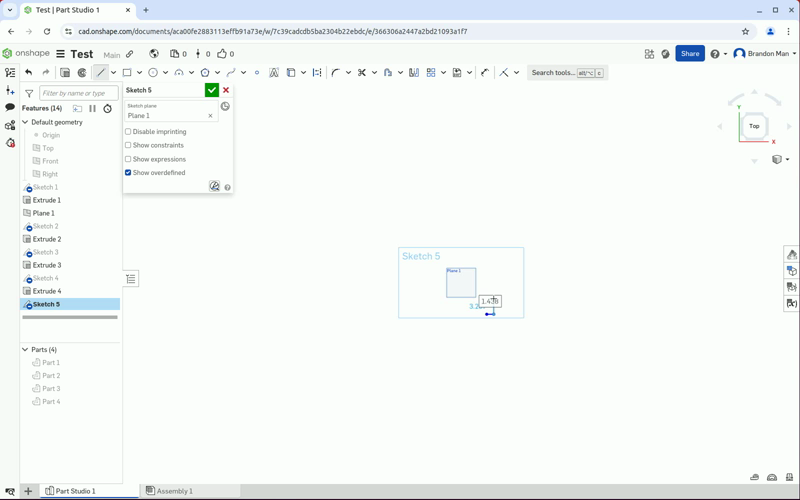
click(493, 298)
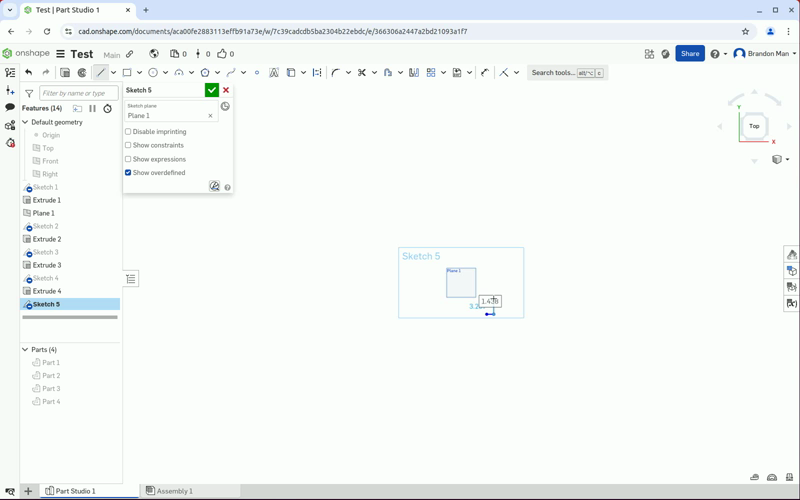
key_up(shift)
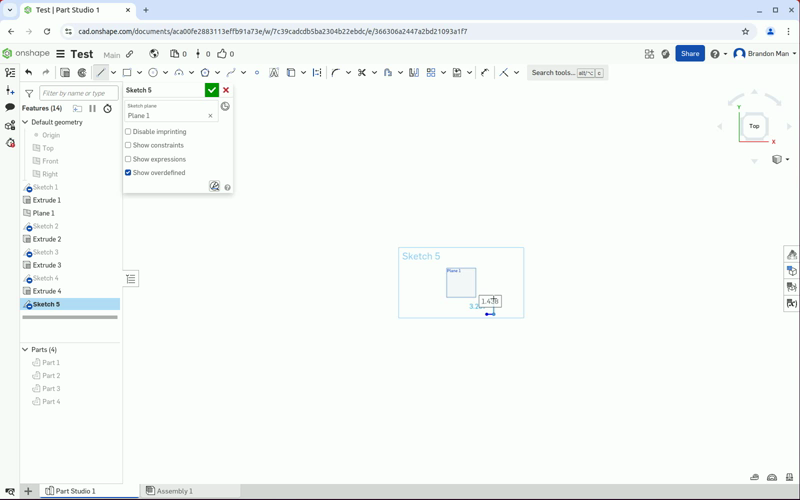
key_down(shift)
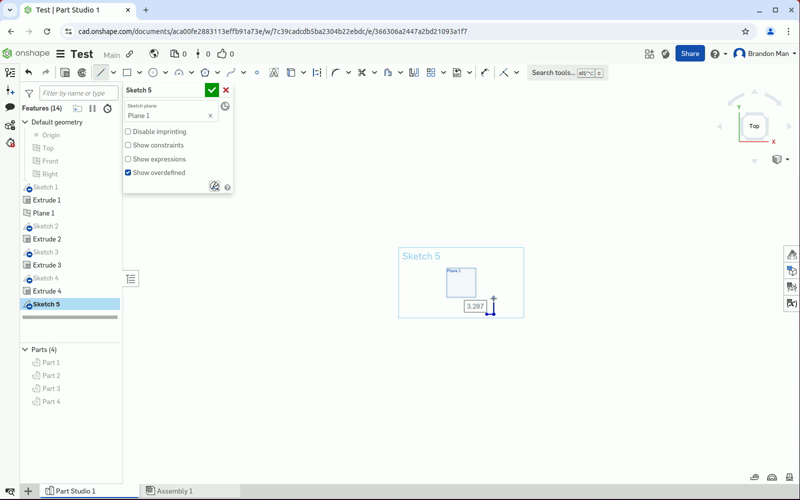
mouse_move(523, 298)
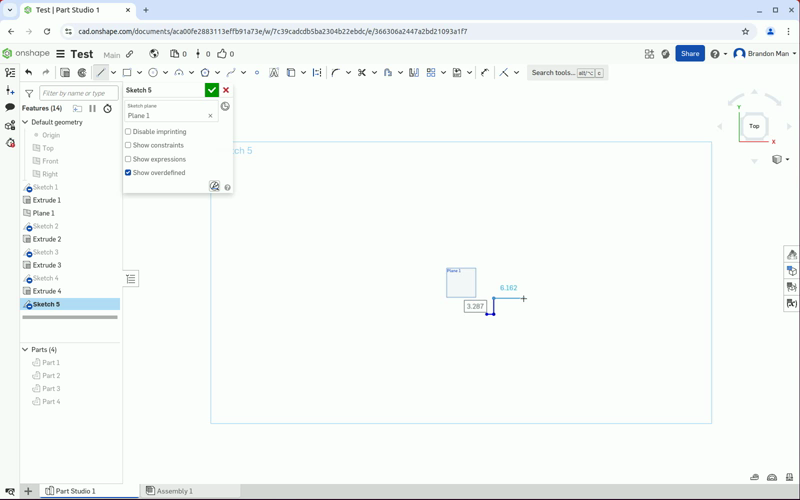
mouse_move(486, 298)
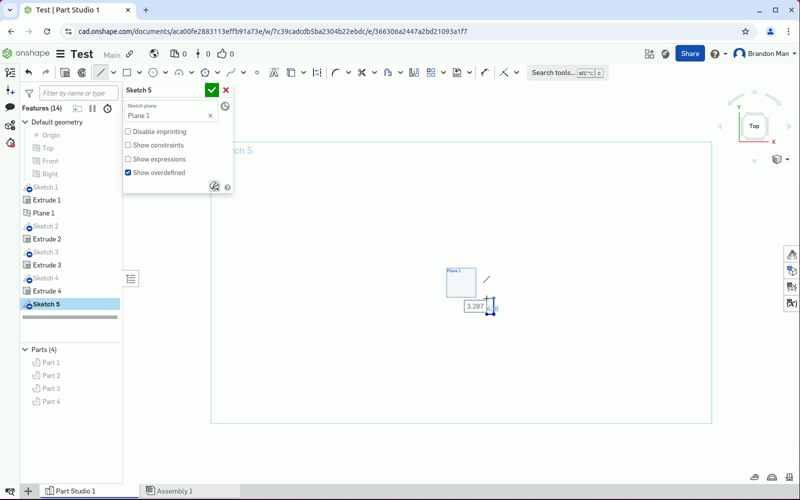
scroll(6)
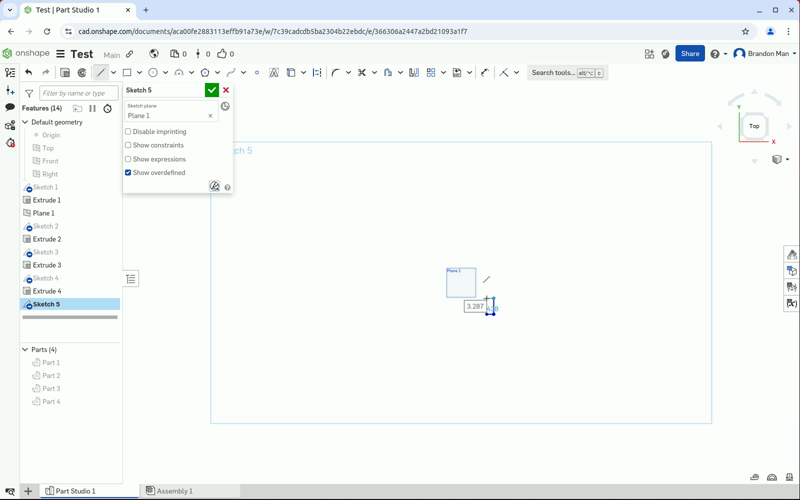
scroll(6)
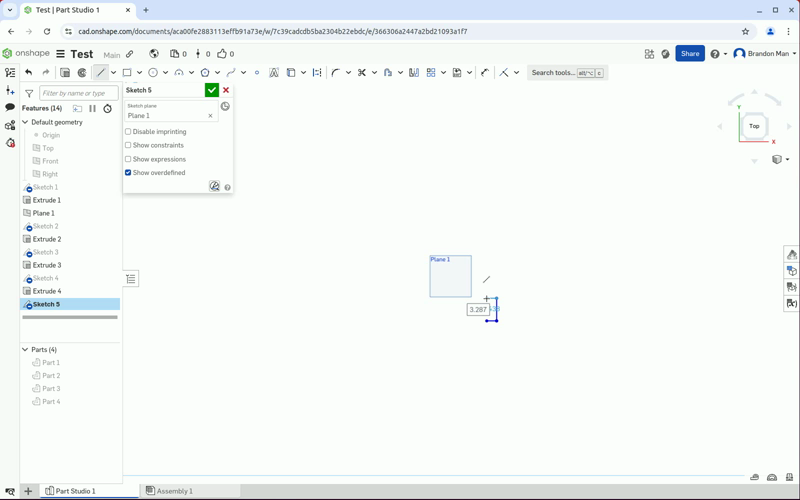
scroll(6)
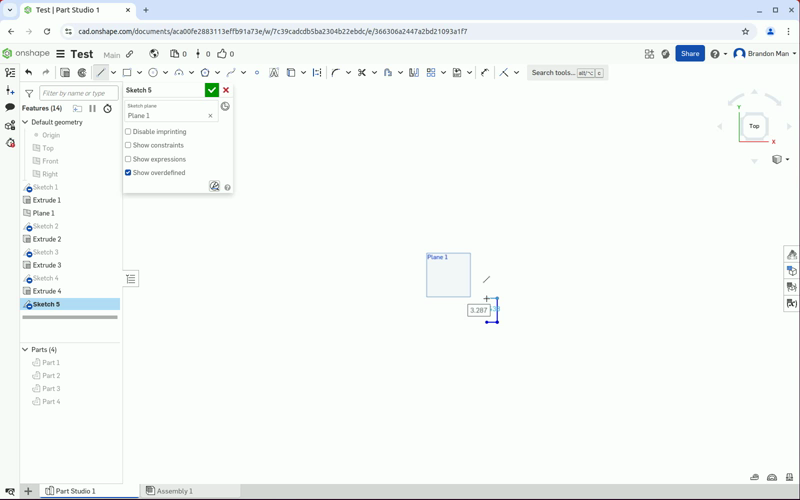
scroll(6)
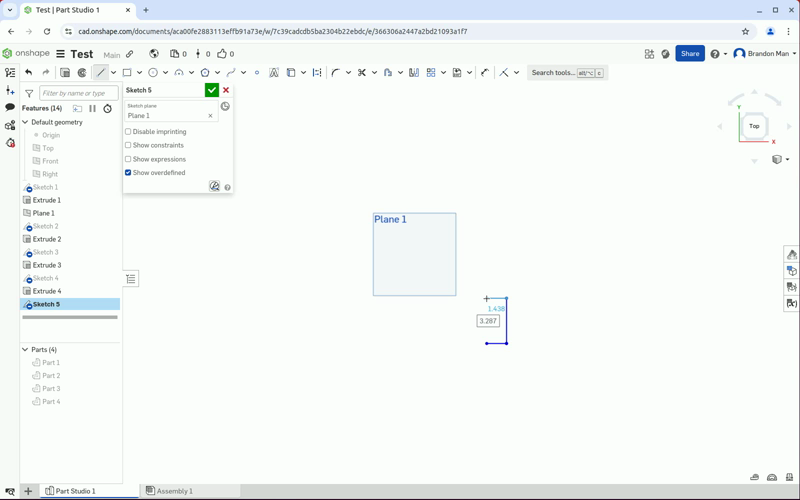
scroll(6)
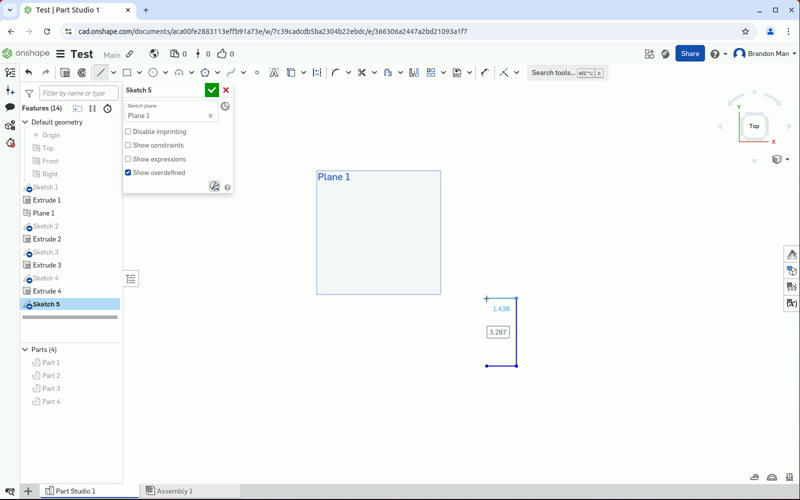
scroll(6)
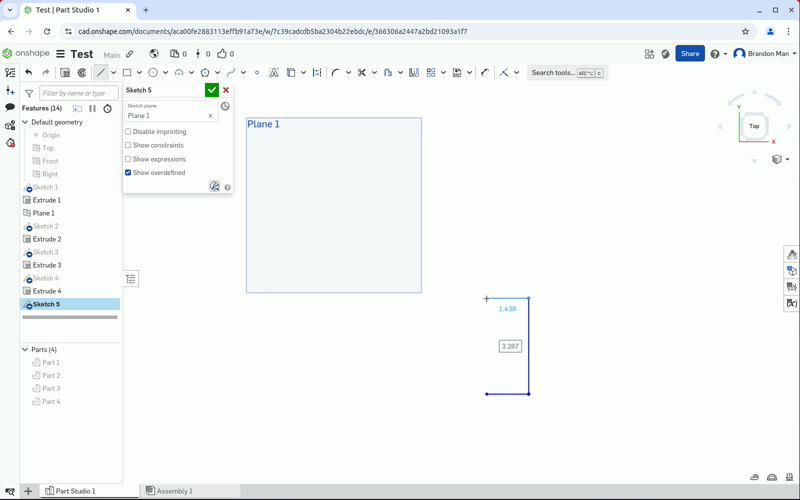
scroll(6)
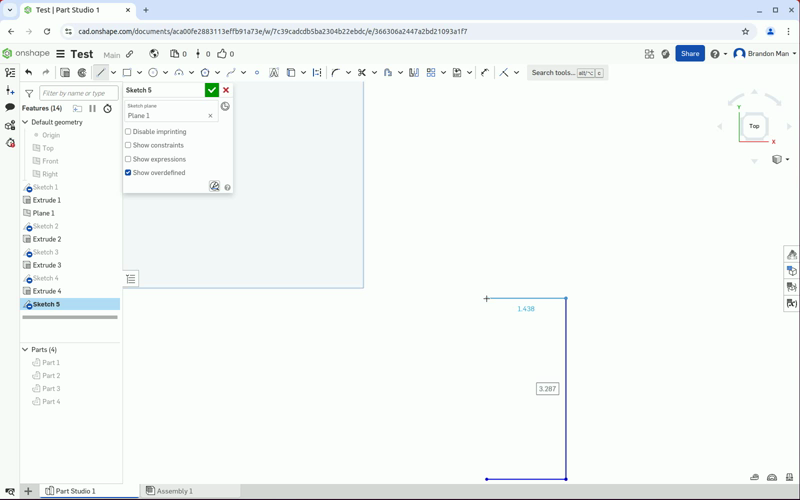
click(486, 298)
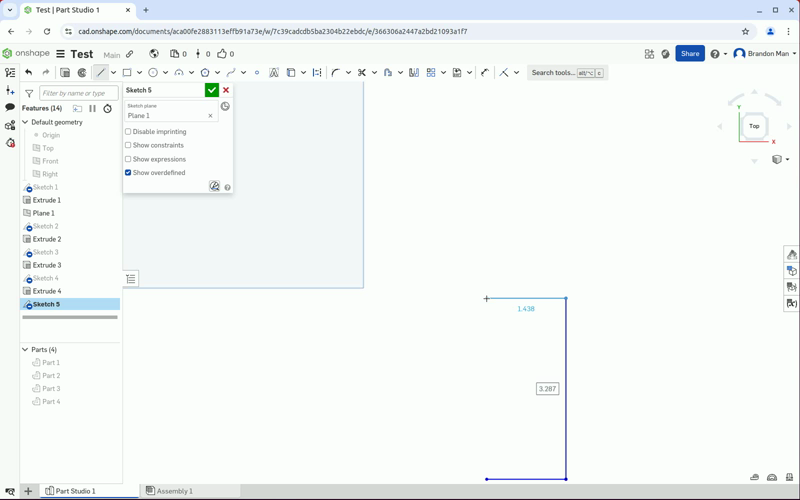
scroll(-6)
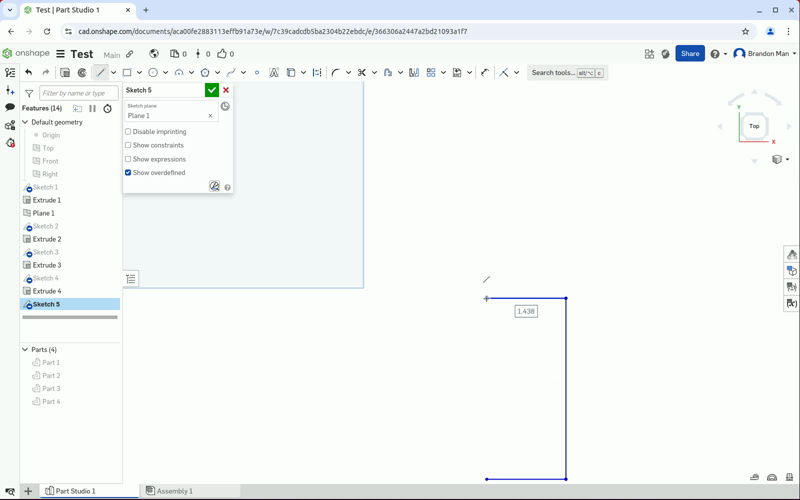
scroll(-6)
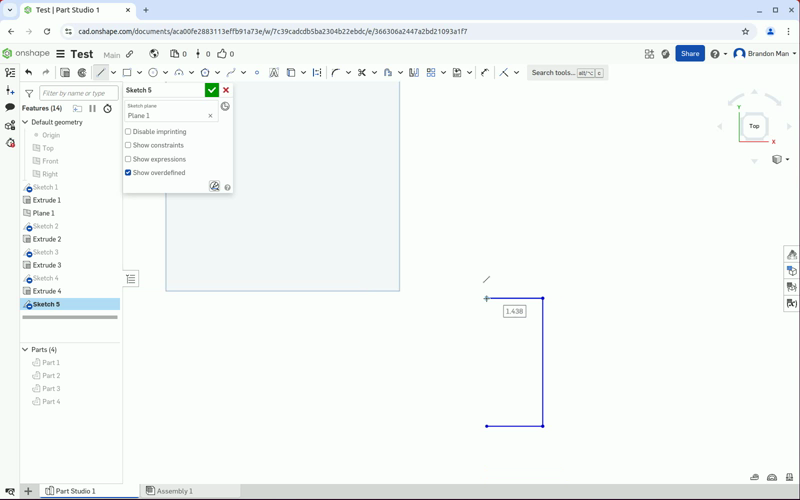
scroll(-6)
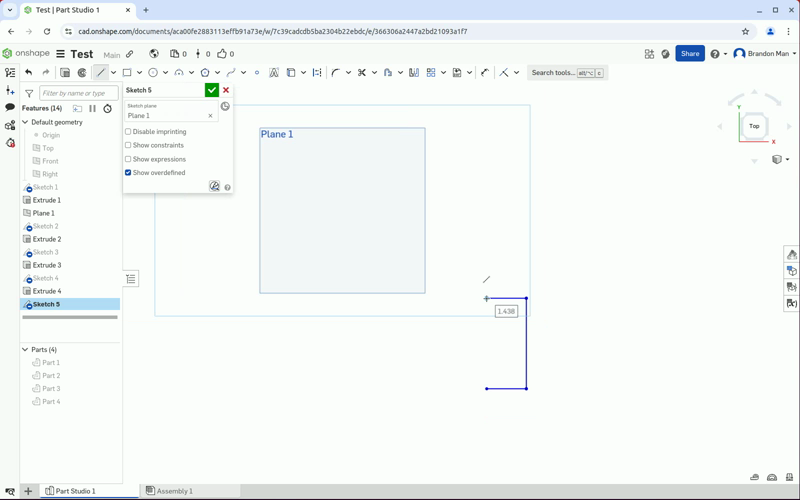
scroll(-6)
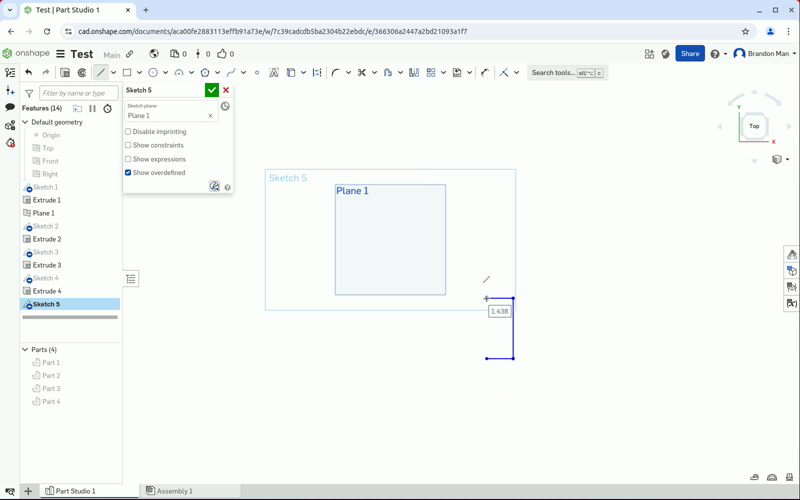
scroll(-6)
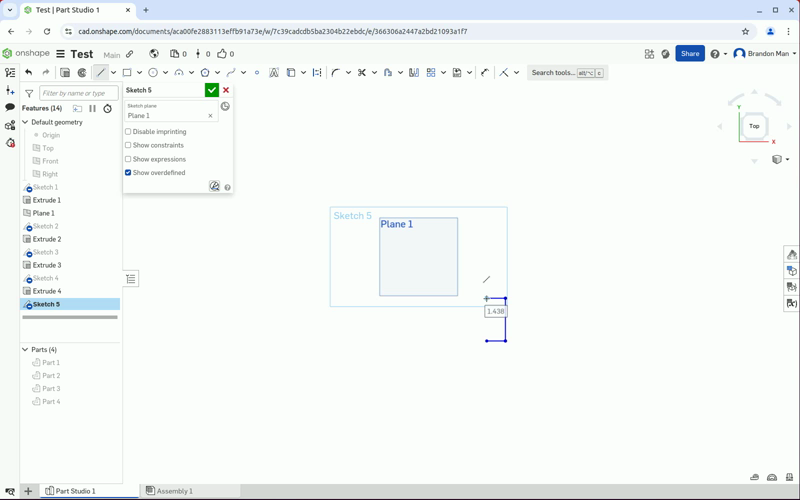
scroll(-6)
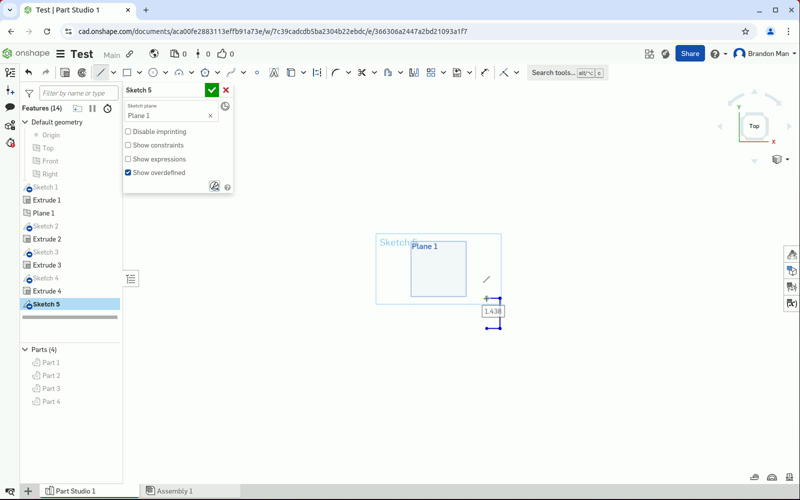
scroll(-6)
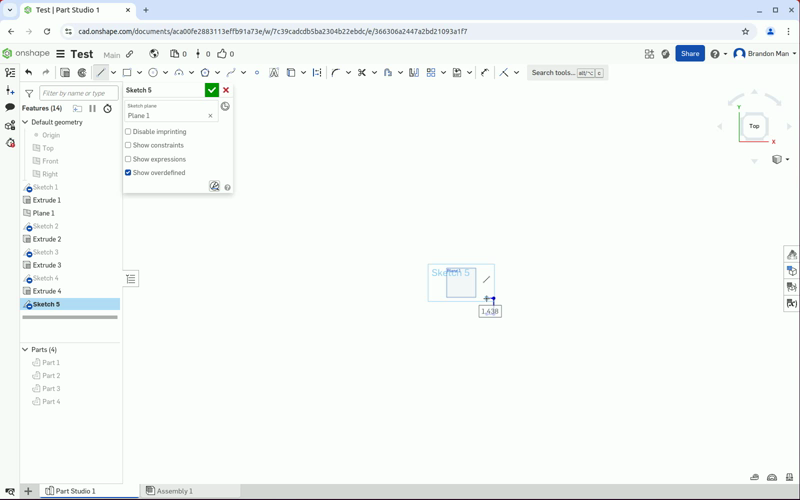
key_up(shift)
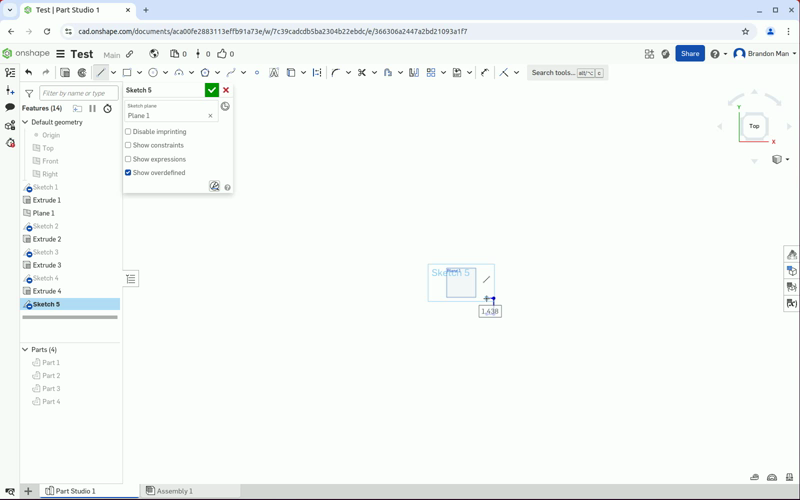
mouse_move(516, 298)
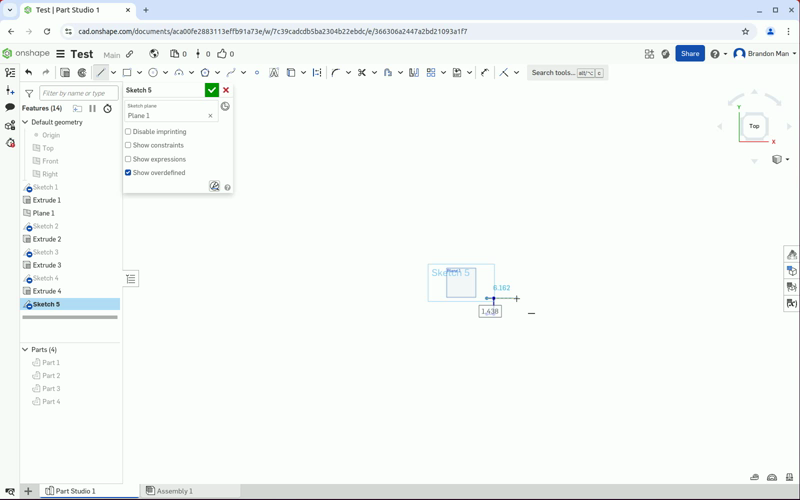
key_down(shift)
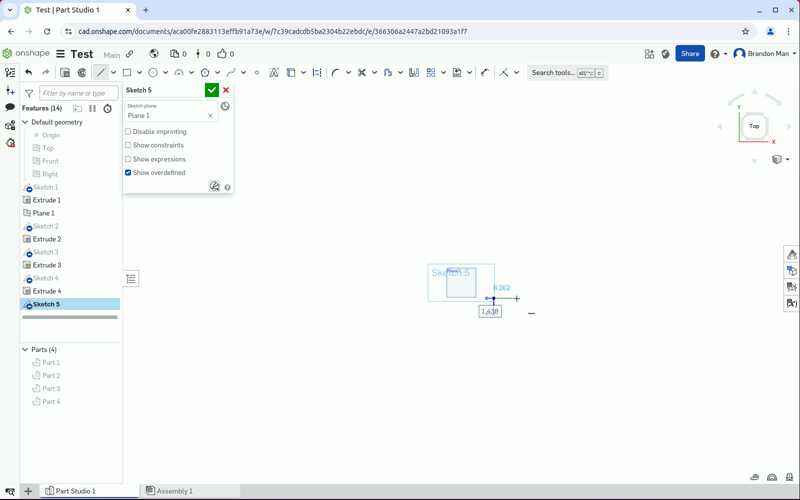
mouse_move(486, 314)
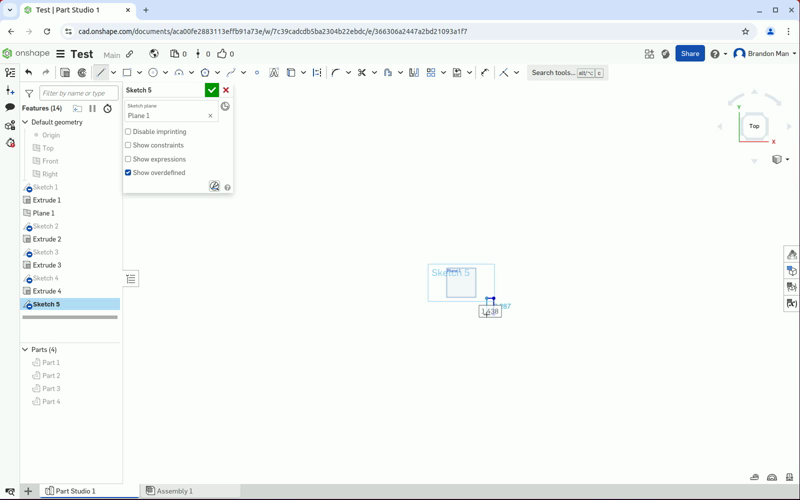
key_up(shift)
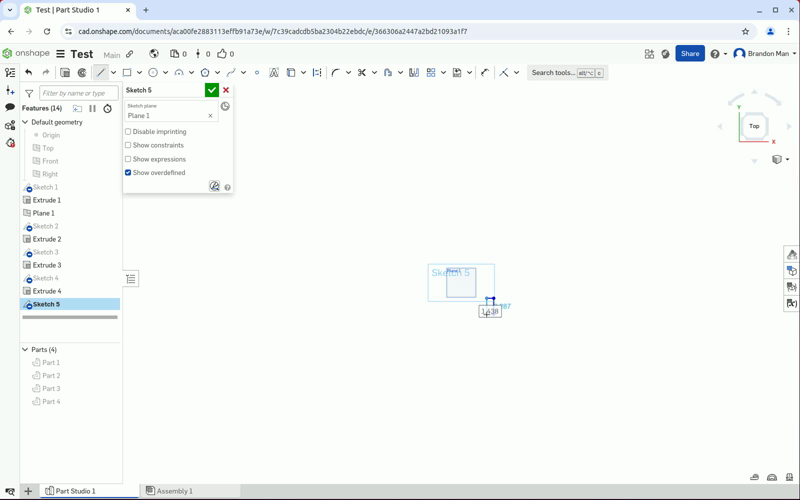
click(486, 314)
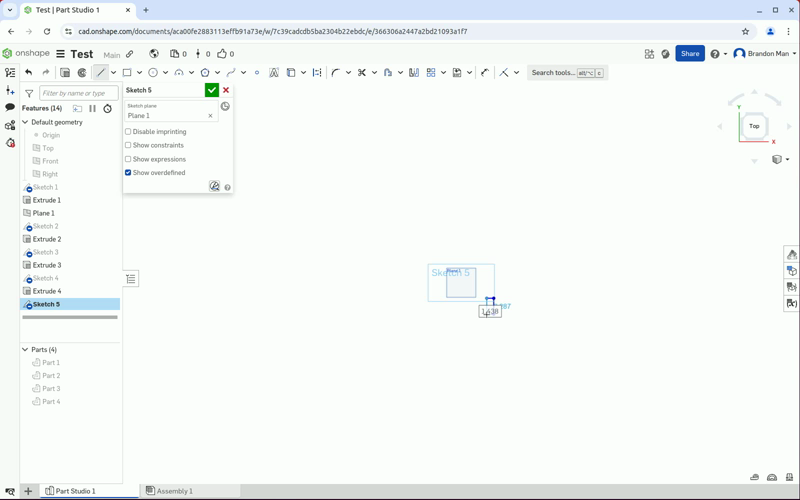
key(esc)
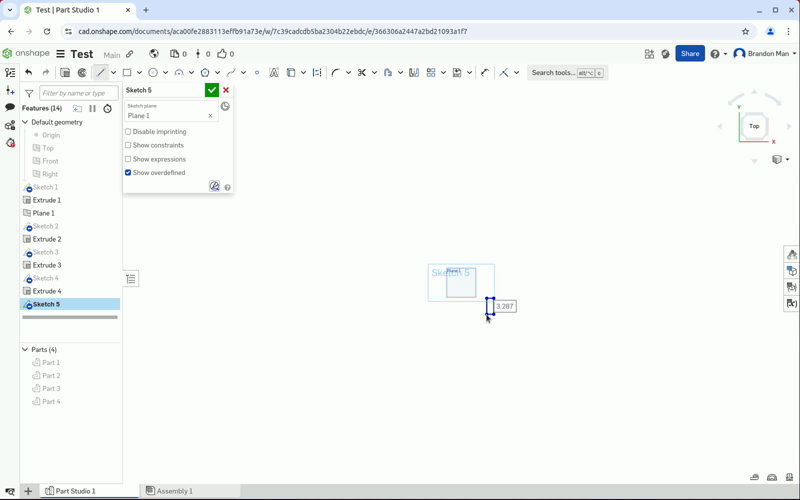
mouse_move(492, 309)
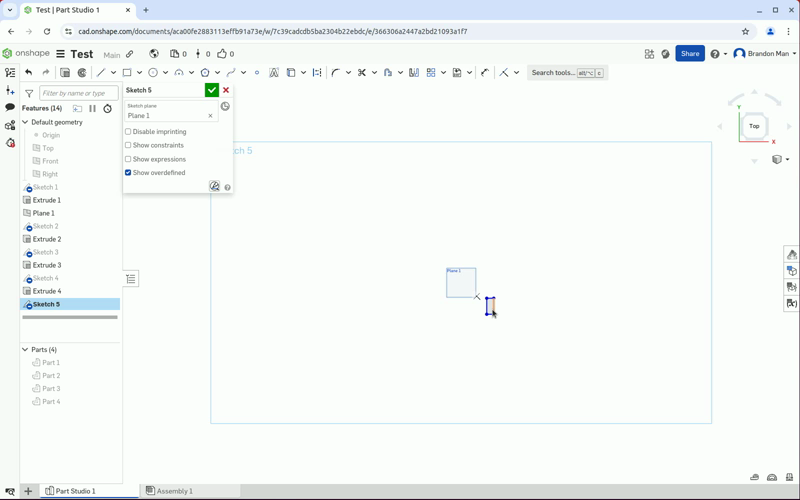
scroll(6)
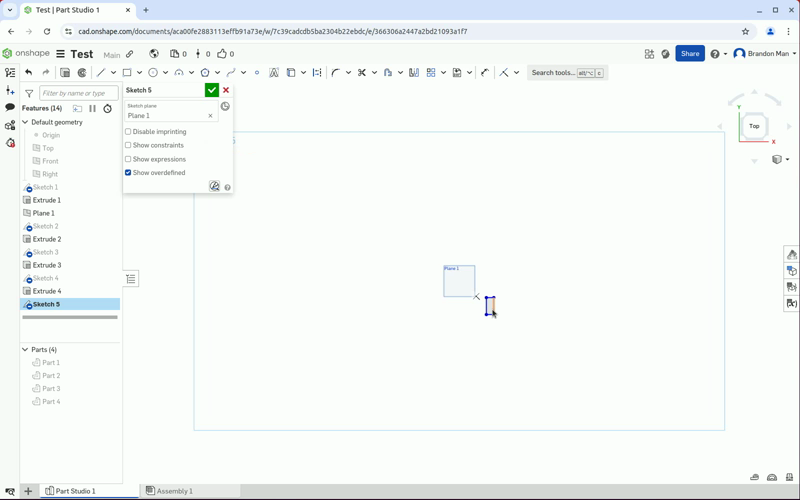
scroll(6)
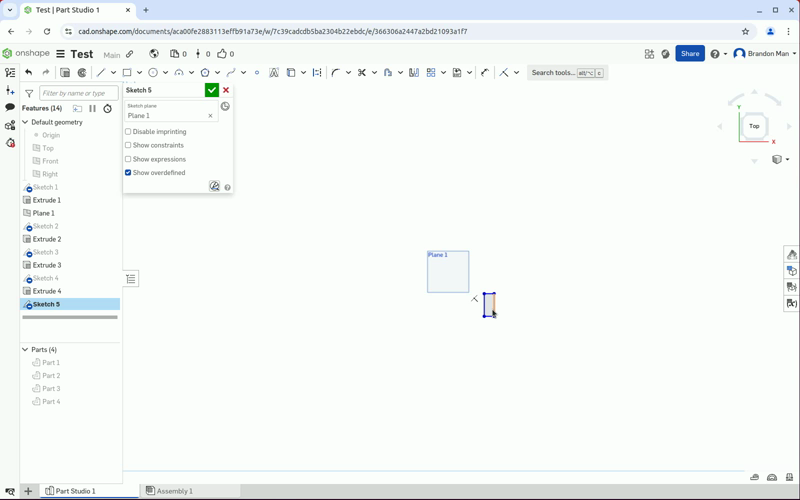
scroll(6)
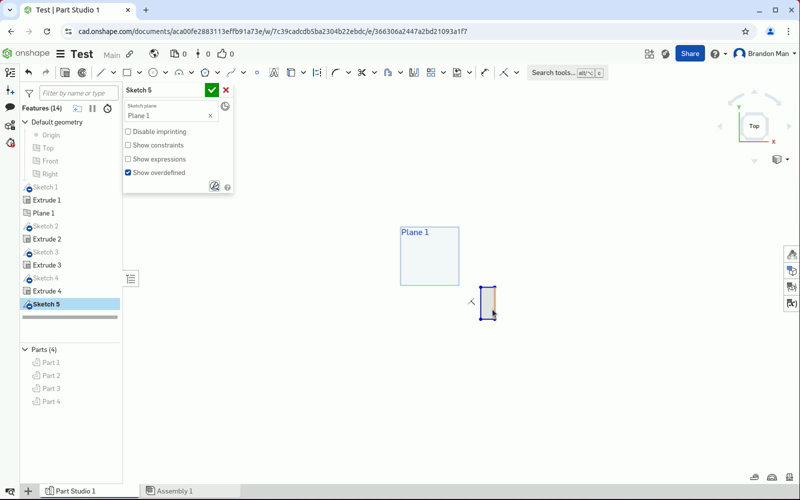
scroll(6)
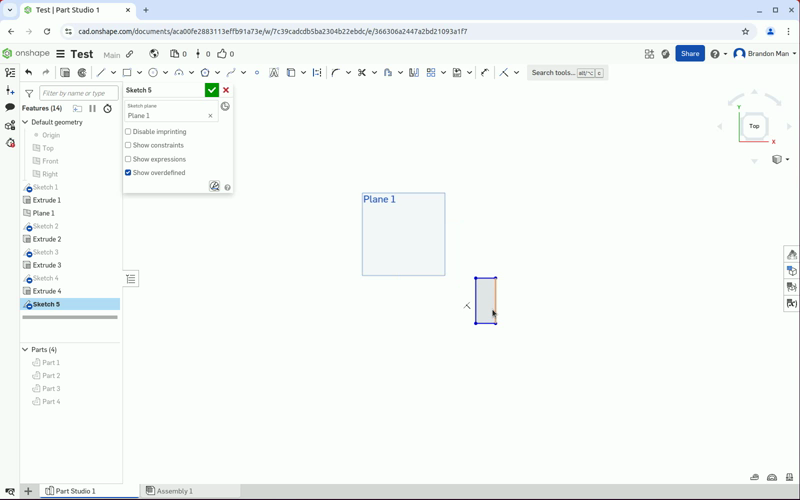
scroll(6)
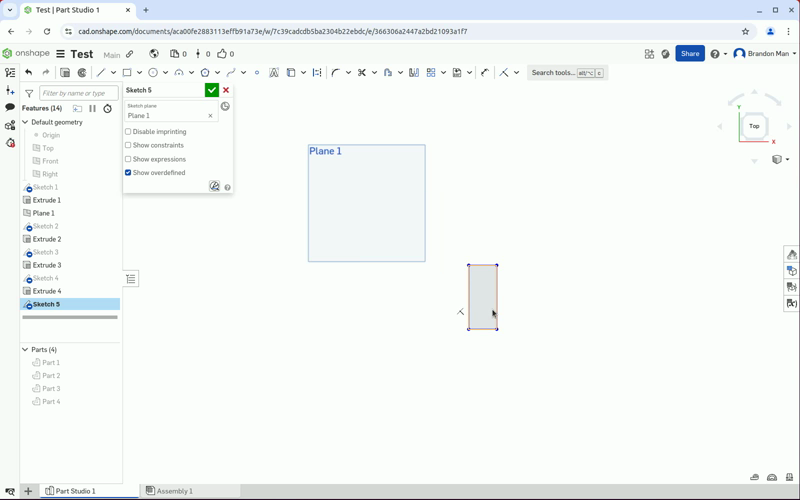
scroll(6)
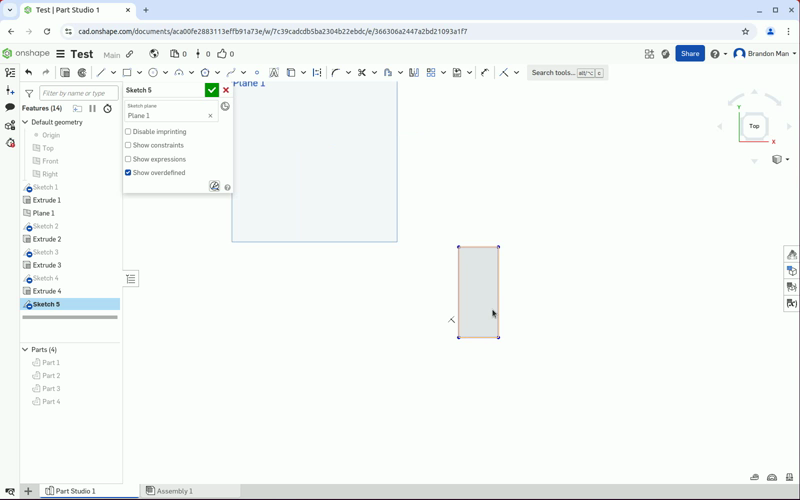
scroll(6)
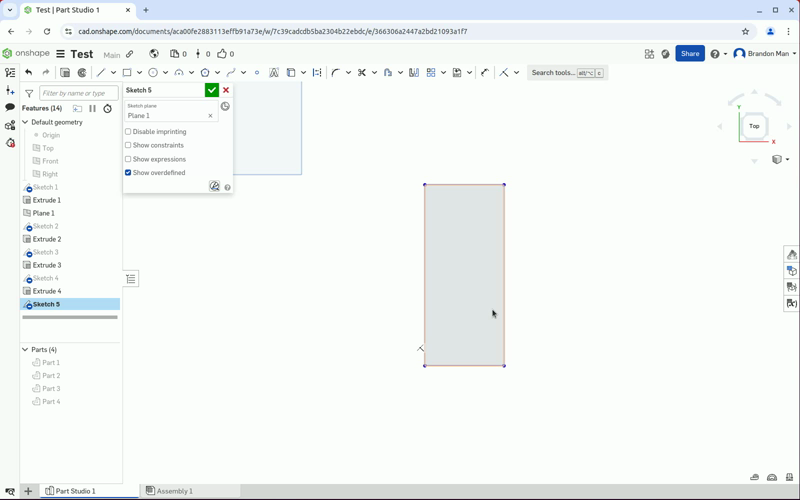
click(492, 309)
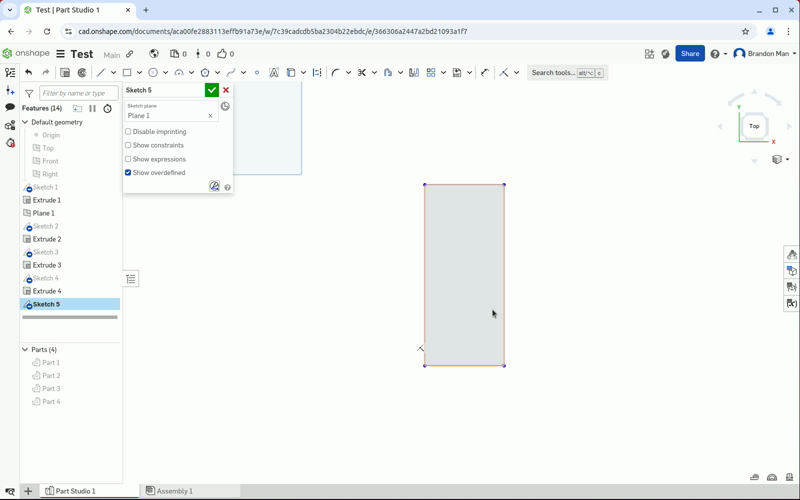
scroll(-6)
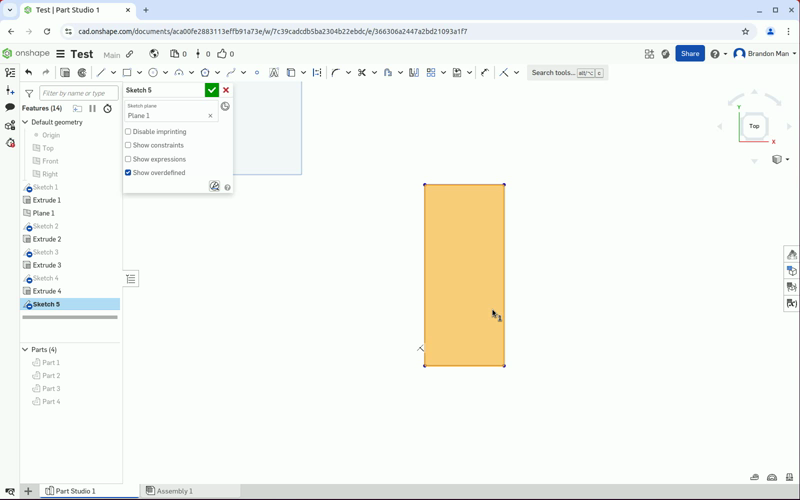
scroll(-6)
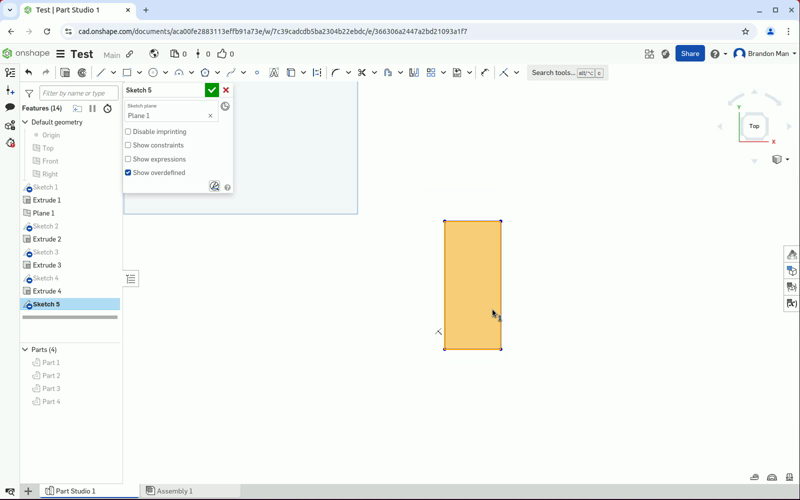
scroll(-6)
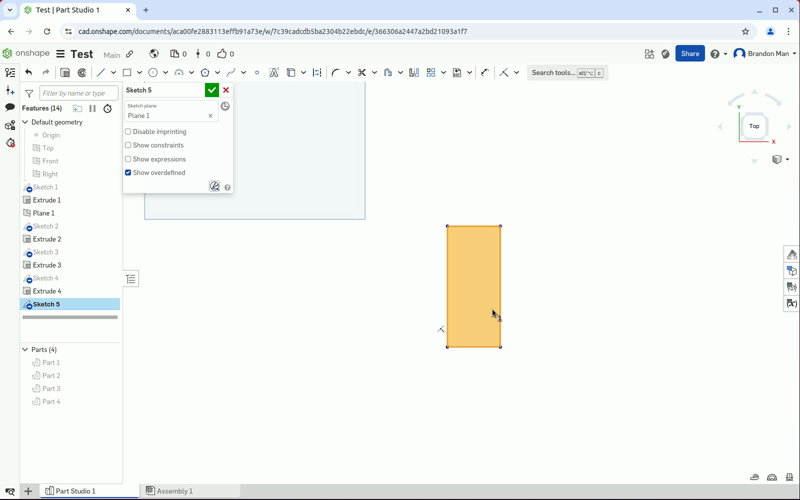
scroll(-6)
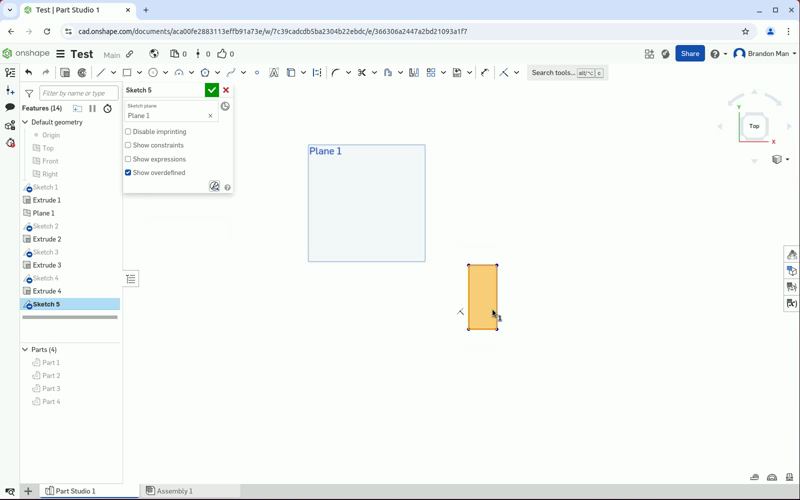
scroll(-6)
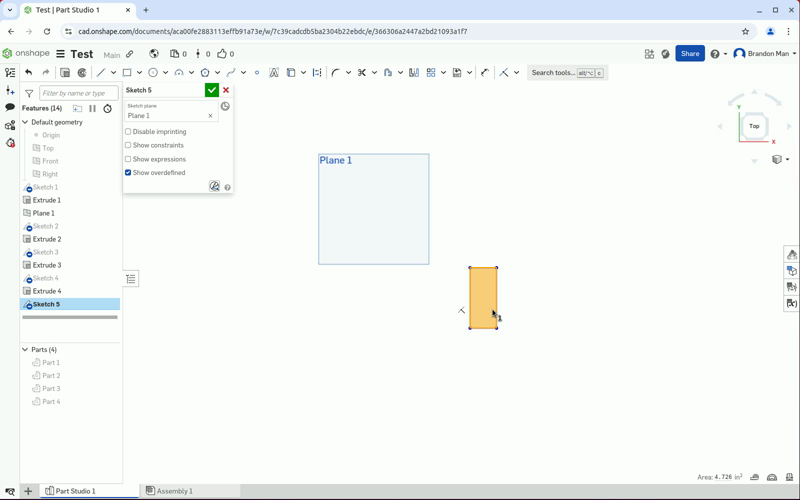
scroll(-6)
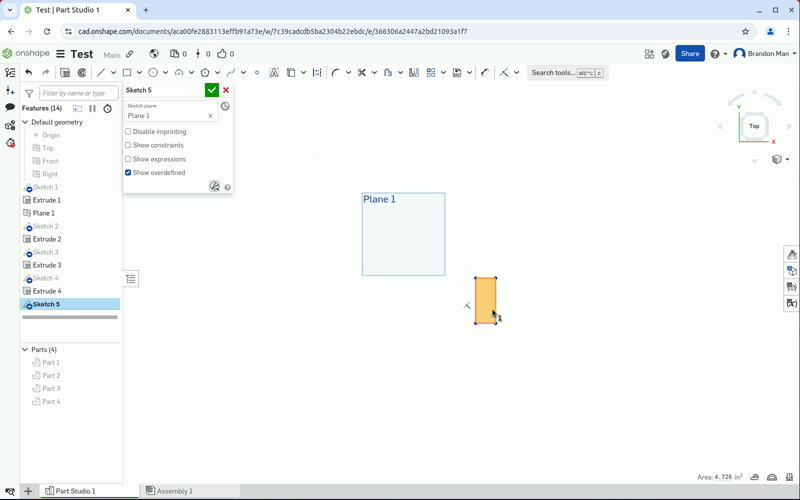
scroll(-6)
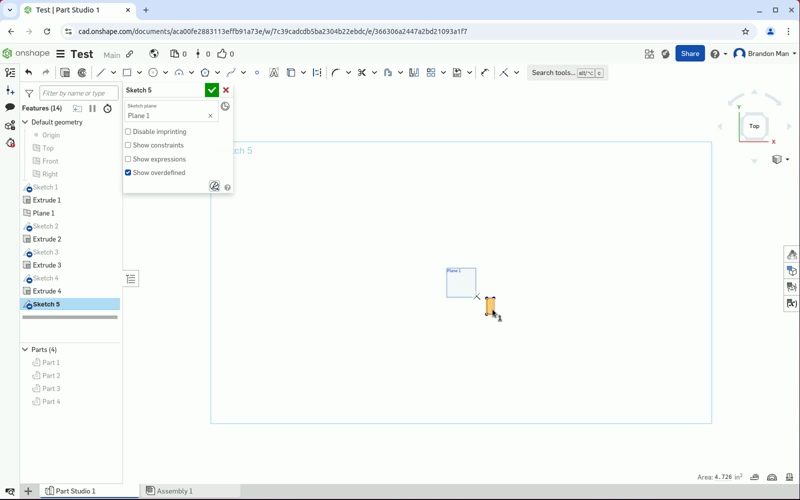
mouse_move(73, 352)
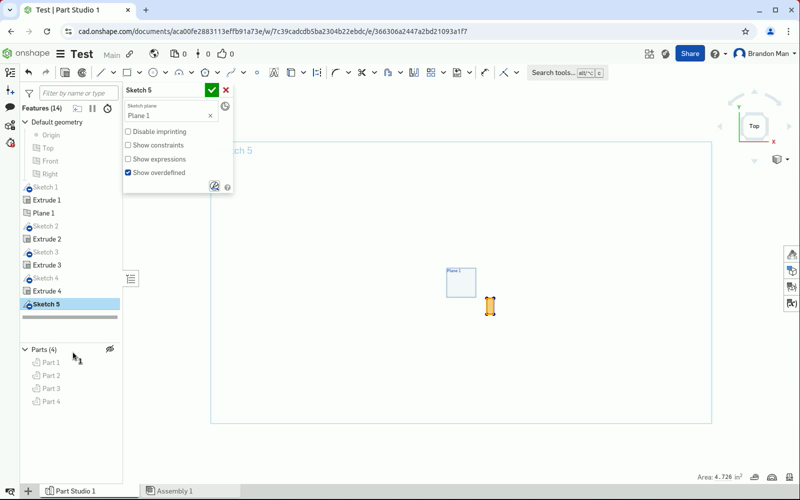
key(shift+y)
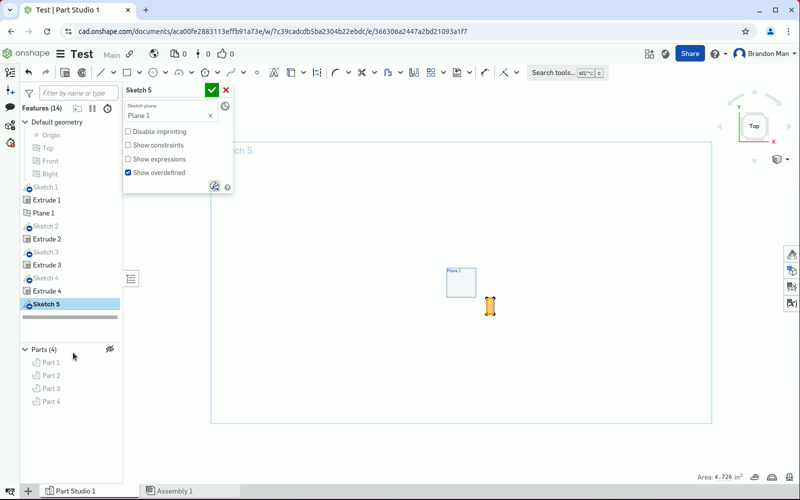
key(shift+e)
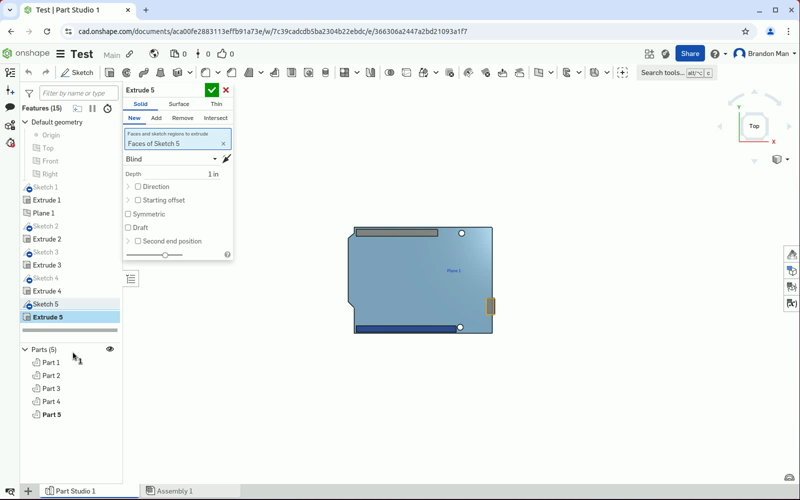
mouse_move(143, 106)
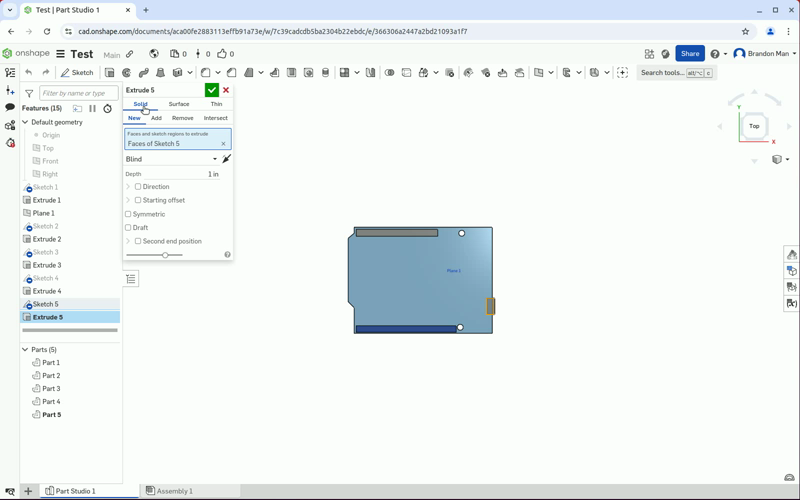
click(143, 106)
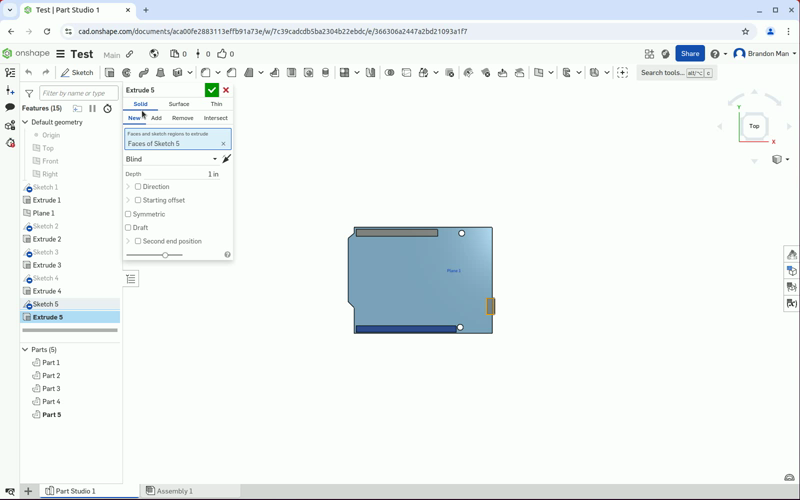
mouse_move(137, 120)
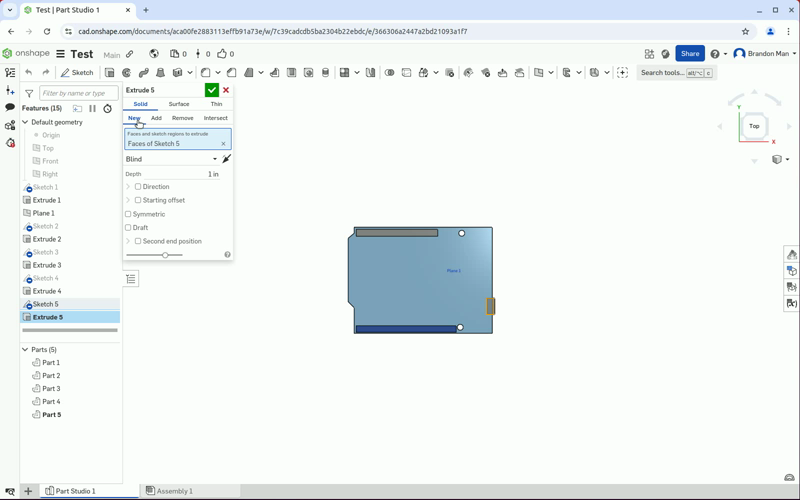
click(137, 120)
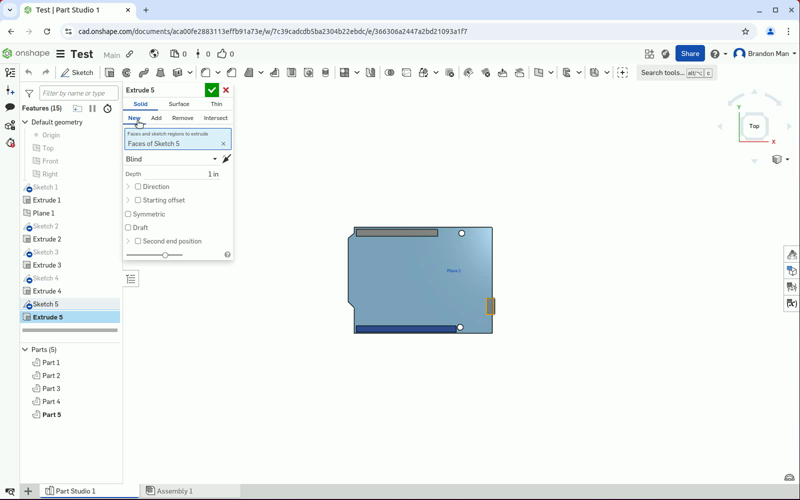
key(tab, 4)
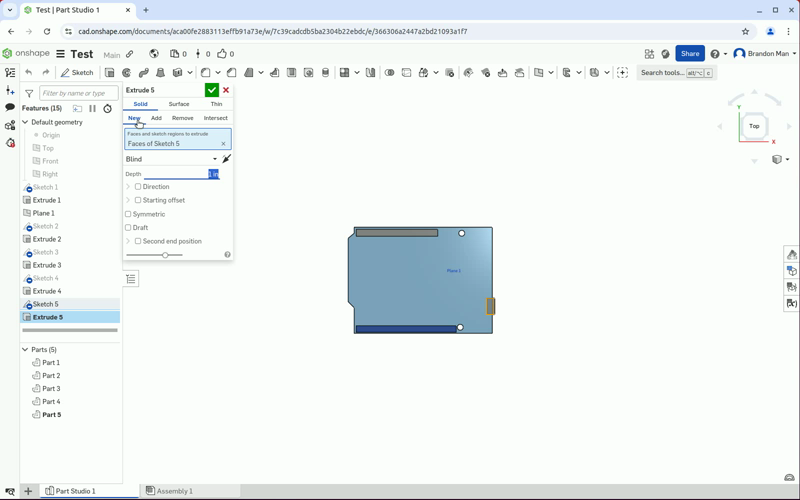
text(0.722)
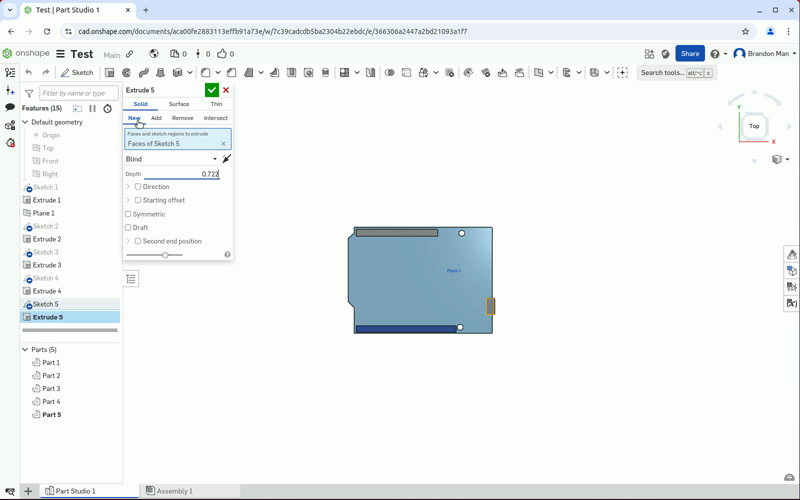
key(enter)
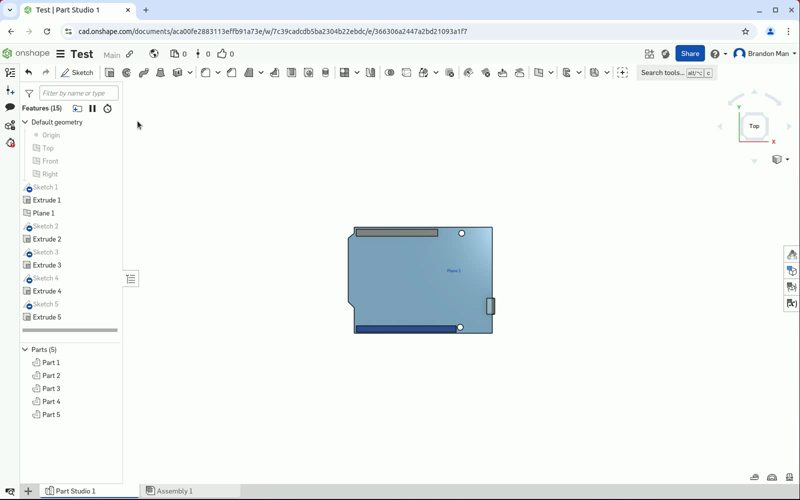
key(shift+h)
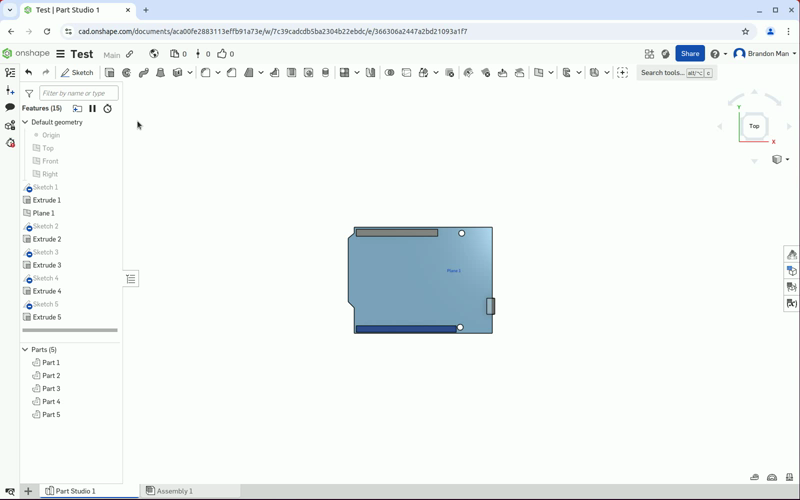
key(shift+h)
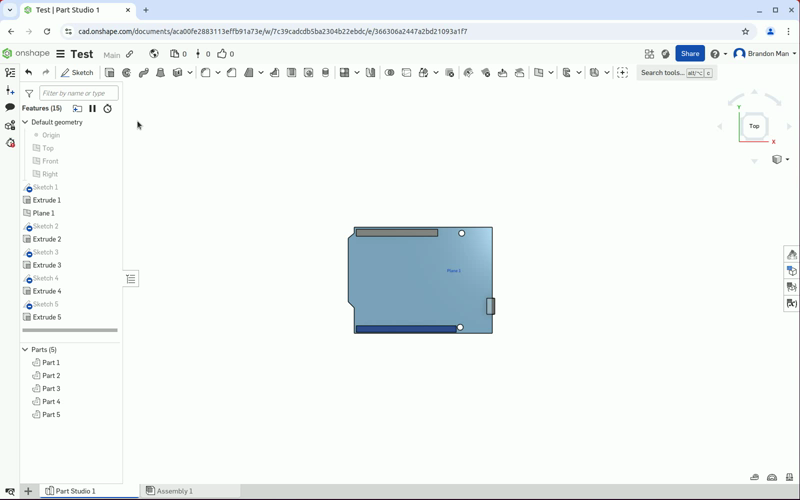
mouse_move(73, 189)
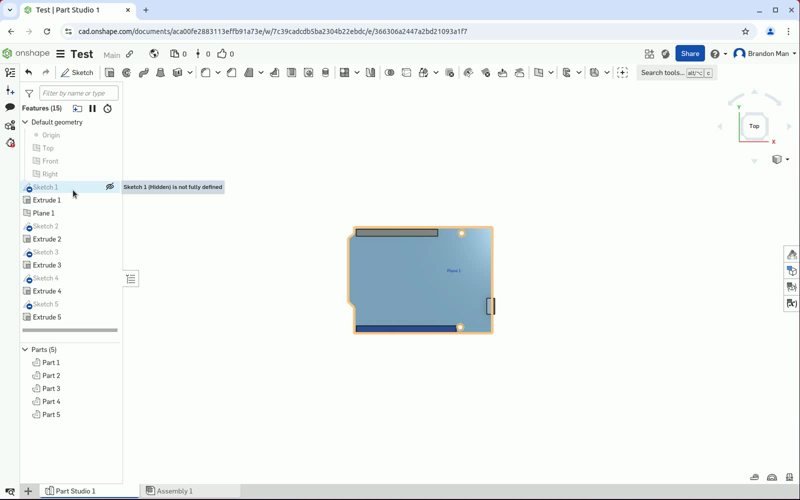
click(73, 189)
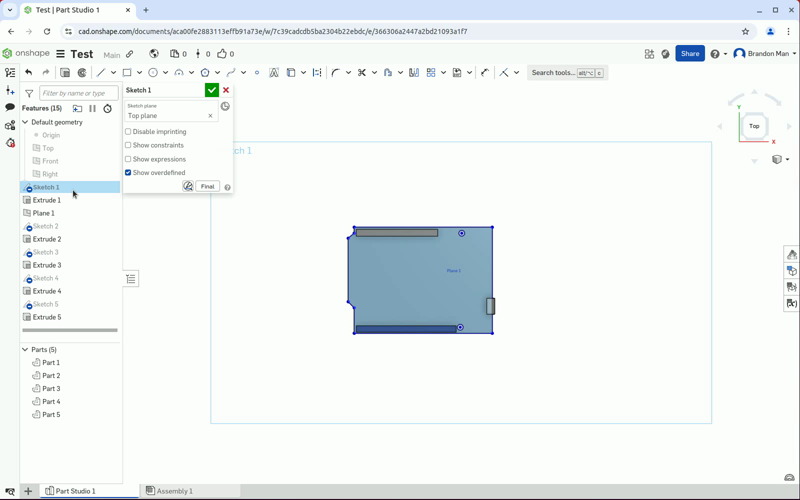
mouse_move(229, 92)
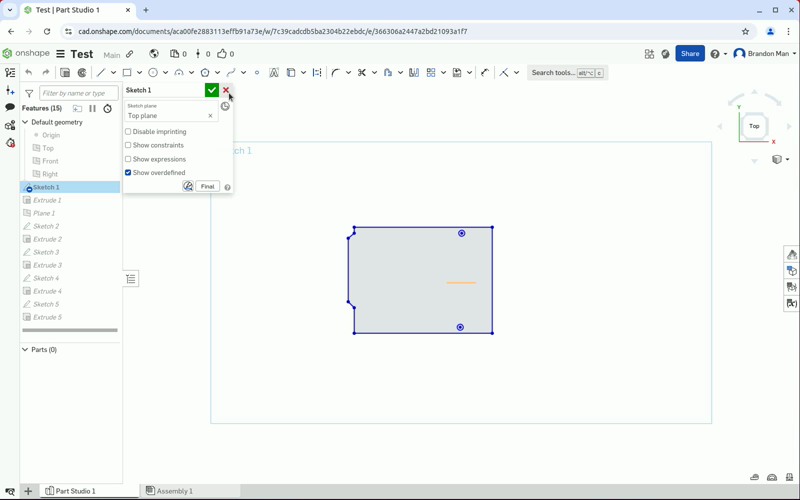
click(229, 92)
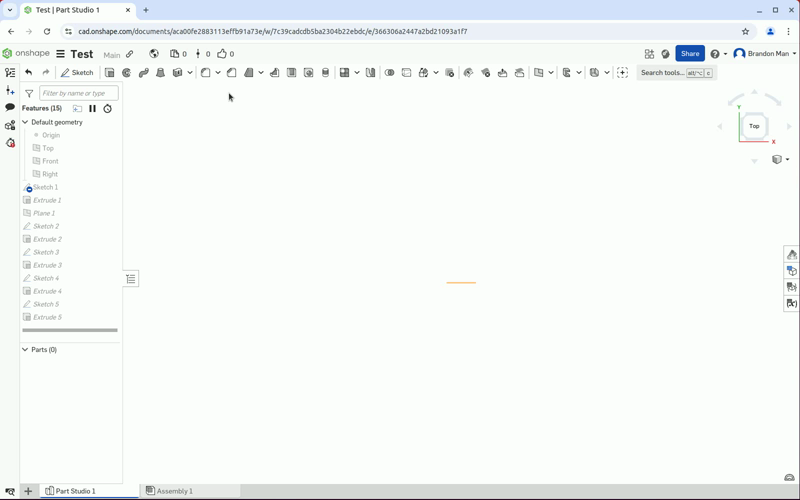
mouse_move(73, 352)
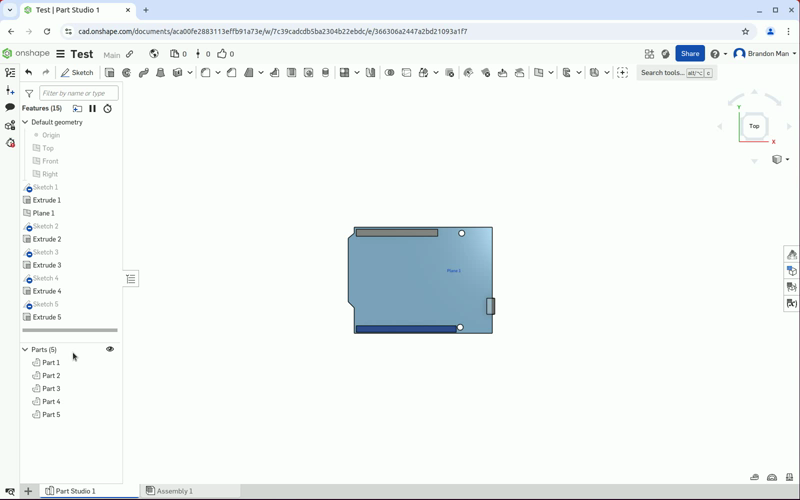
key(y)
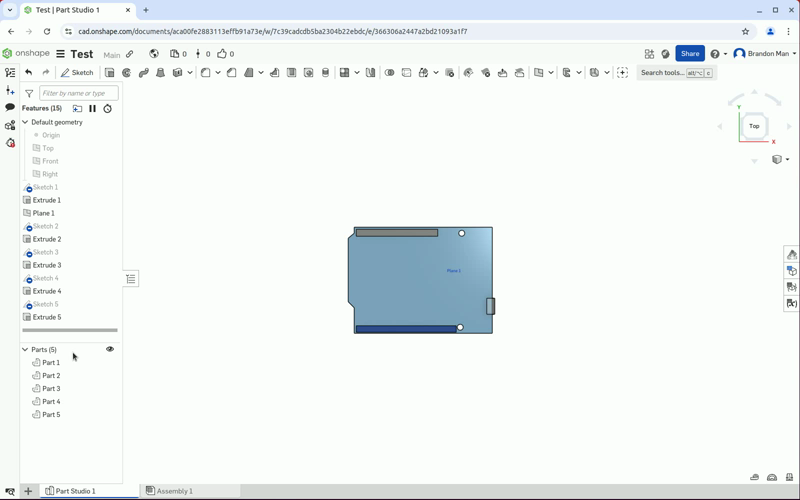
key(shift+p)
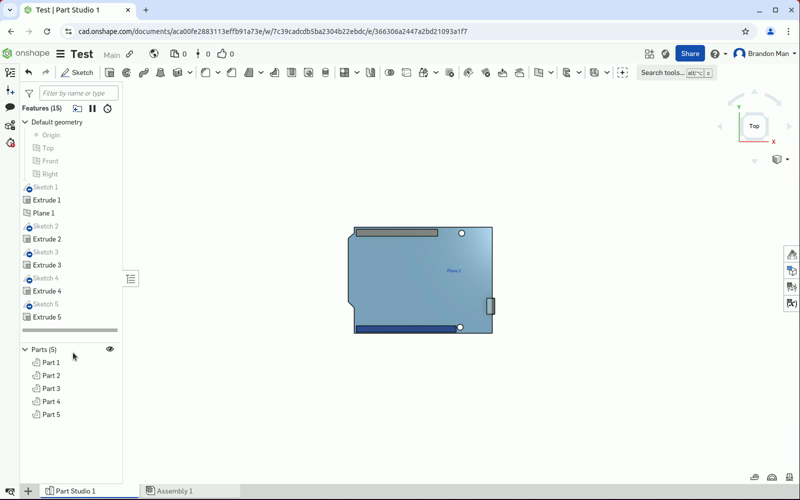
key(space)
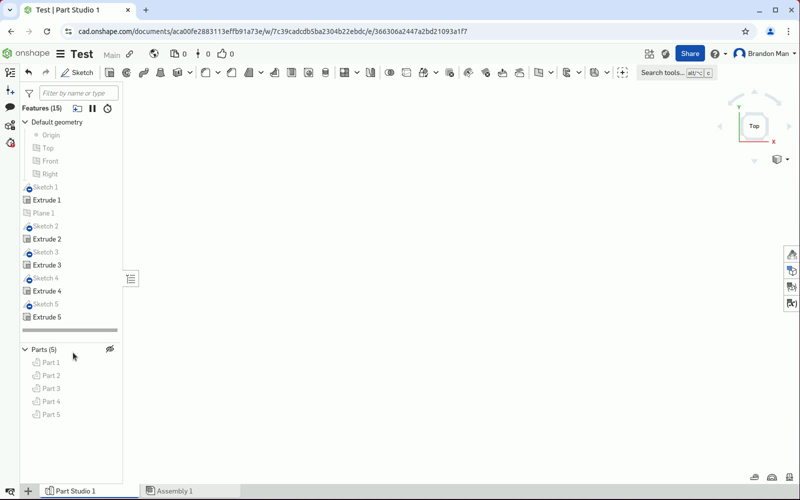
key_down(shift)
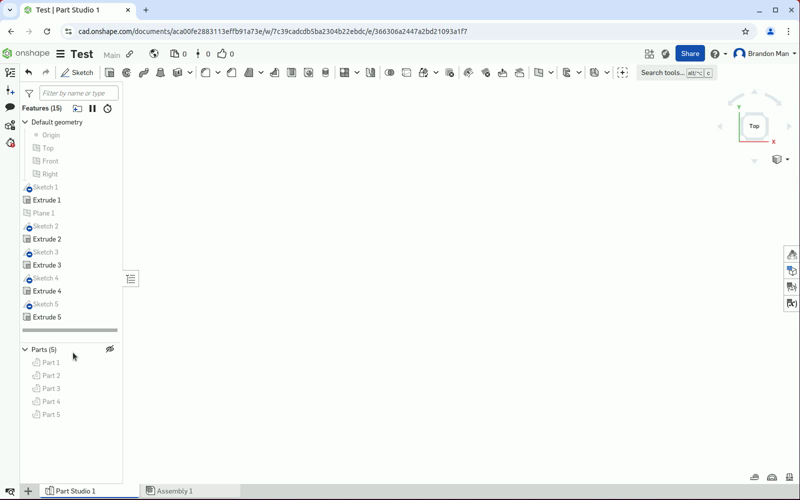
key(up)
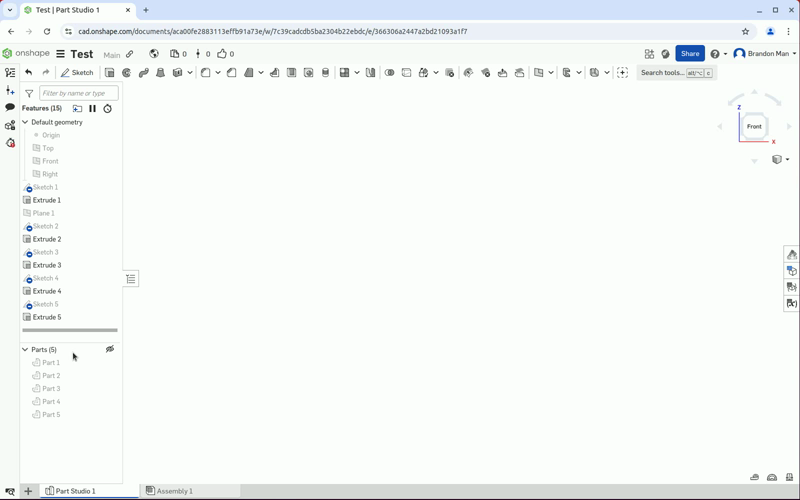
key_up(shift)
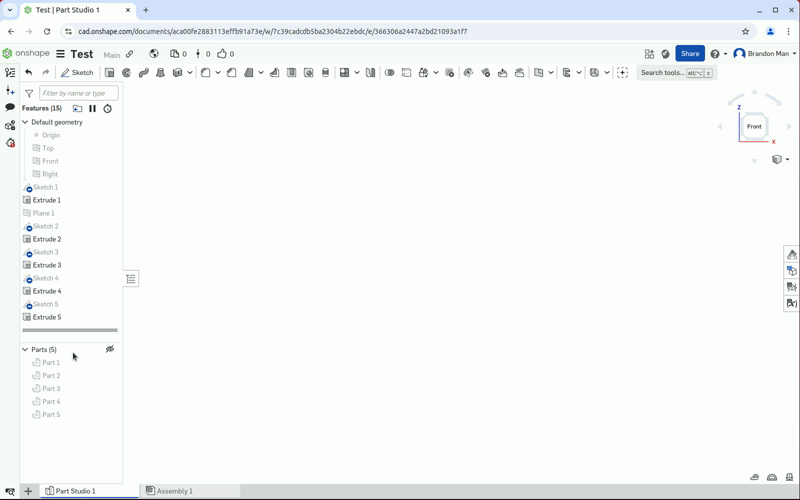
key(space)
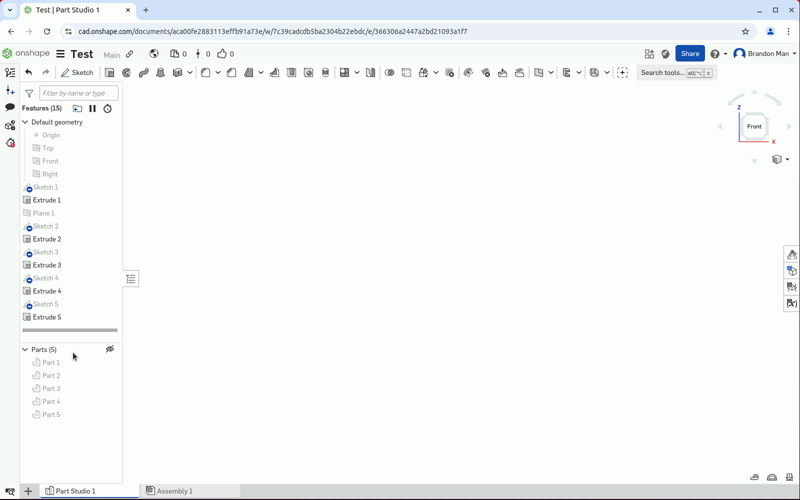
key_down(shift)
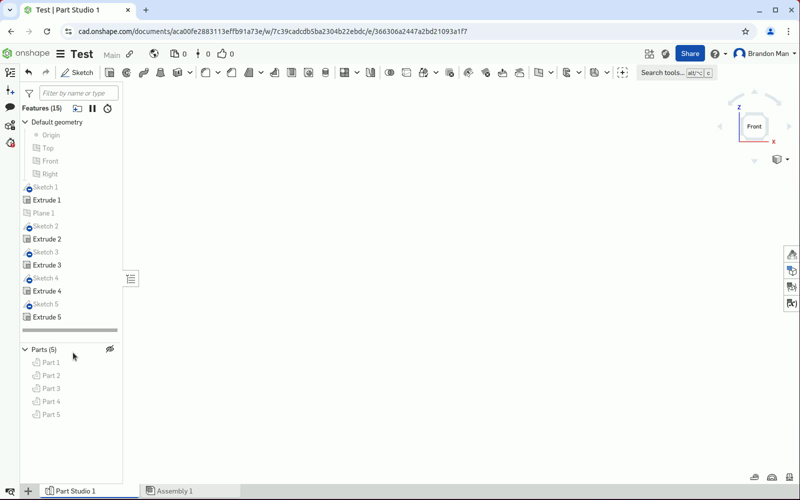
key(left)
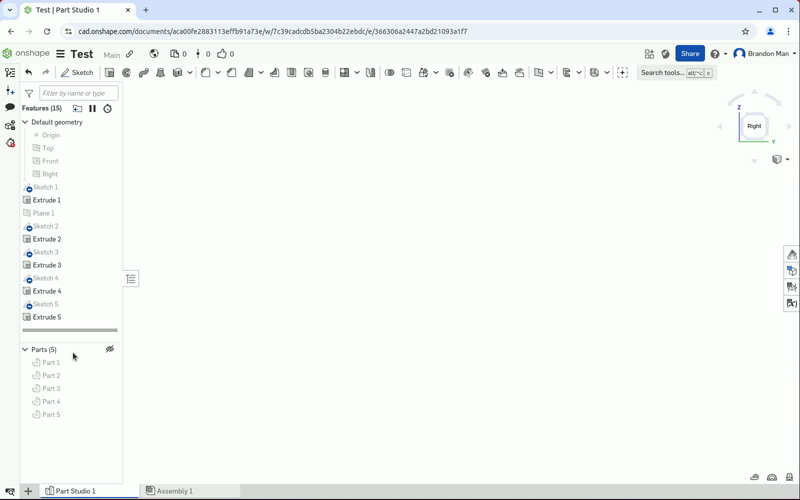
key_up(shift)
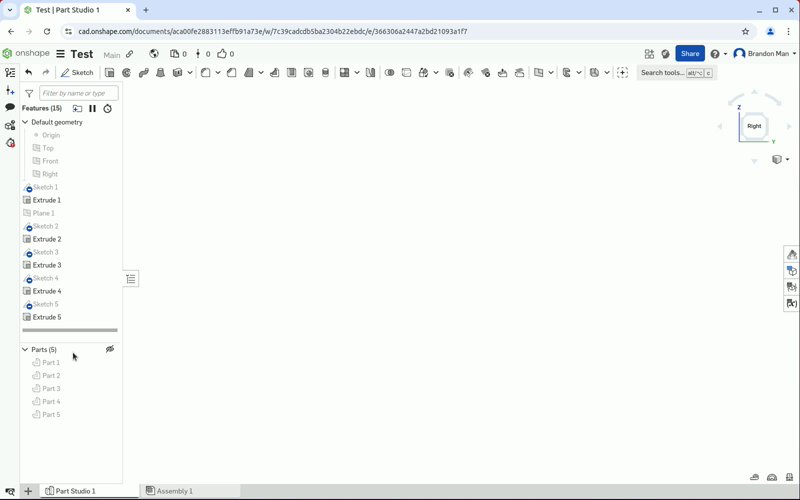
mouse_move(73, 352)
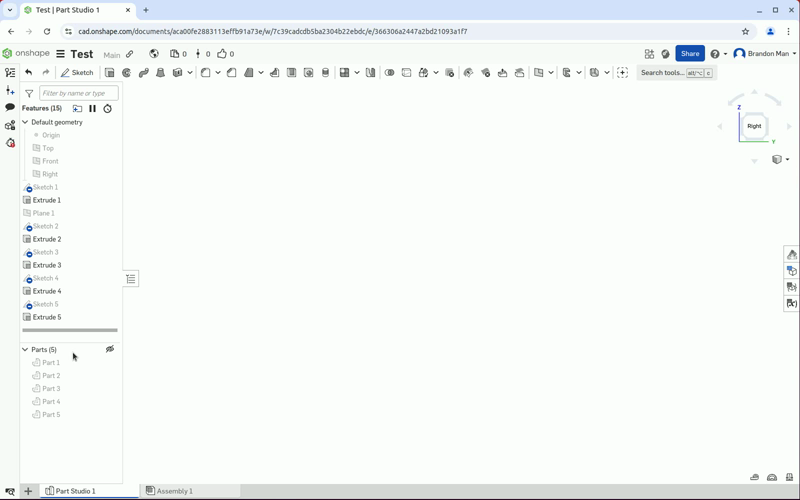
key(shift+y)
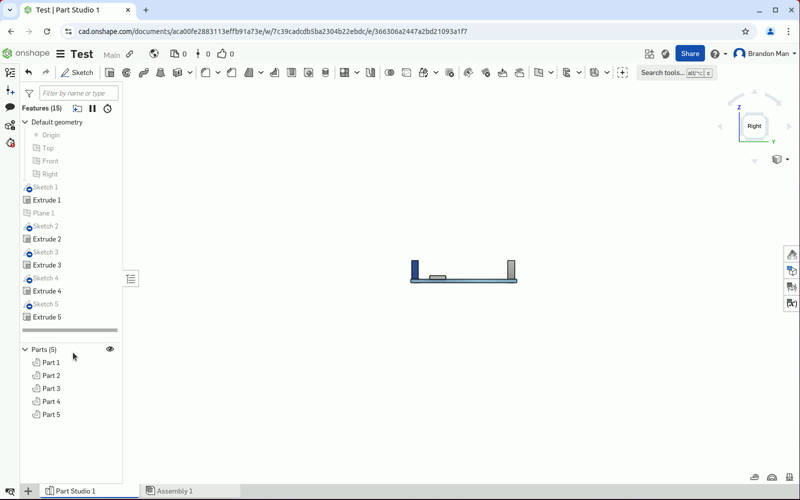
mouse_move(541, 75)
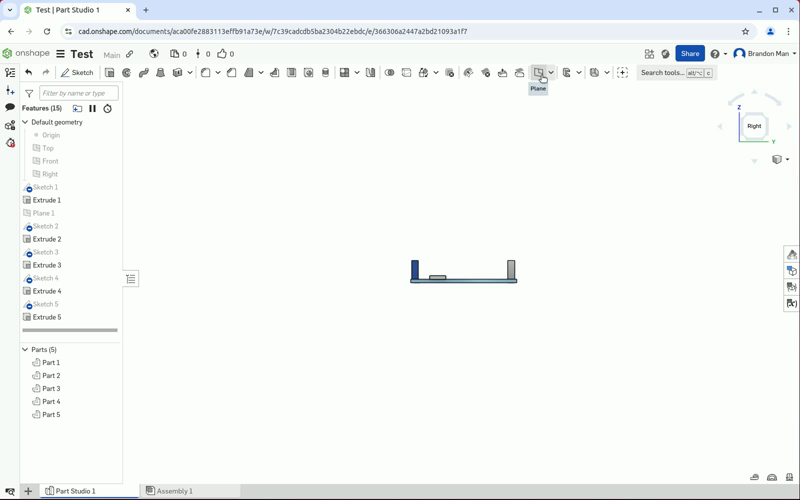
click(541, 75)
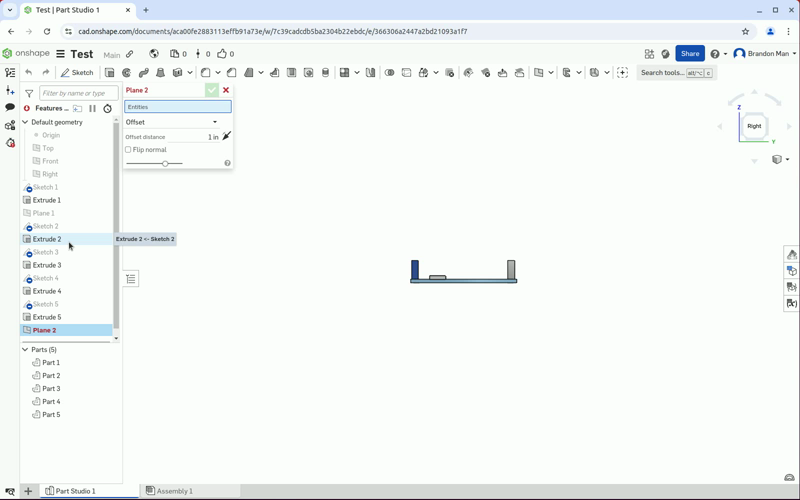
scroll(3)
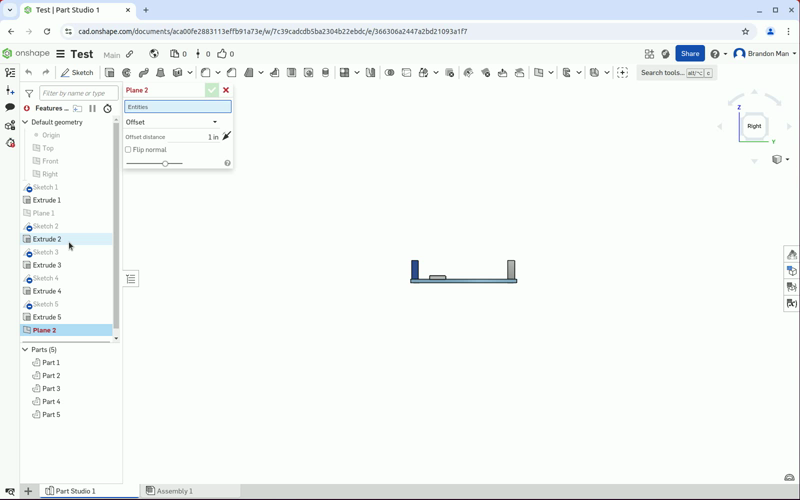
mouse_move(69, 176)
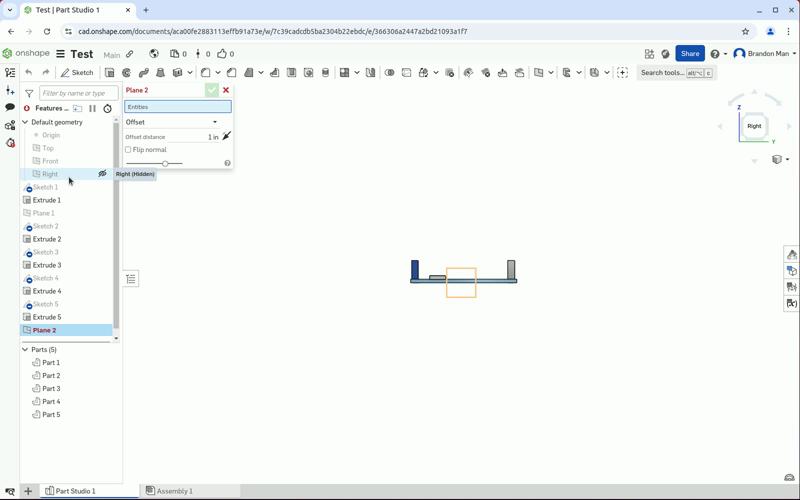
click(69, 176)
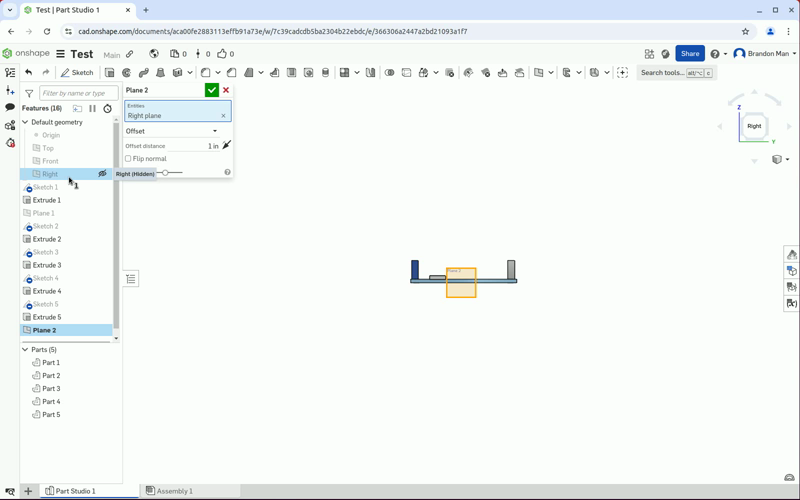
key(tab, 2)
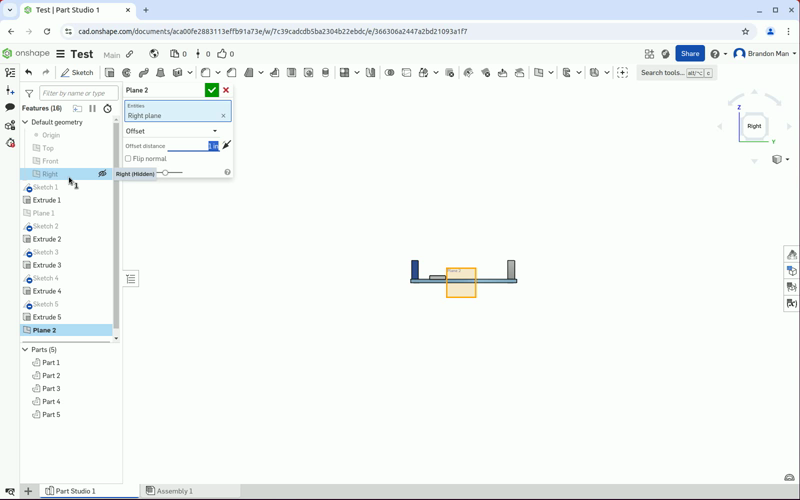
text(6.501)
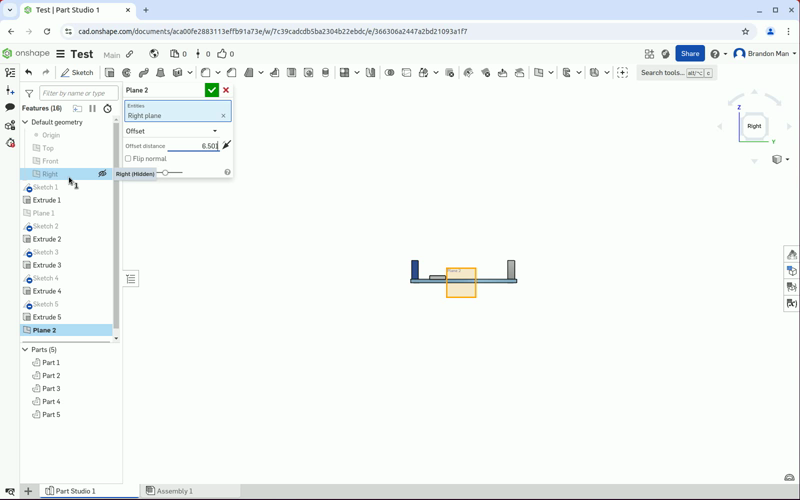
key(enter, 2)
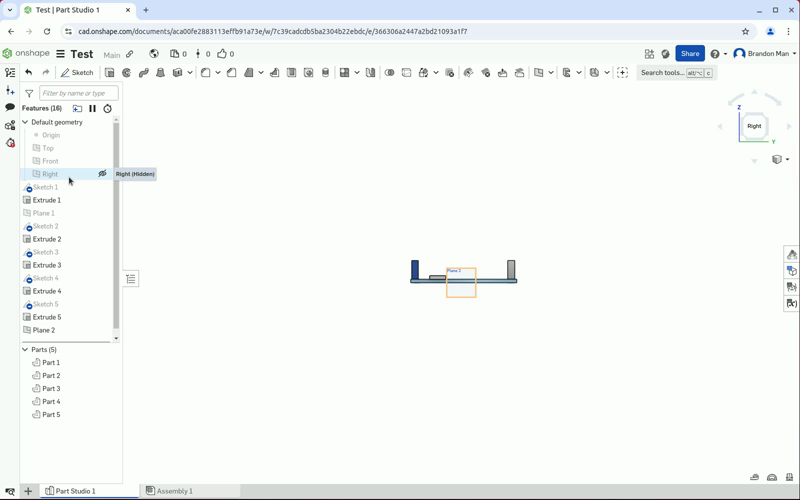
key(shift+s)
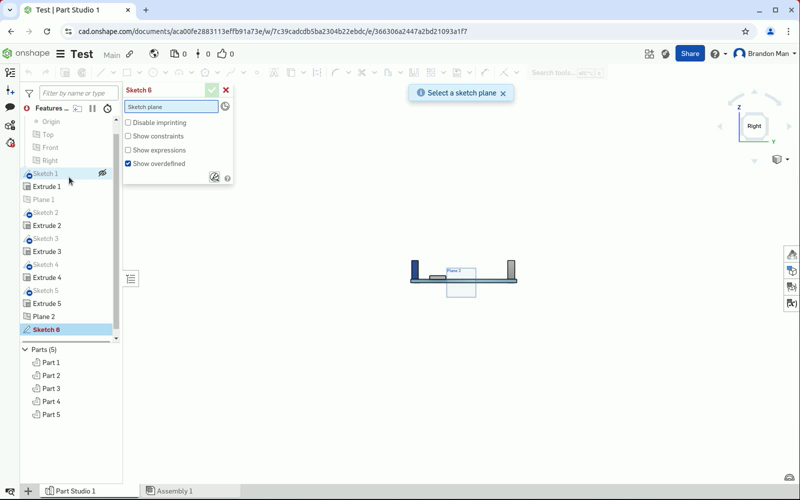
mouse_move(69, 319)
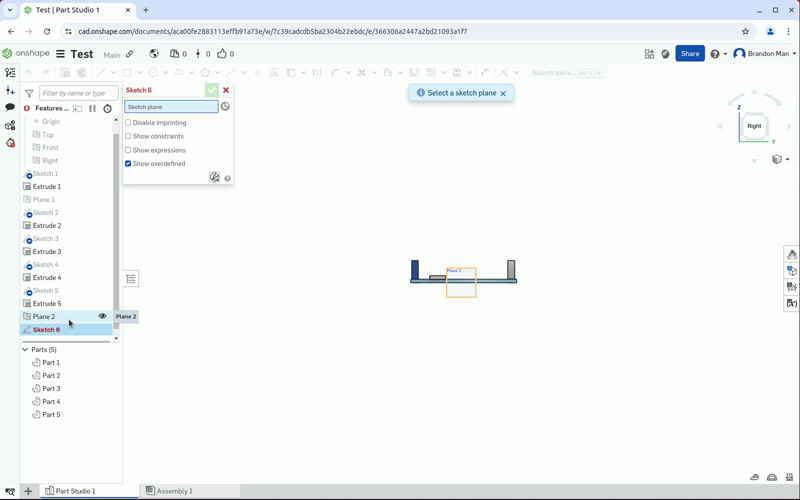
click(69, 319)
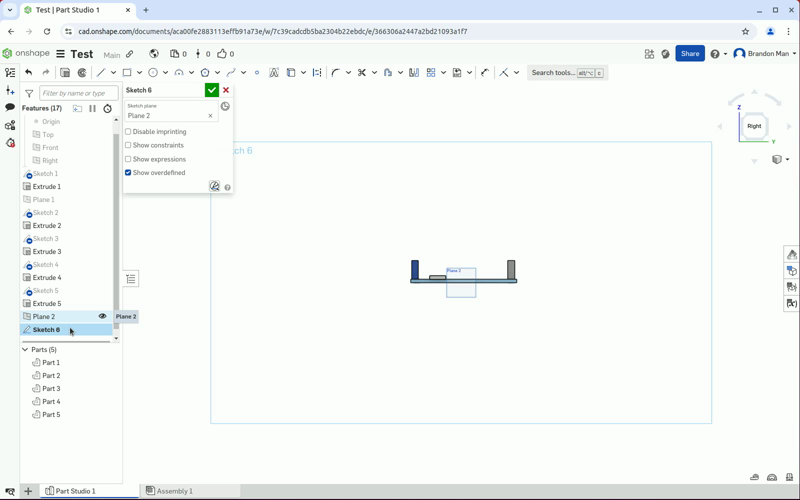
mouse_move(73, 352)
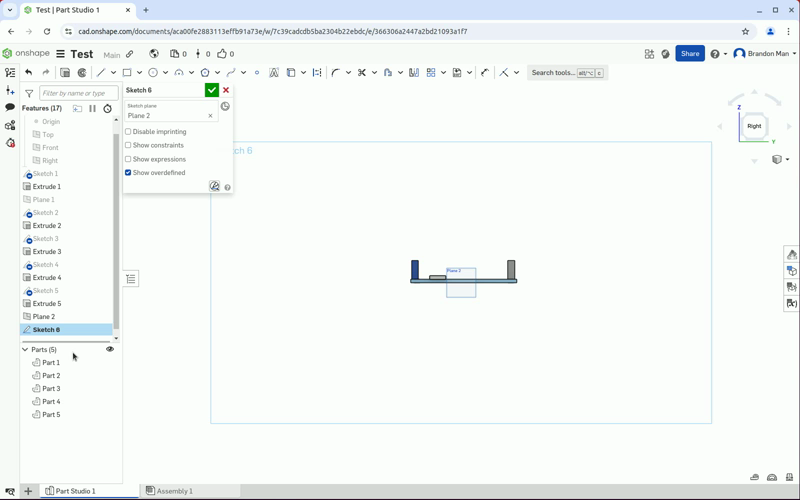
key(y)
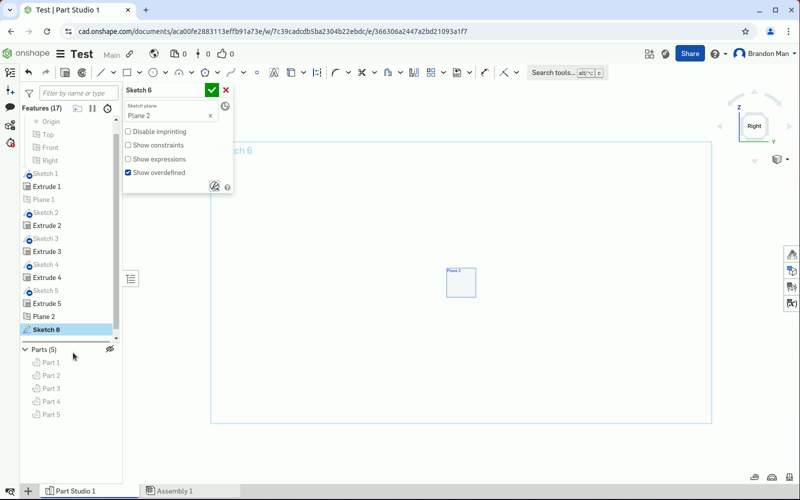
key(l)
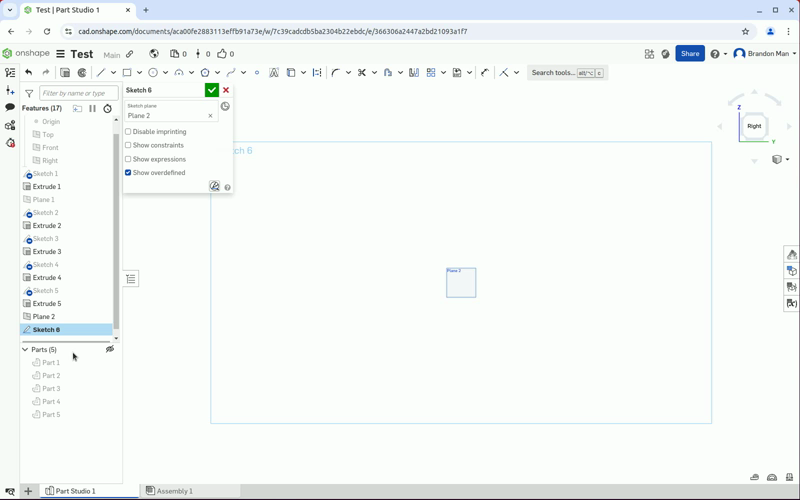
key_down(shift)
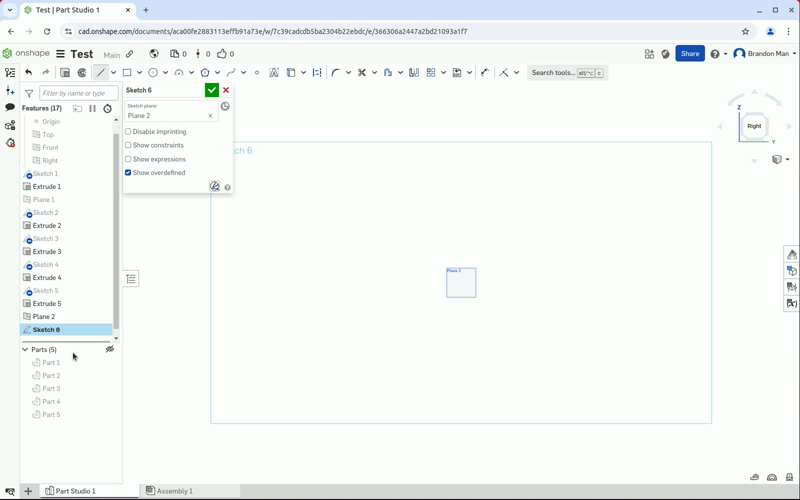
mouse_move(489, 282)
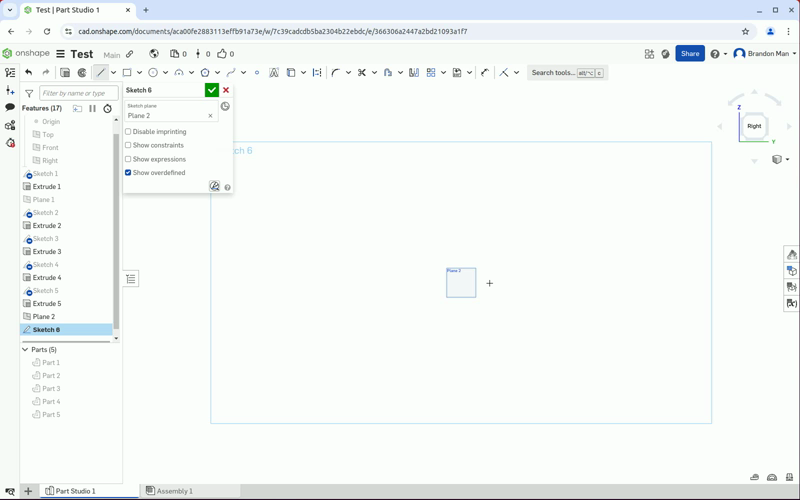
click(489, 282)
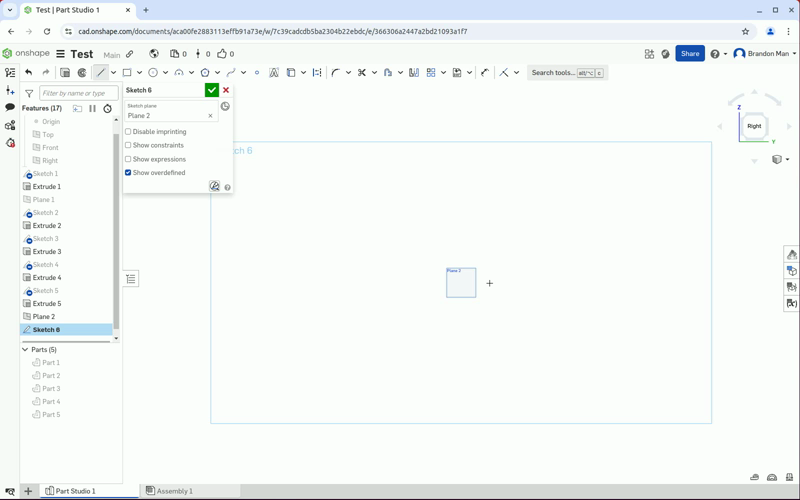
key_up(shift)
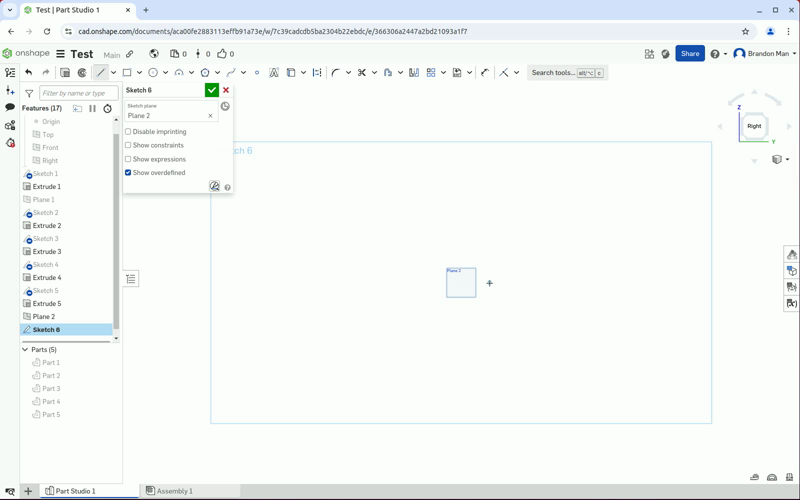
key_down(shift)
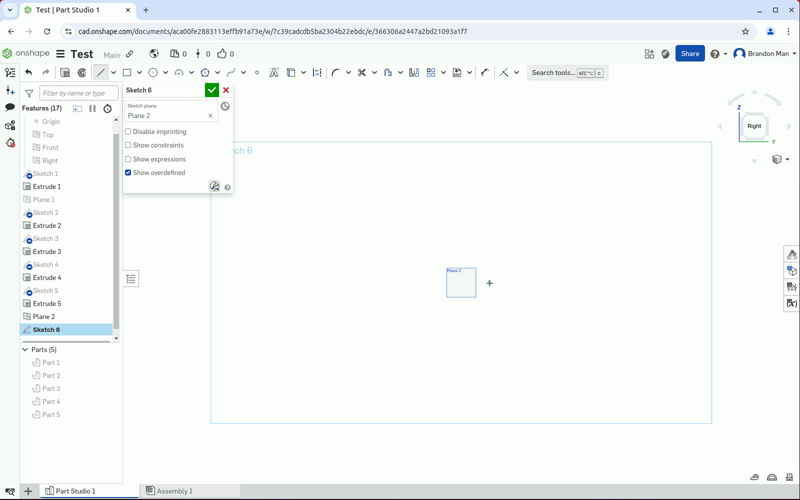
mouse_move(519, 282)
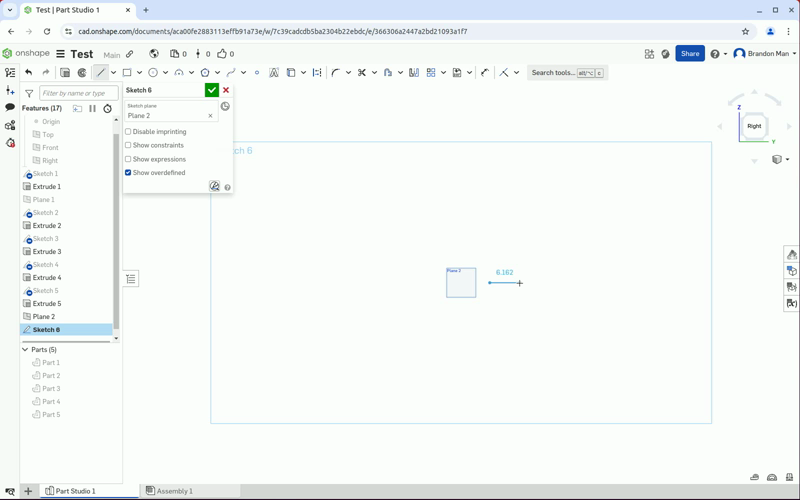
mouse_move(508, 282)
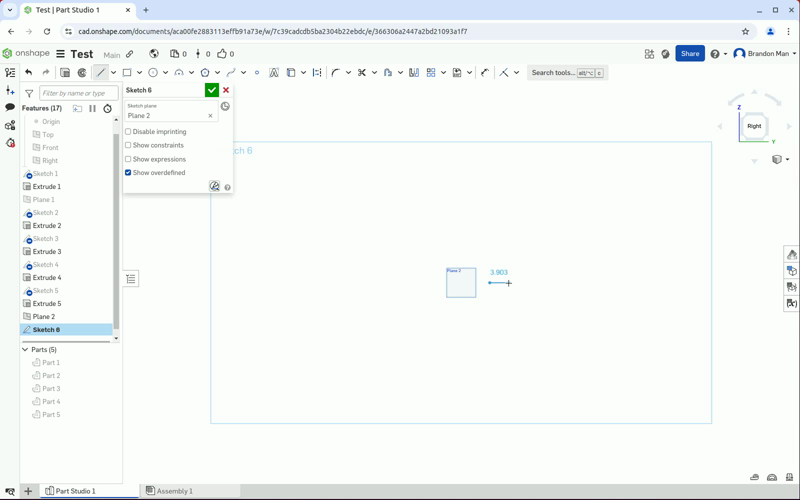
click(508, 282)
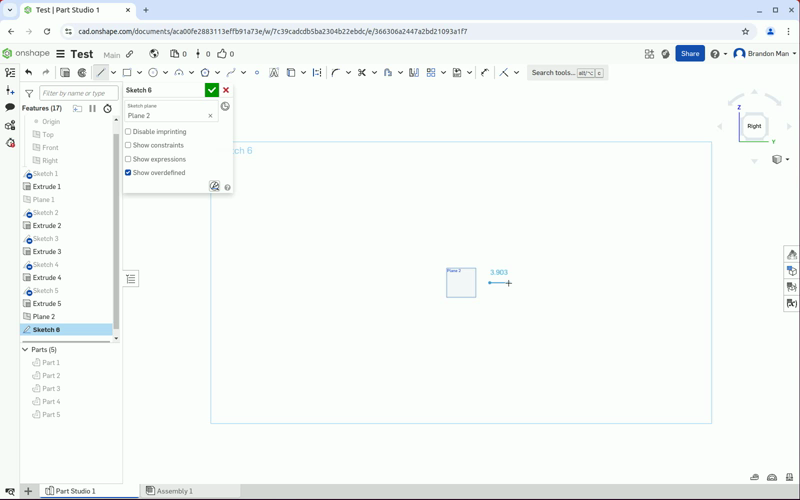
key_up(shift)
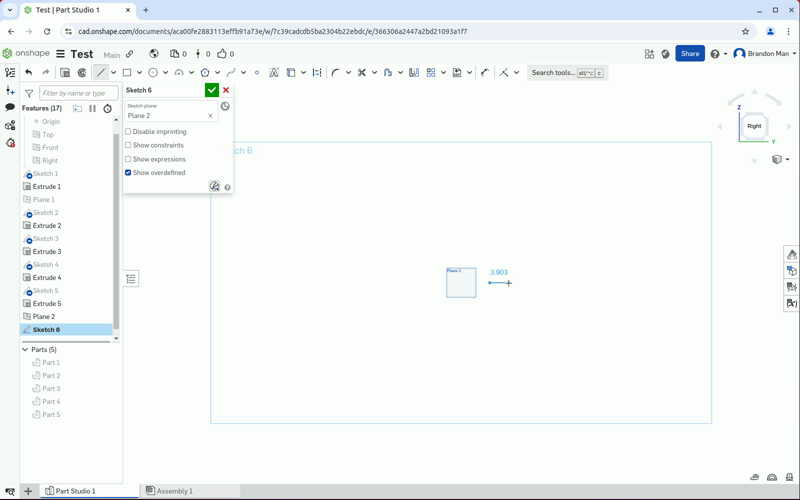
key_down(shift)
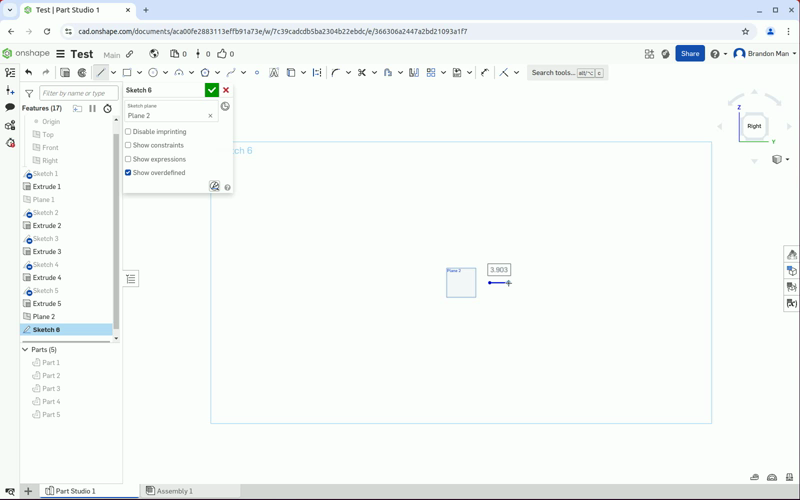
mouse_move(538, 282)
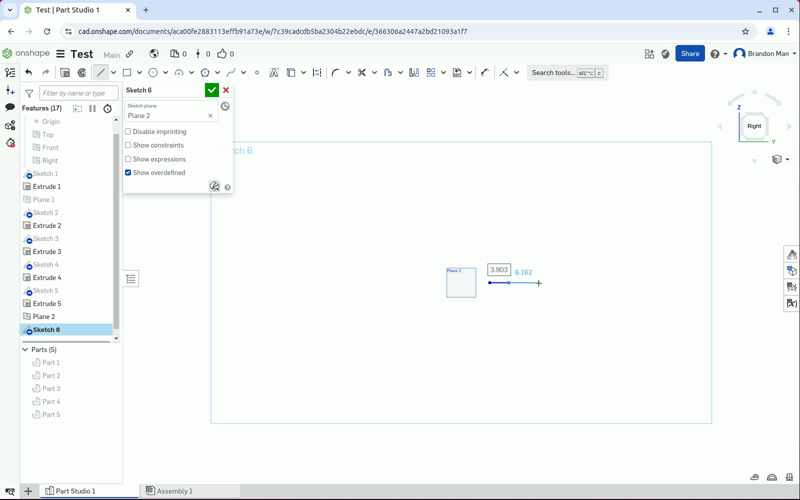
mouse_move(508, 279)
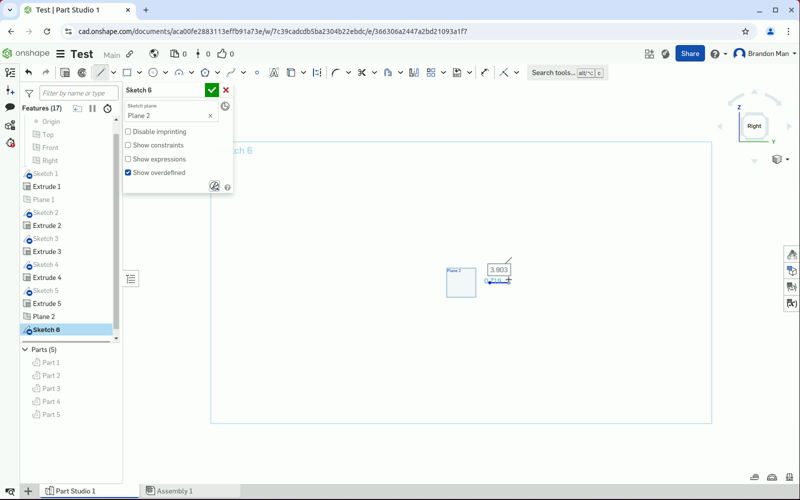
scroll(6)
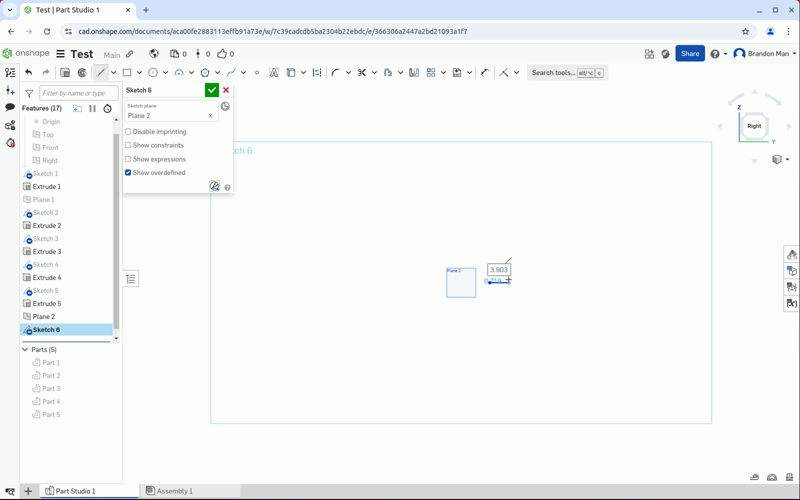
scroll(6)
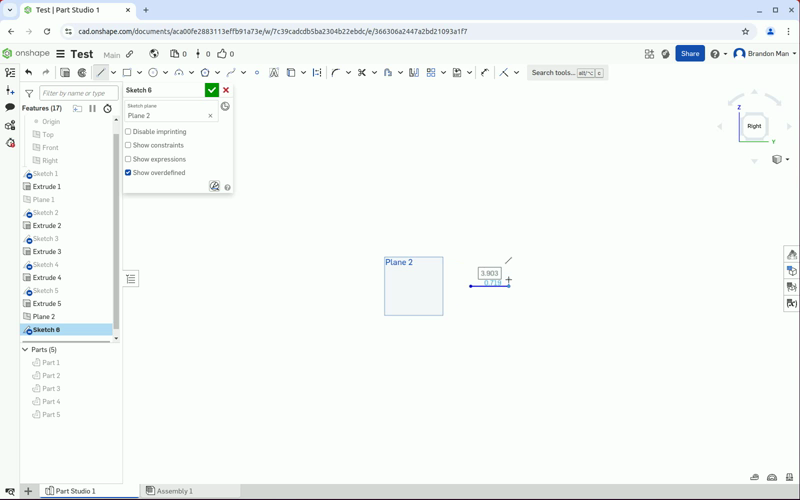
scroll(6)
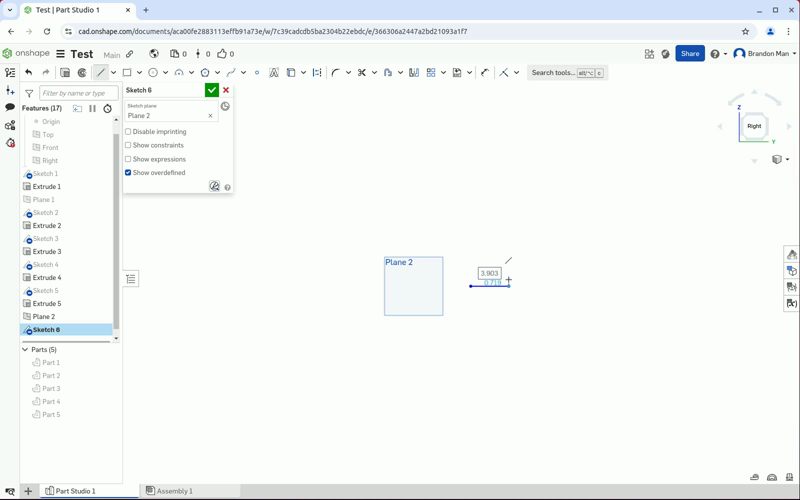
scroll(6)
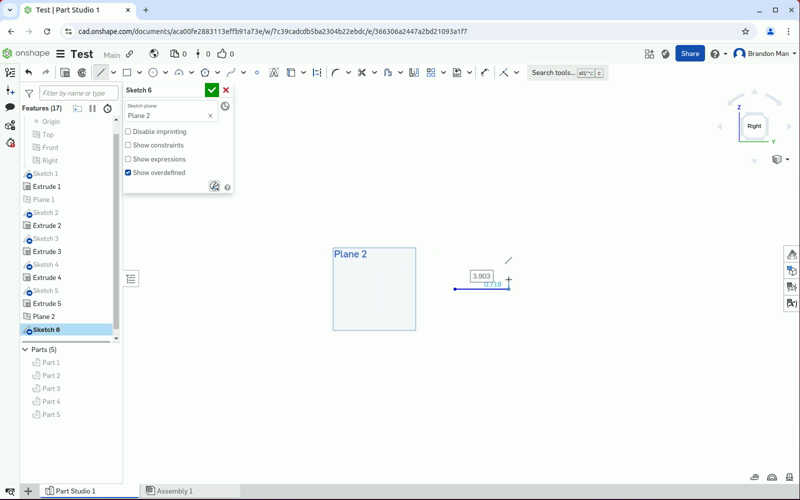
scroll(6)
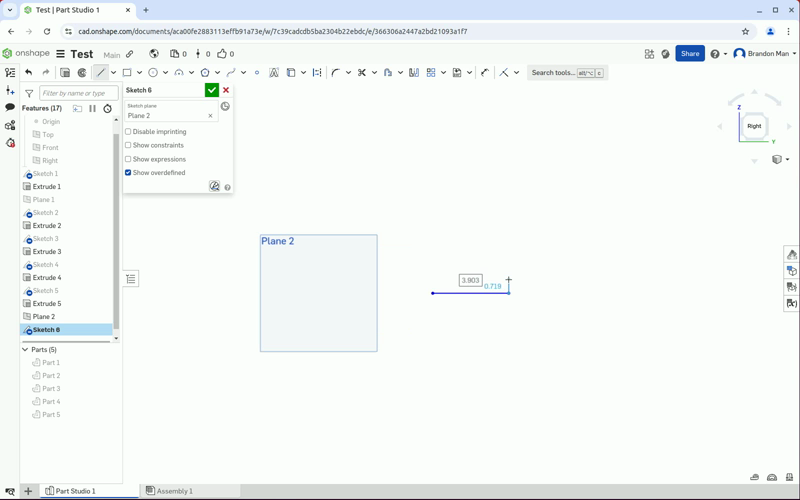
scroll(6)
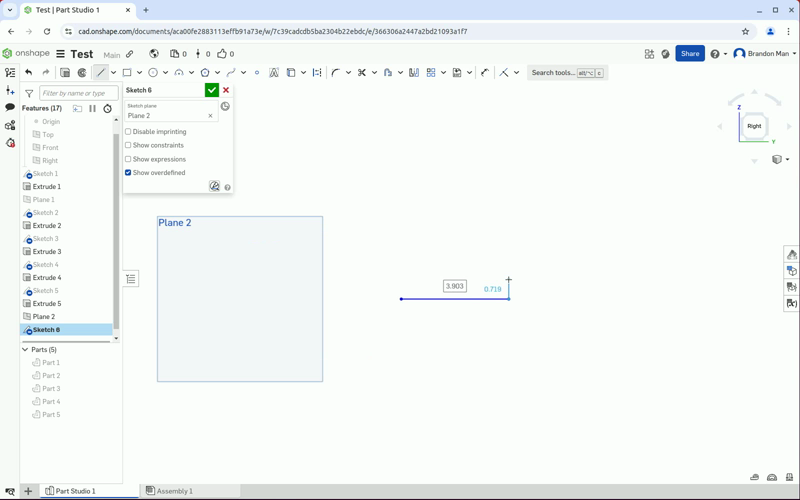
scroll(6)
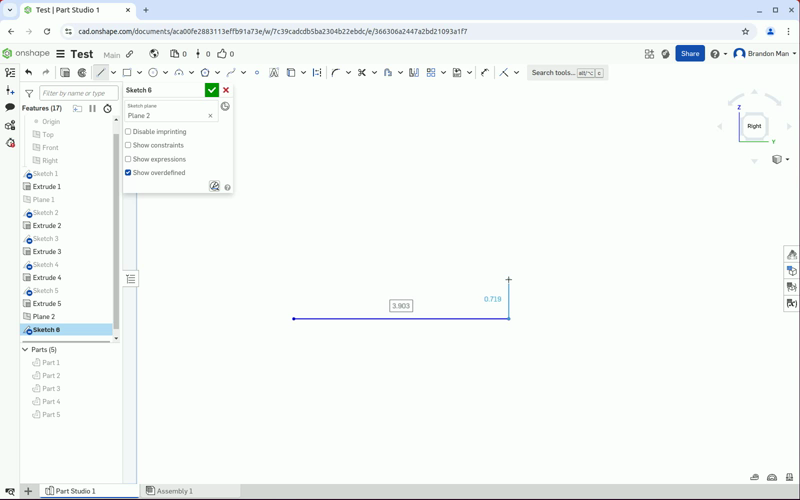
click(508, 279)
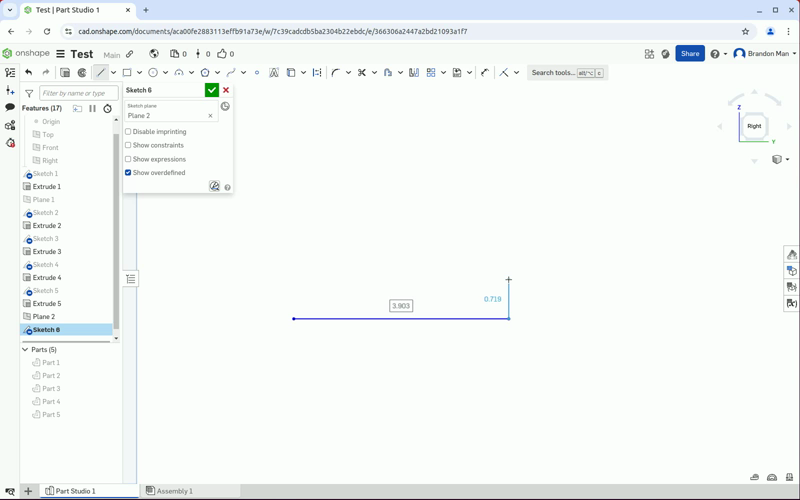
scroll(-6)
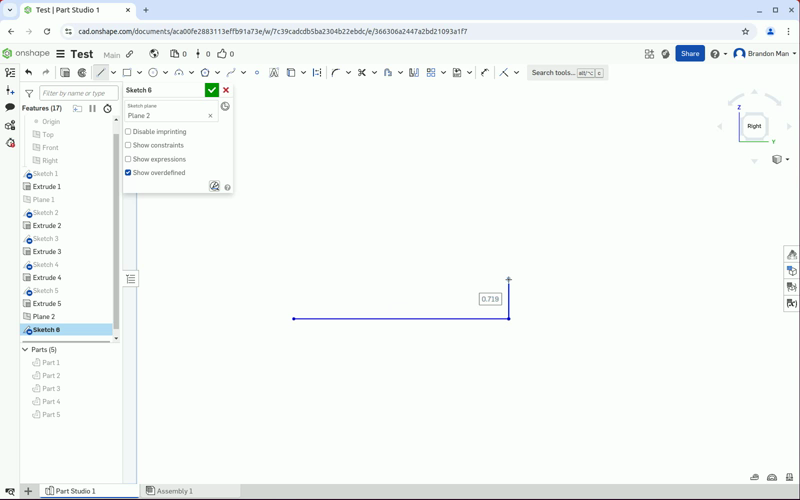
scroll(-6)
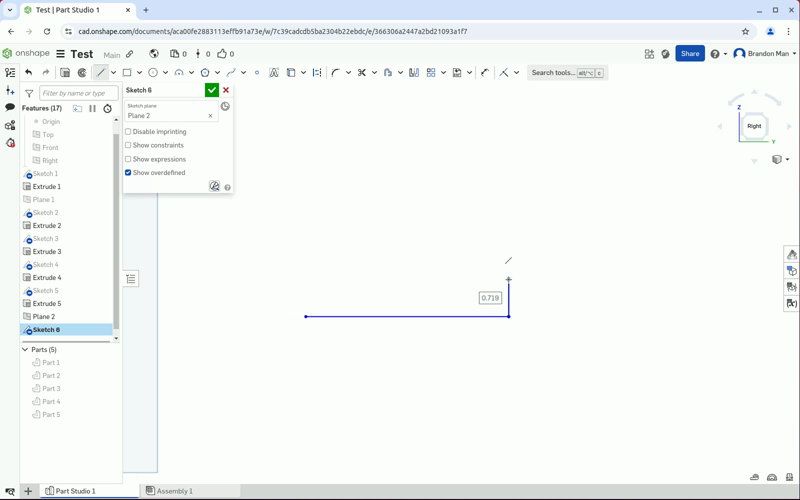
scroll(-6)
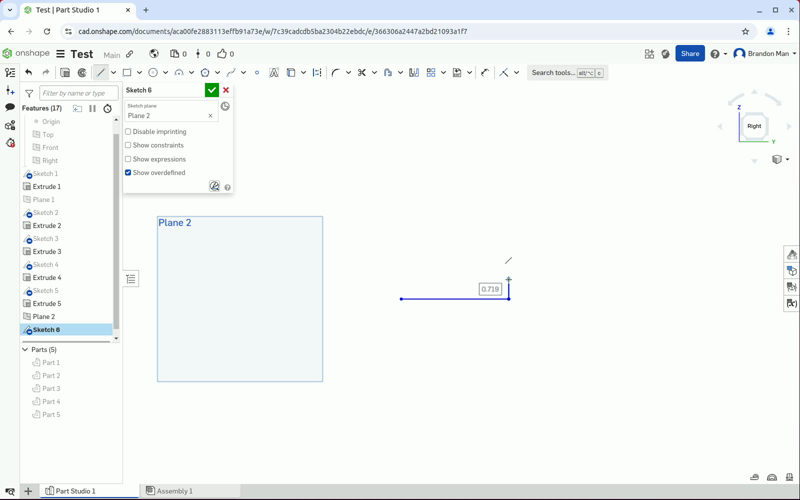
scroll(-6)
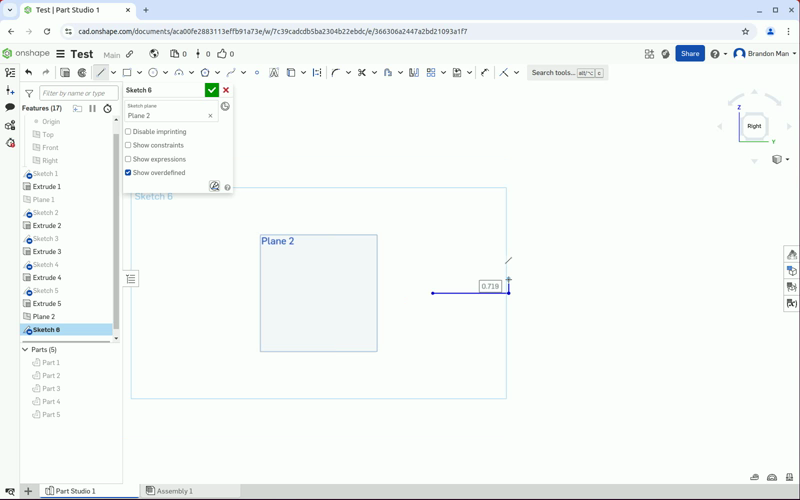
scroll(-6)
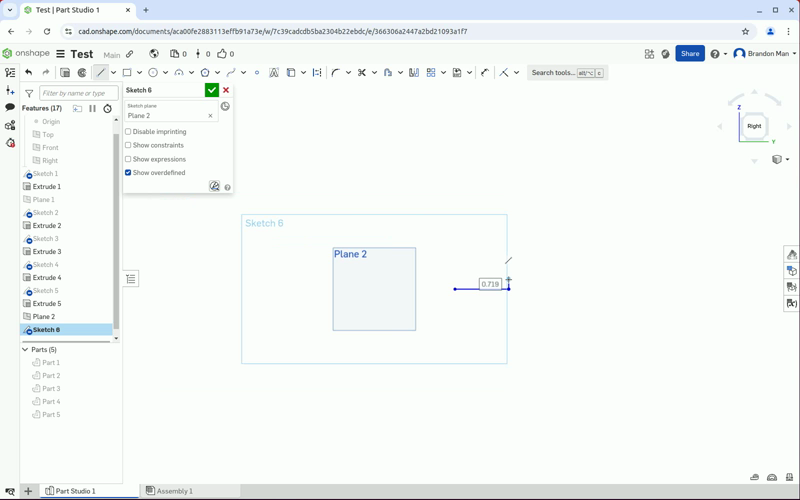
scroll(-6)
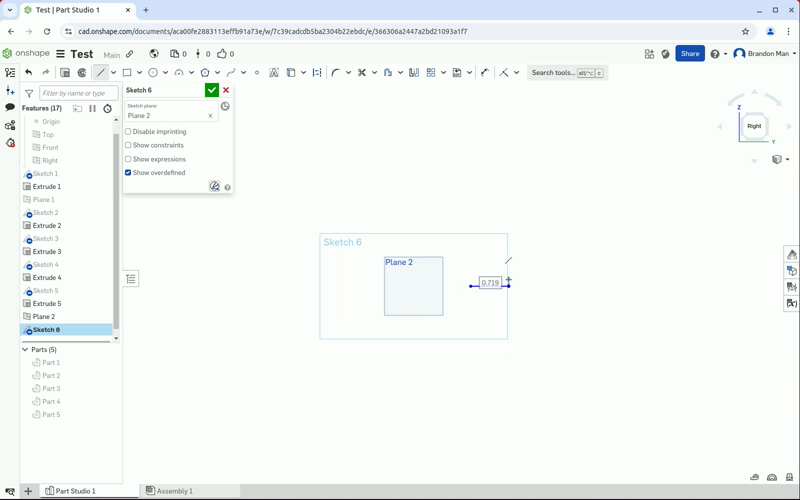
scroll(-6)
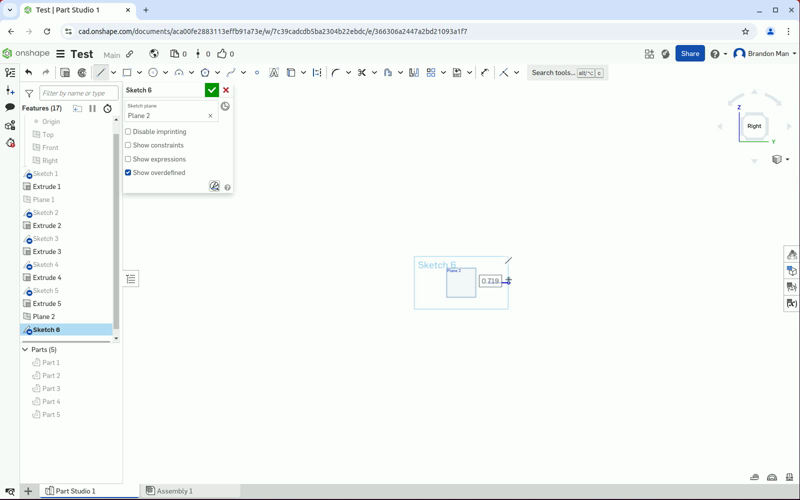
key_up(shift)
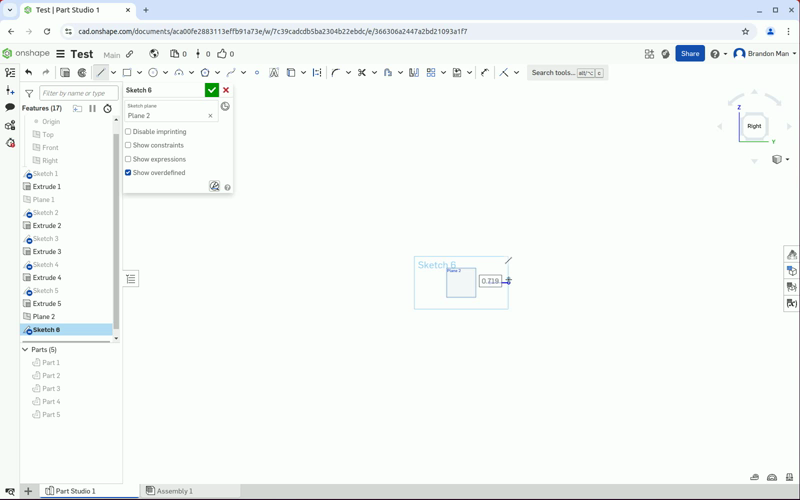
key_down(shift)
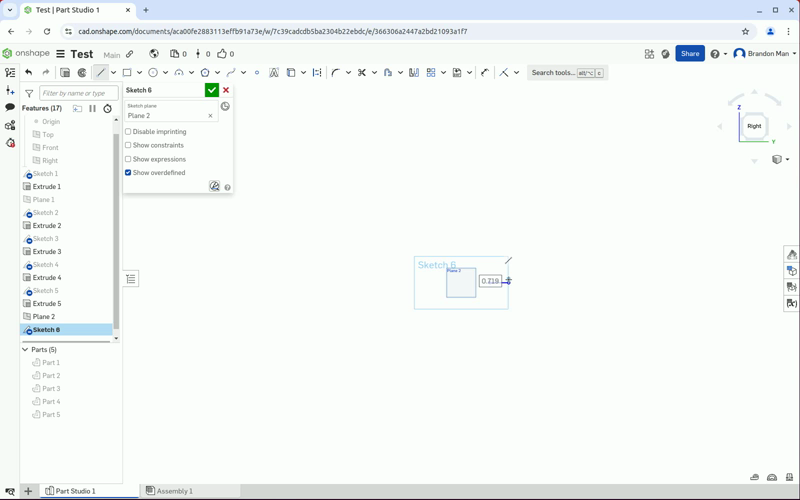
mouse_move(538, 279)
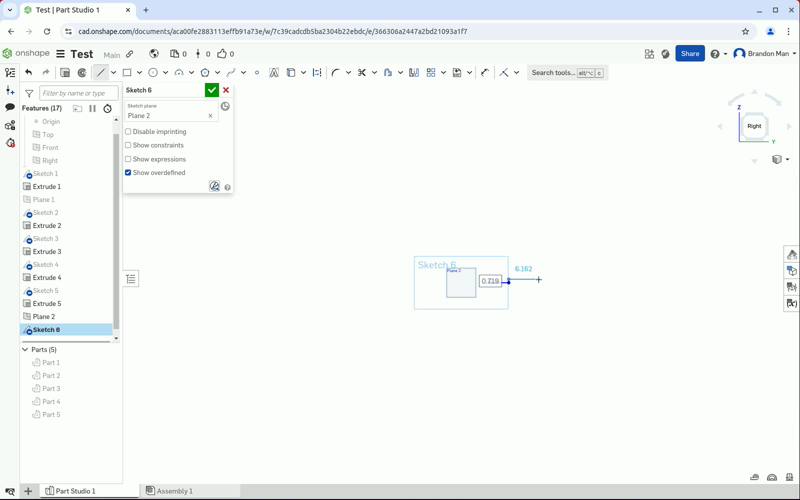
mouse_move(489, 279)
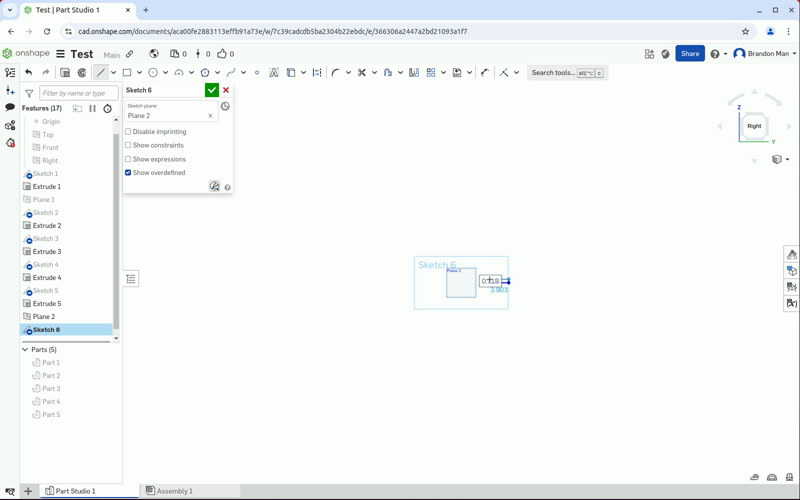
scroll(6)
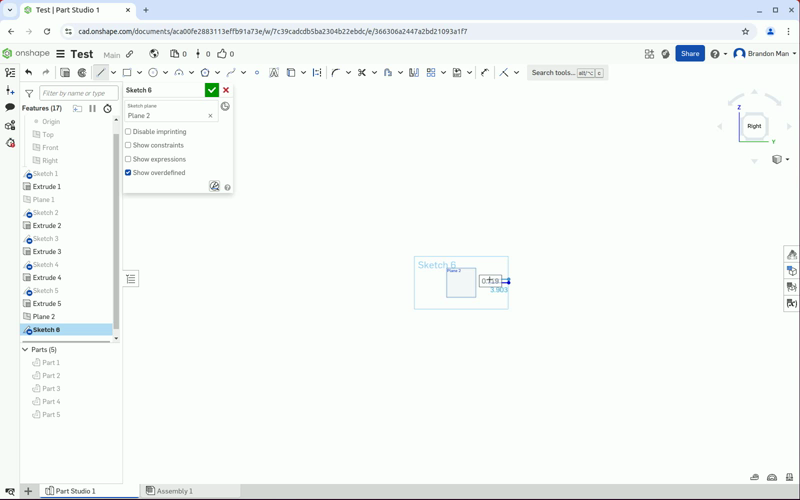
scroll(6)
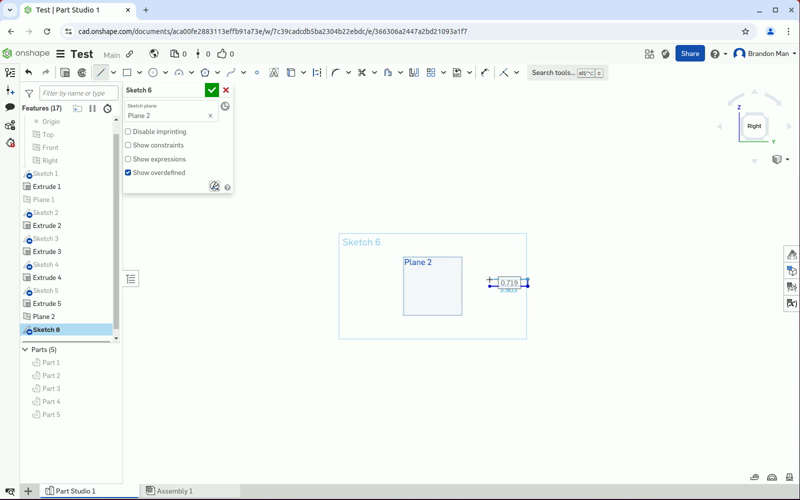
scroll(6)
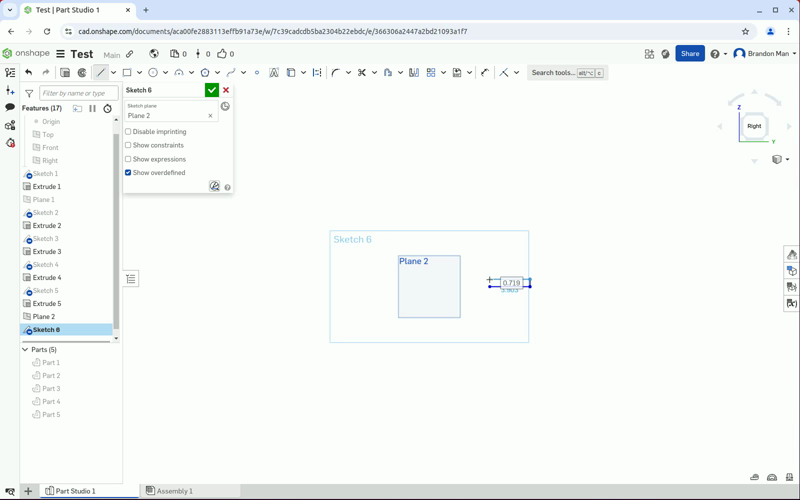
scroll(6)
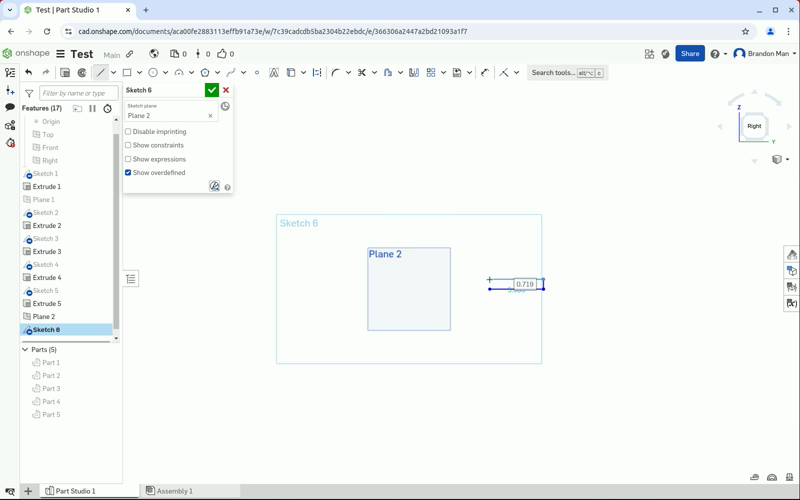
scroll(6)
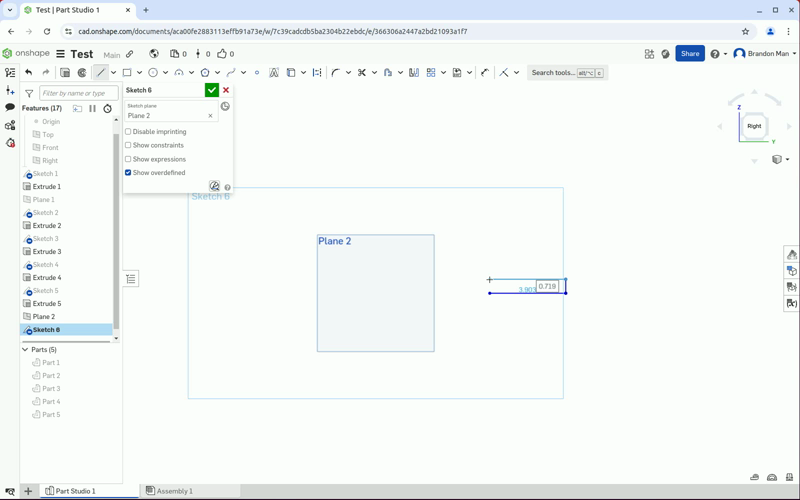
scroll(6)
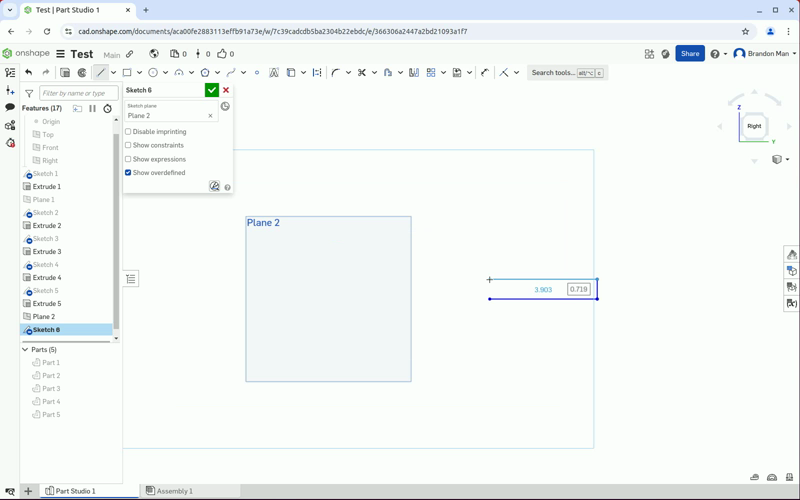
scroll(6)
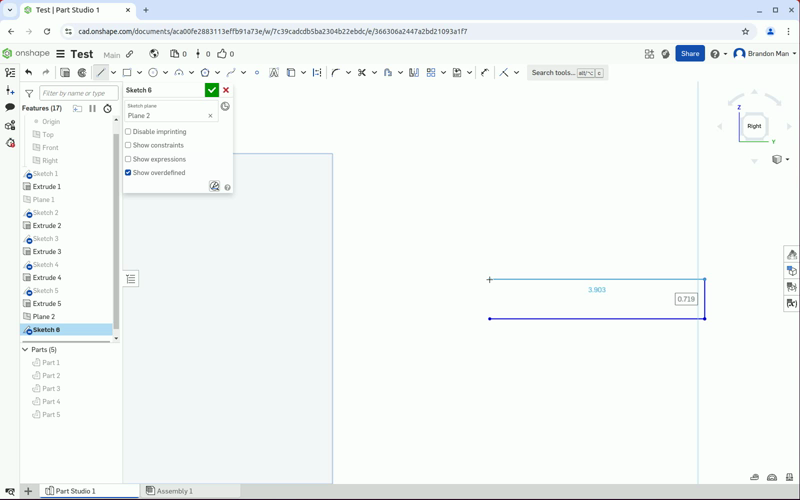
click(489, 279)
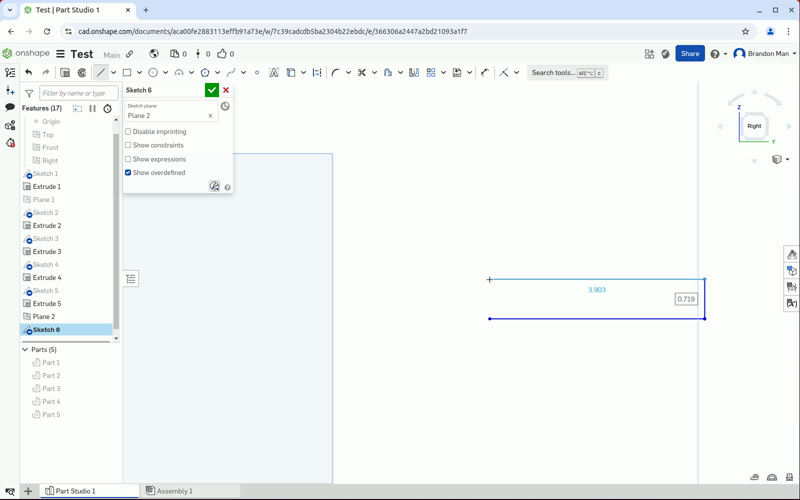
scroll(-6)
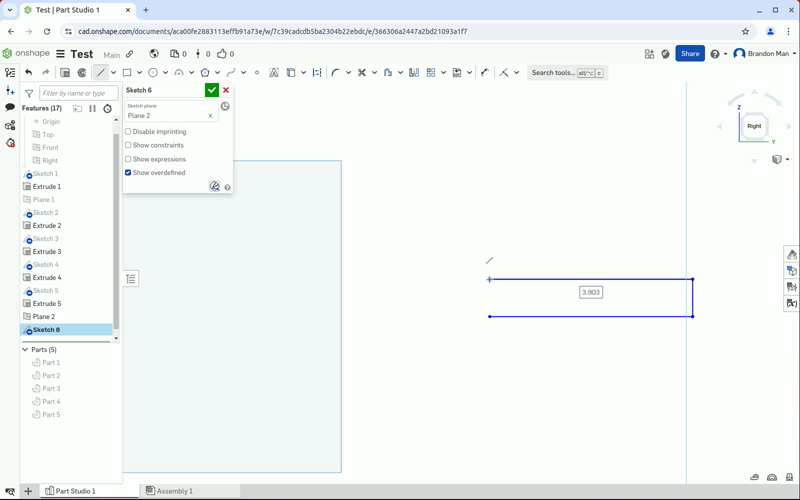
scroll(-6)
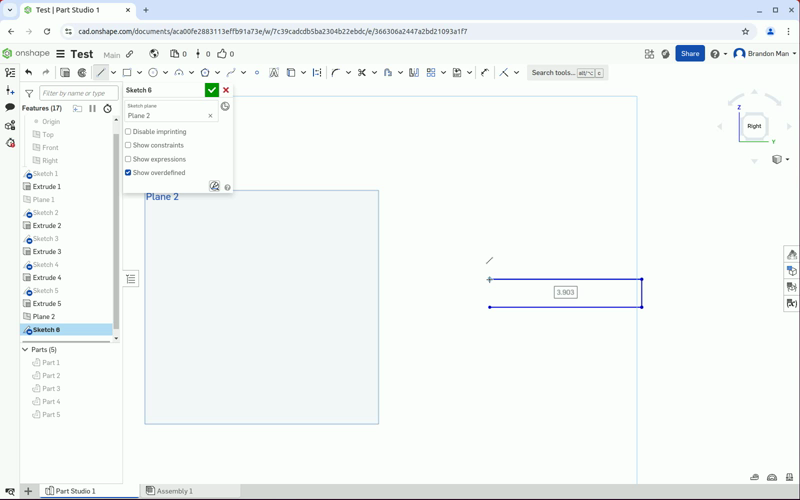
scroll(-6)
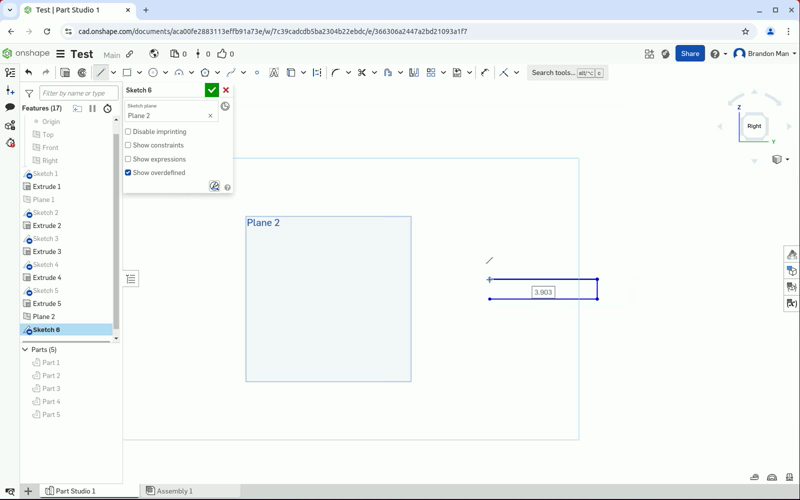
scroll(-6)
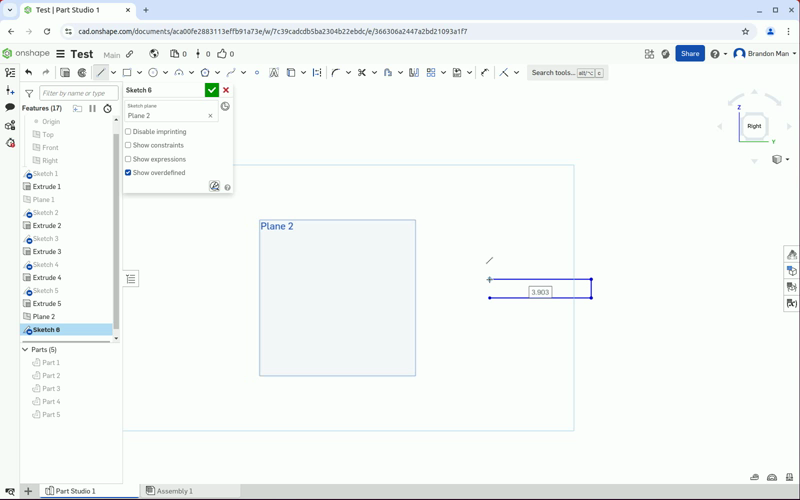
scroll(-6)
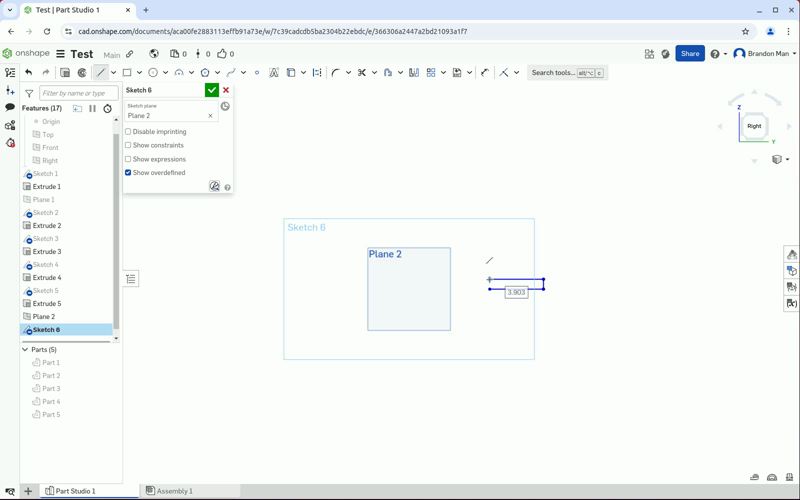
scroll(-6)
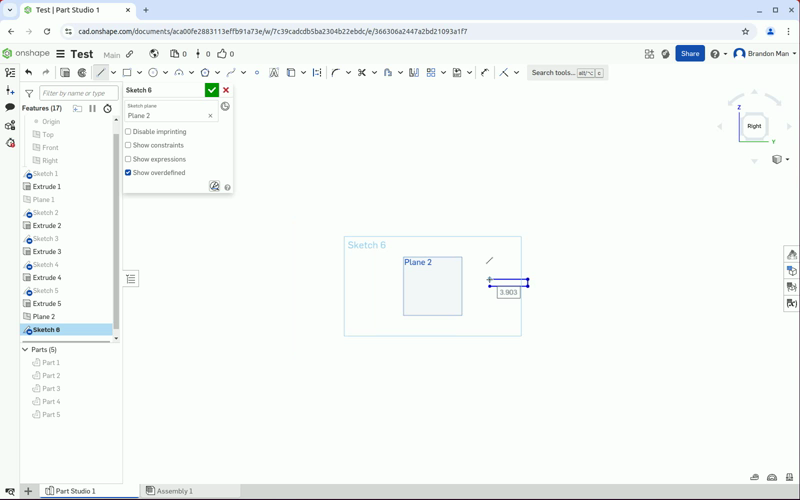
scroll(-6)
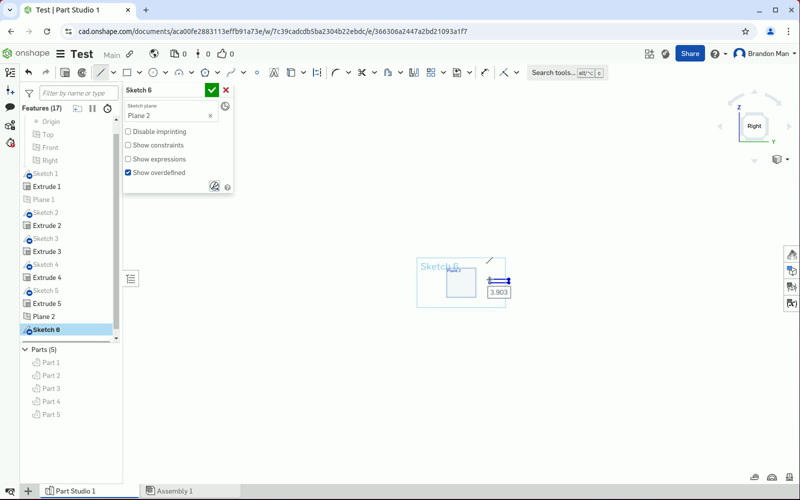
key_up(shift)
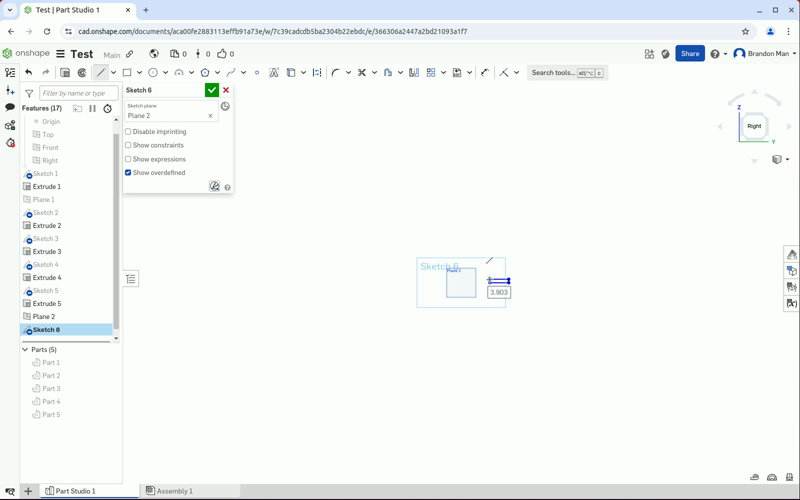
mouse_move(519, 279)
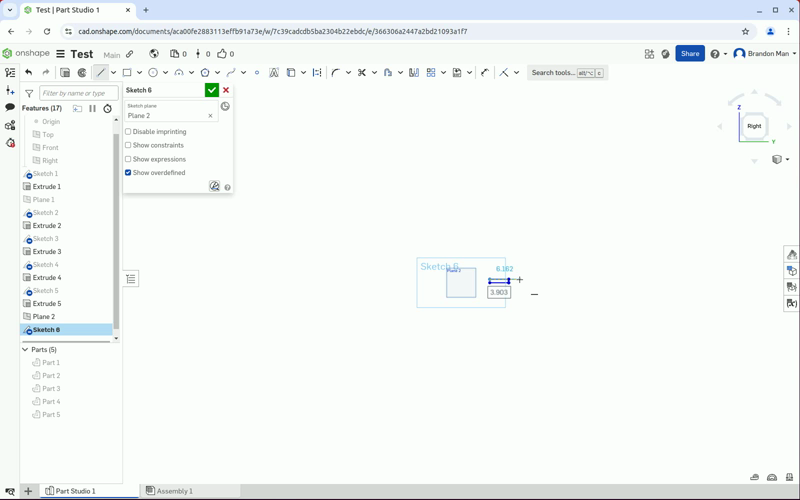
key_down(shift)
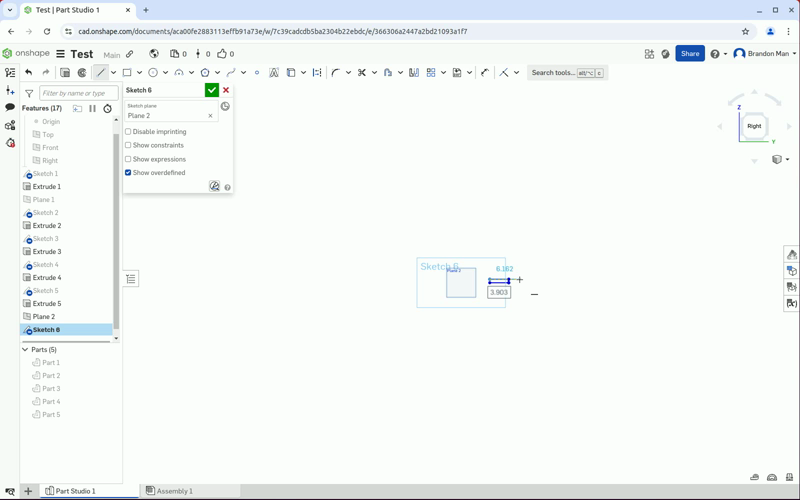
mouse_move(489, 282)
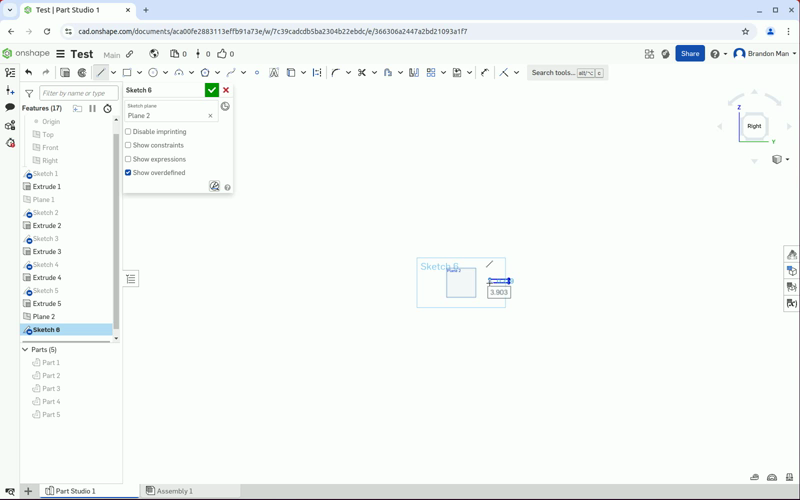
scroll(6)
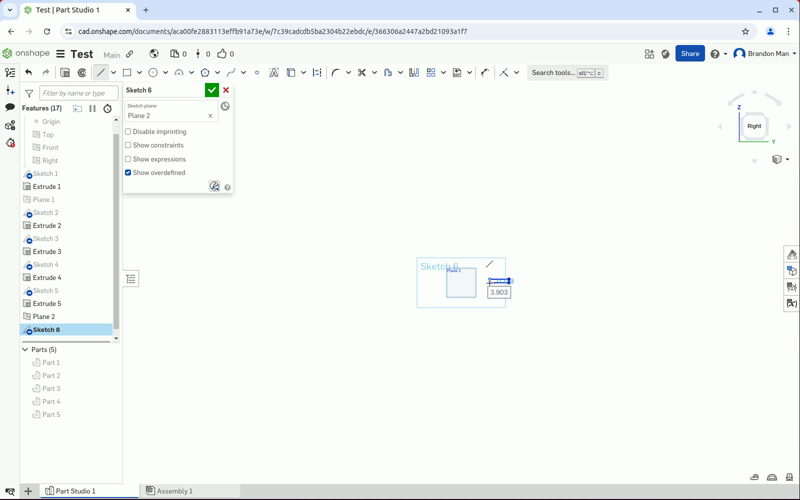
scroll(6)
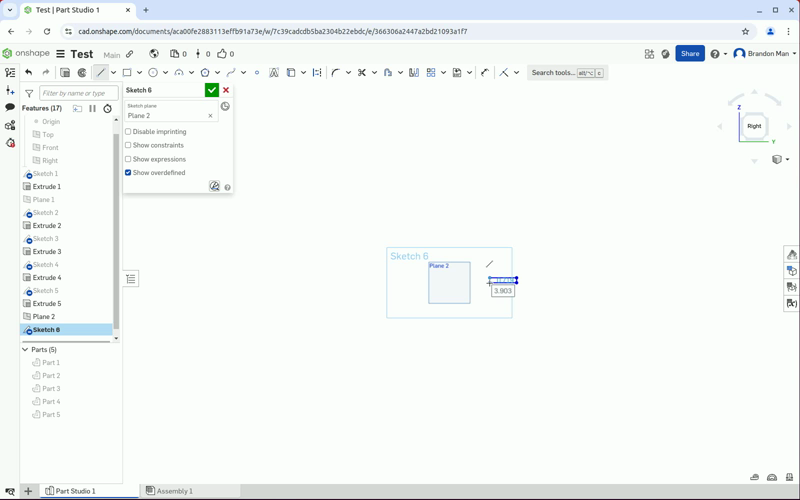
scroll(6)
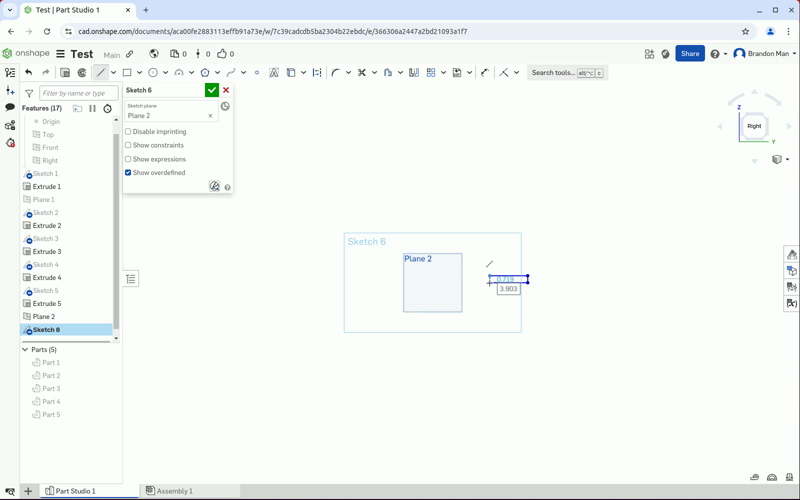
scroll(6)
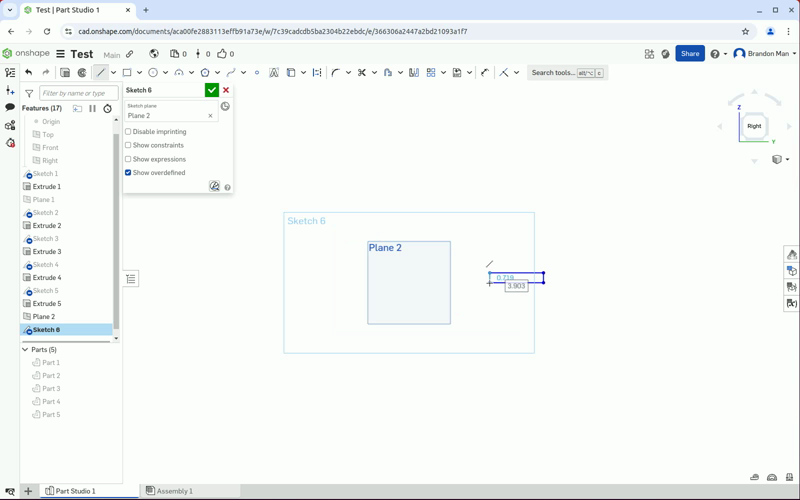
scroll(6)
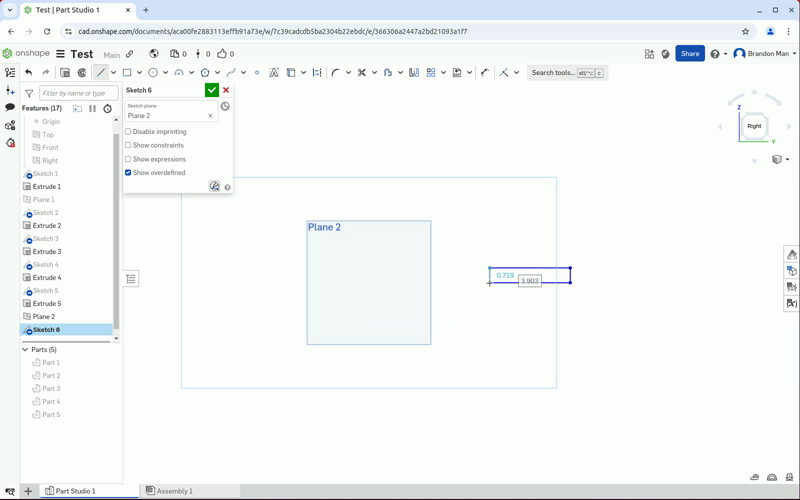
scroll(6)
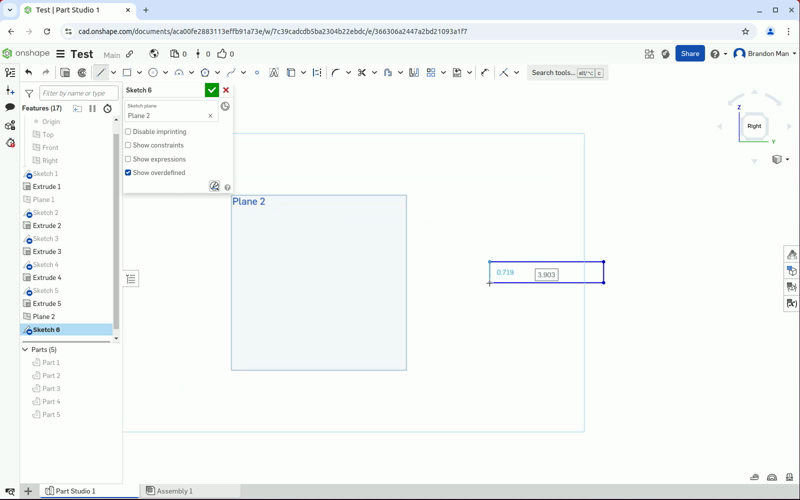
scroll(6)
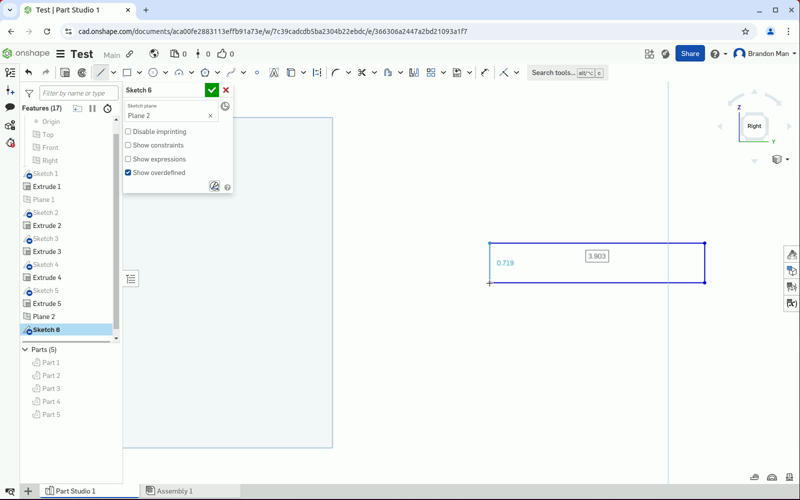
key_up(shift)
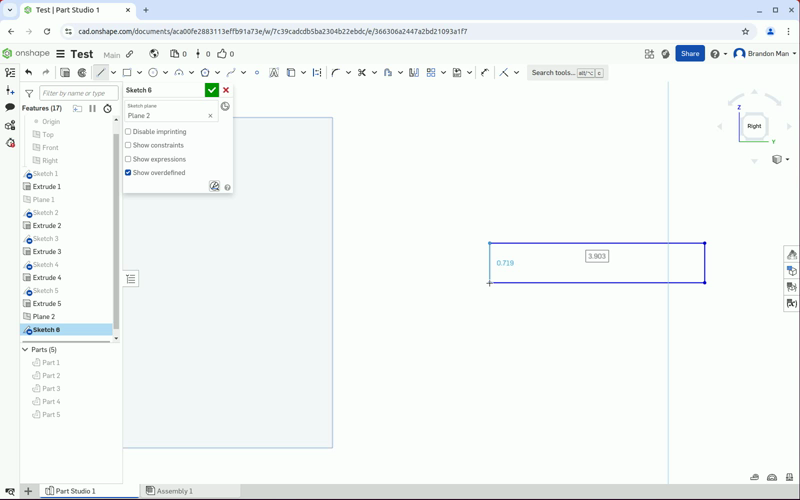
click(489, 282)
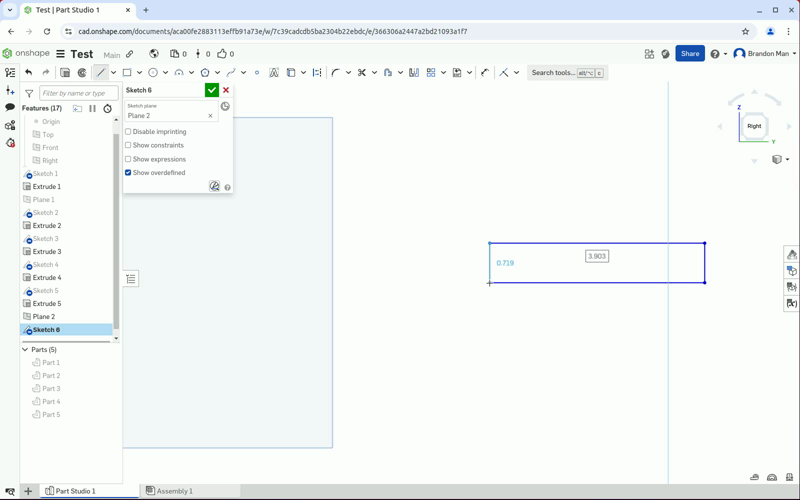
scroll(-6)
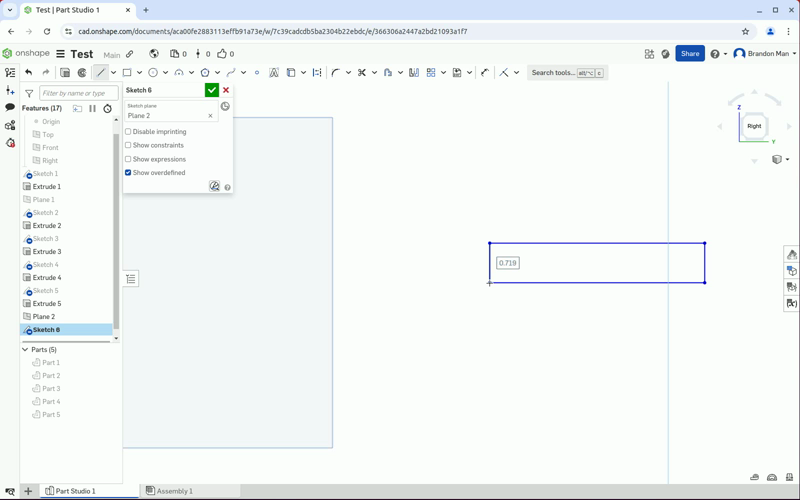
scroll(-6)
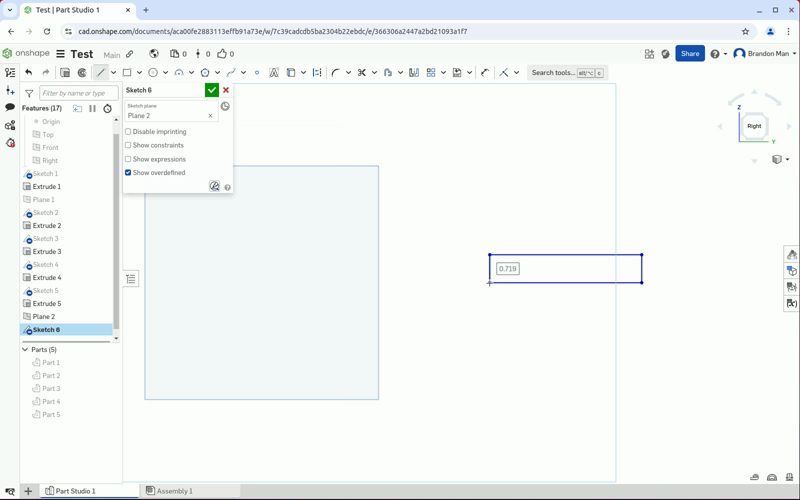
scroll(-6)
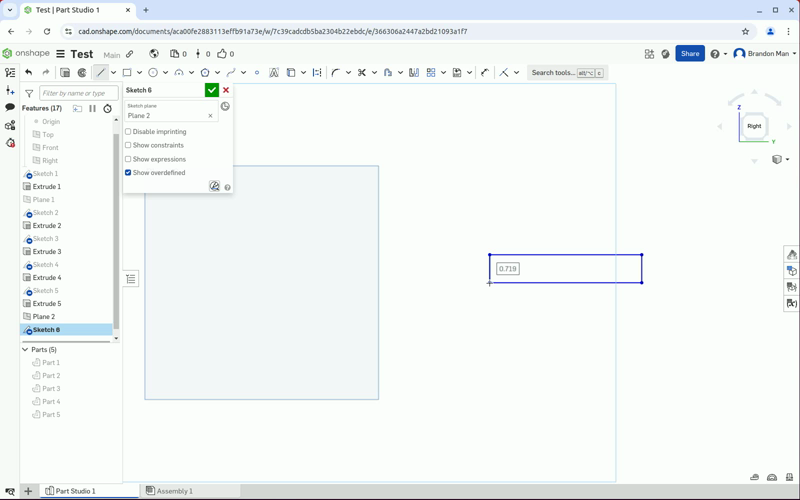
scroll(-6)
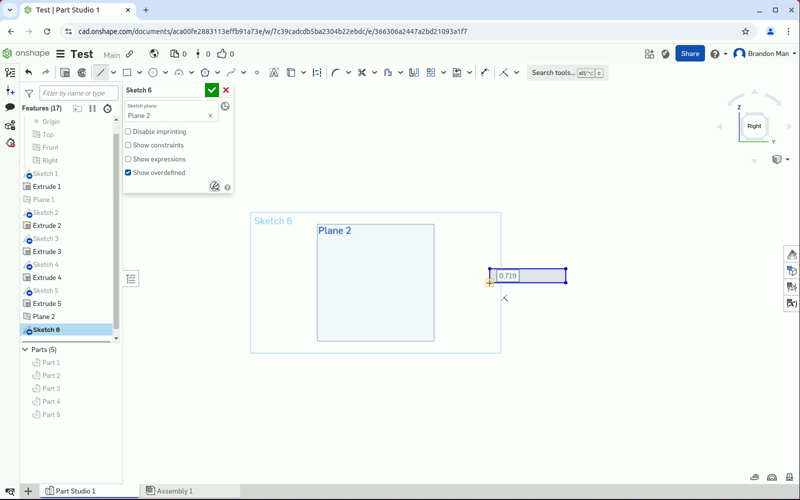
scroll(-6)
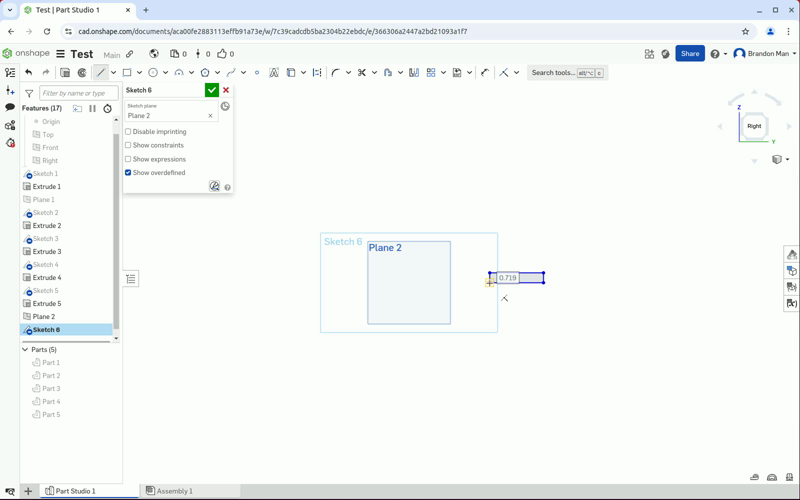
scroll(-6)
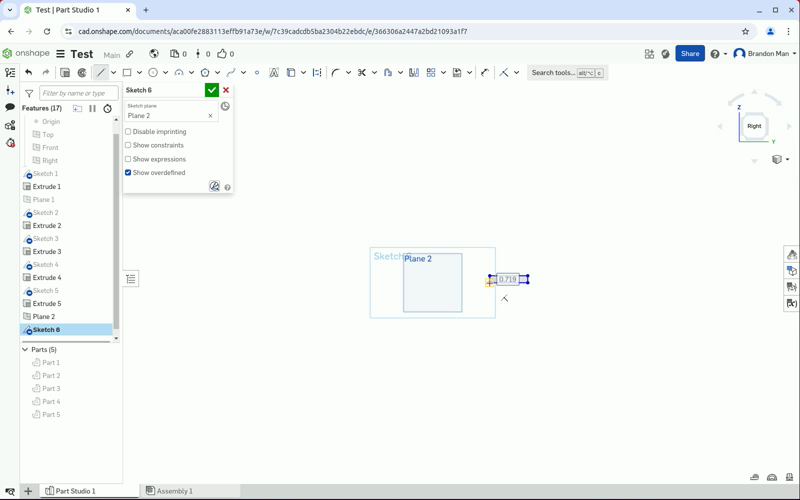
scroll(-6)
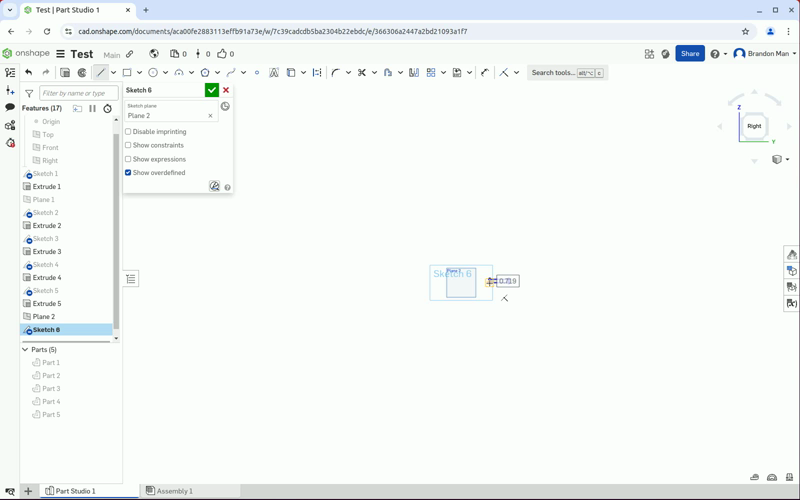
key(esc)
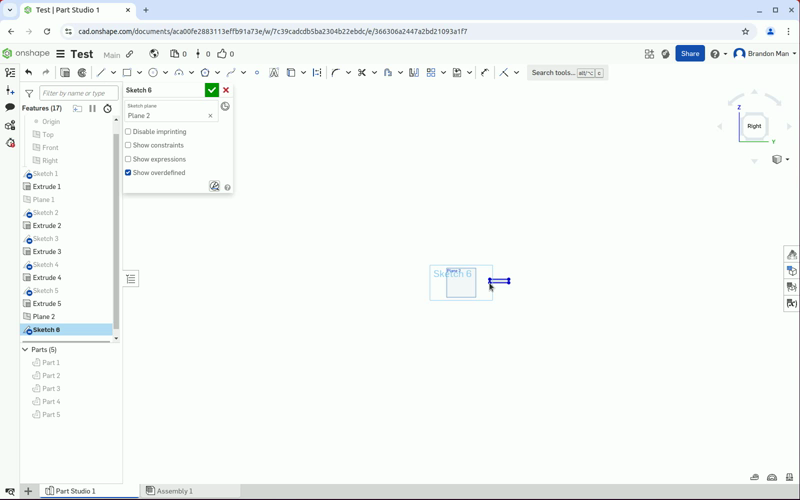
mouse_move(497, 280)
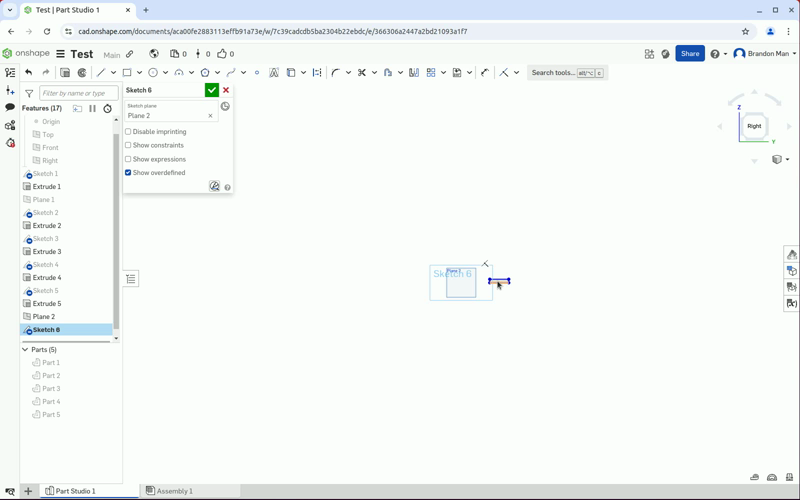
scroll(6)
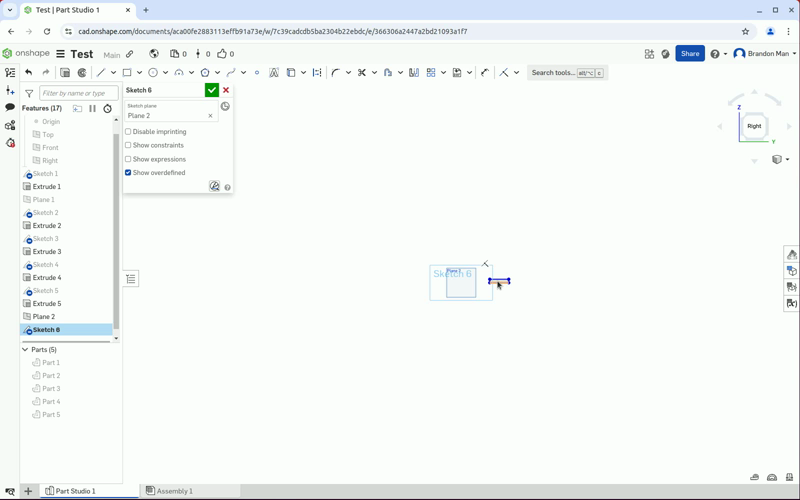
scroll(6)
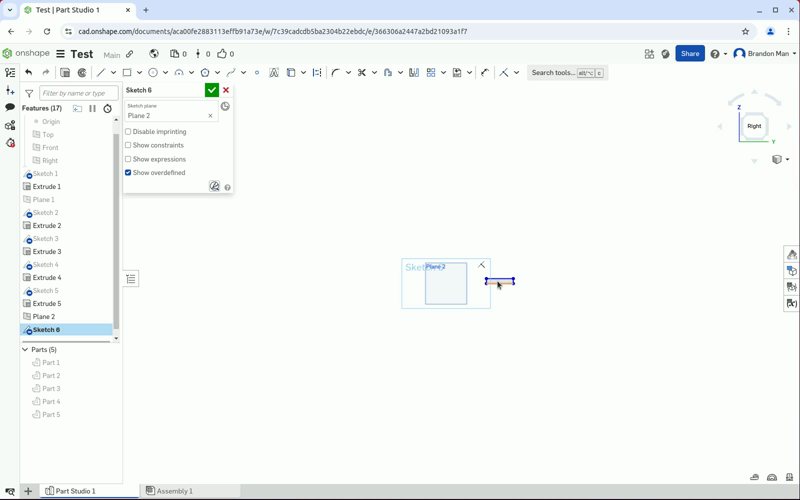
scroll(6)
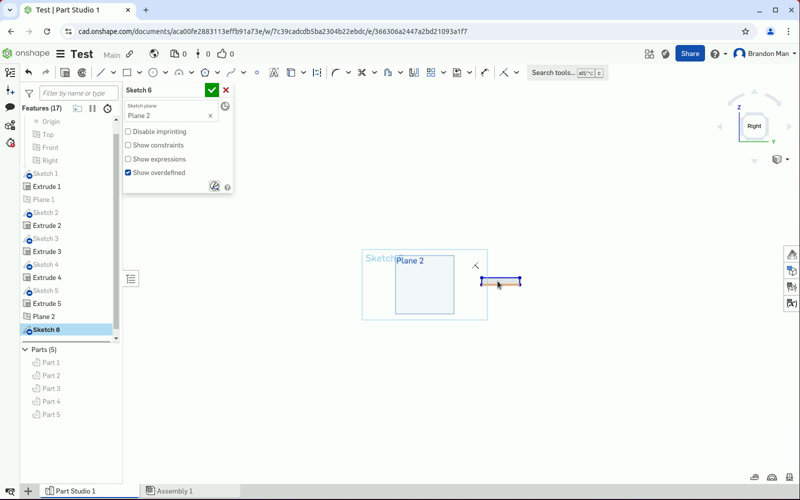
scroll(6)
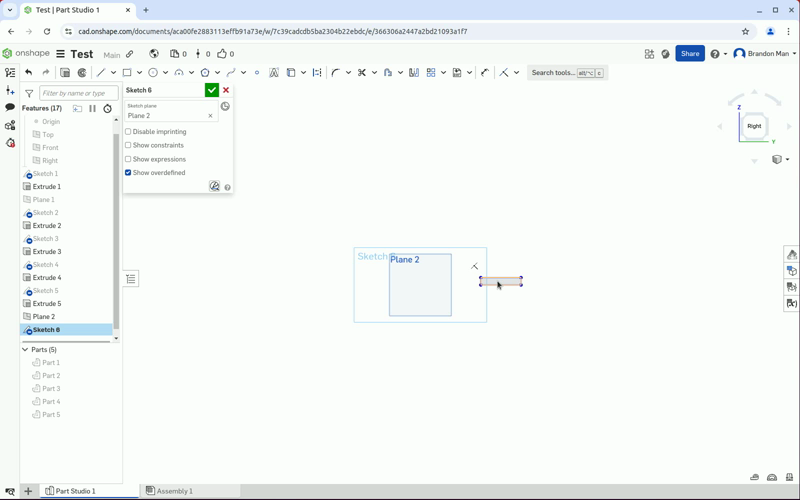
scroll(6)
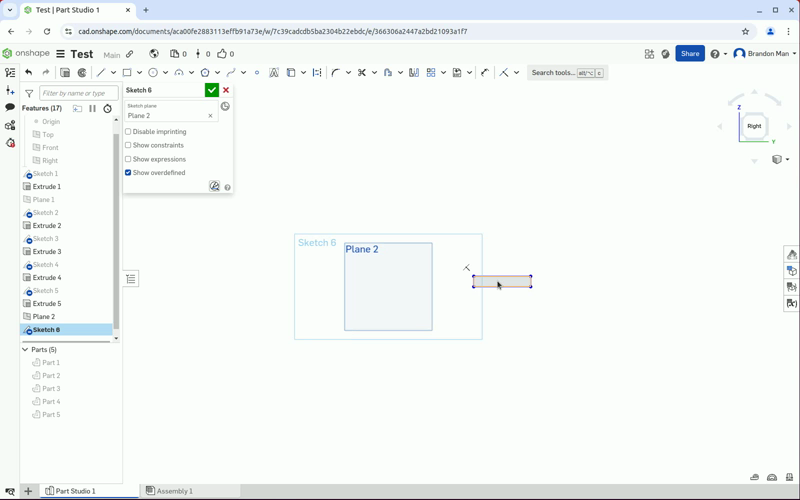
scroll(6)
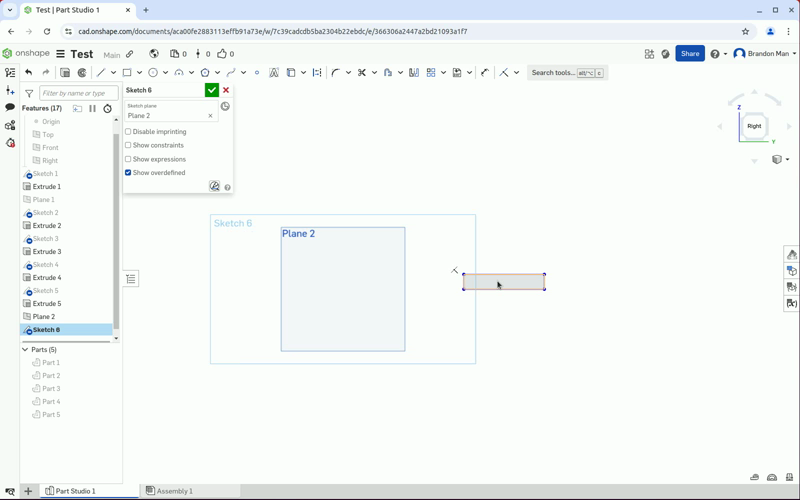
scroll(6)
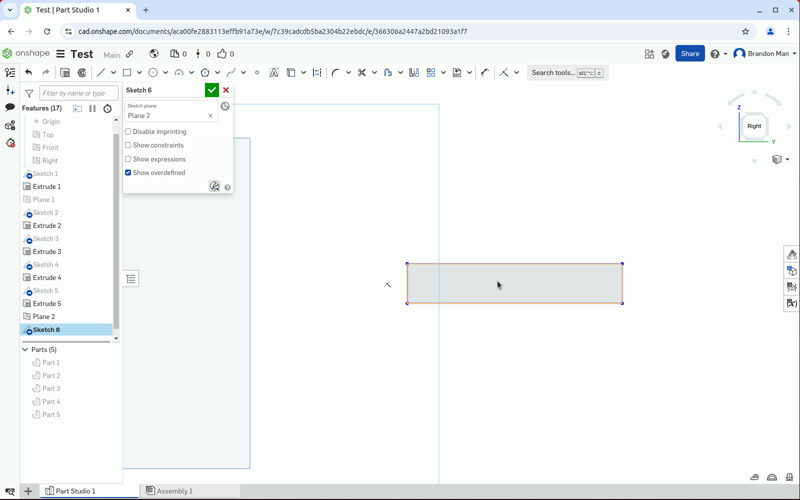
click(497, 280)
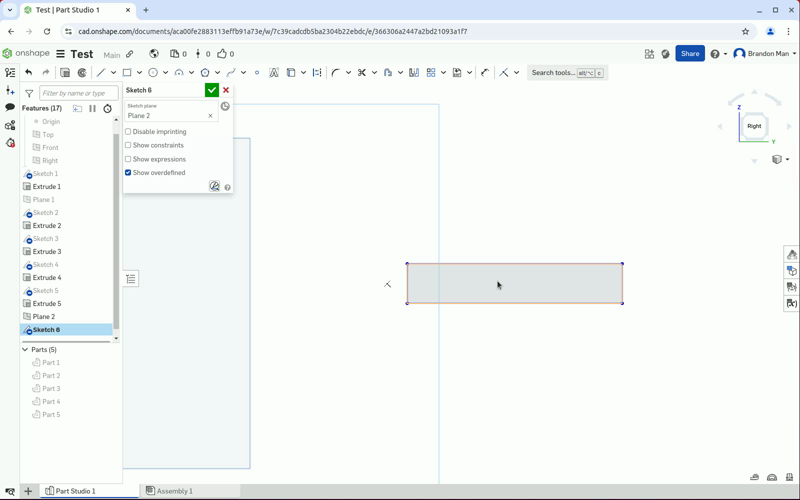
scroll(-6)
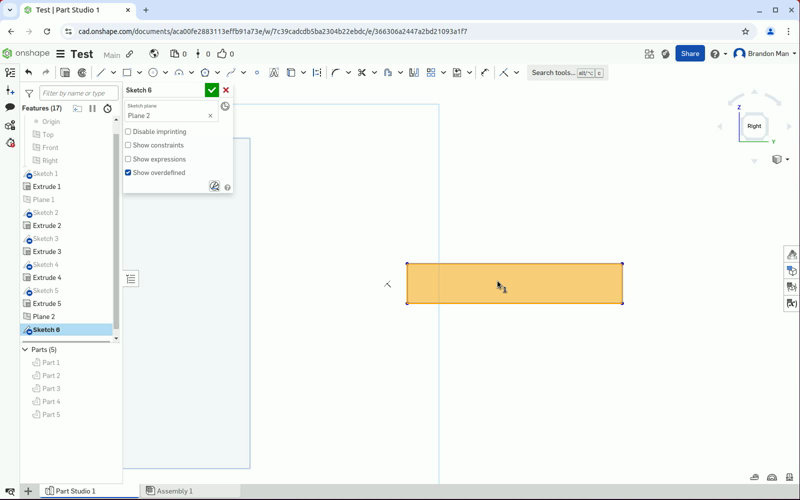
scroll(-6)
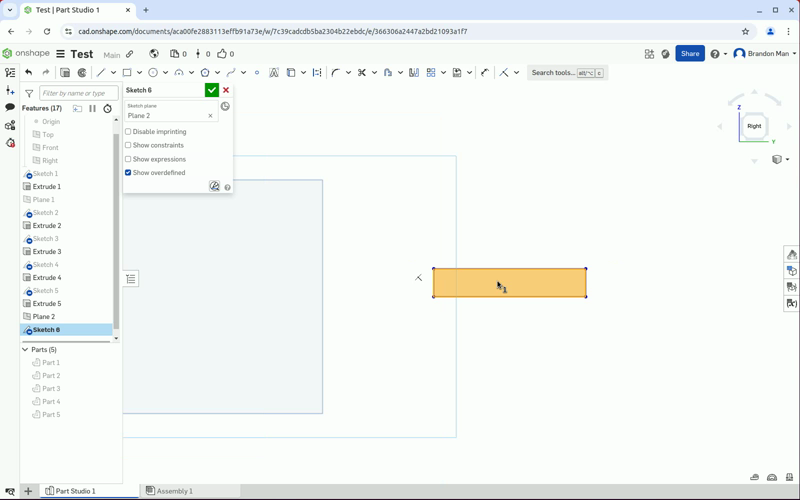
scroll(-6)
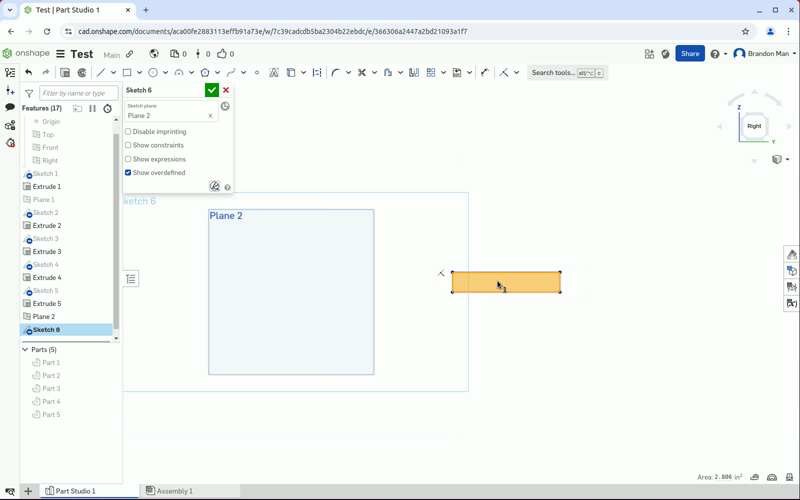
scroll(-6)
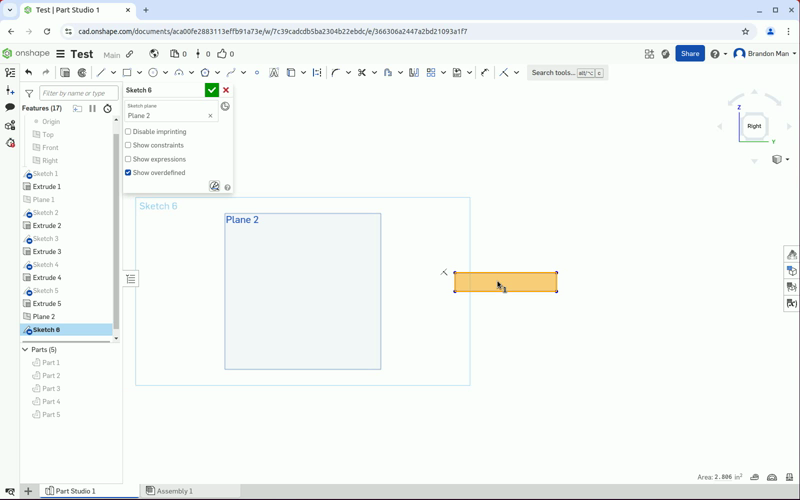
scroll(-6)
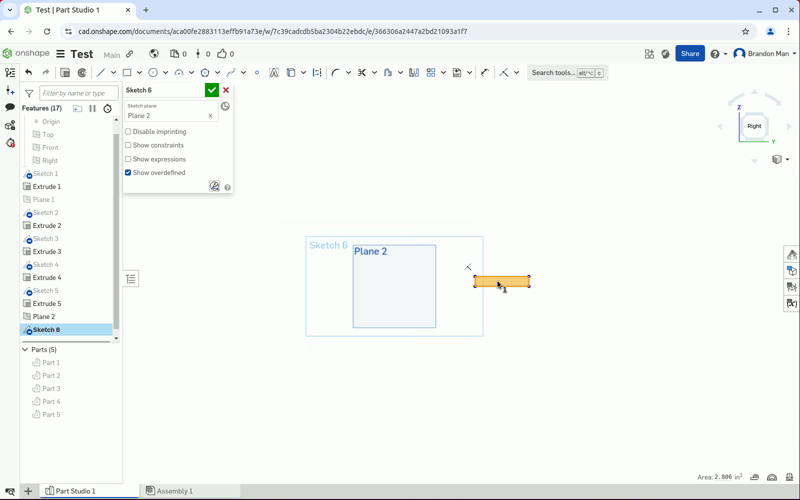
scroll(-6)
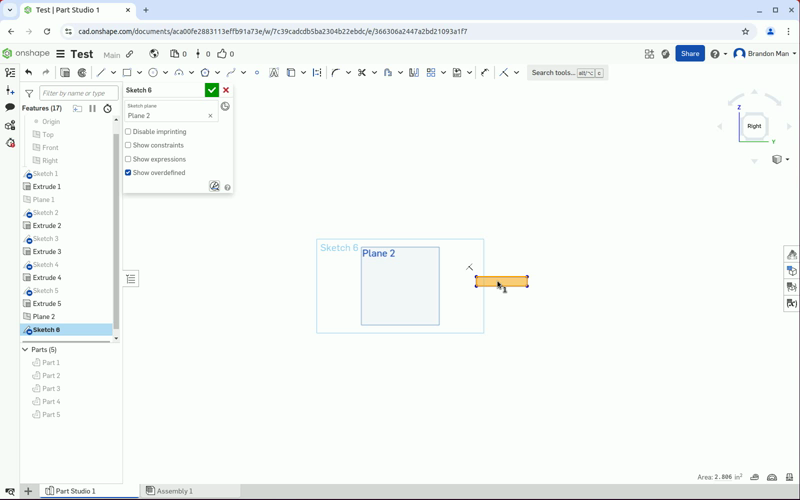
scroll(-6)
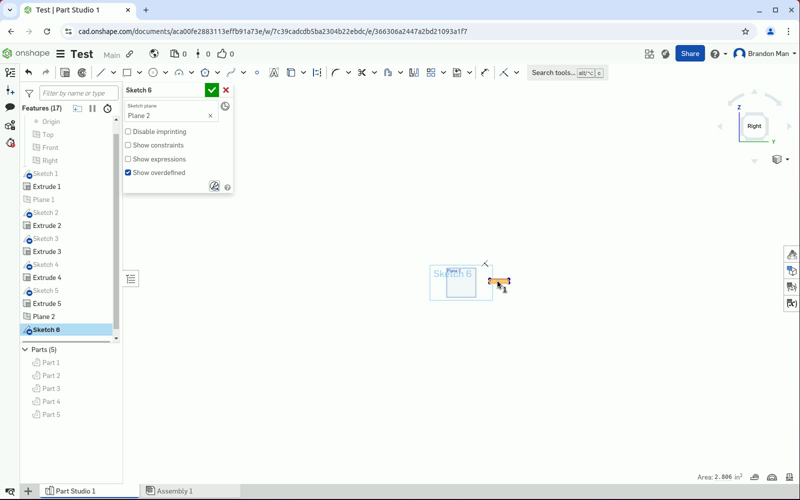
mouse_move(73, 352)
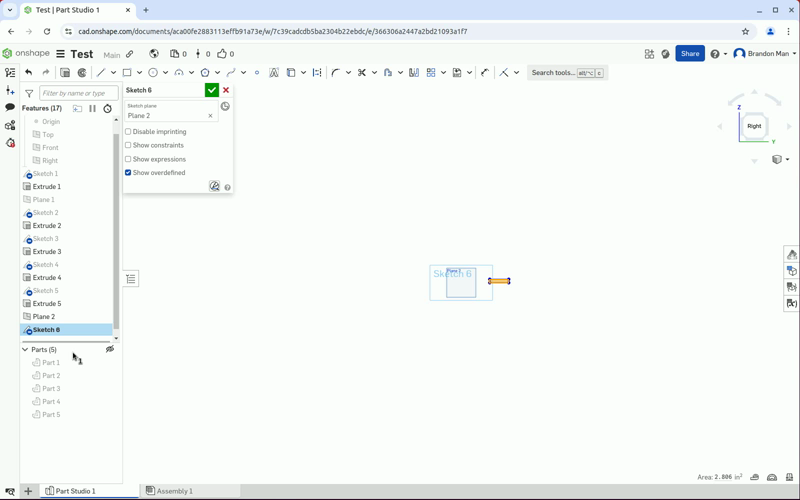
key(shift+y)
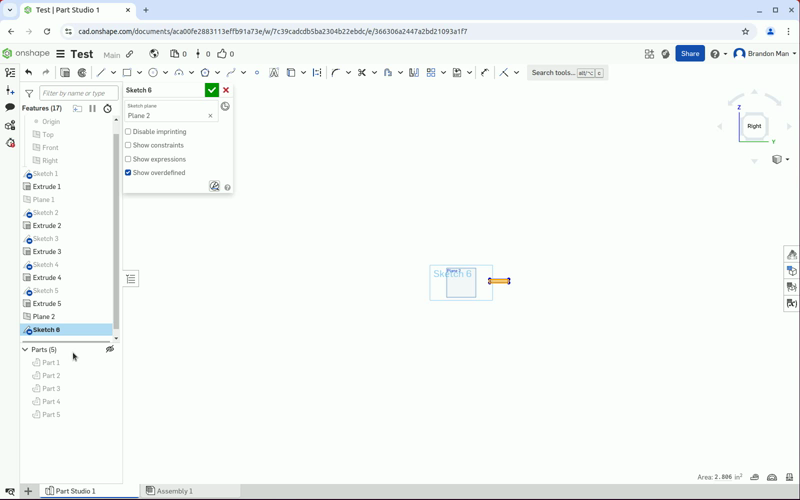
key(shift+e)
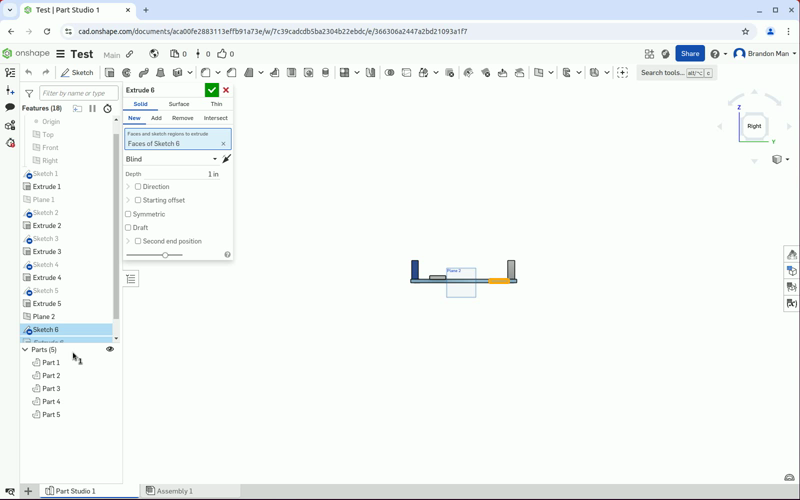
mouse_move(143, 106)
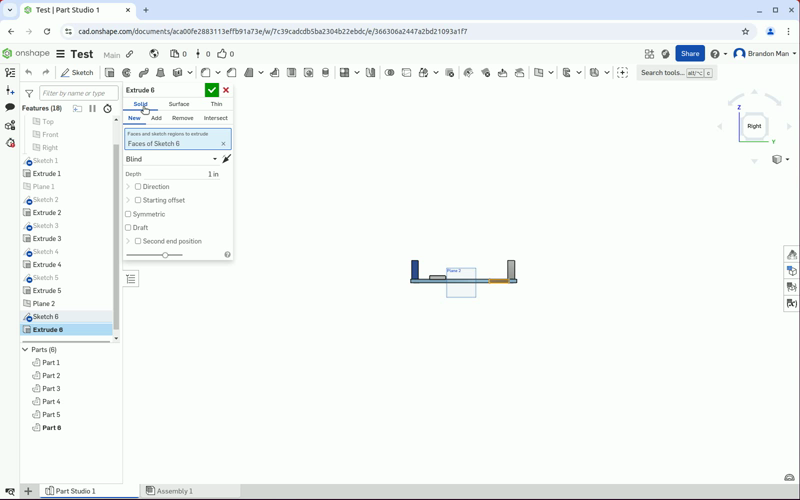
click(143, 106)
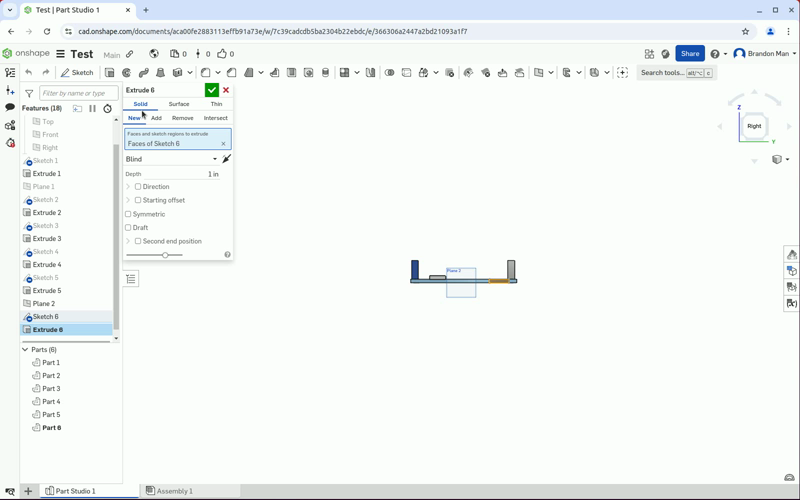
mouse_move(137, 120)
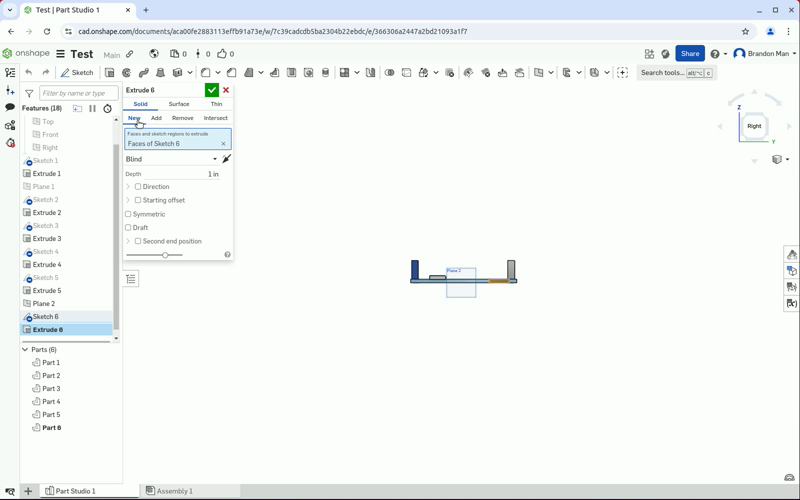
click(137, 120)
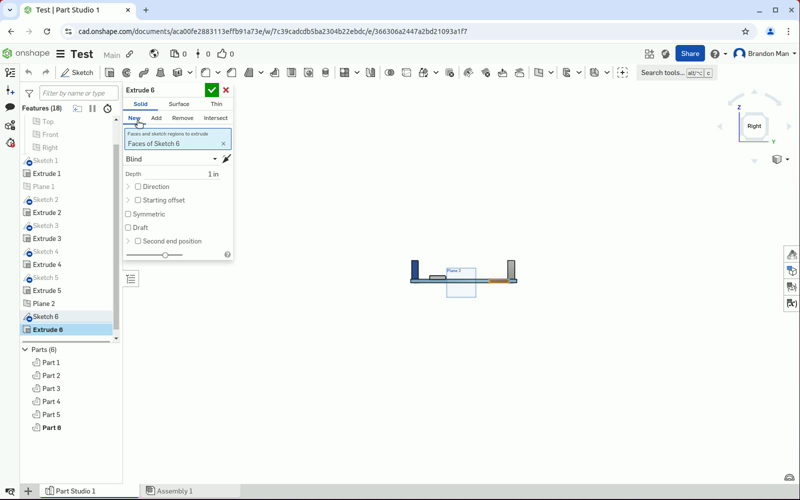
key(tab, 4)
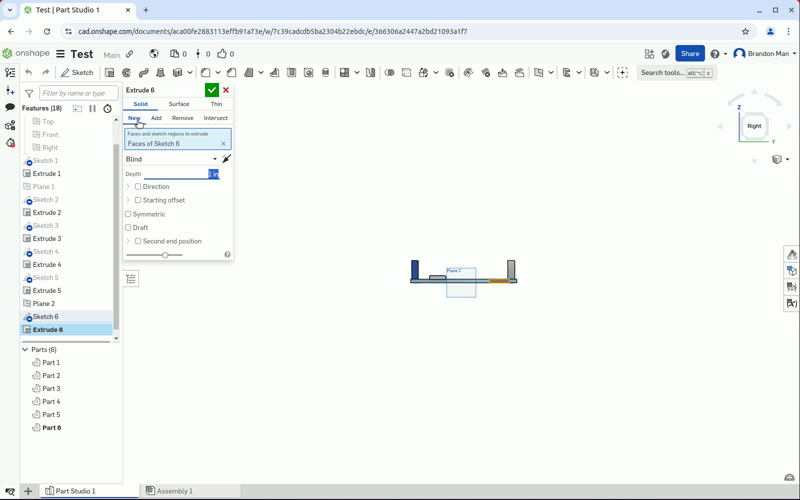
text(-5.777)
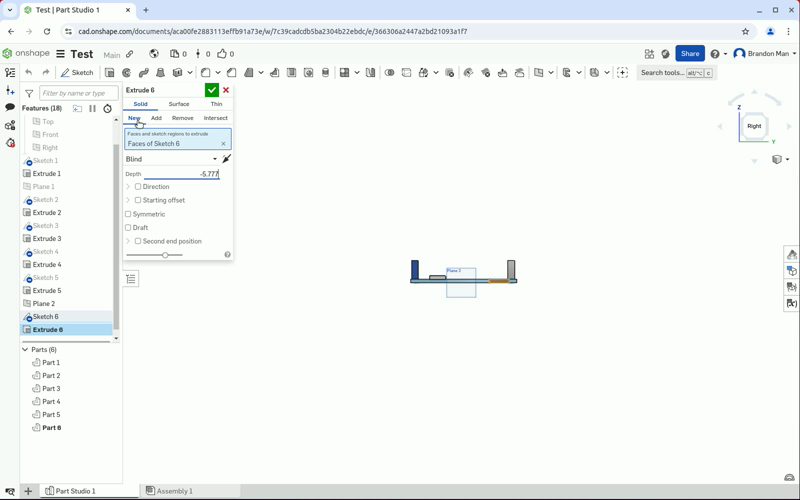
key(enter)
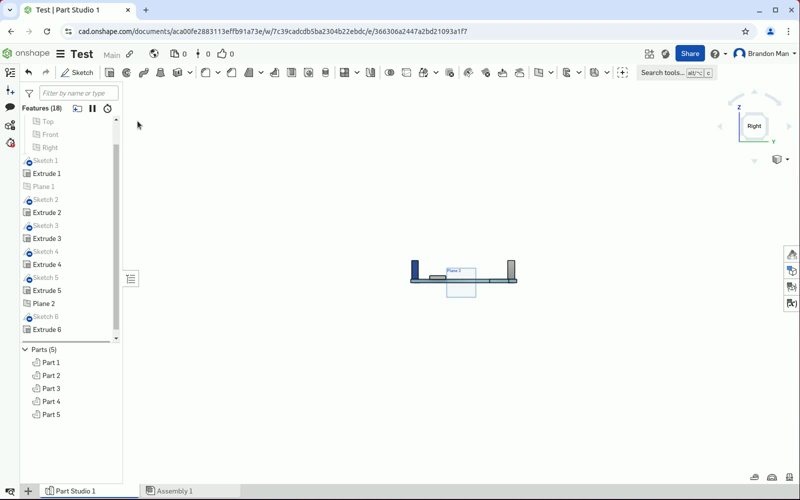
key(shift+h)
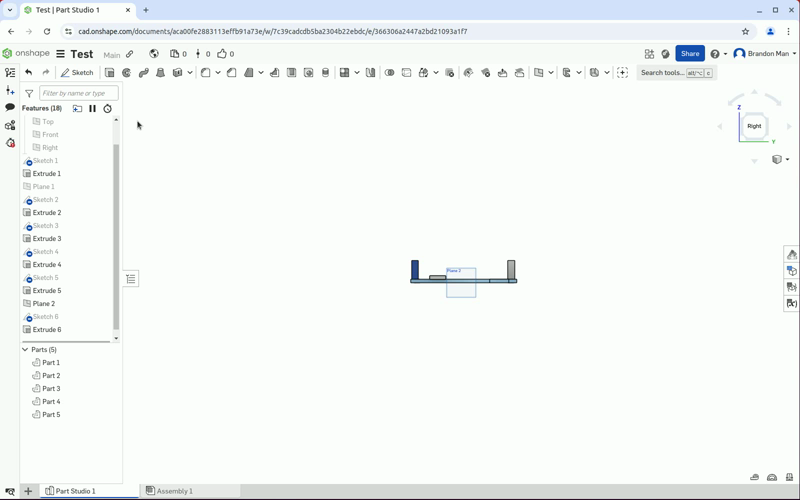
key(shift+h)
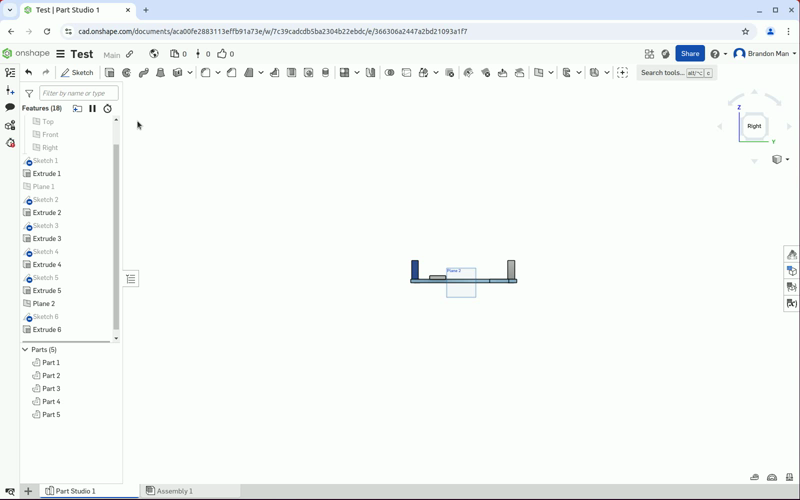
mouse_move(69, 163)
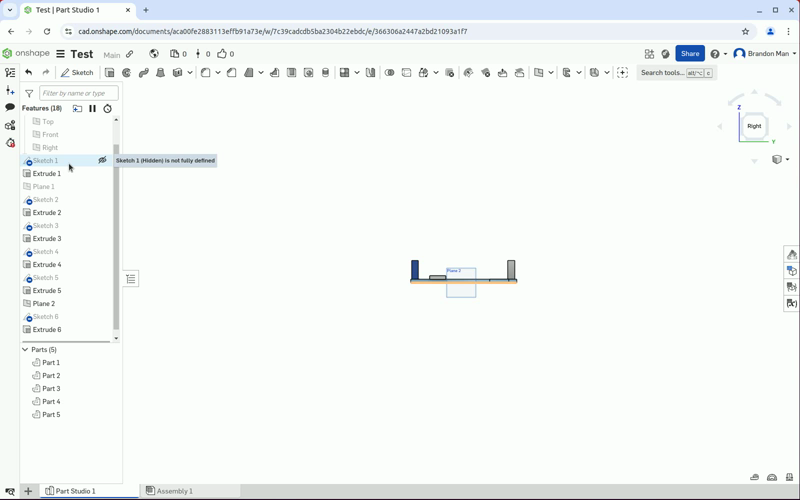
click(69, 163)
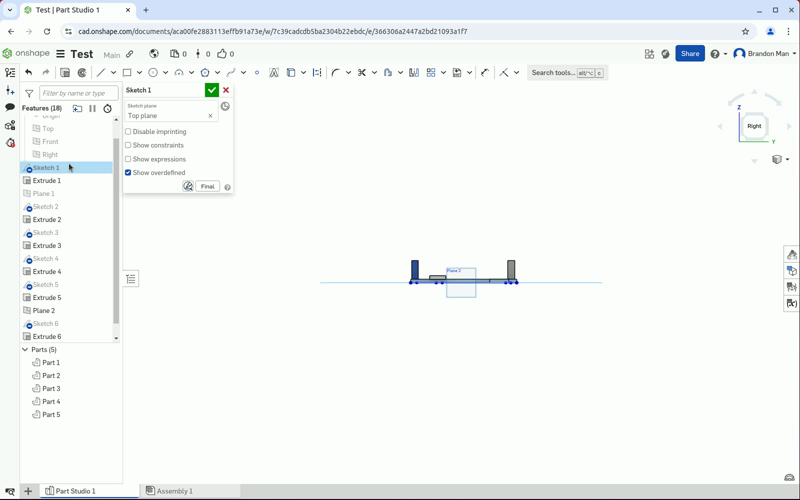
mouse_move(229, 92)
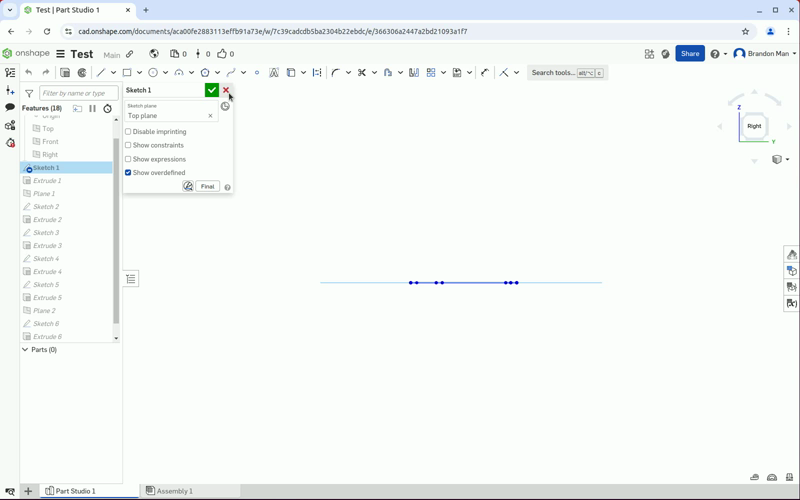
click(229, 92)
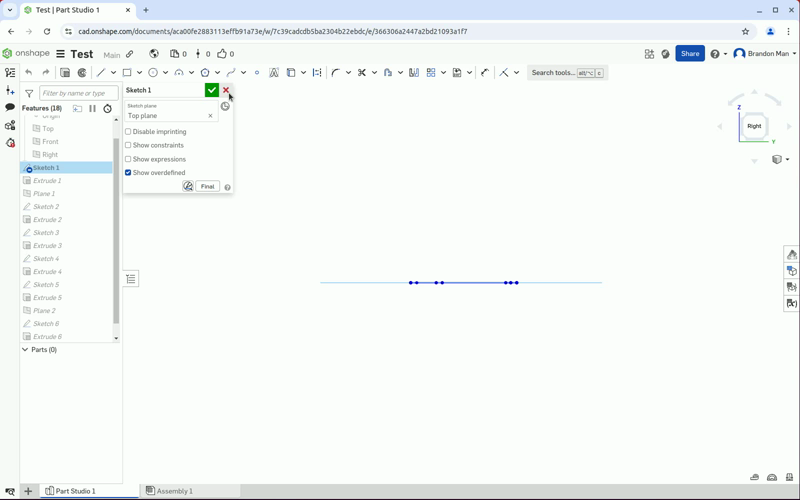
key(shift+s)
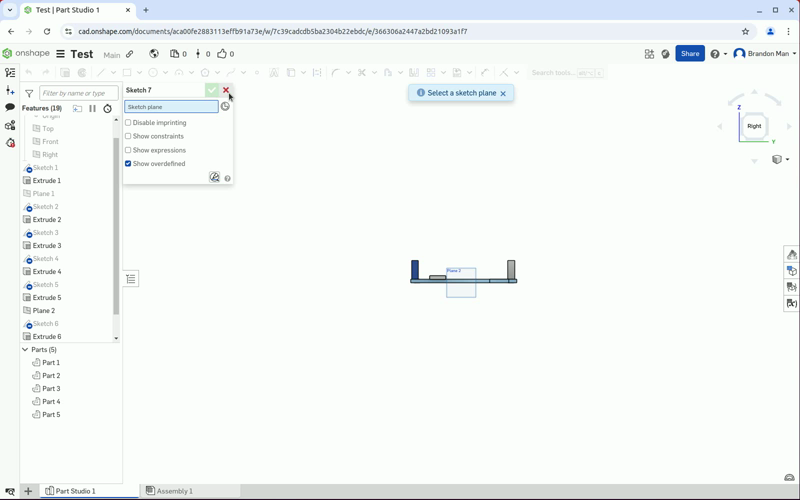
mouse_move(69, 293)
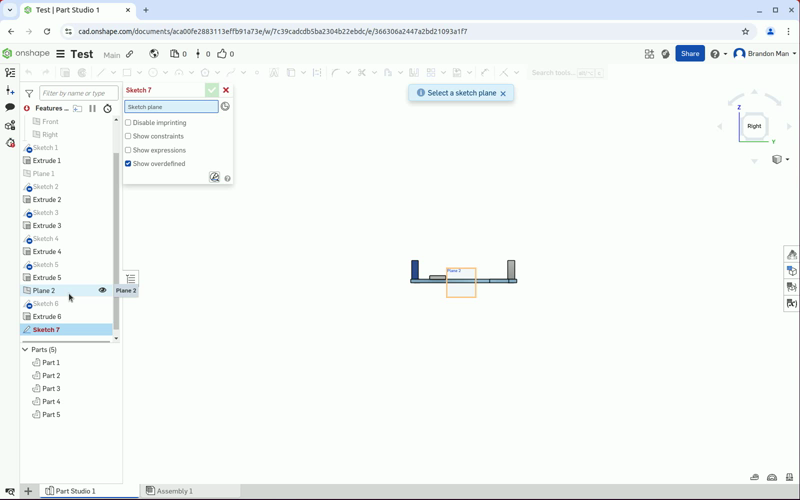
click(69, 293)
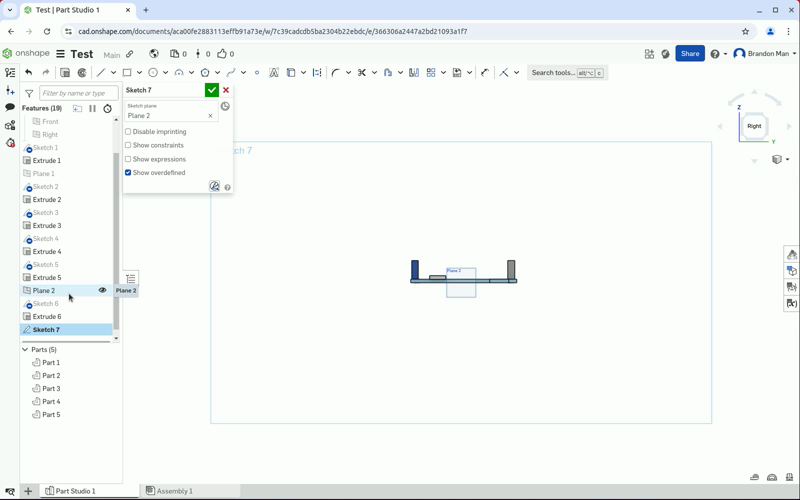
mouse_move(73, 352)
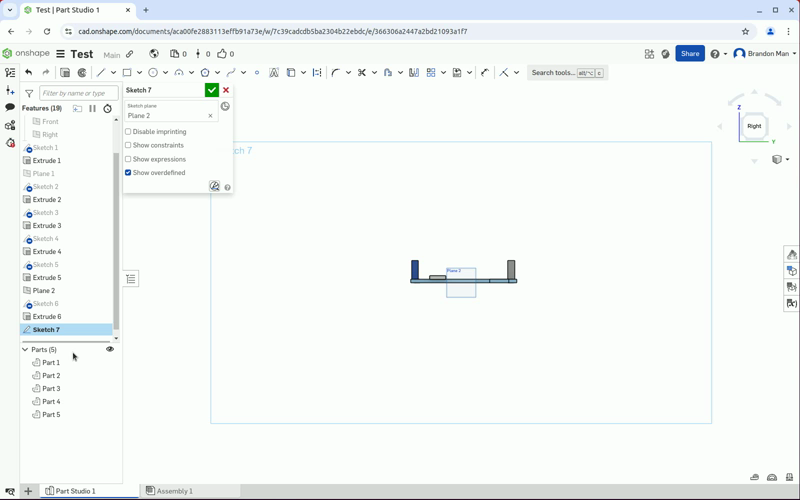
key(y)
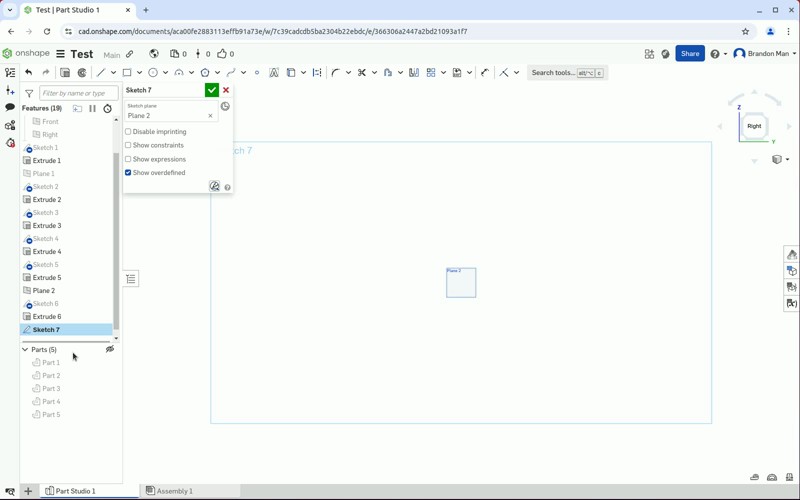
key(l)
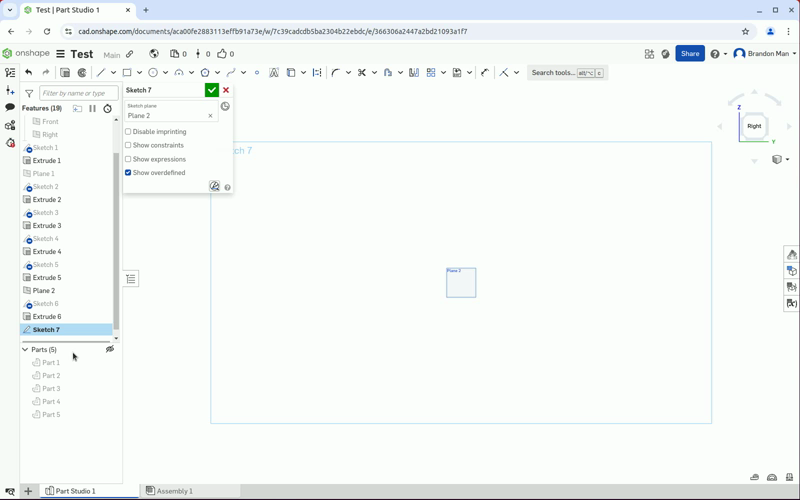
key_down(shift)
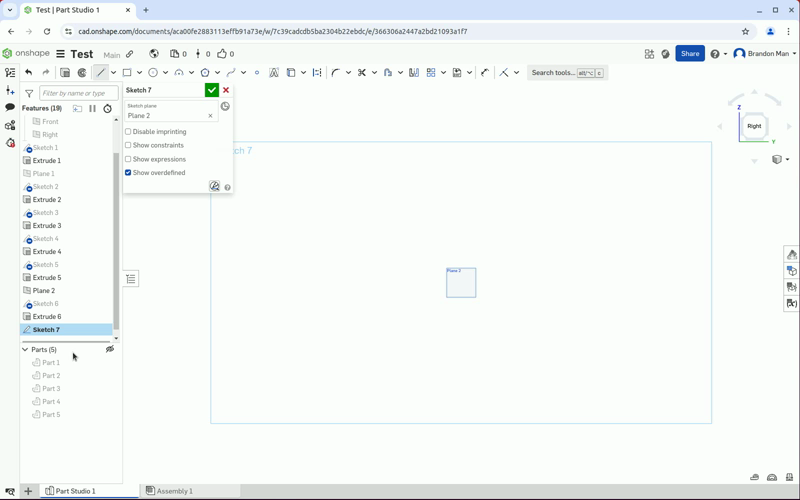
mouse_move(489, 279)
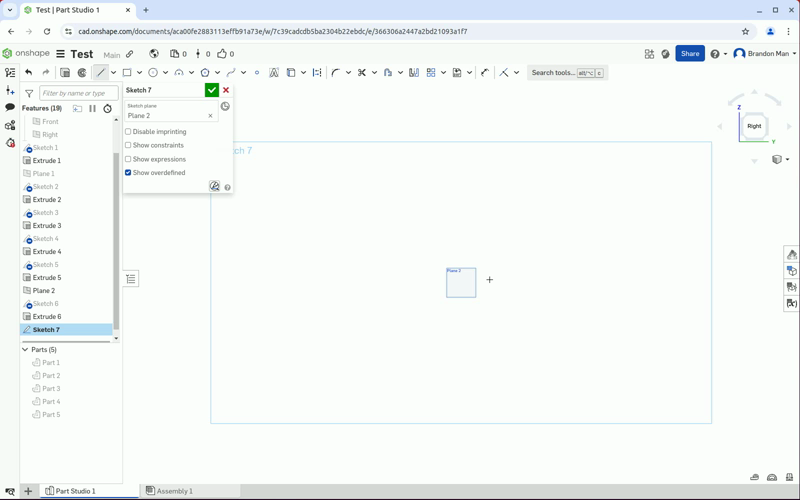
click(489, 279)
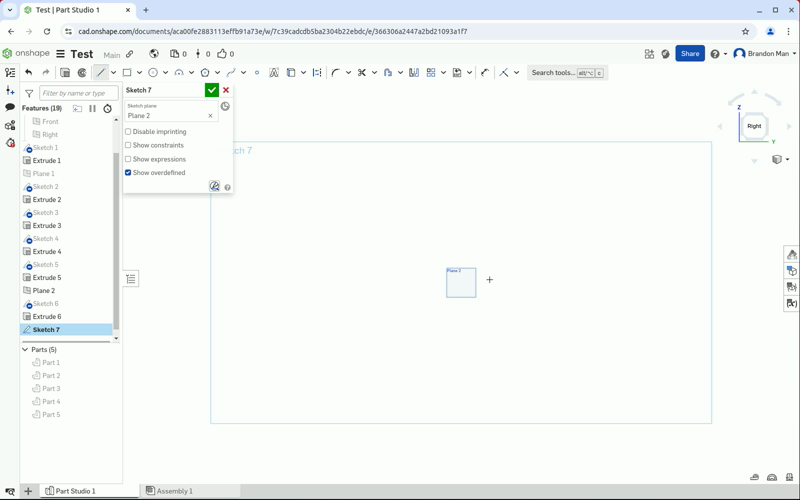
key_up(shift)
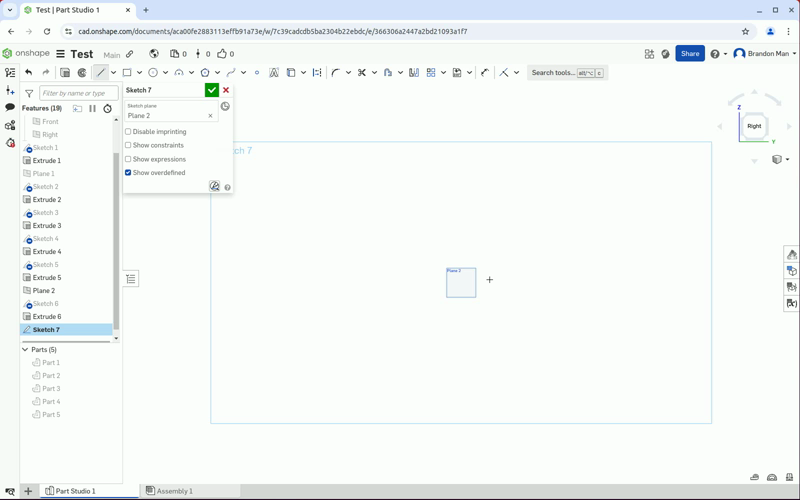
key_down(shift)
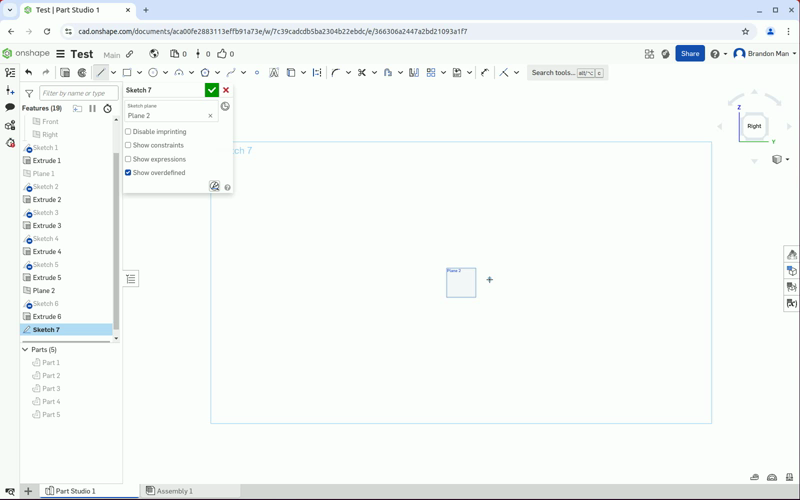
mouse_move(519, 279)
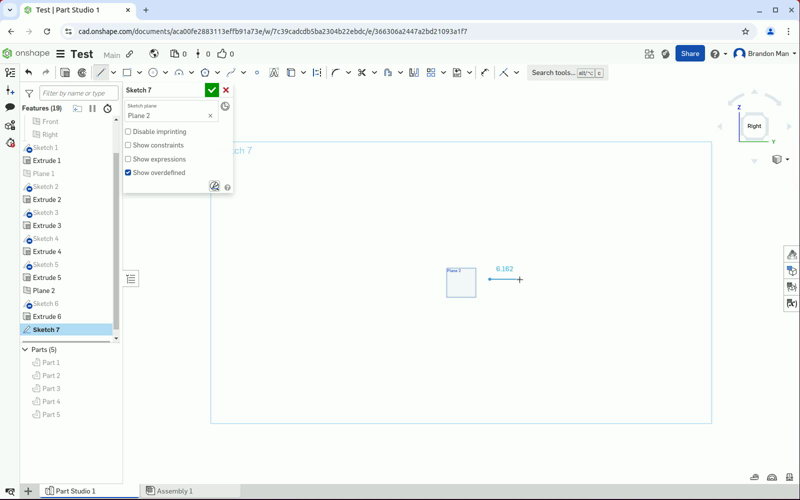
mouse_move(507, 279)
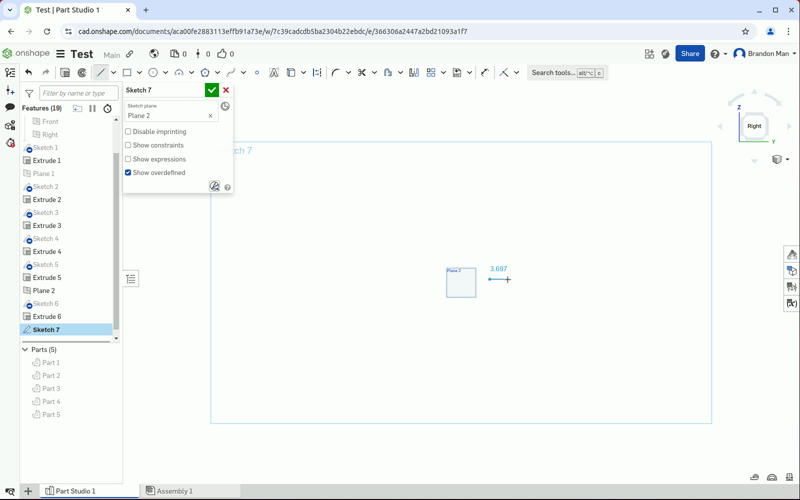
click(507, 279)
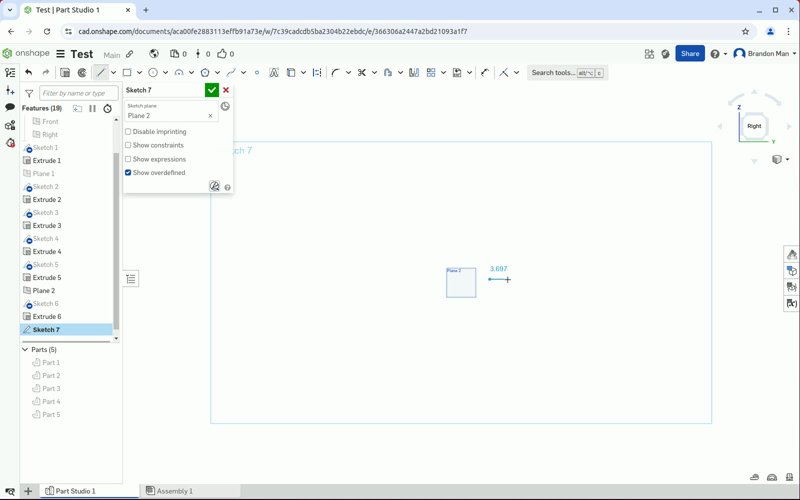
key_up(shift)
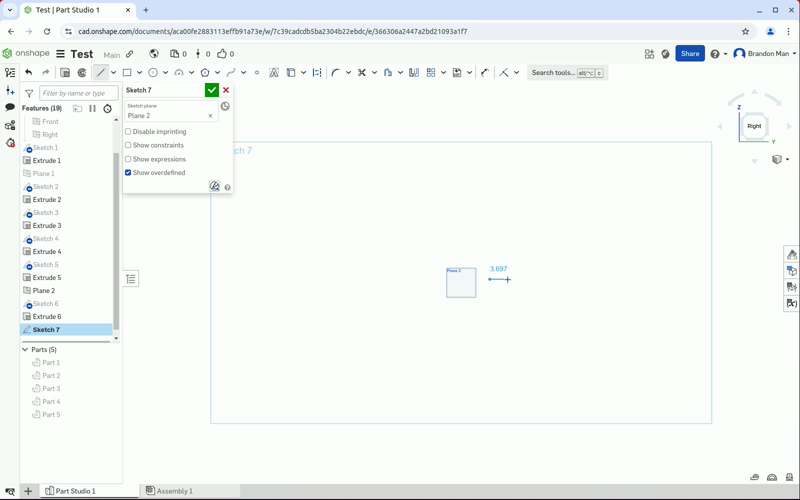
key_down(shift)
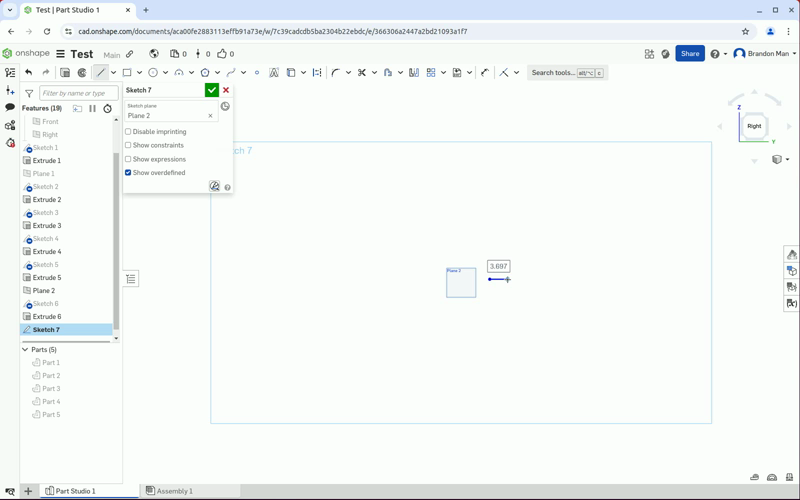
mouse_move(537, 279)
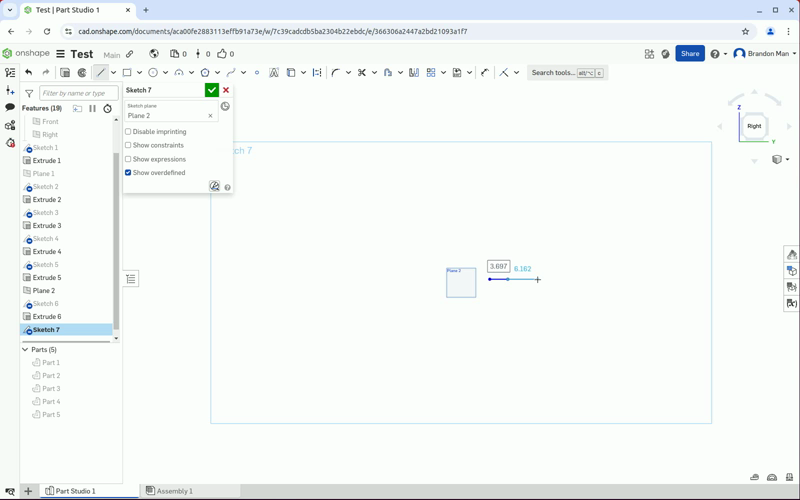
mouse_move(507, 257)
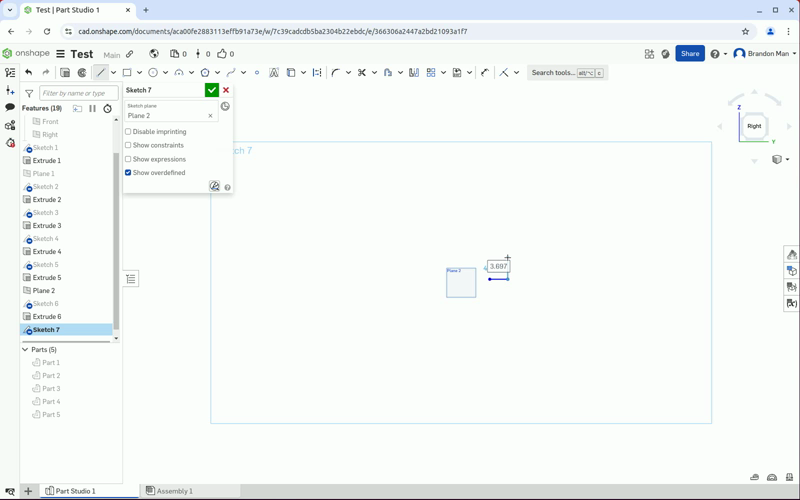
click(507, 257)
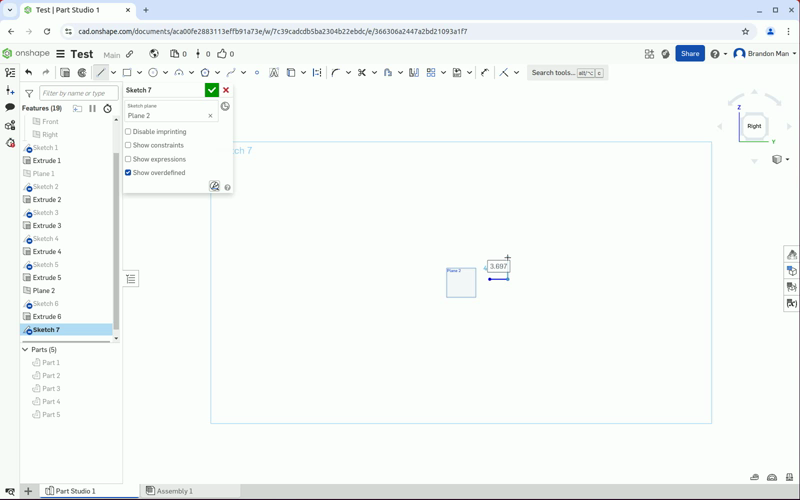
key_up(shift)
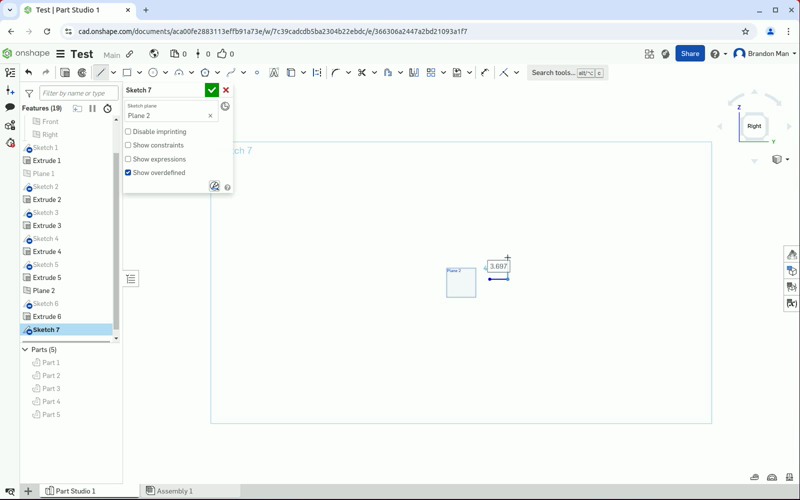
key_down(shift)
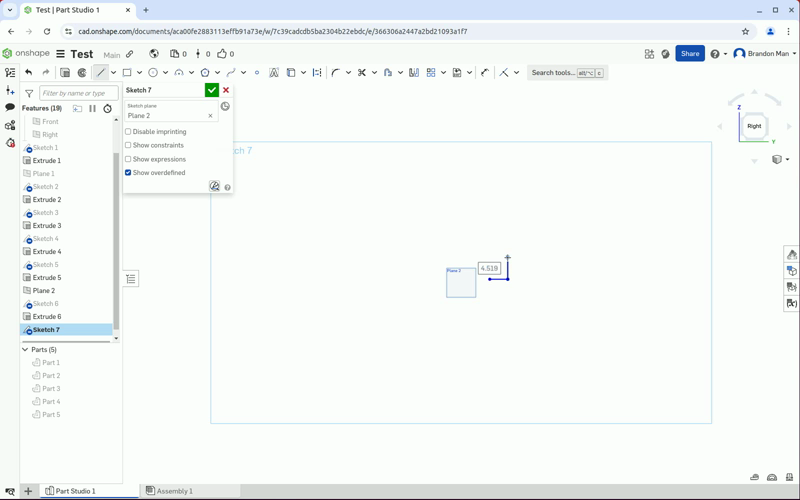
mouse_move(537, 257)
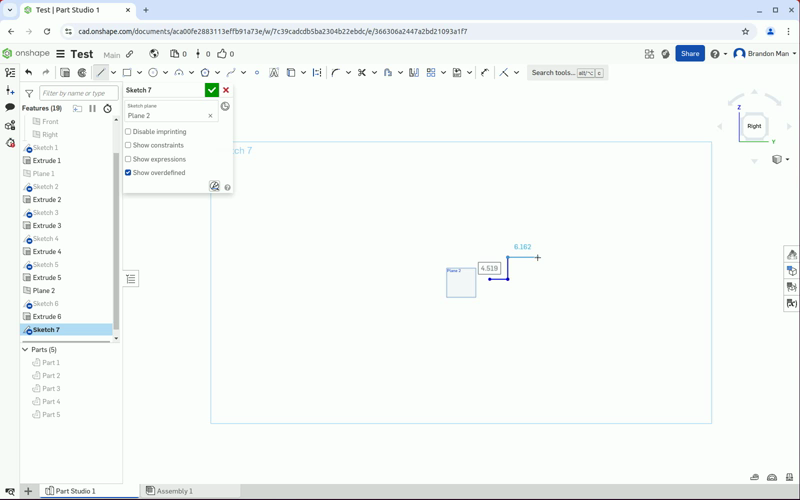
mouse_move(489, 257)
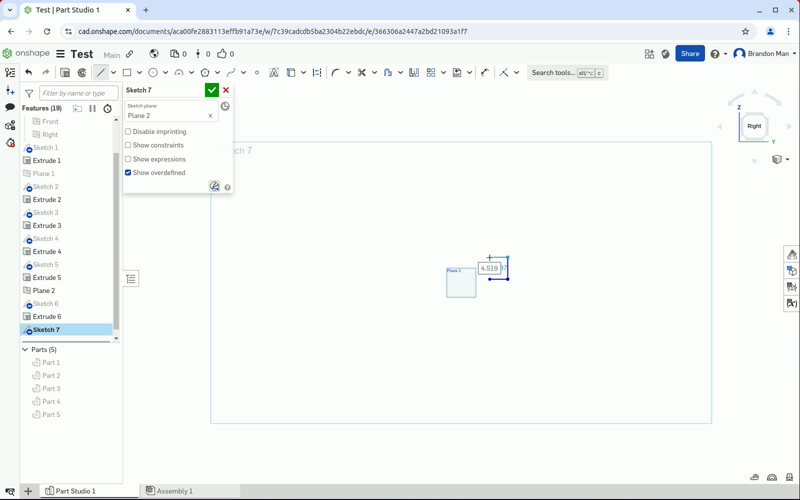
click(489, 257)
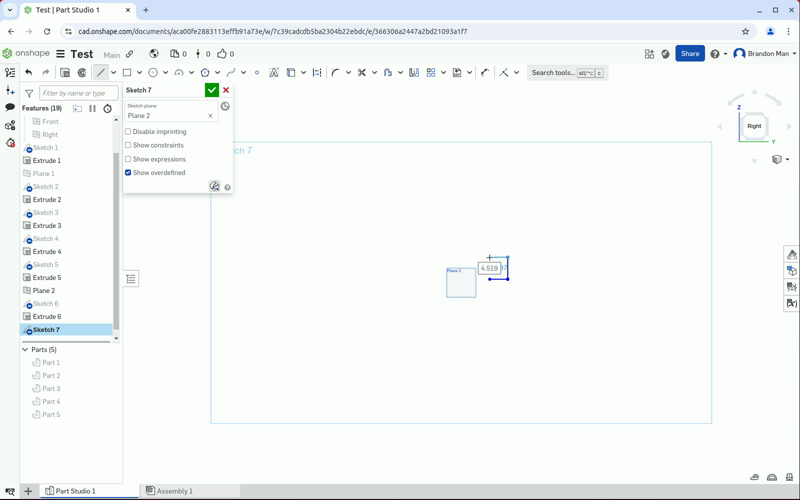
key_up(shift)
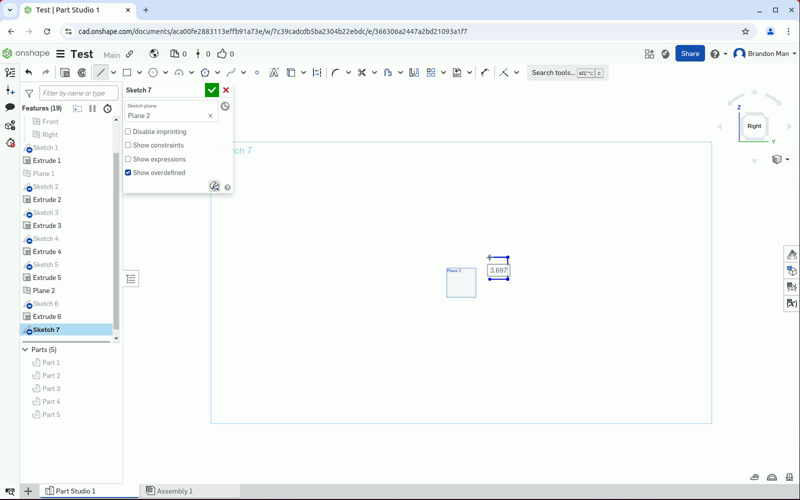
mouse_move(519, 257)
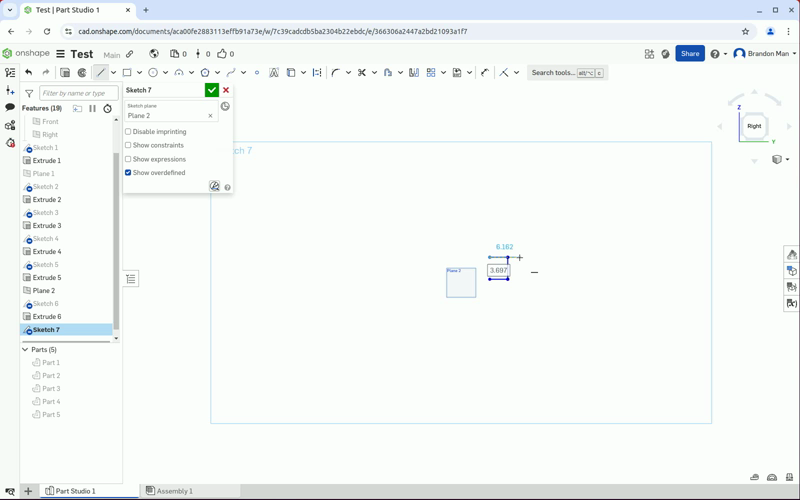
key_down(shift)
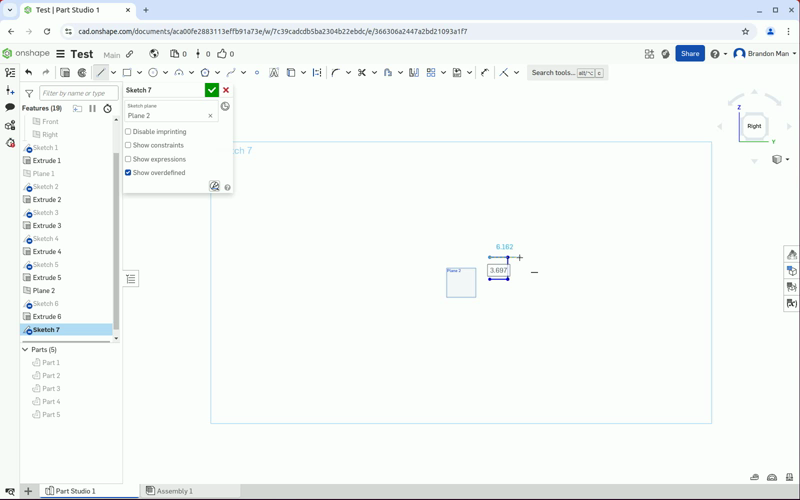
mouse_move(489, 279)
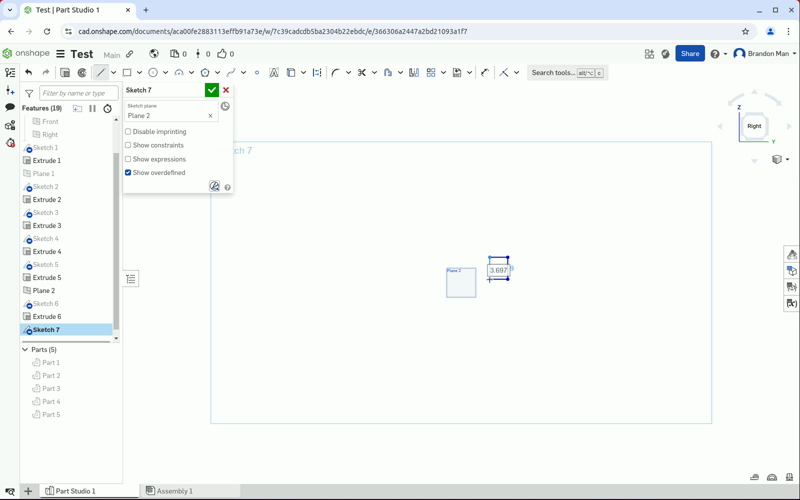
key_up(shift)
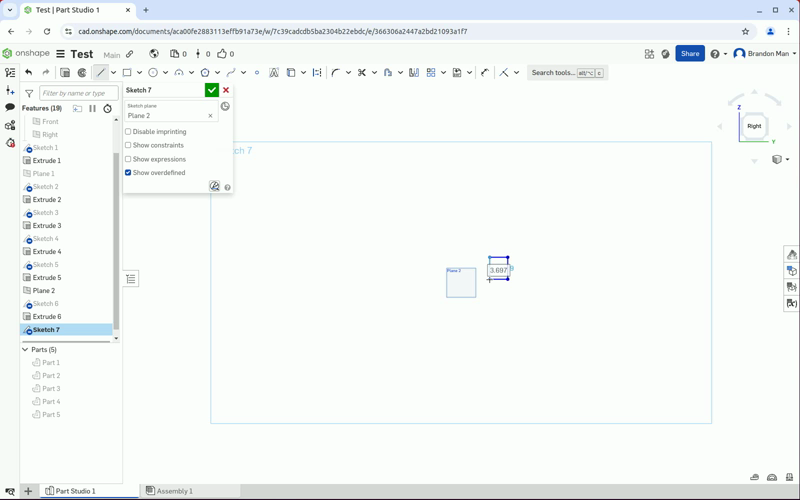
click(489, 279)
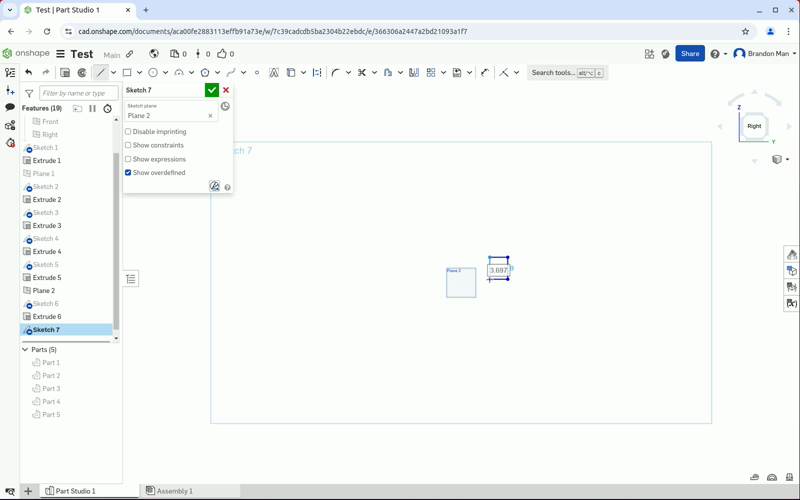
key(esc)
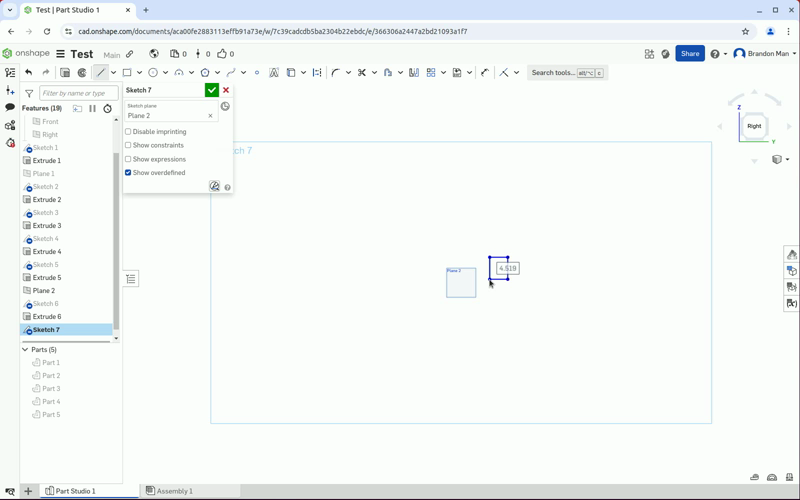
key(c)
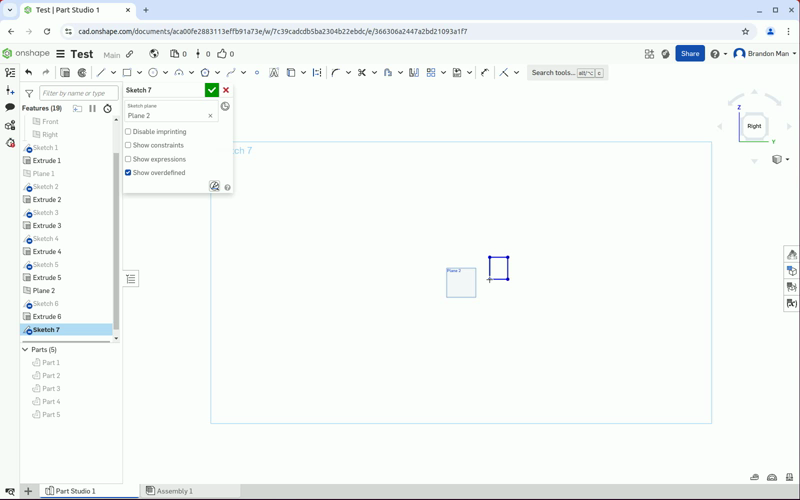
key_down(shift)
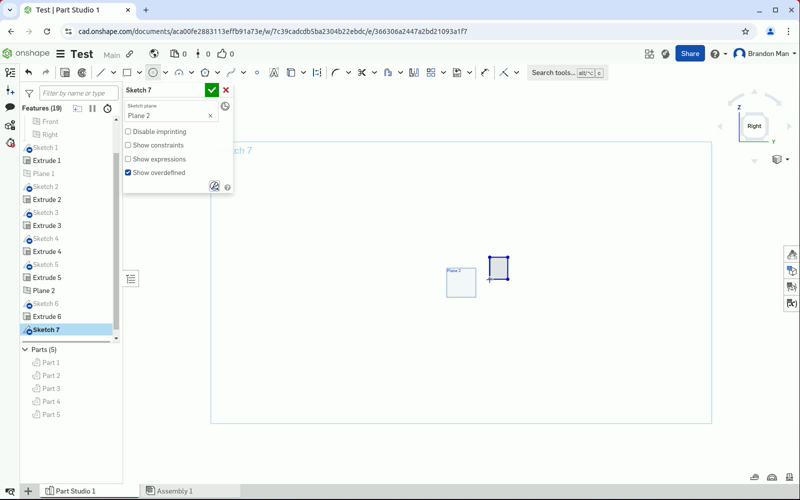
mouse_move(498, 269)
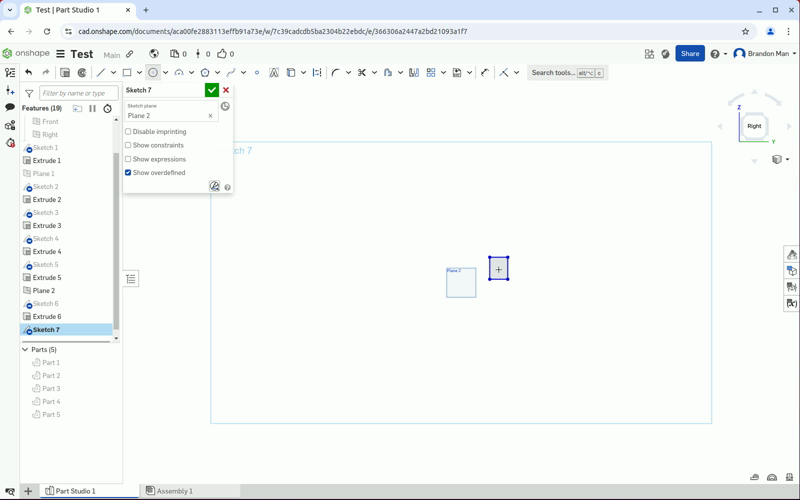
click(498, 269)
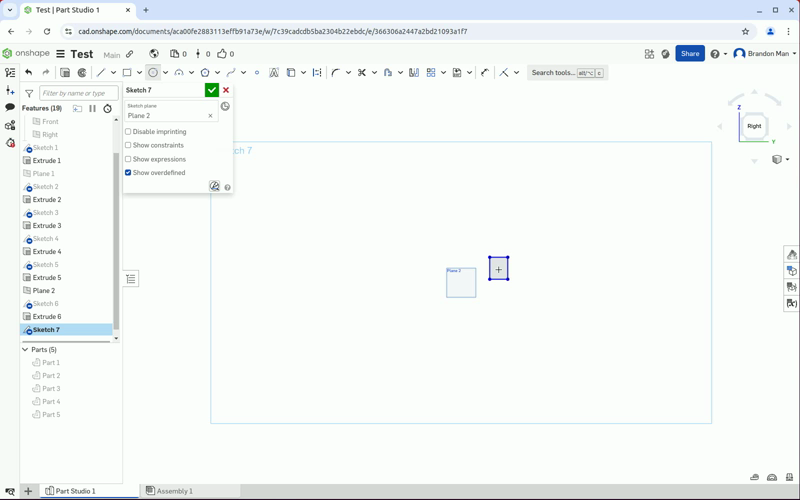
key_up(shift)
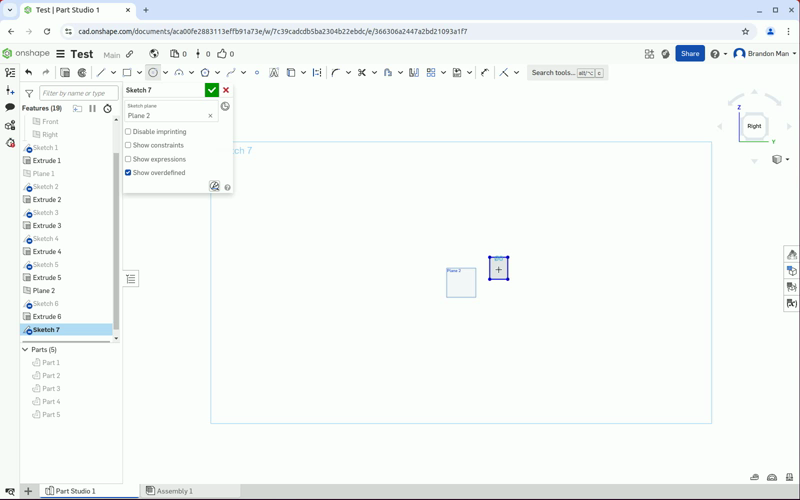
mouse_move(505, 269)
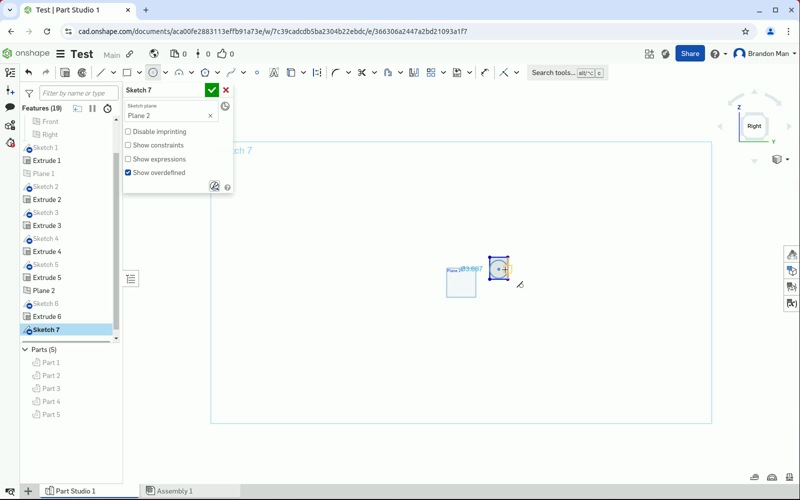
click(505, 269)
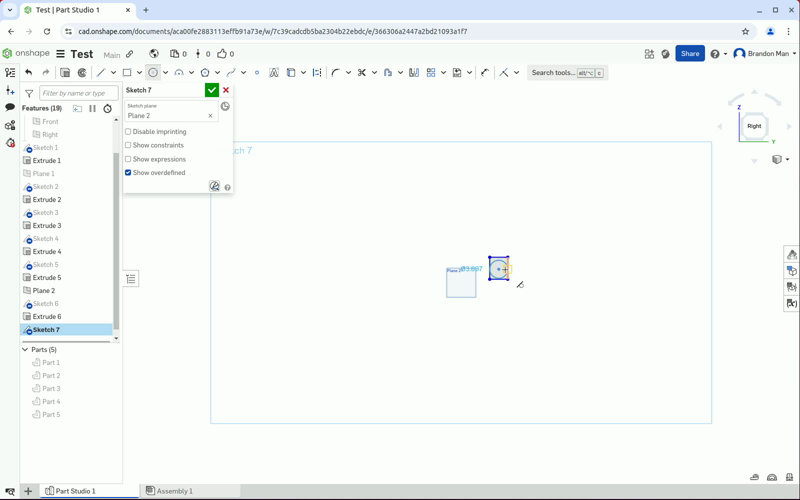
key(esc)
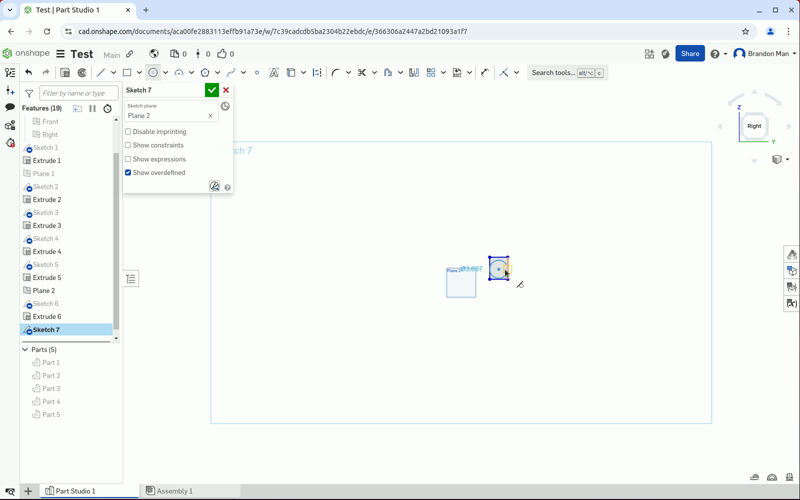
mouse_move(491, 277)
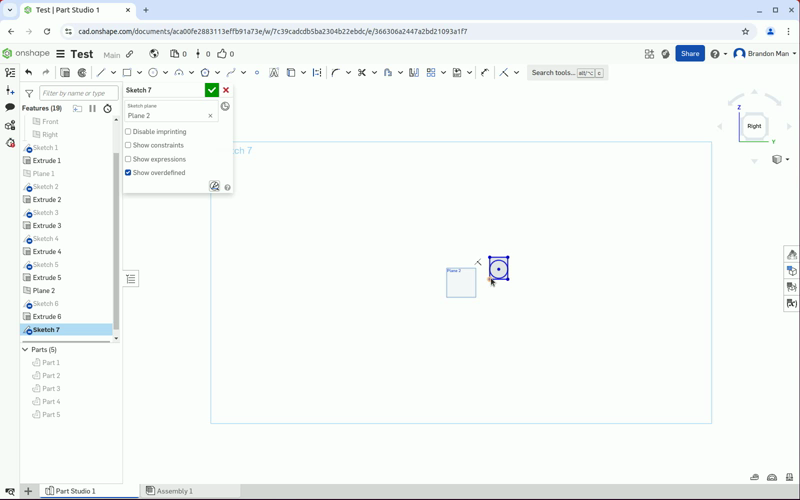
scroll(6)
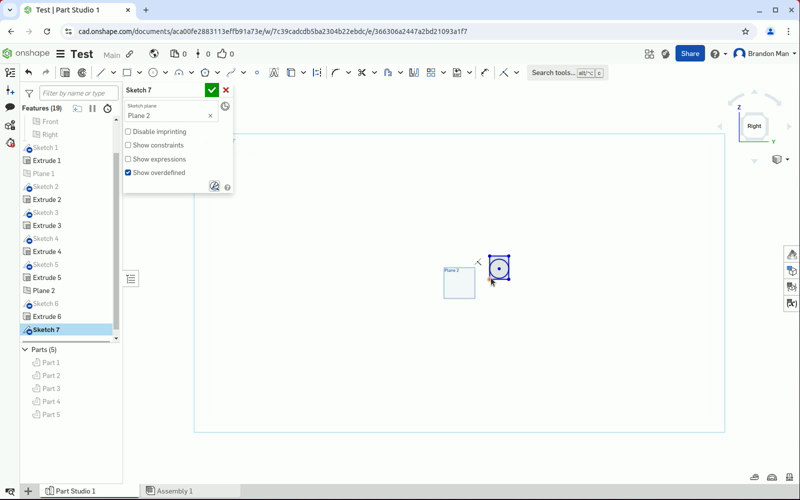
scroll(6)
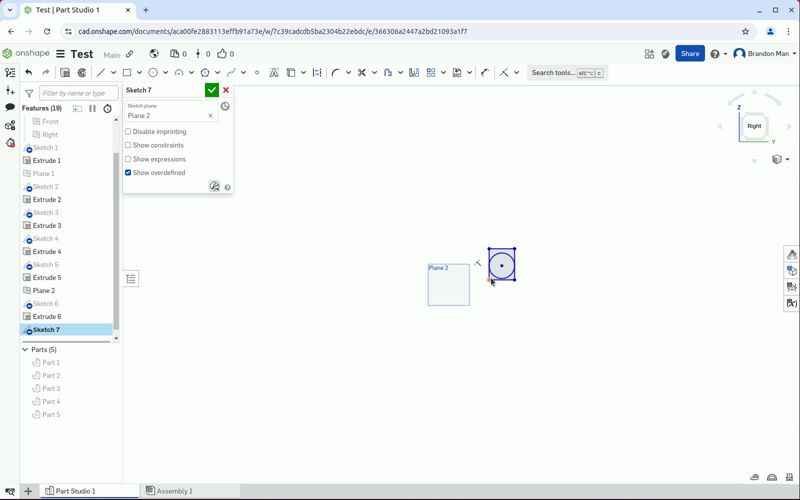
scroll(6)
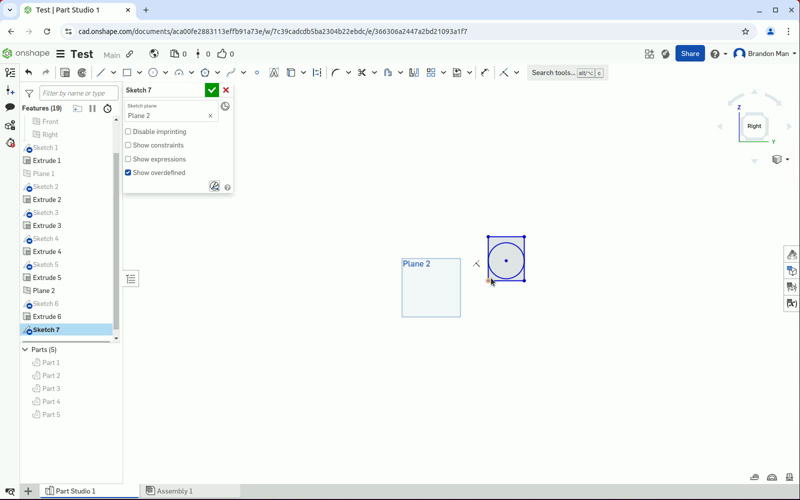
scroll(6)
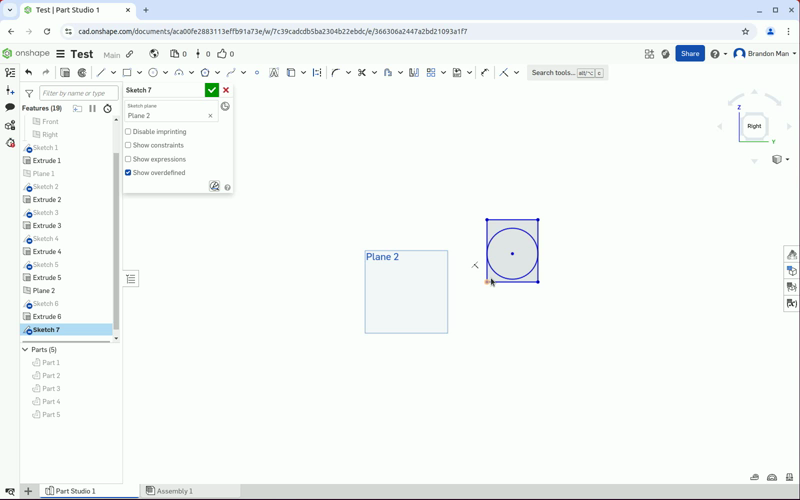
scroll(6)
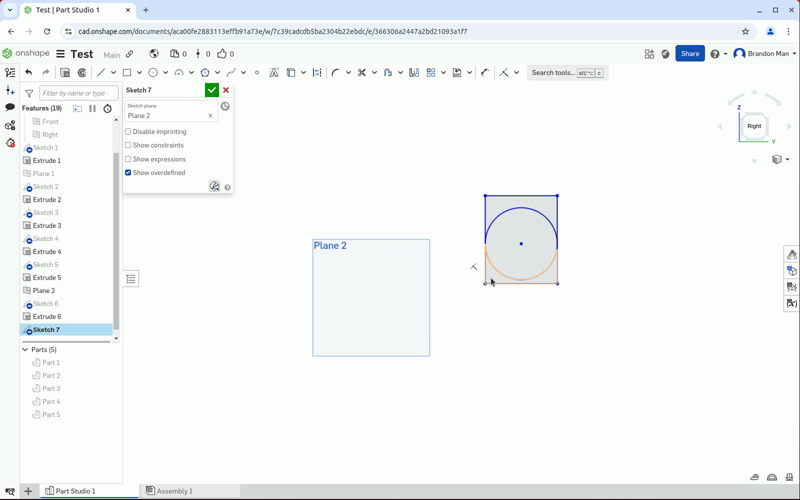
scroll(6)
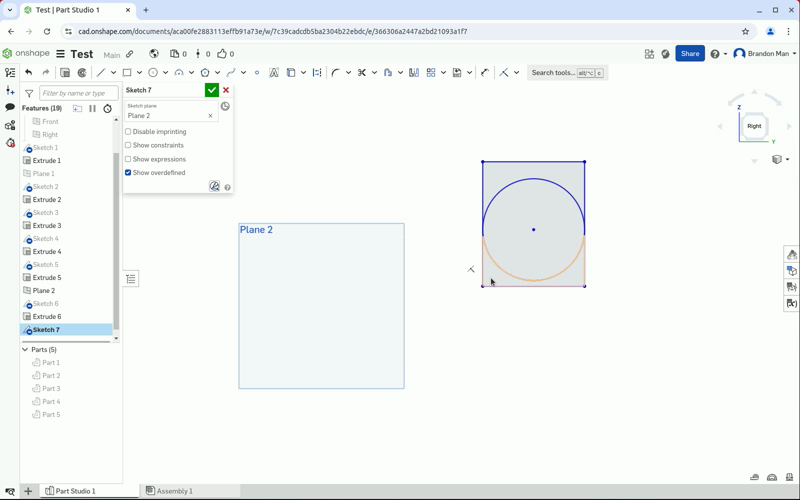
scroll(6)
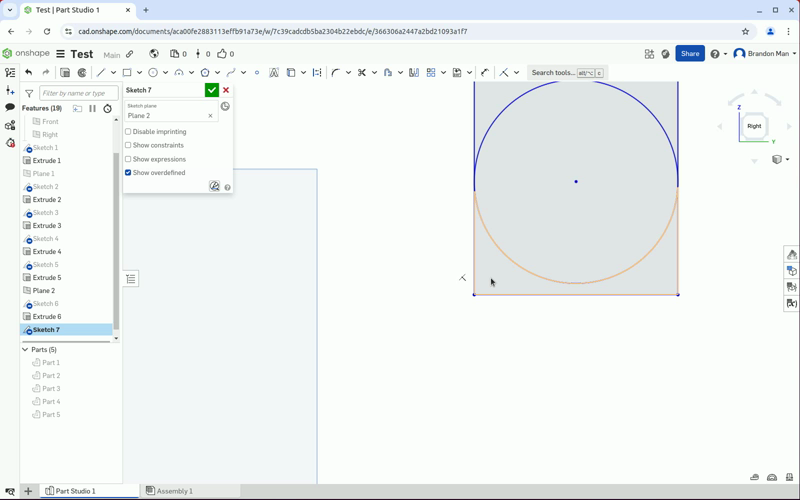
click(491, 277)
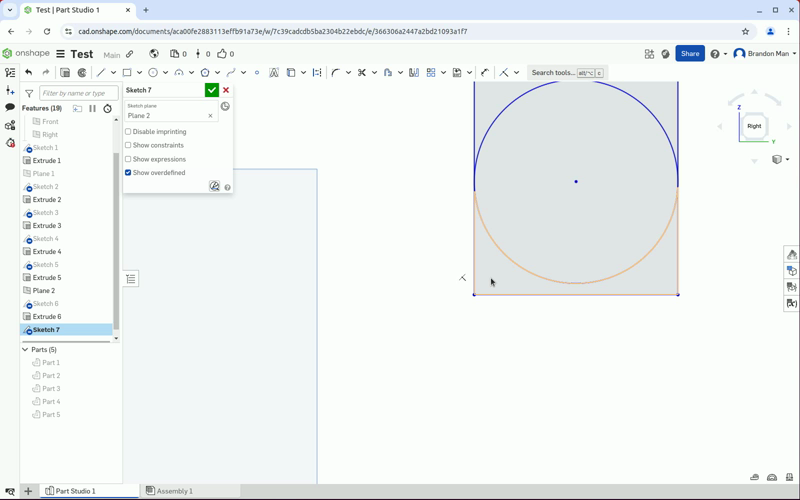
scroll(-6)
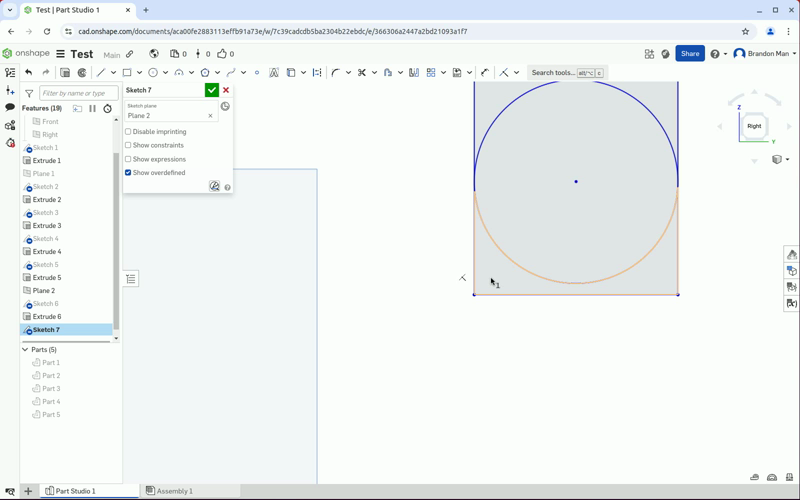
scroll(-6)
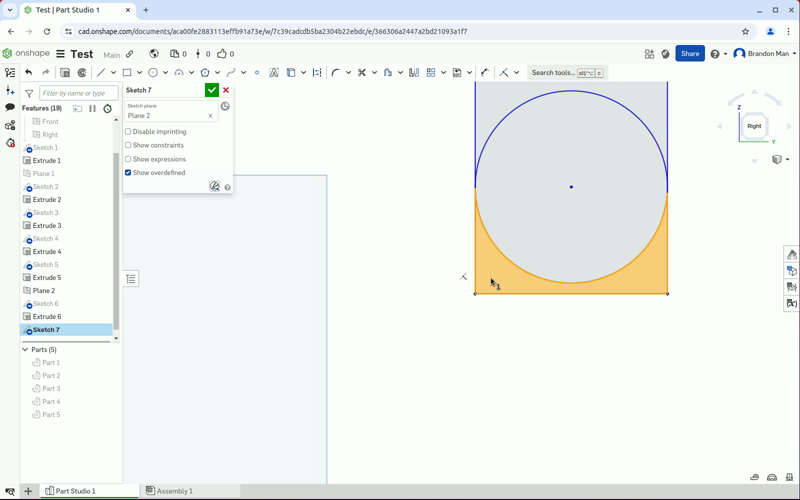
scroll(-6)
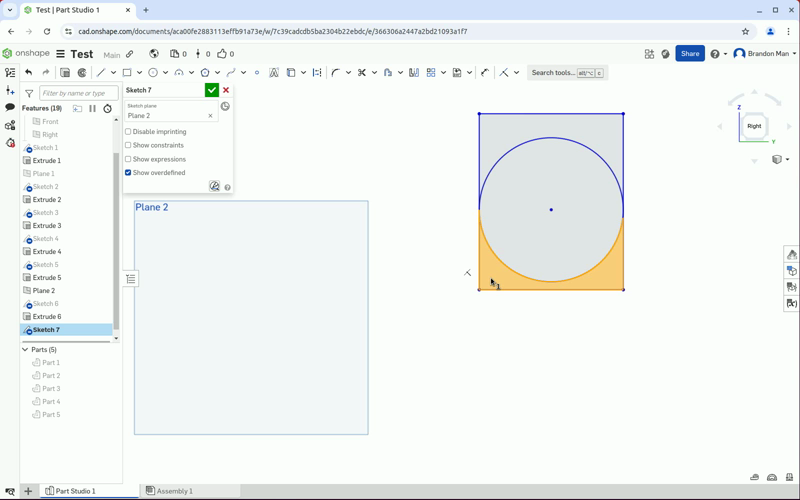
scroll(-6)
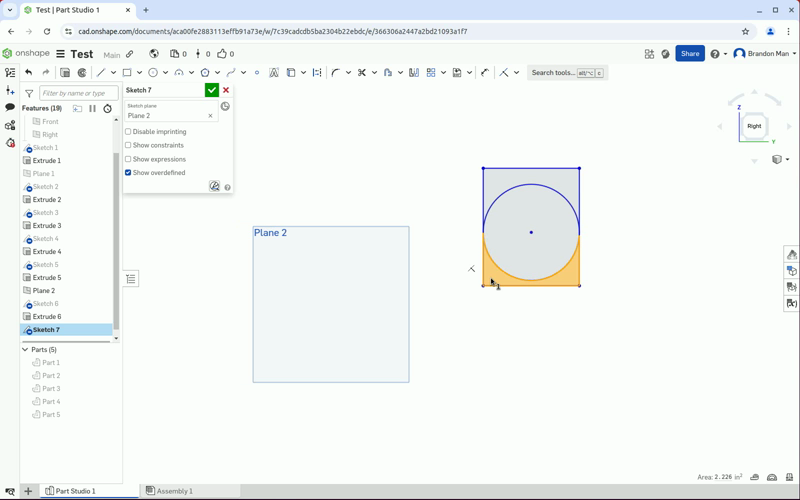
scroll(-6)
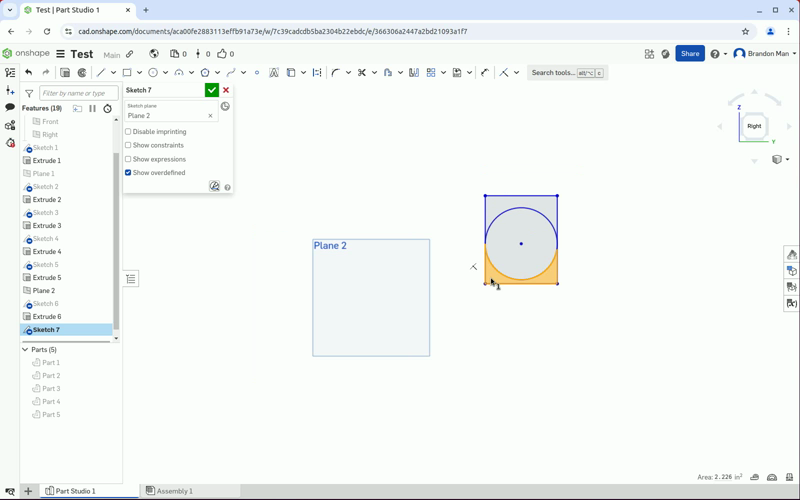
scroll(-6)
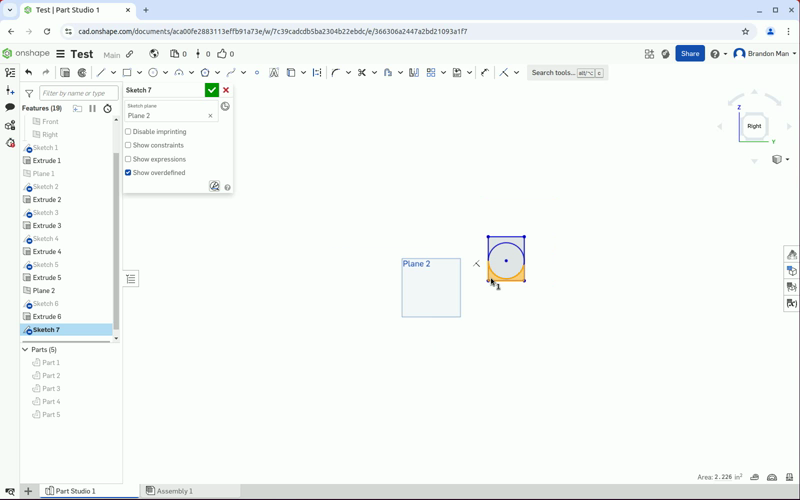
scroll(-6)
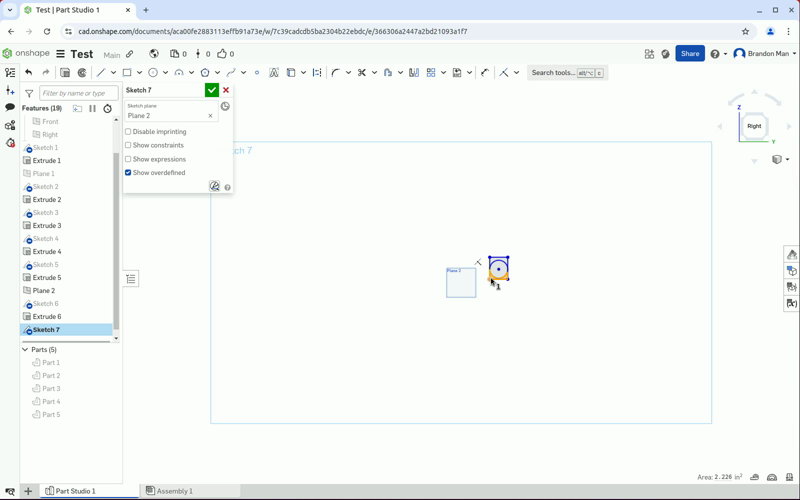
mouse_move(73, 352)
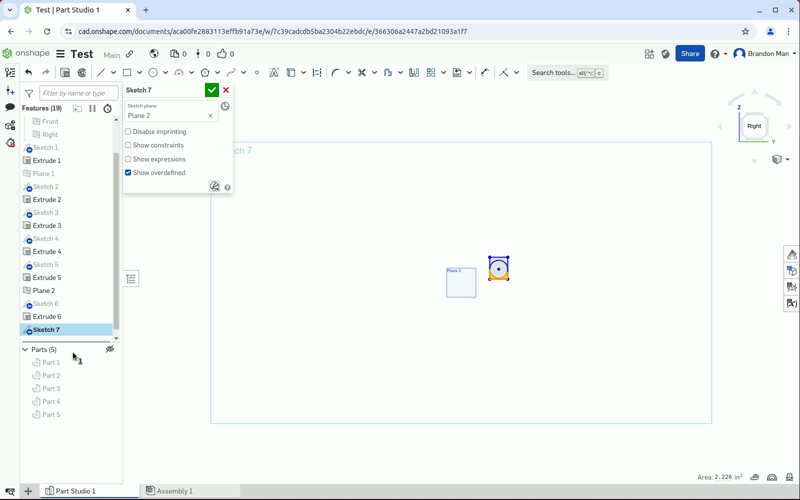
key(shift+y)
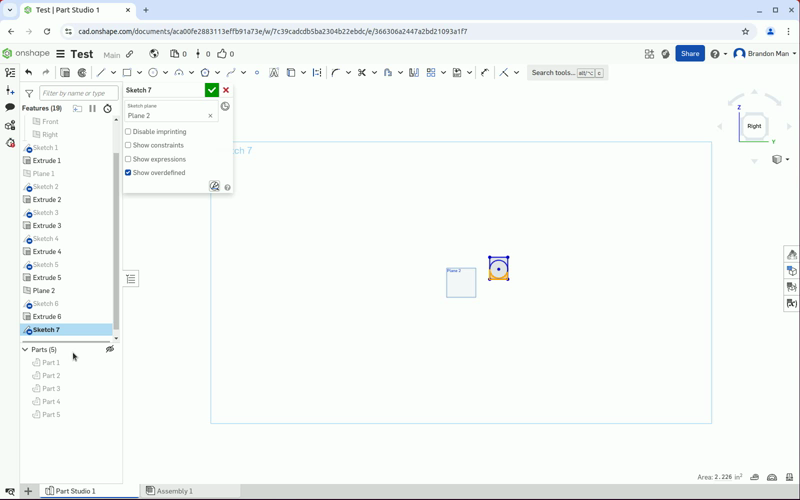
key(shift+e)
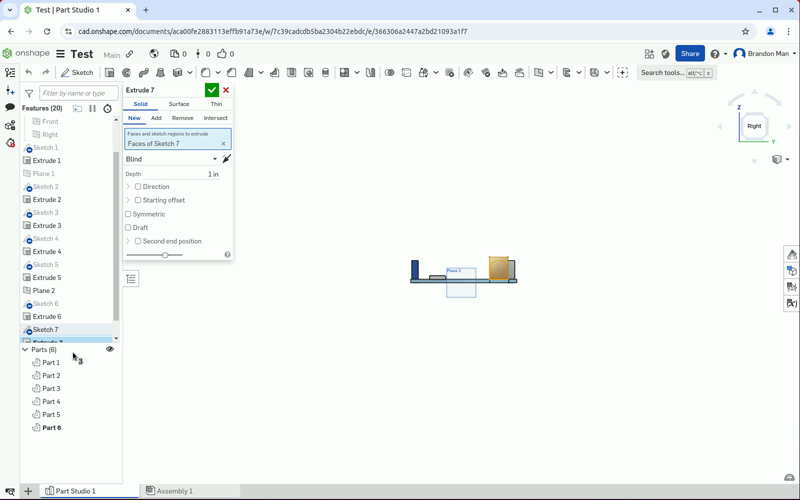
mouse_move(143, 106)
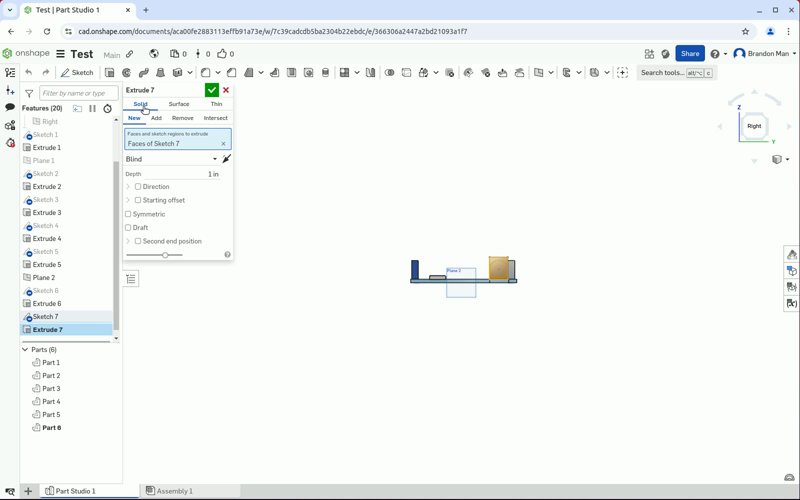
click(143, 106)
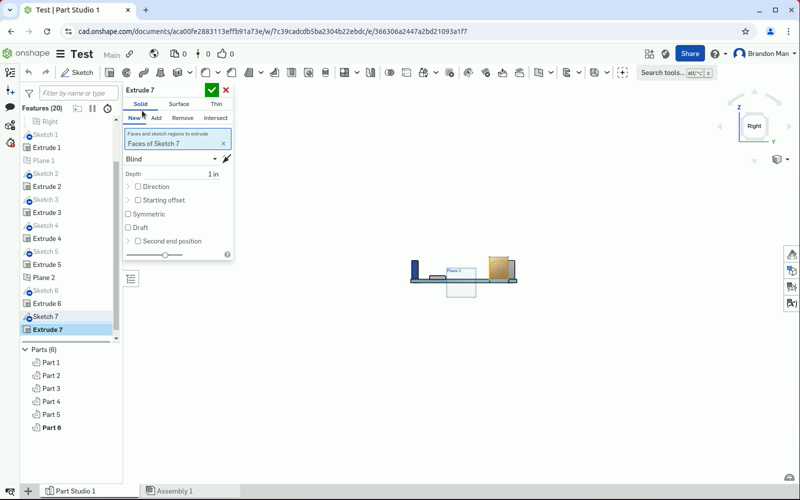
mouse_move(137, 120)
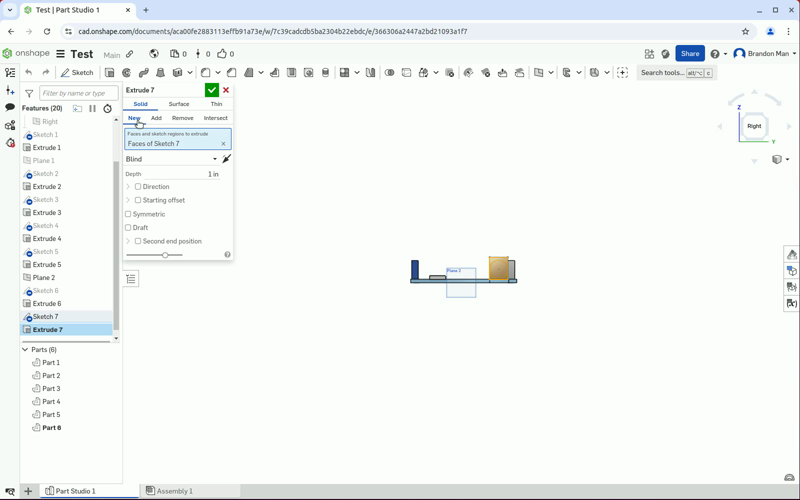
click(137, 120)
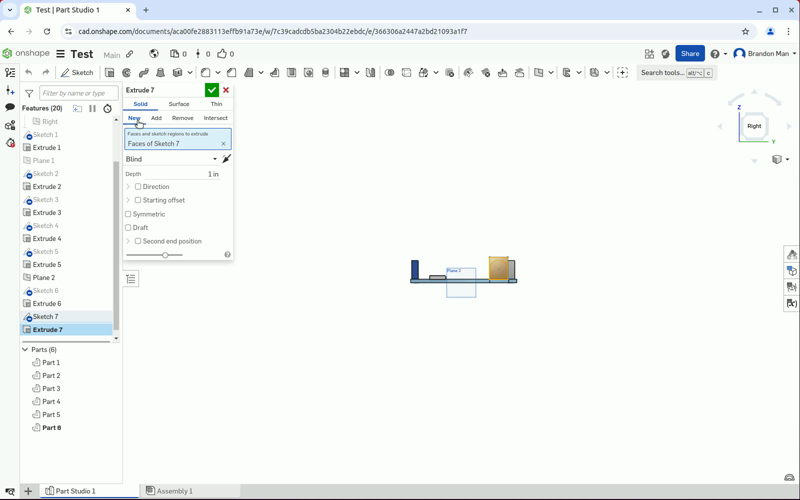
key(tab, 4)
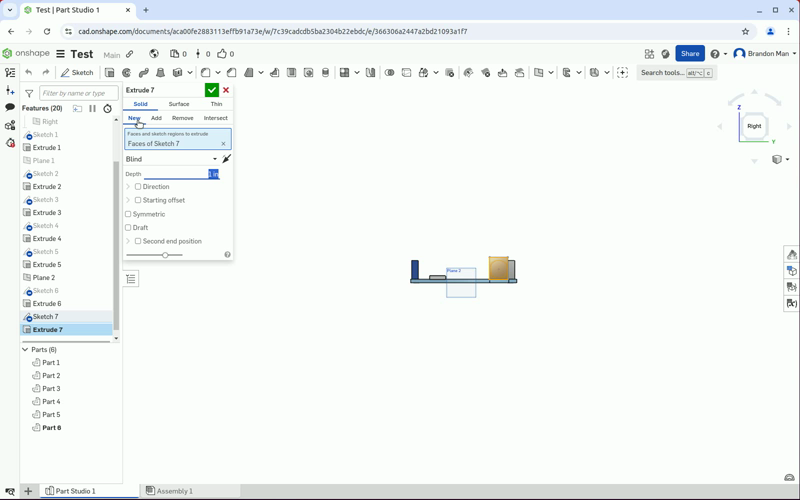
text(-5.777)
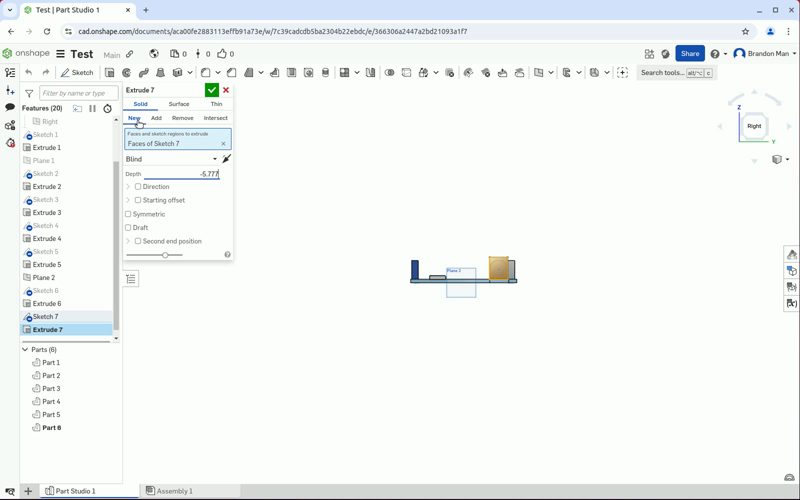
key(enter)
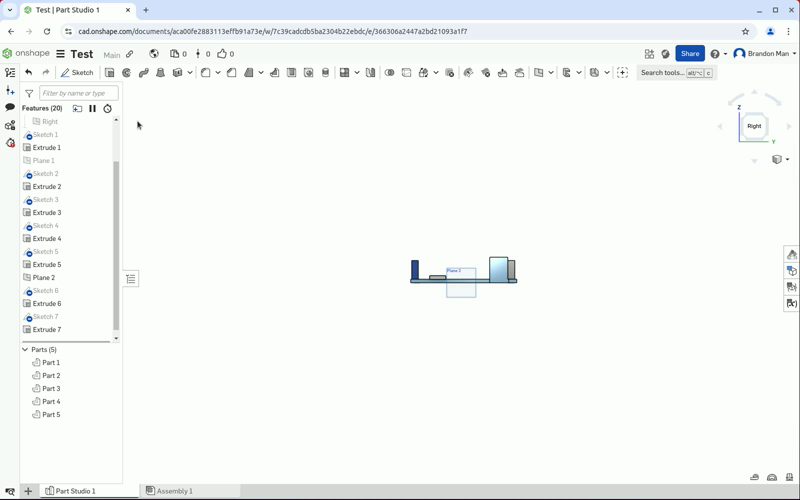
key(shift+h)
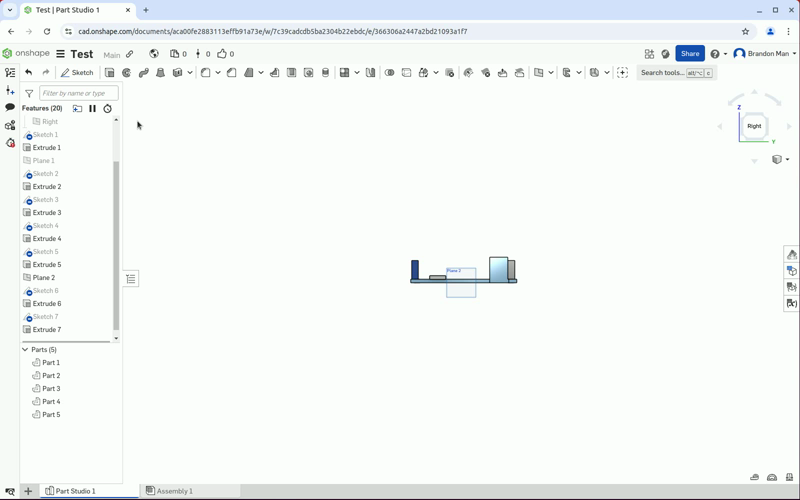
key(shift+h)
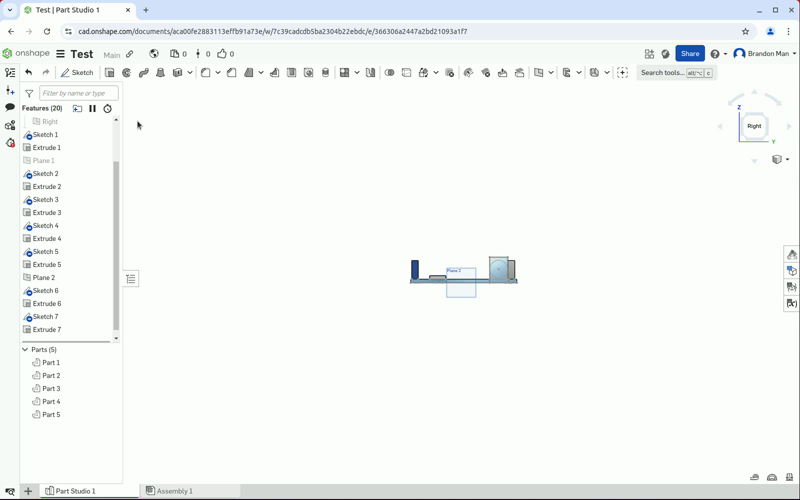
key(shift+7)
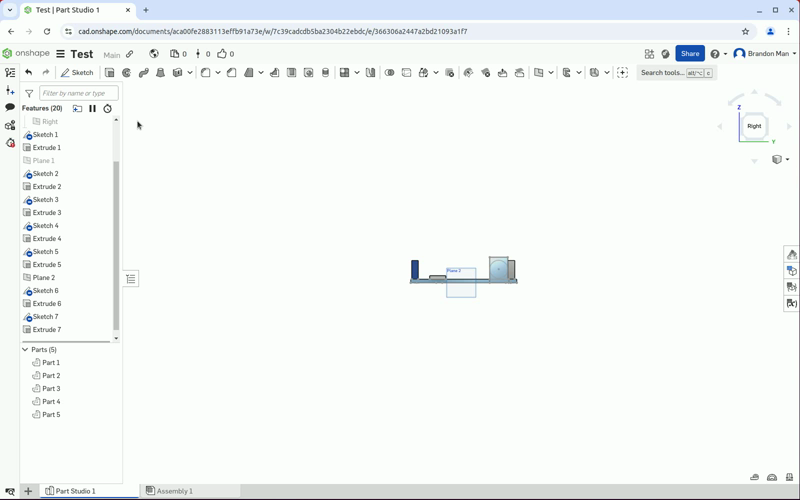
key(right, 2)
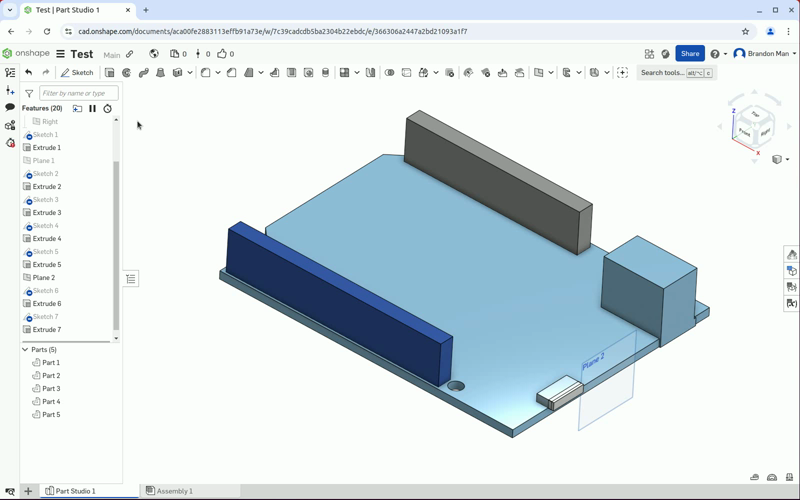
key(down, 2)
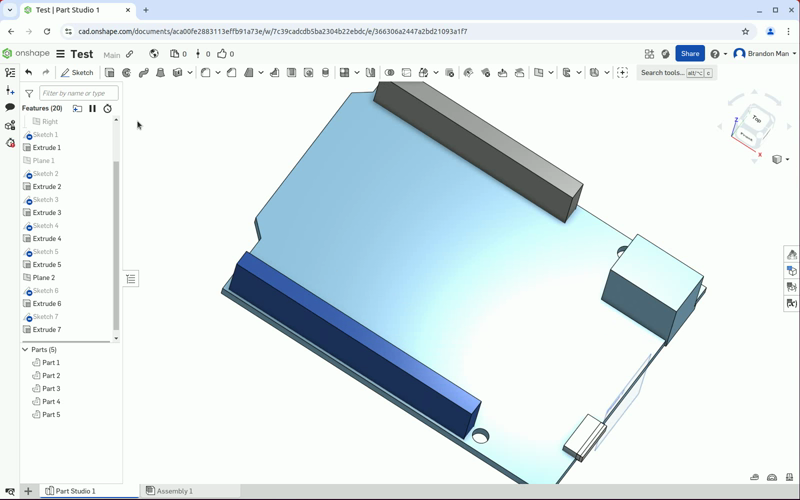
key(up, 2)
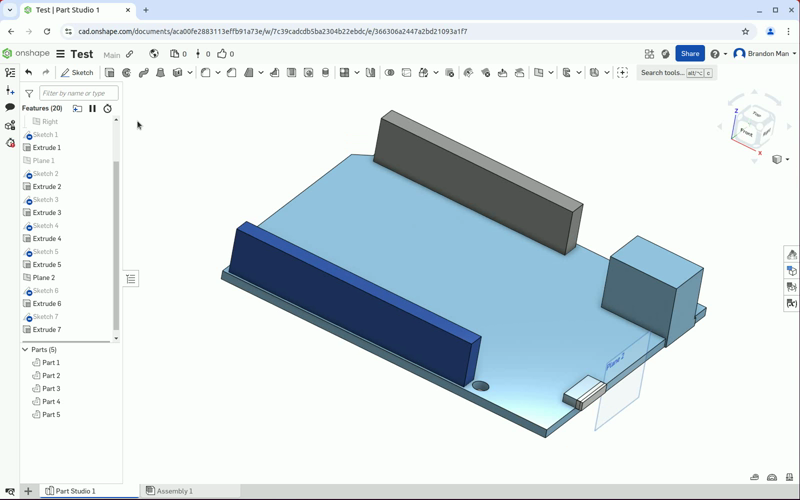
key(left, 2)
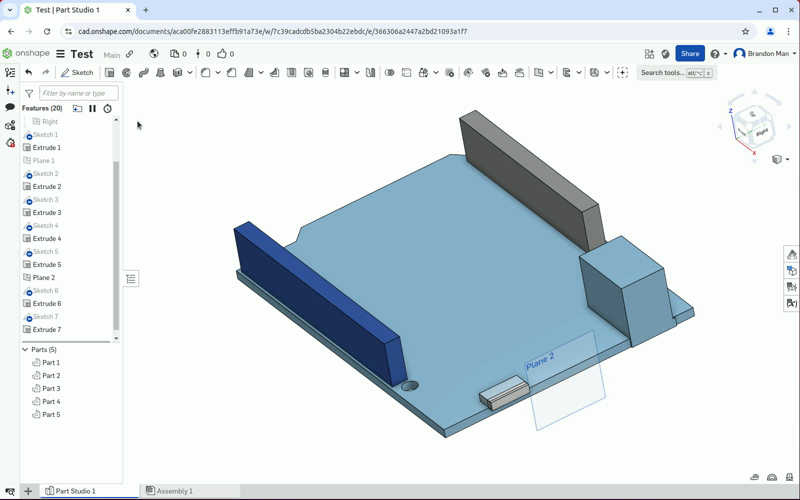
mouse_move(69, 137)
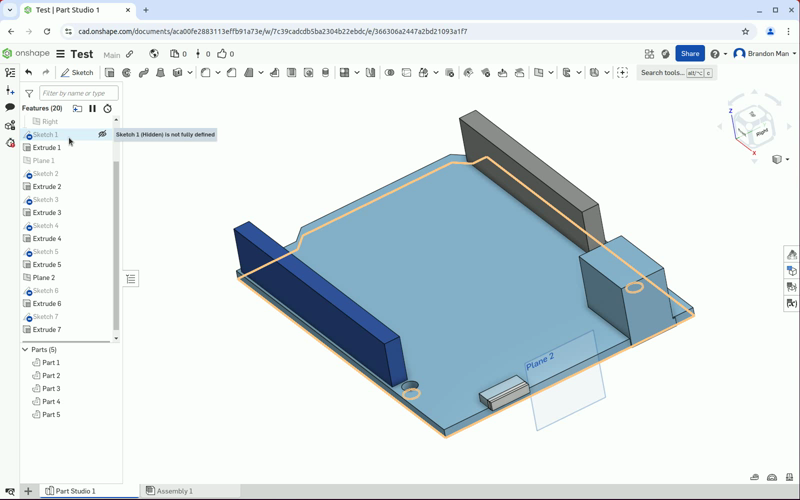
click(69, 137)